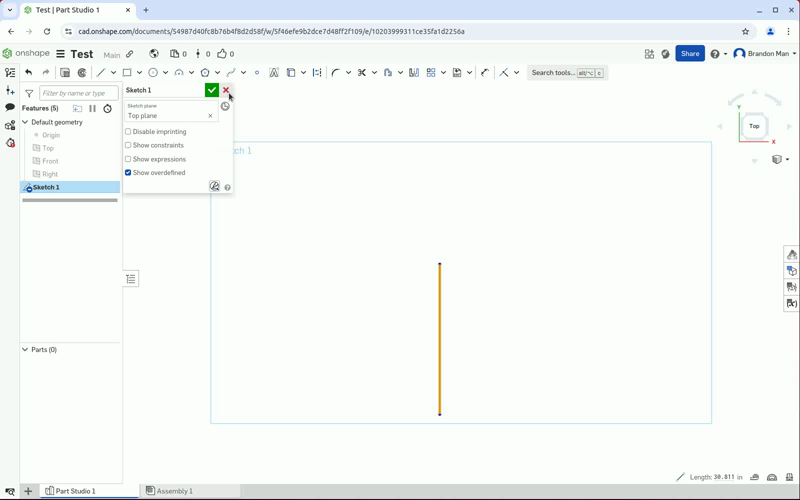
key(shift+h)
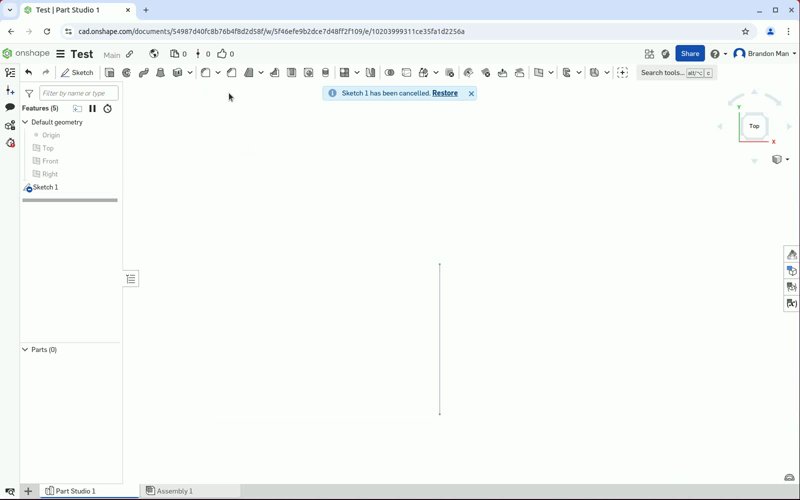
key(shift+s)
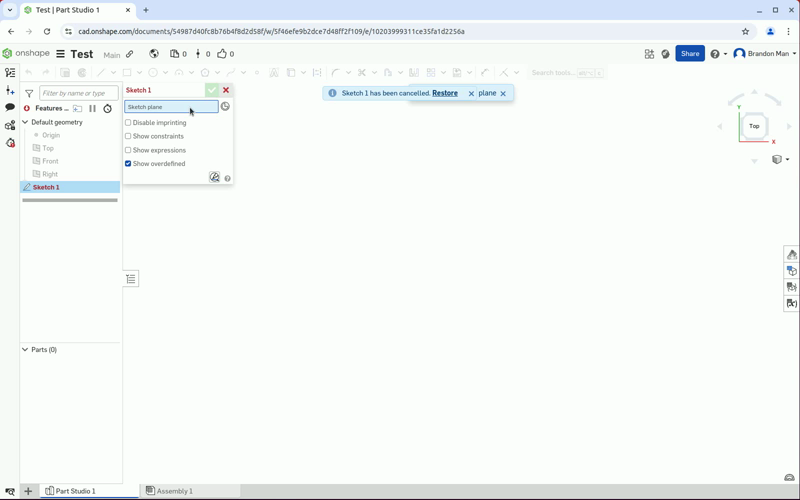
mouse_move(73, 150)
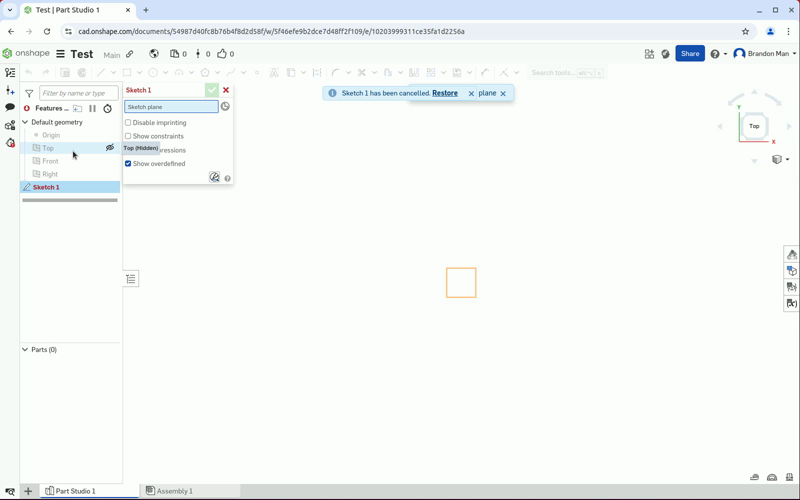
click(73, 150)
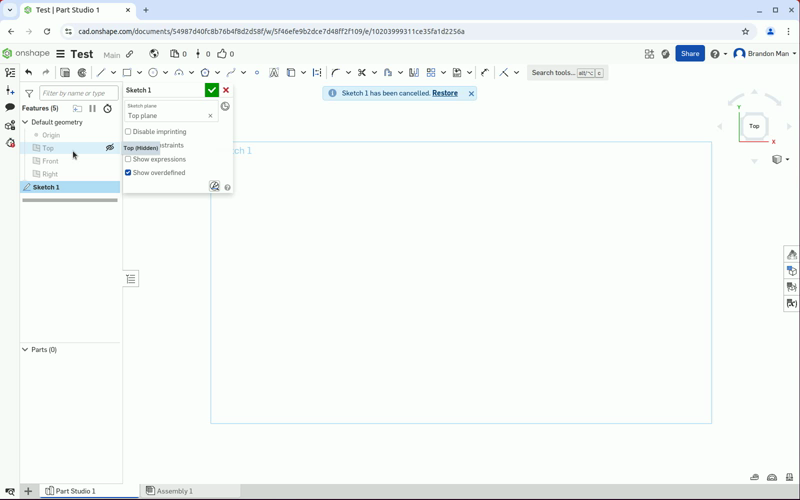
mouse_move(73, 352)
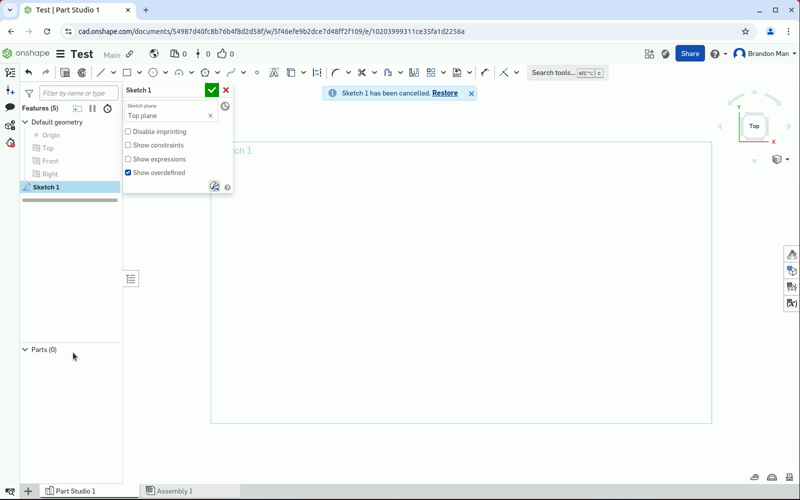
key(y)
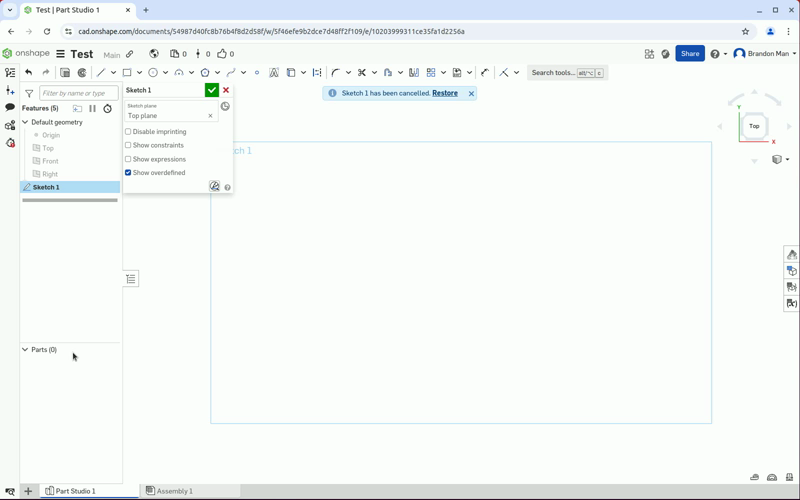
key(l)
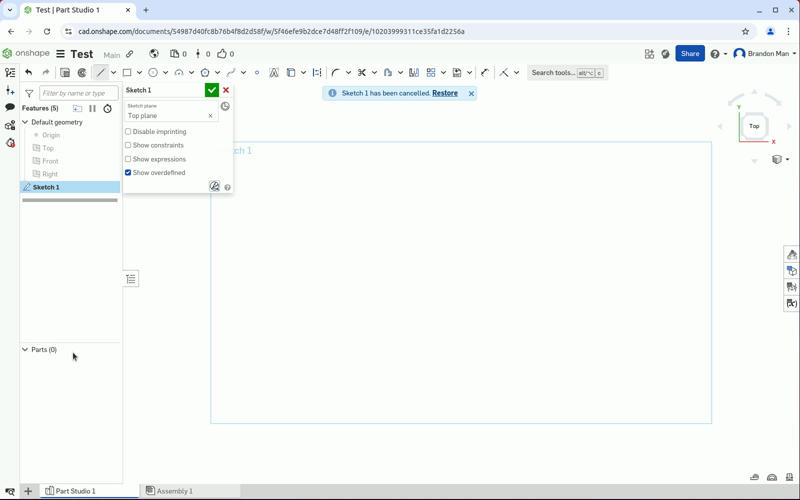
key_down(shift)
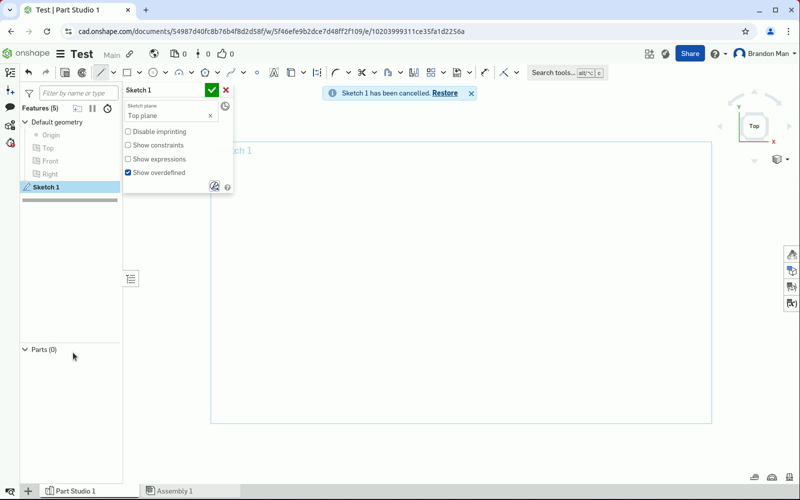
mouse_move(399, 334)
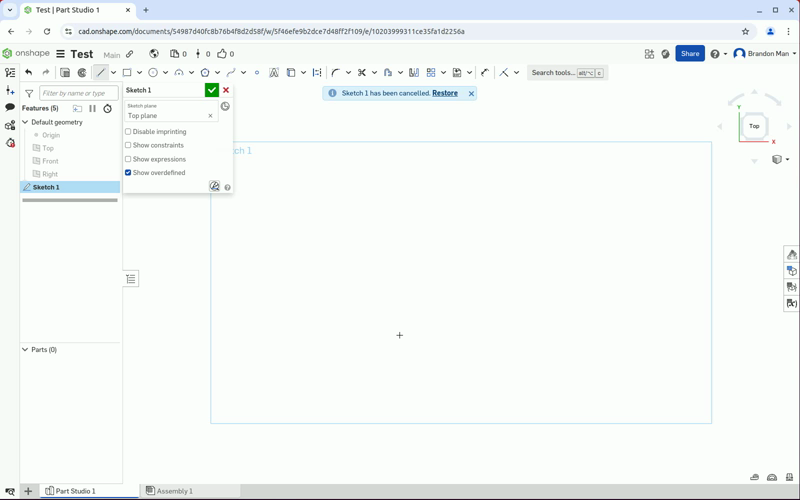
click(399, 334)
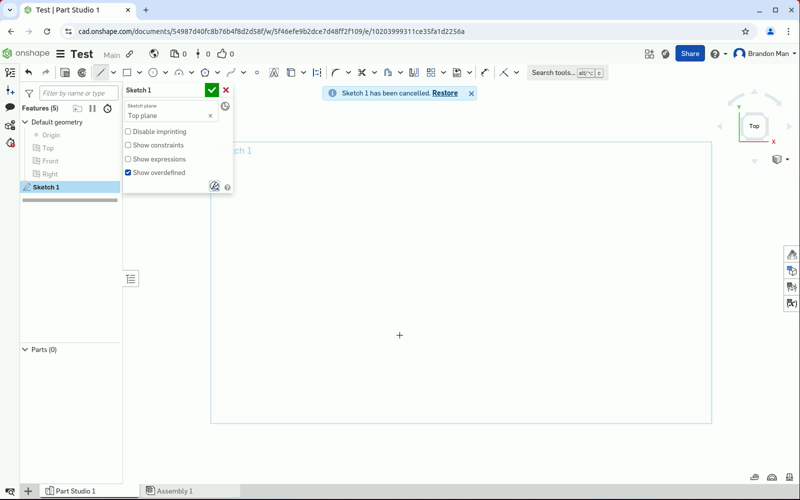
key_up(shift)
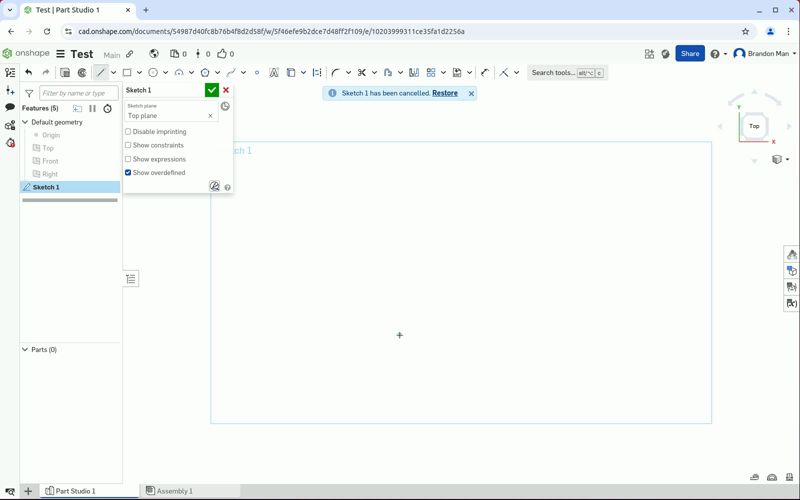
key_down(shift)
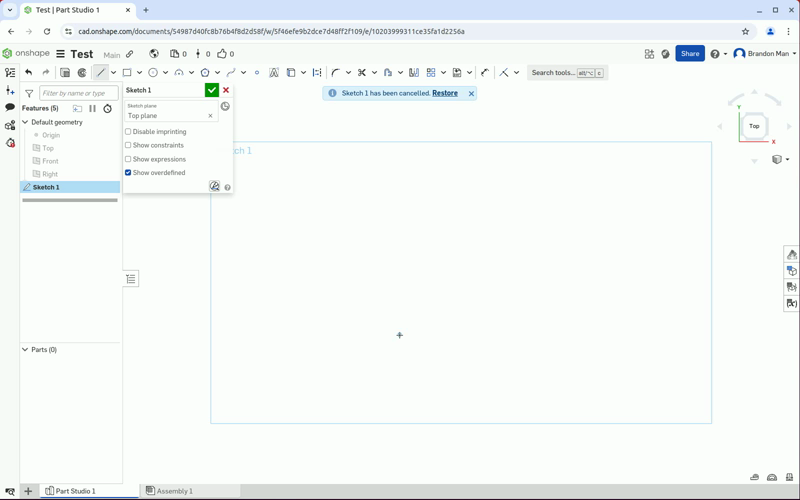
mouse_move(522, 334)
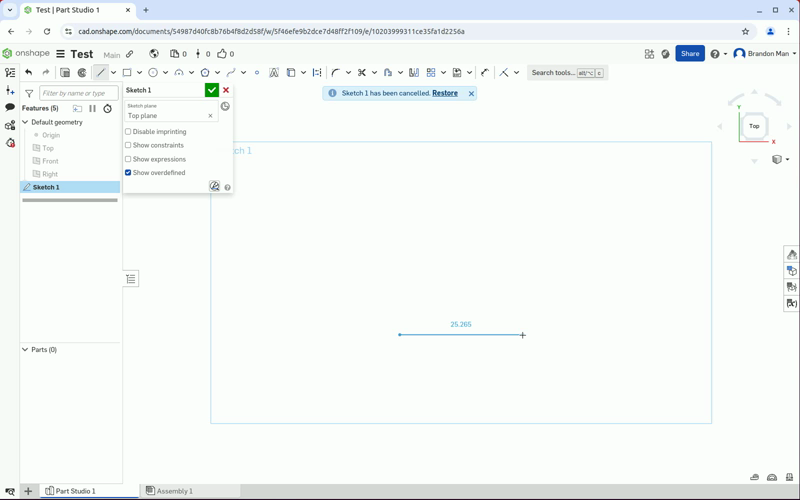
click(522, 334)
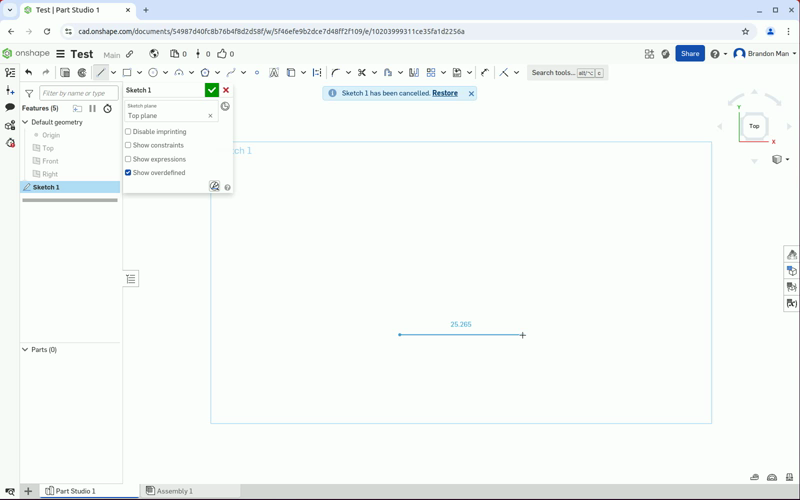
key_up(shift)
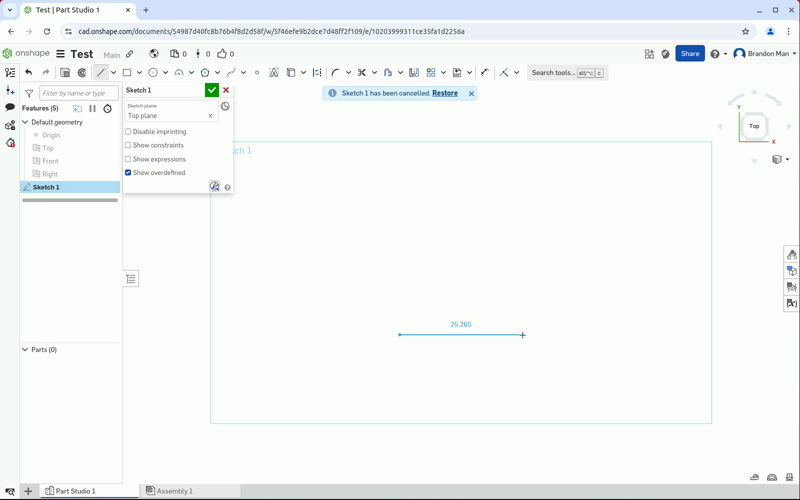
key_down(shift)
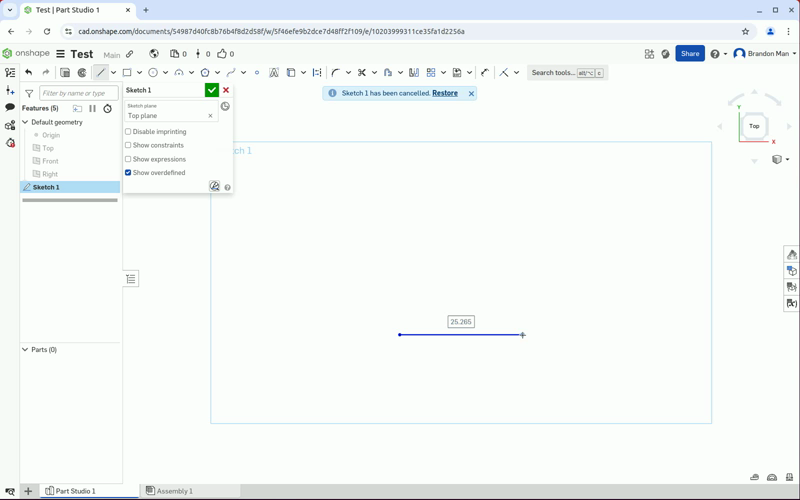
mouse_move(522, 232)
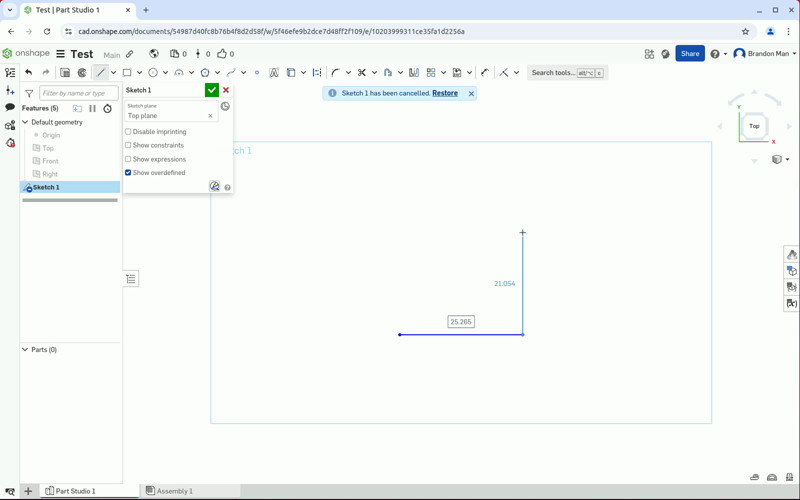
click(522, 232)
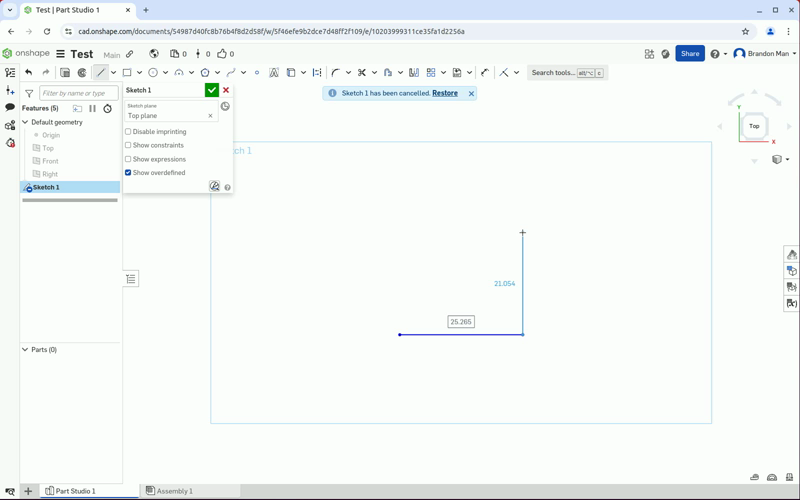
key_up(shift)
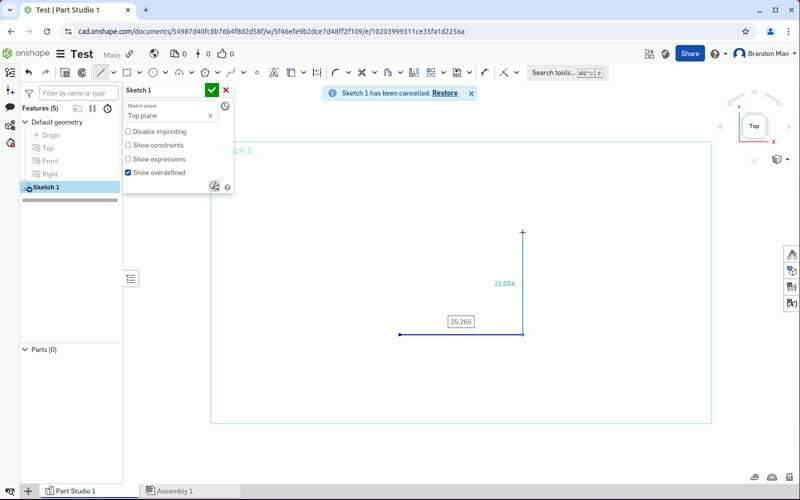
key_down(shift)
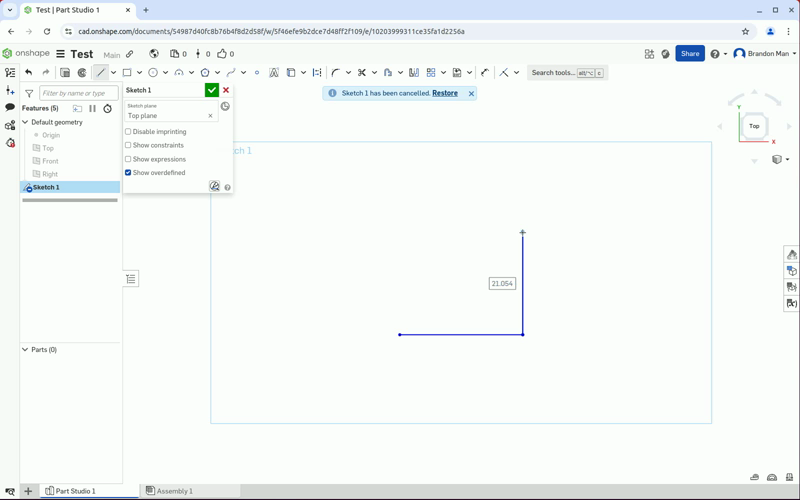
mouse_move(399, 232)
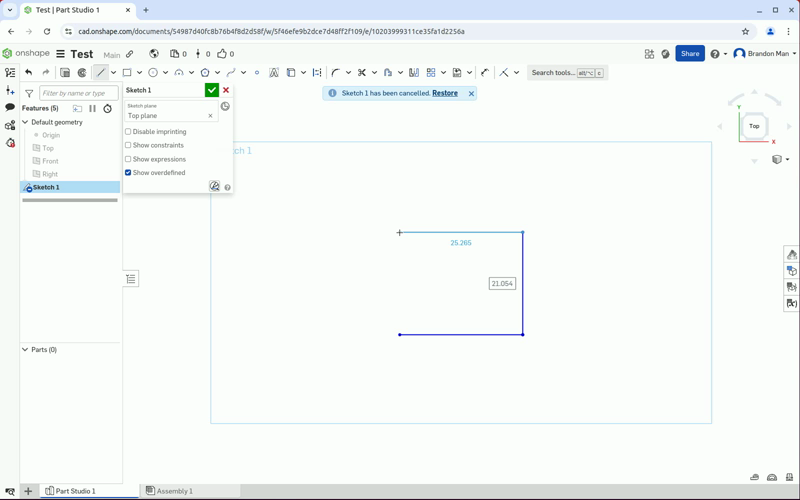
click(399, 232)
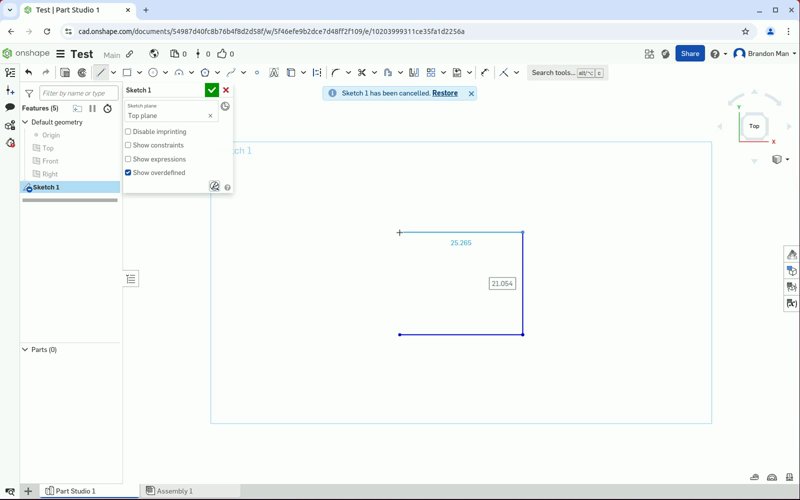
key_up(shift)
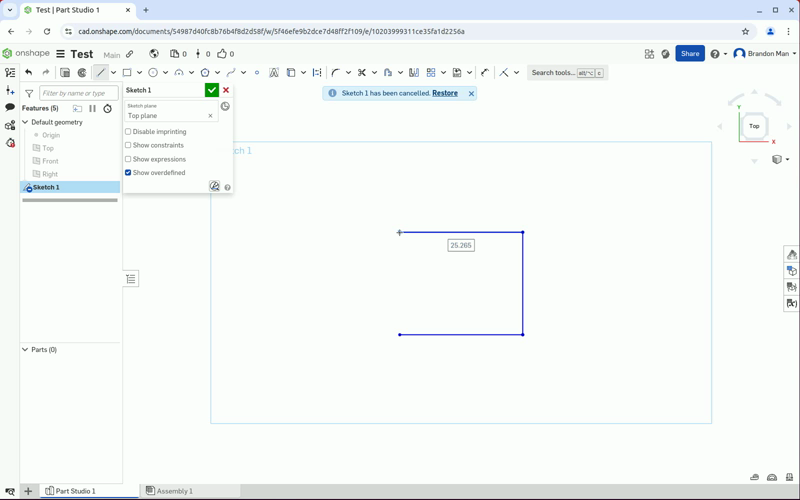
key(esc)
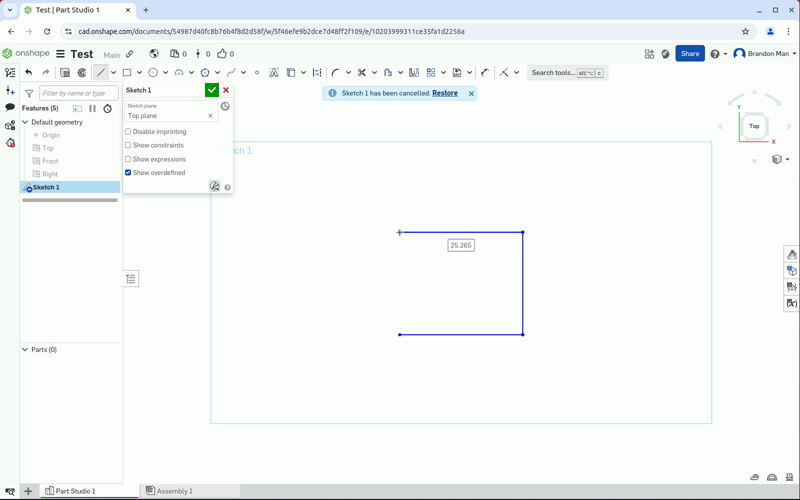
key(a)
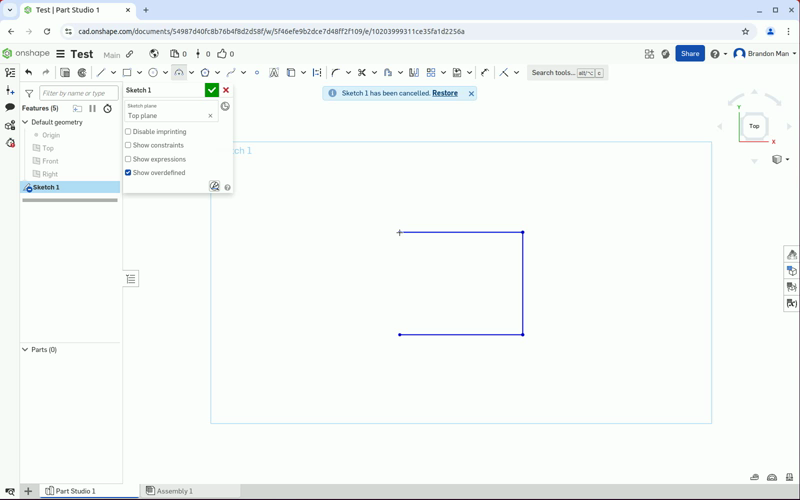
mouse_move(399, 232)
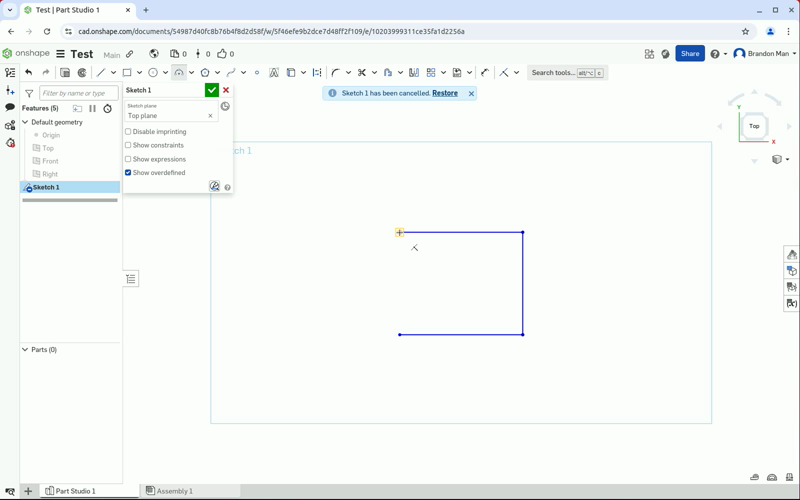
click(399, 232)
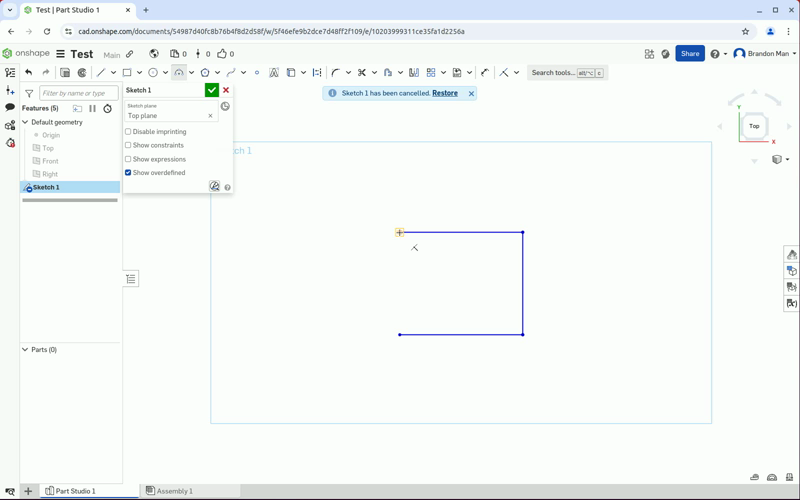
mouse_move(399, 334)
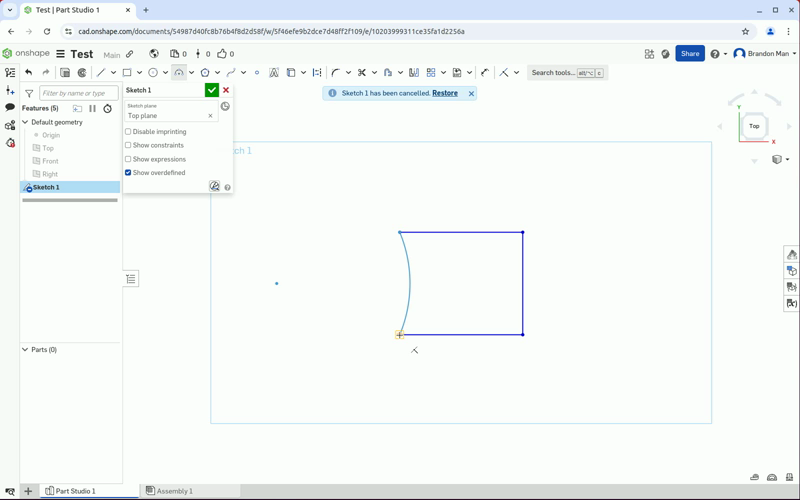
click(399, 334)
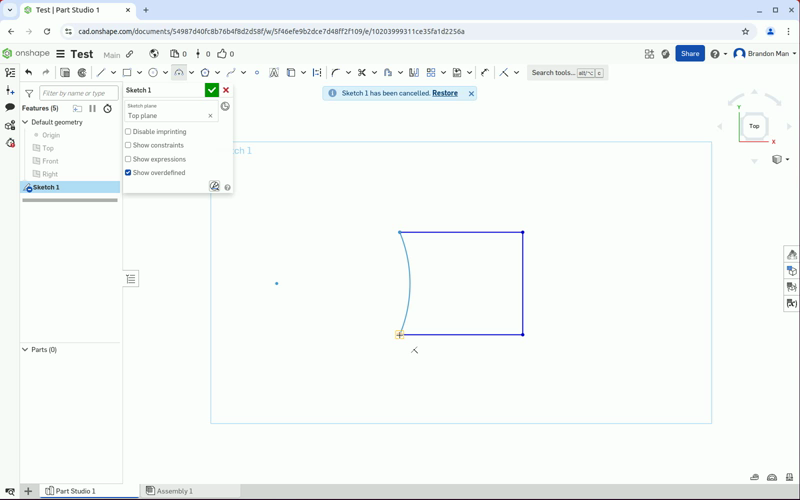
key_down(shift)
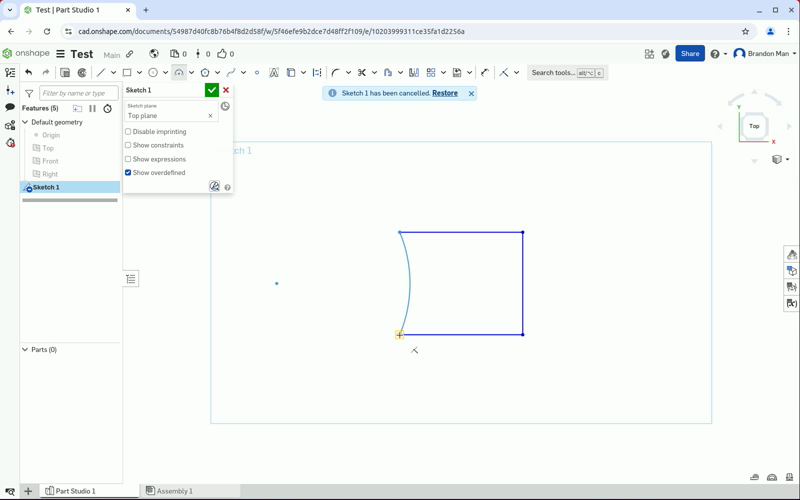
mouse_move(450, 283)
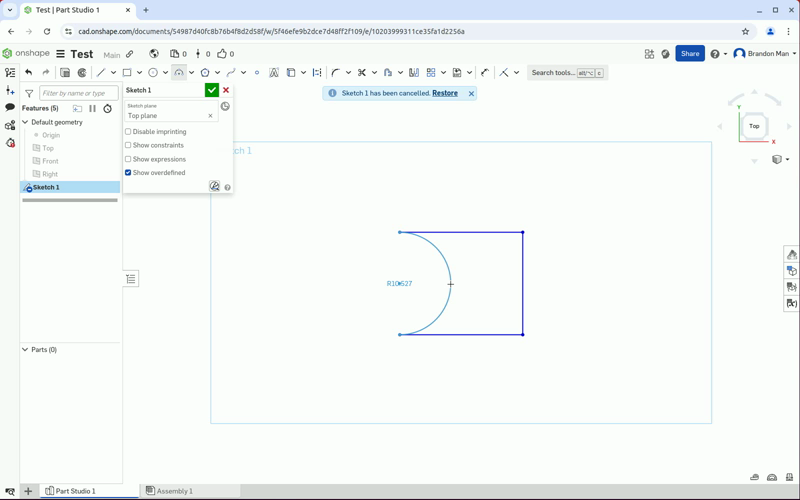
click(450, 283)
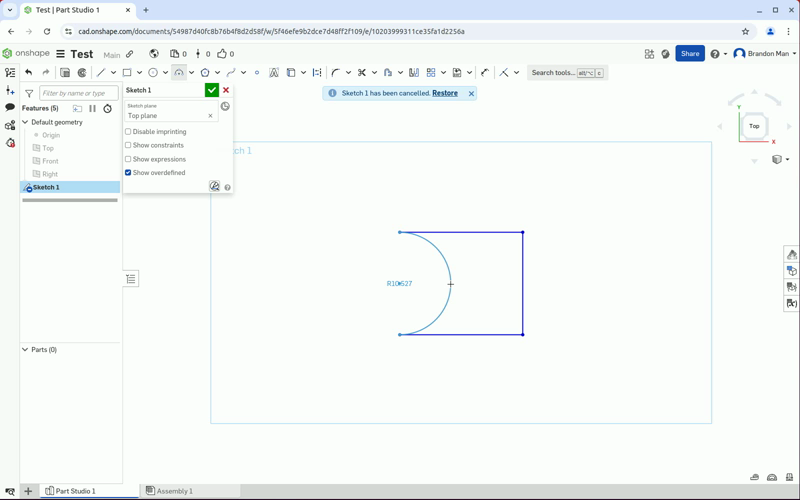
key_up(shift)
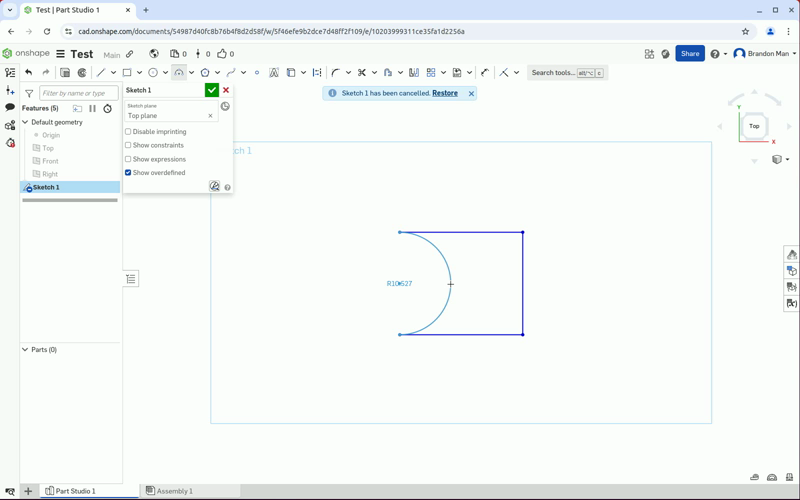
key(esc)
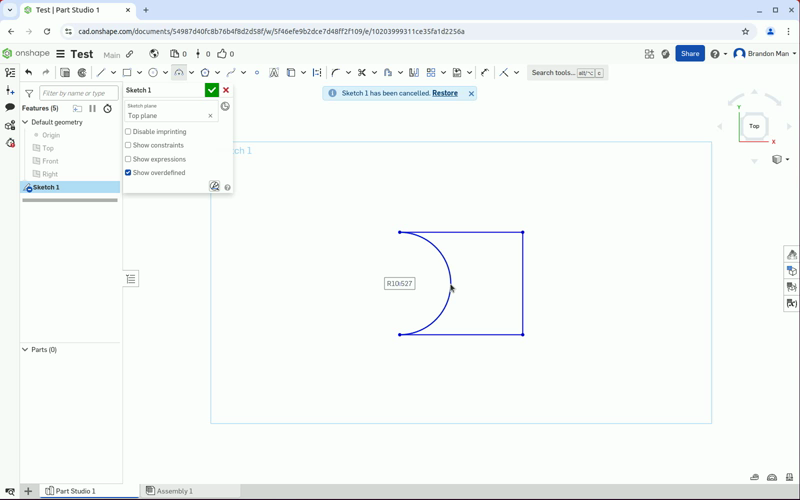
mouse_move(468, 275)
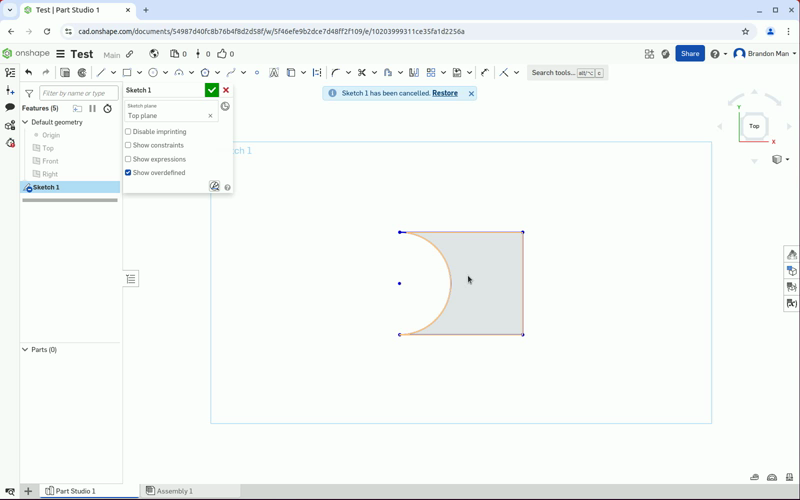
scroll(6)
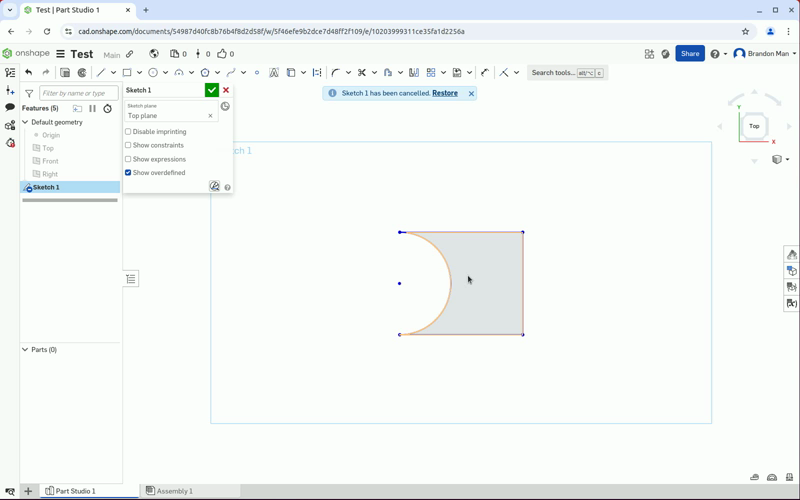
scroll(6)
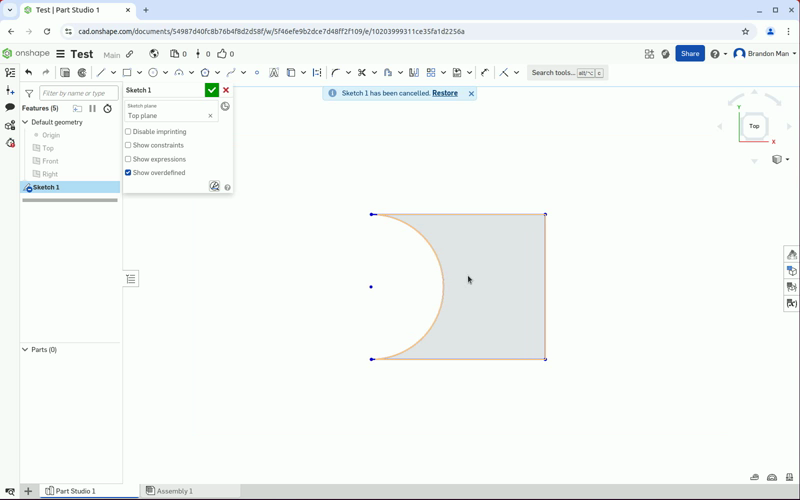
scroll(6)
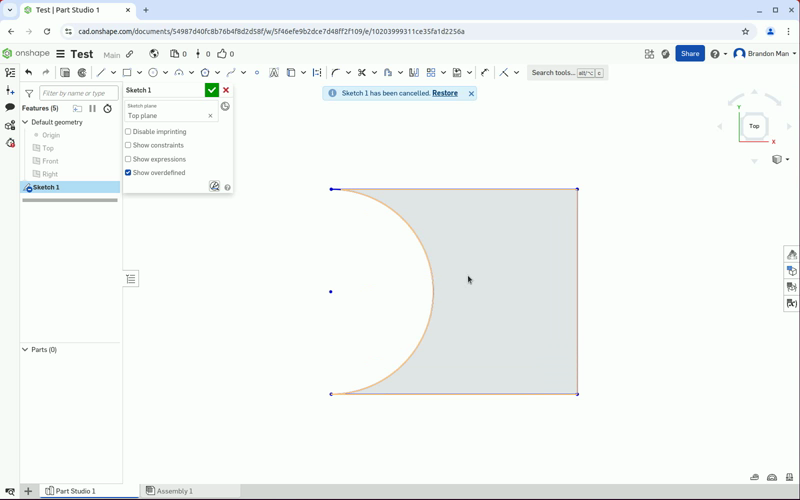
scroll(6)
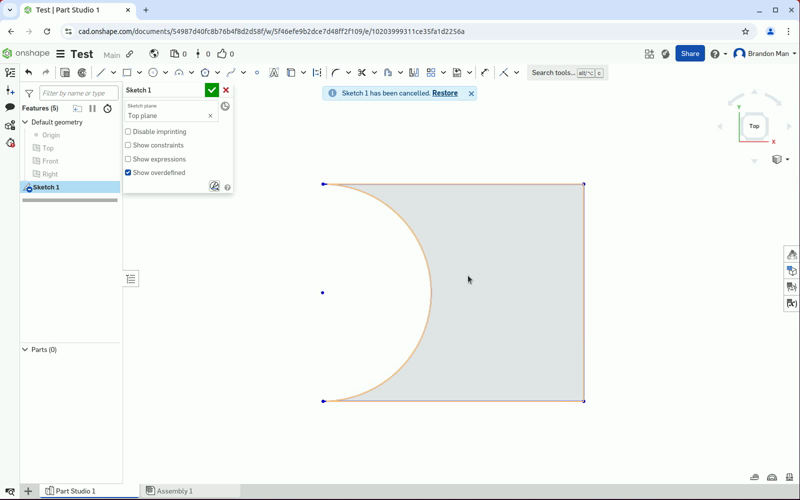
scroll(6)
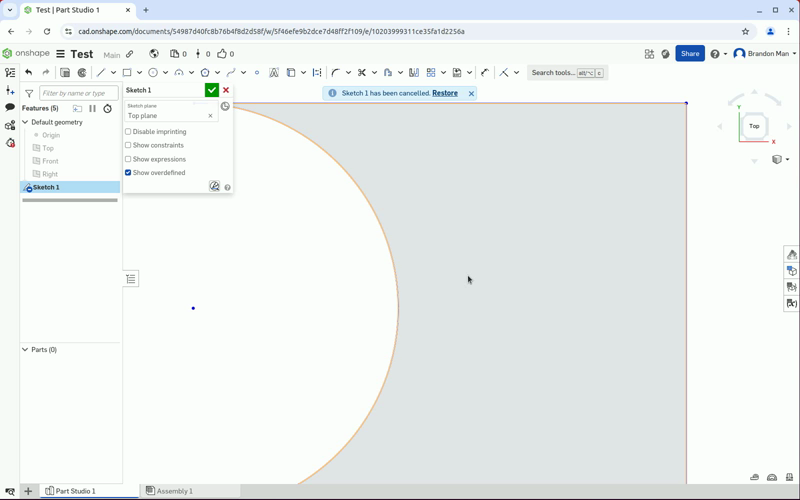
scroll(6)
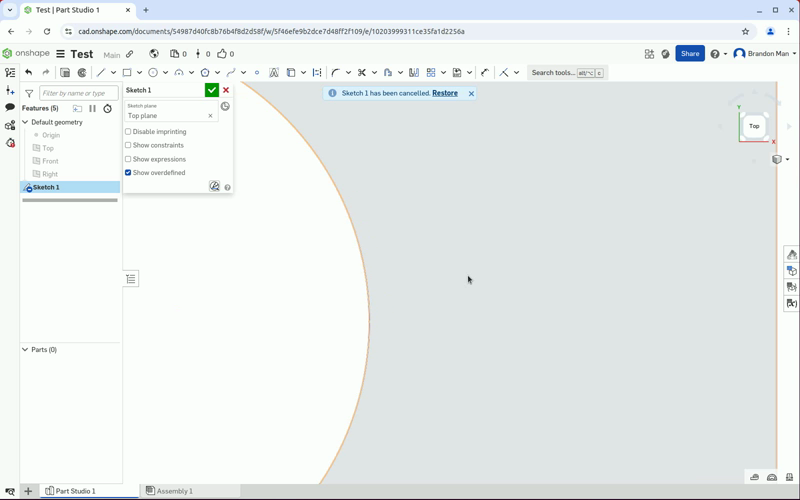
scroll(6)
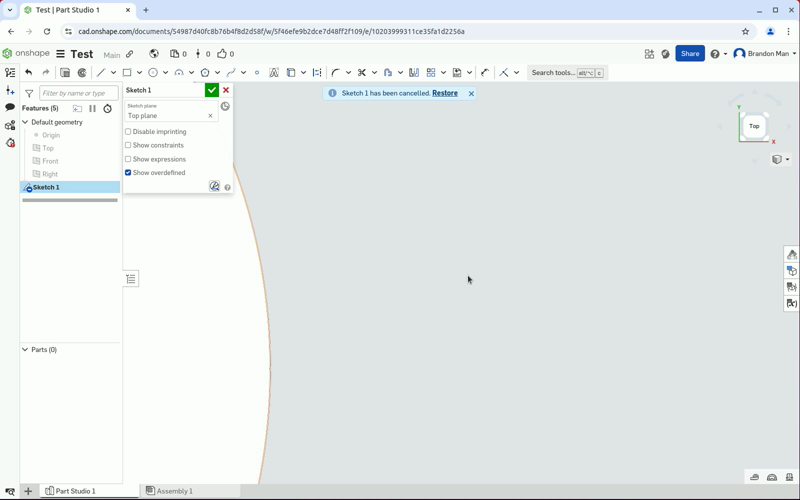
click(468, 275)
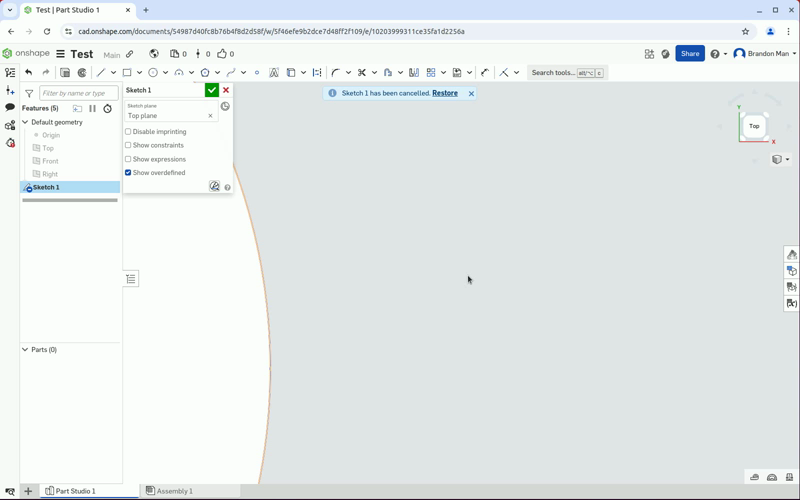
scroll(-6)
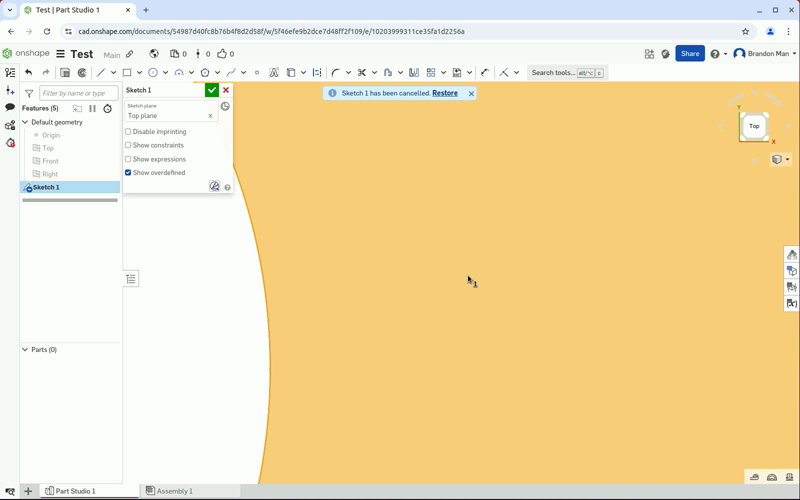
scroll(-6)
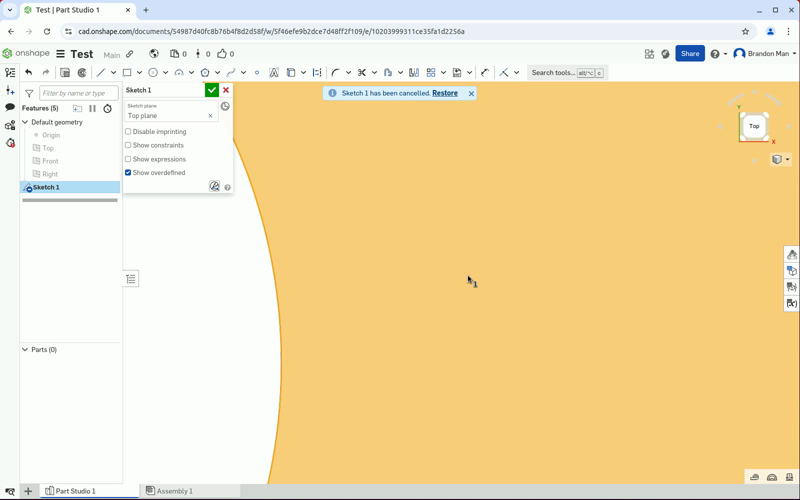
scroll(-6)
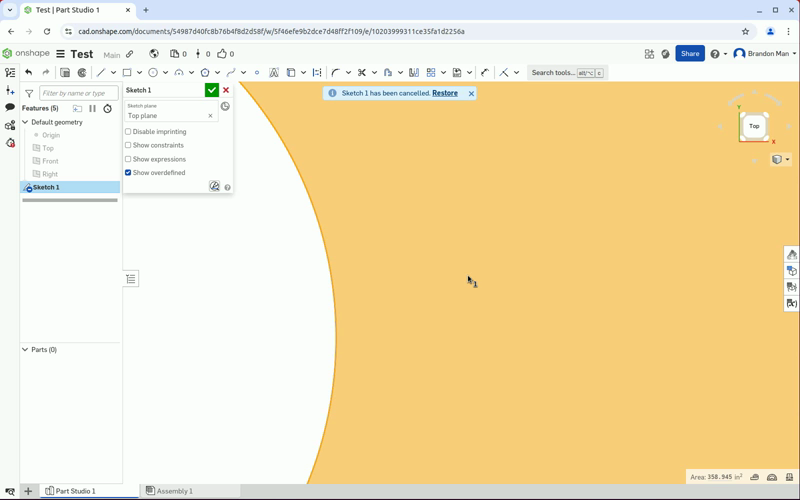
scroll(-6)
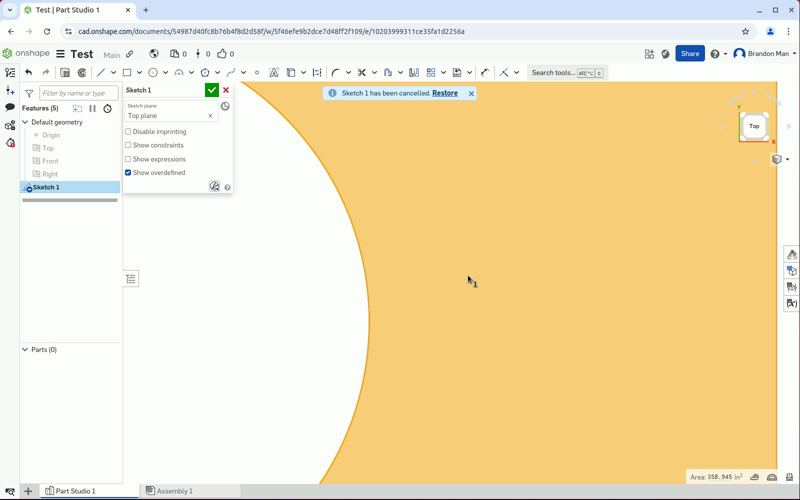
scroll(-6)
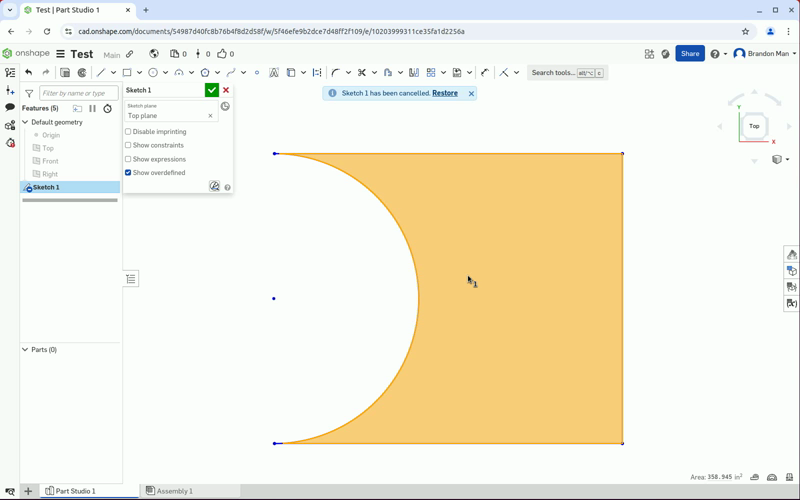
scroll(-6)
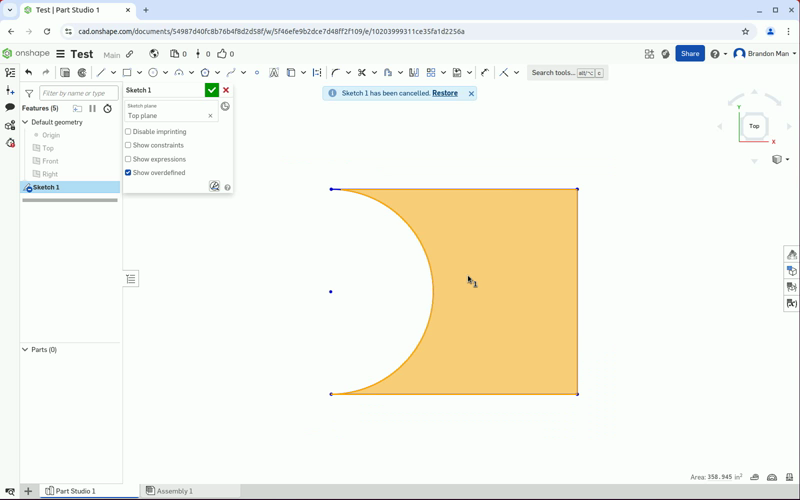
scroll(-6)
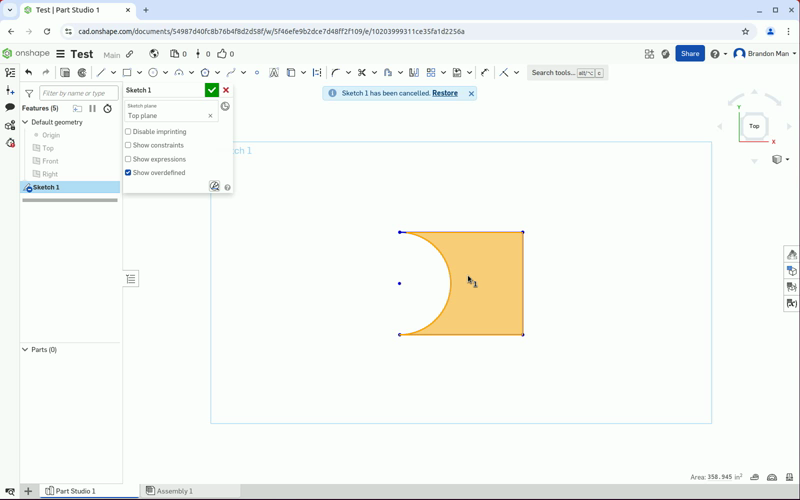
mouse_move(73, 352)
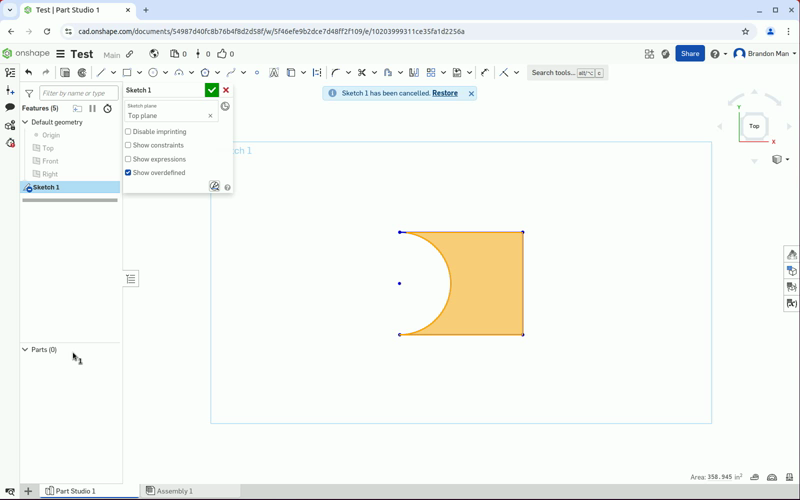
key(shift+y)
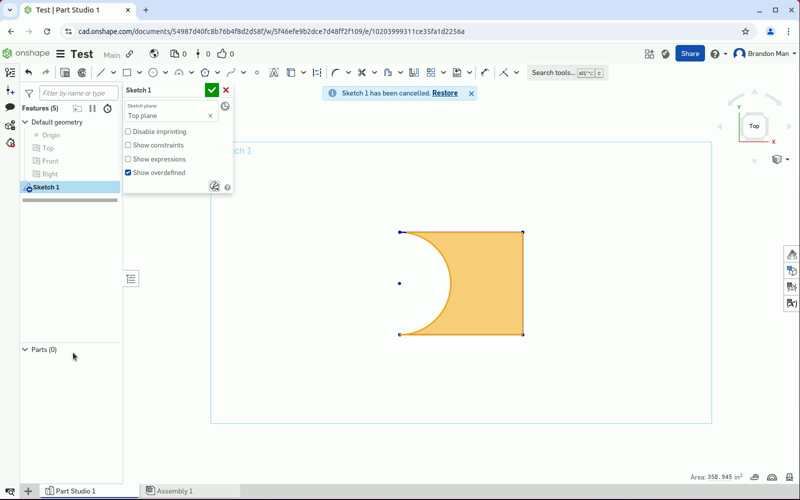
key(shift+e)
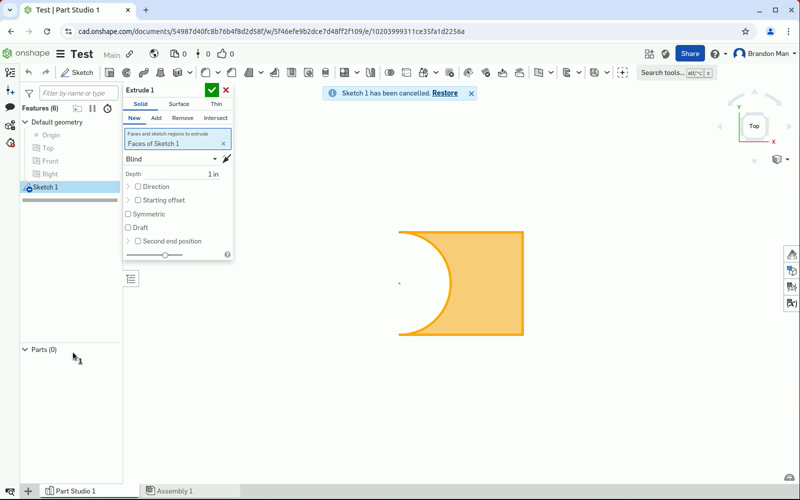
mouse_move(143, 106)
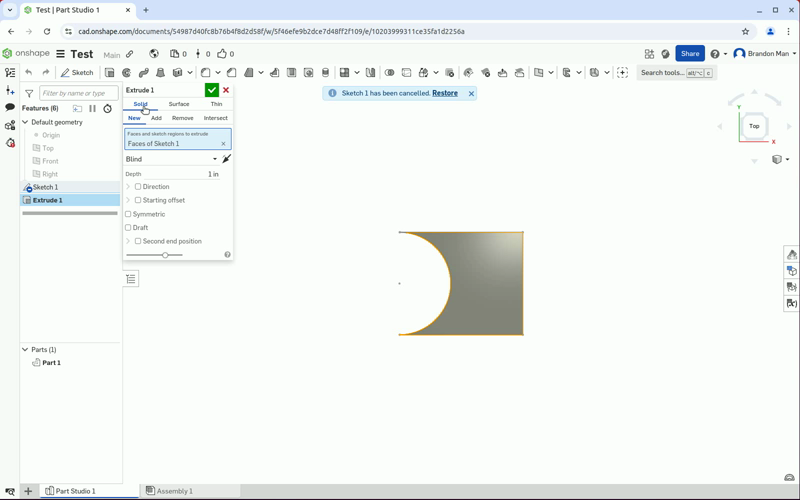
click(143, 106)
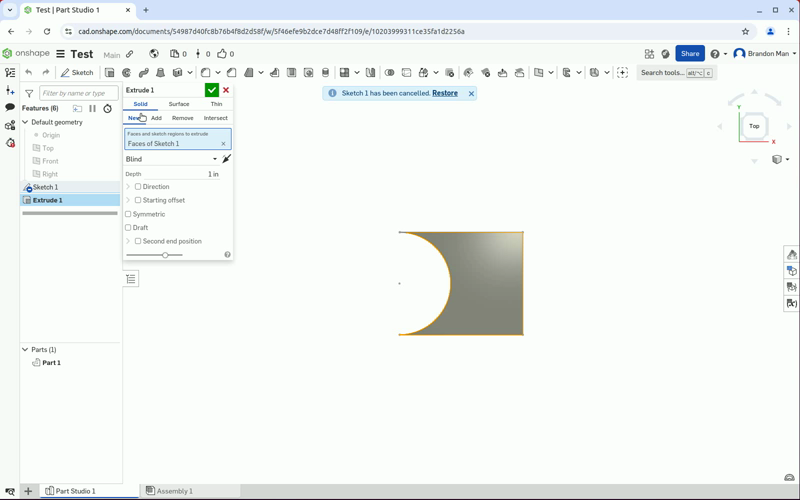
mouse_move(137, 120)
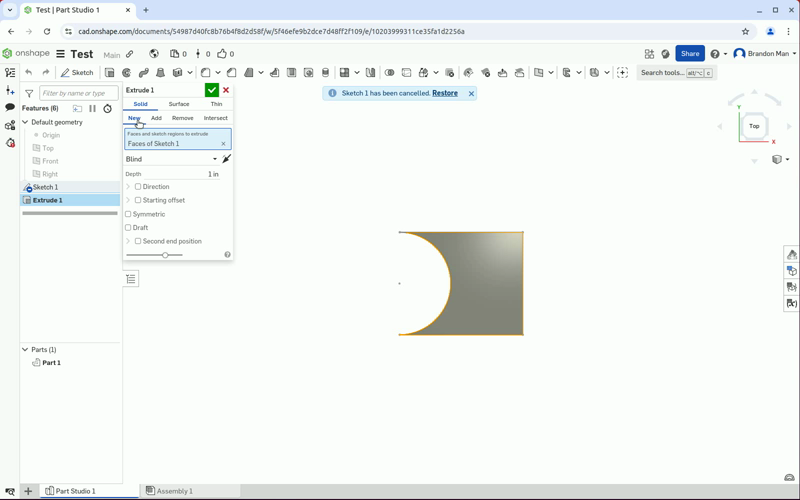
click(137, 120)
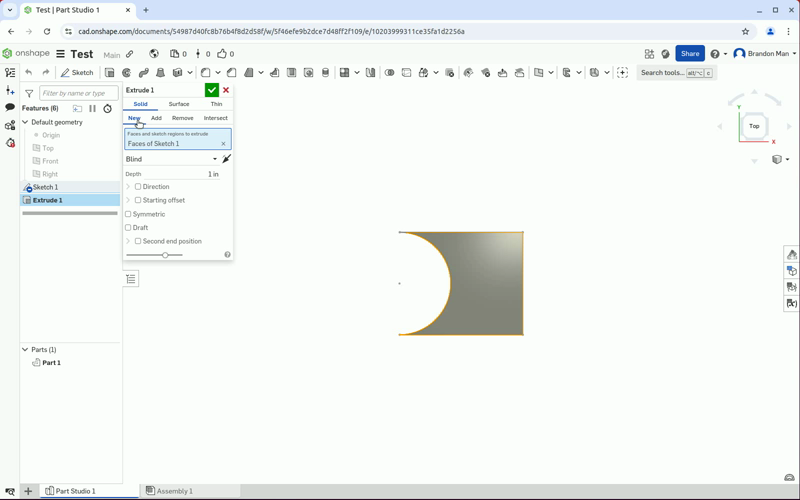
key(tab, 4)
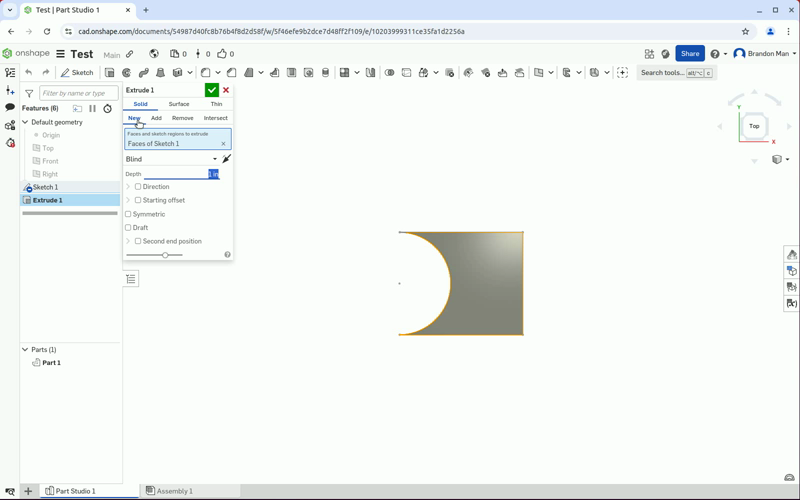
text(4.092)
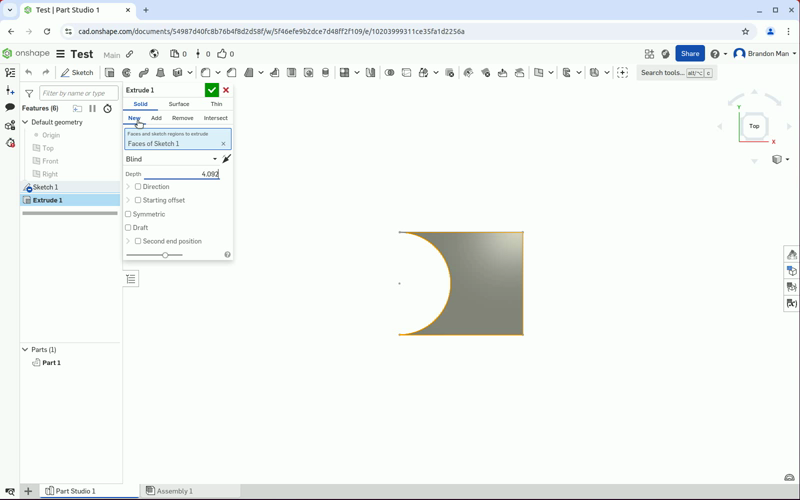
key(enter)
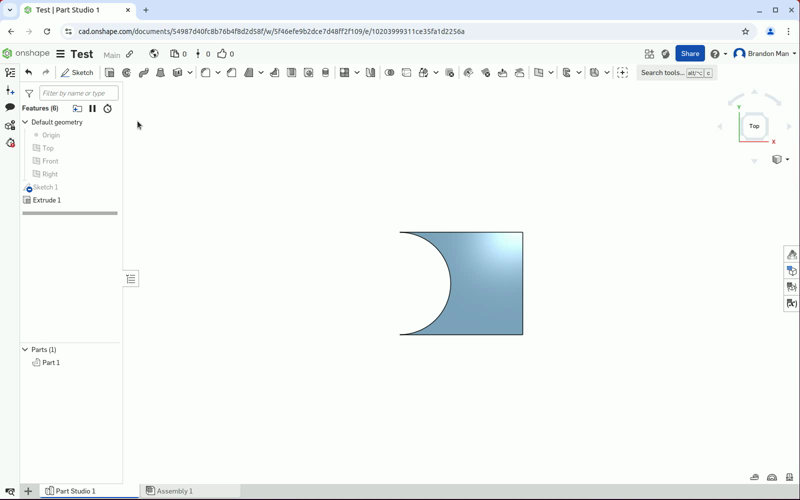
key(shift+h)
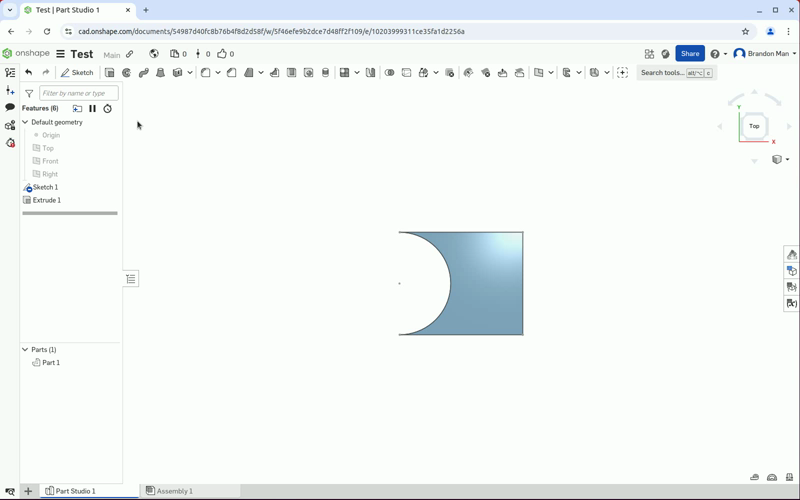
key(shift+h)
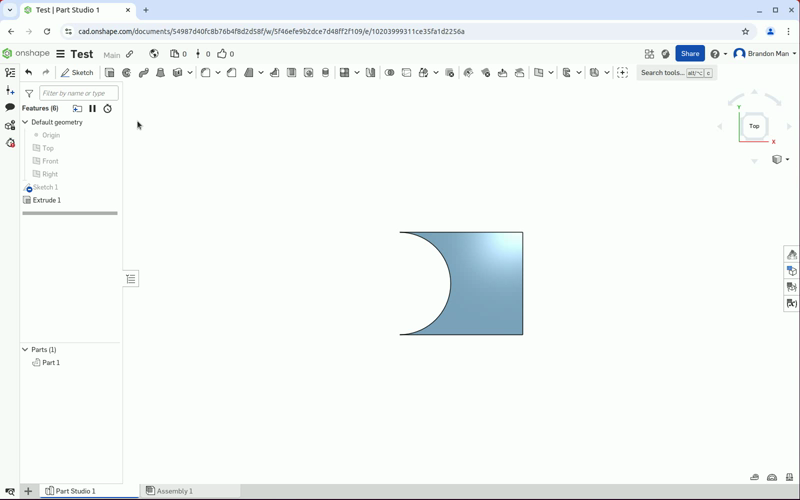
mouse_move(73, 189)
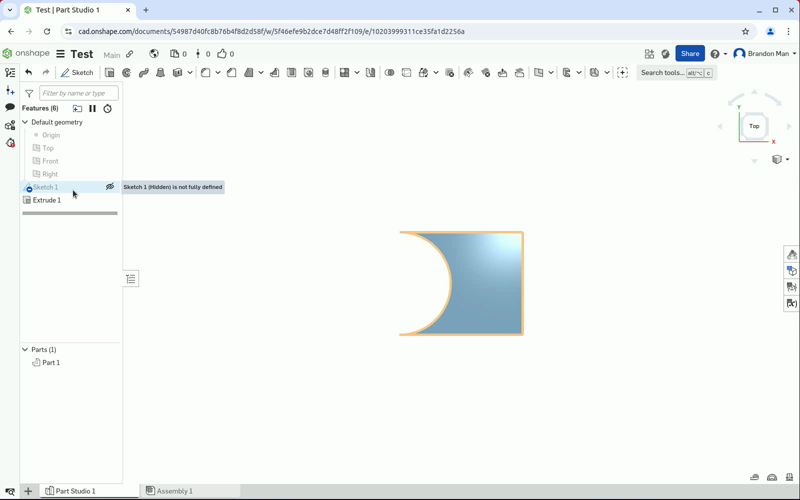
click(73, 189)
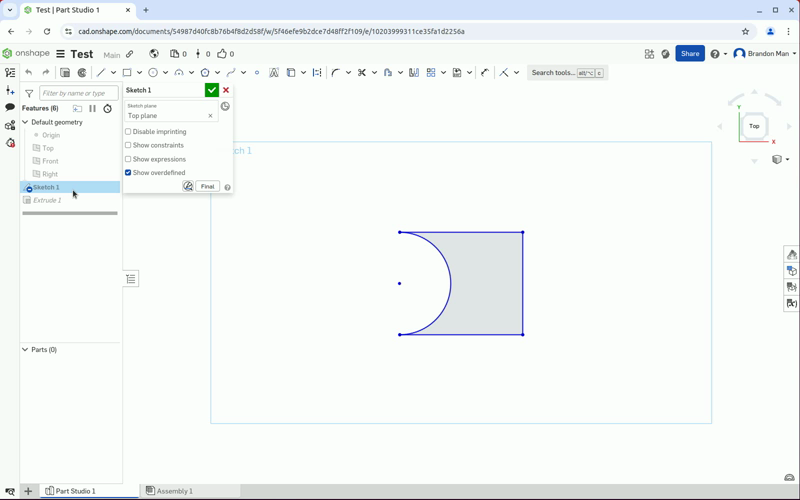
mouse_move(229, 92)
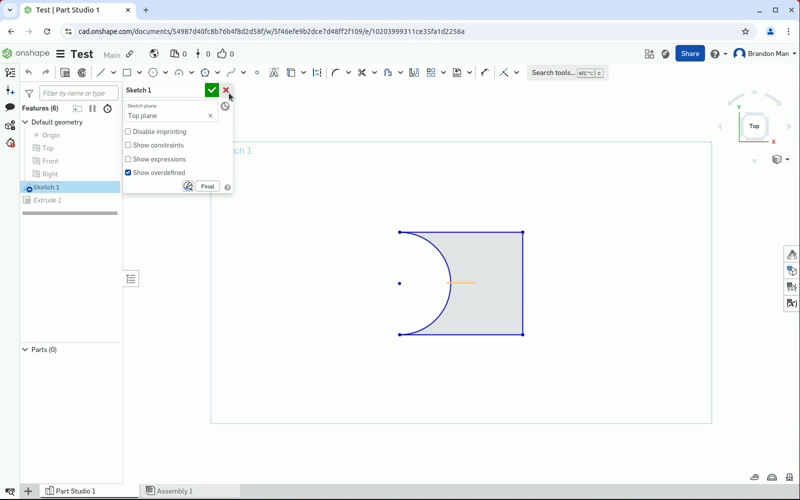
click(229, 92)
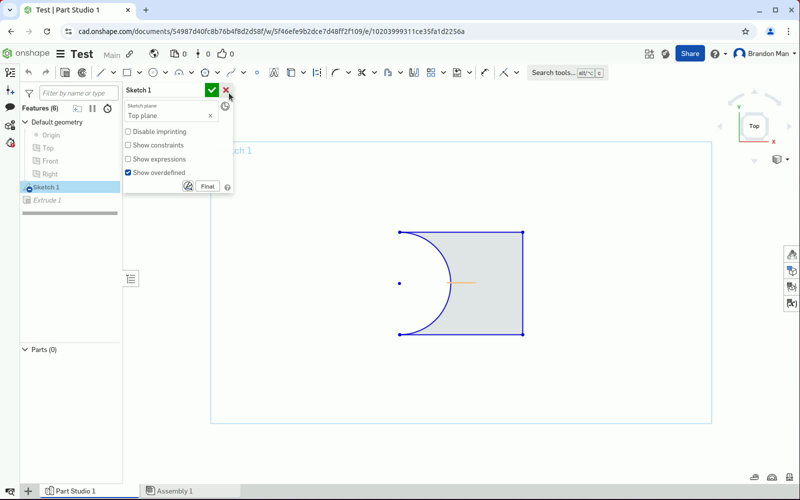
key(shift+s)
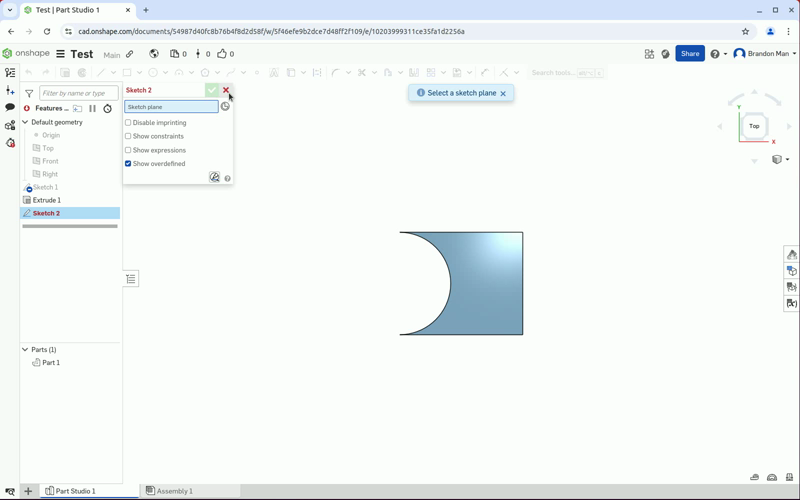
mouse_move(73, 150)
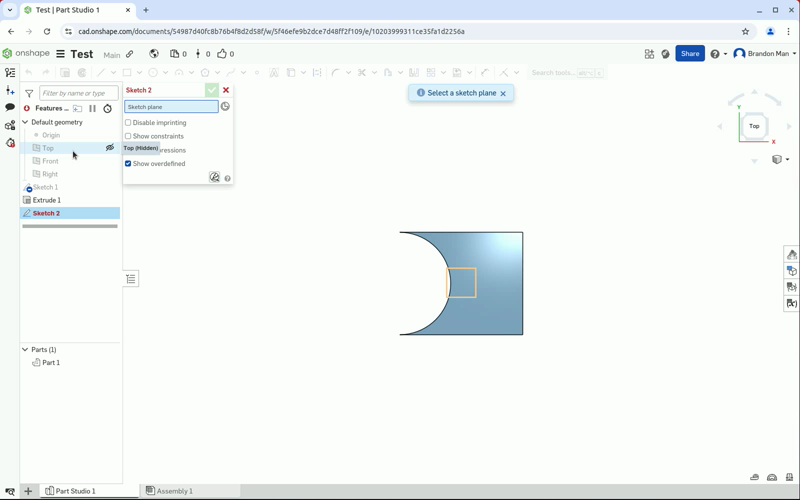
click(73, 150)
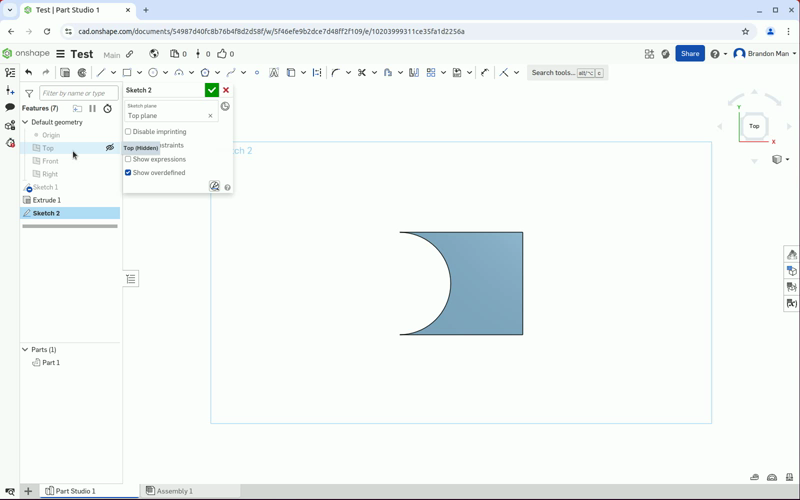
mouse_move(73, 352)
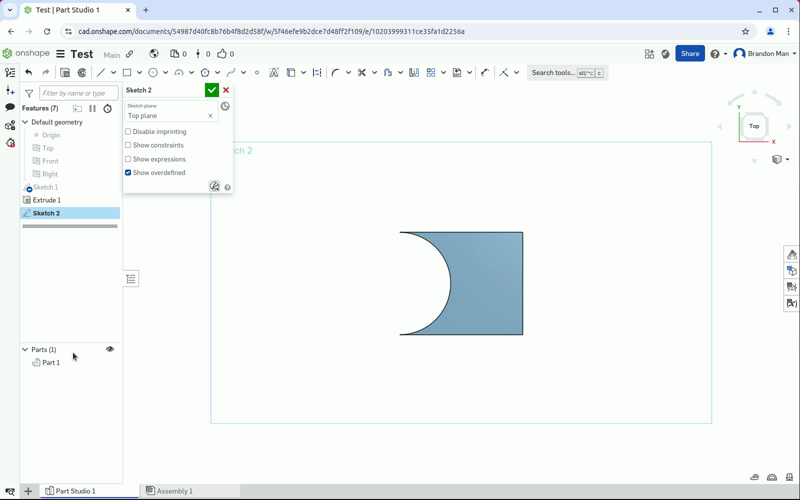
key(y)
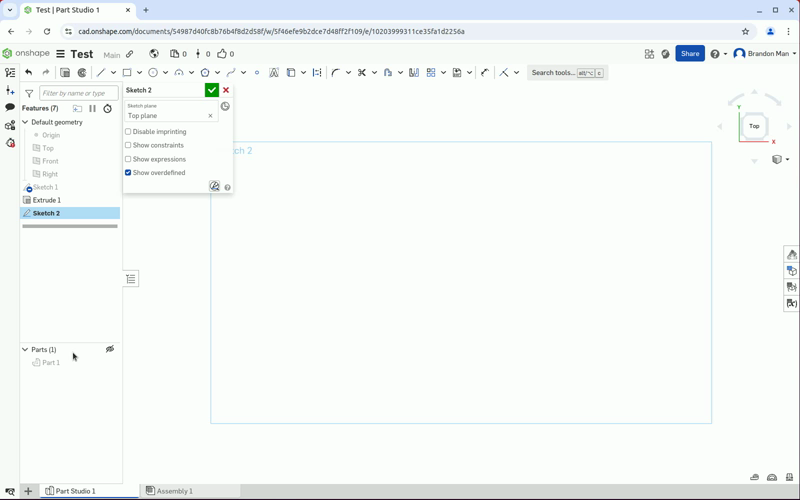
key(l)
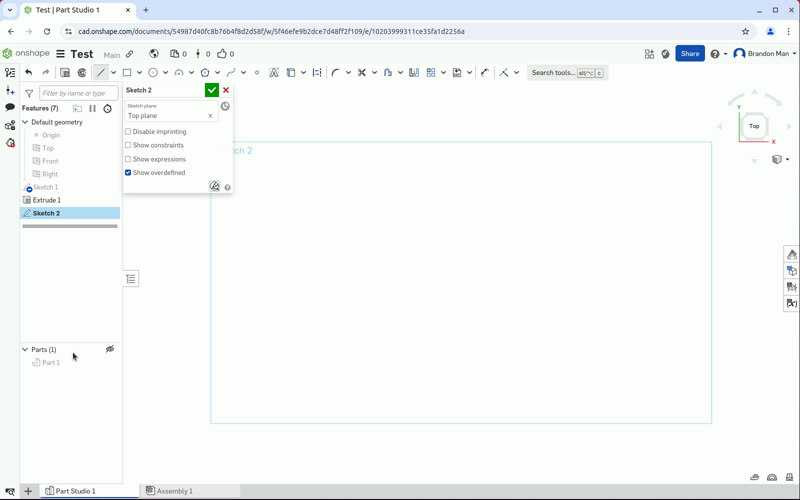
key_down(shift)
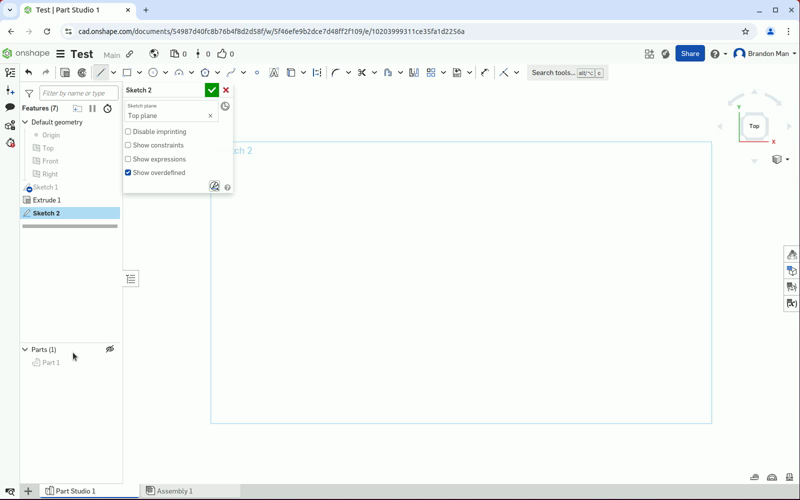
mouse_move(399, 334)
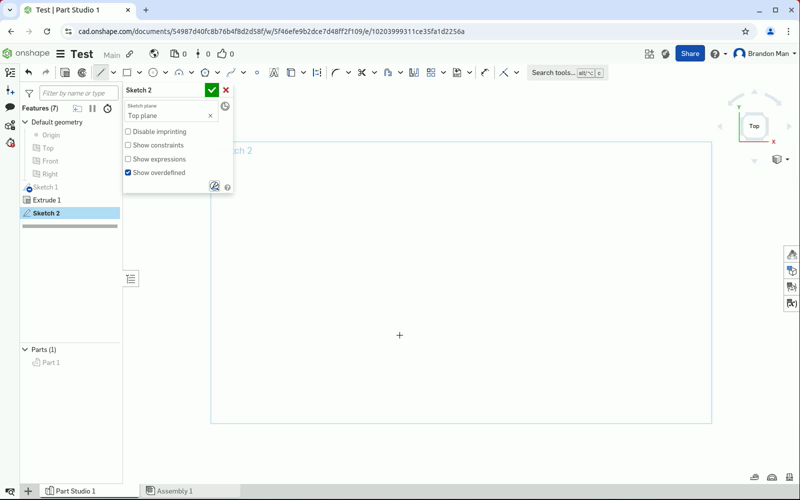
click(399, 334)
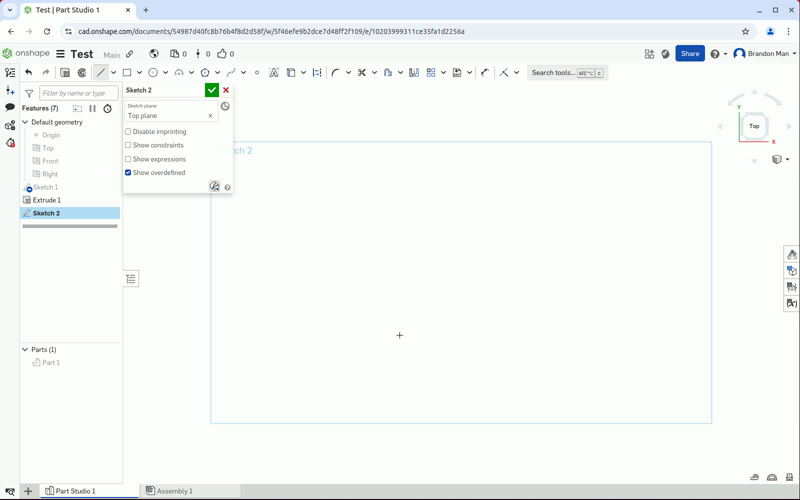
key_up(shift)
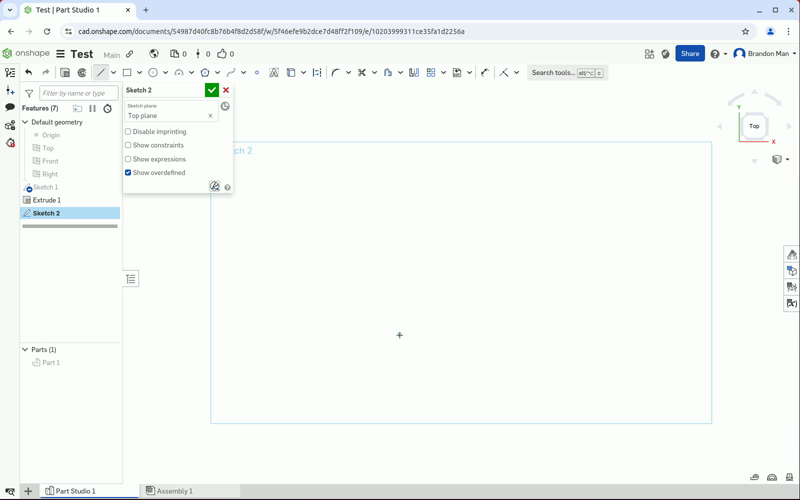
key_down(shift)
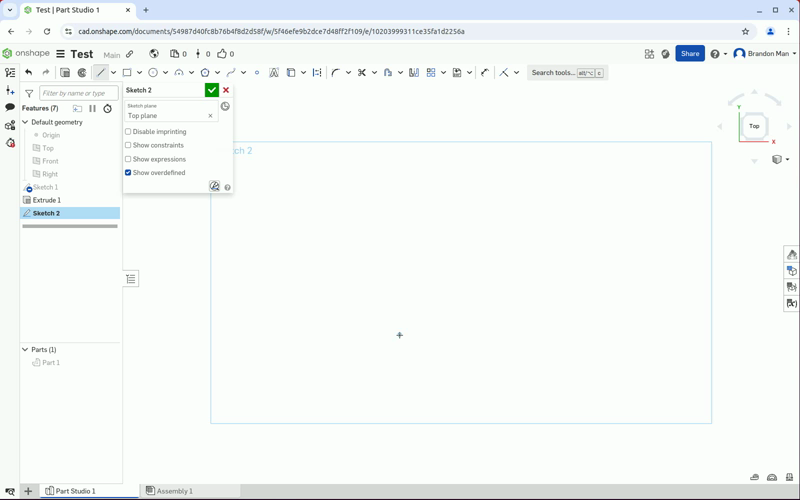
mouse_move(429, 334)
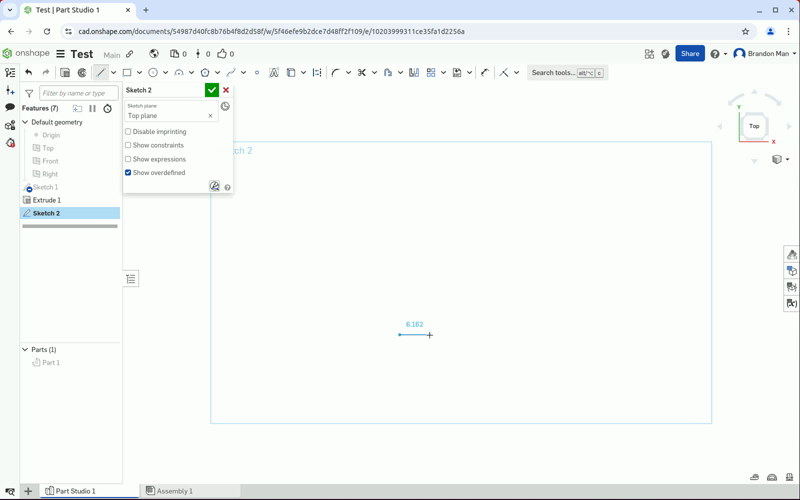
mouse_move(399, 304)
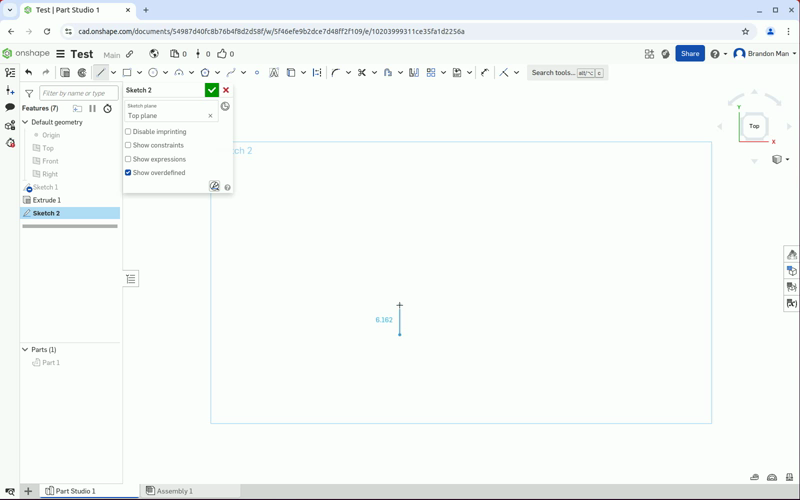
click(399, 304)
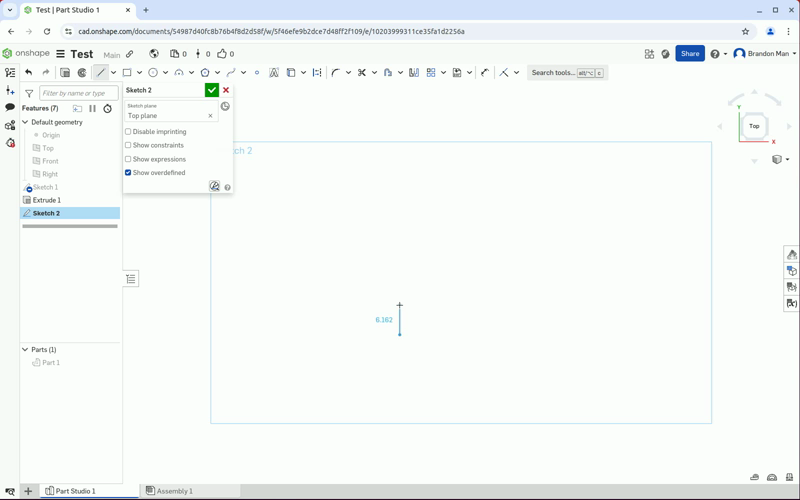
key_up(shift)
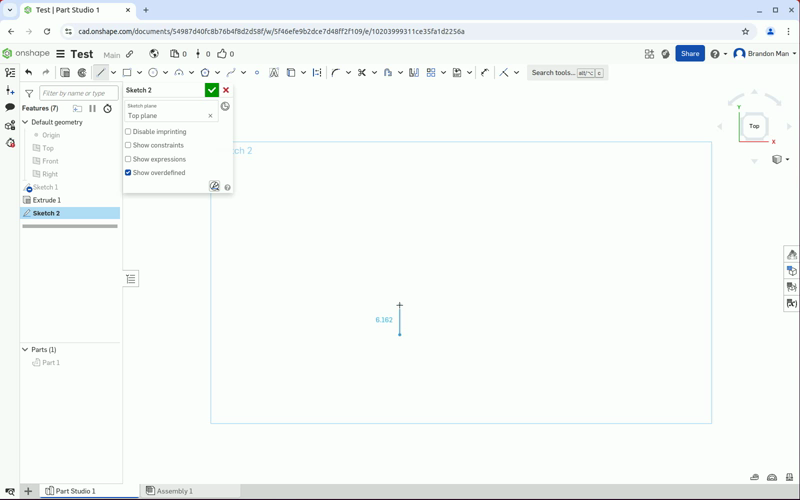
key(esc)
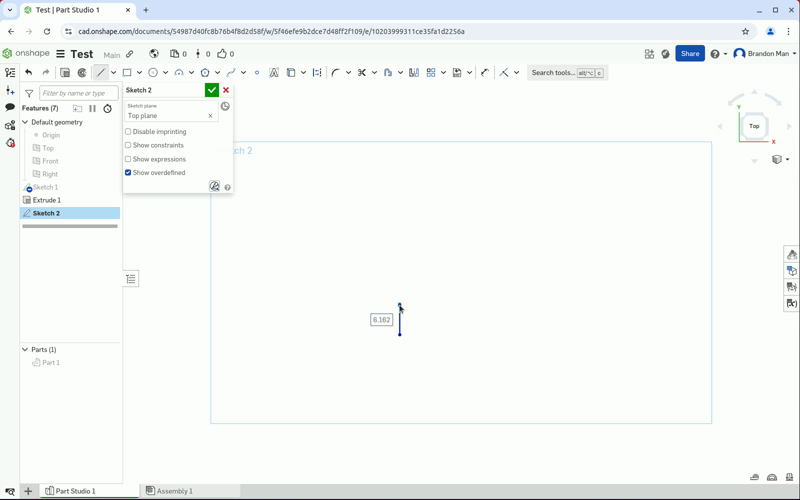
key(a)
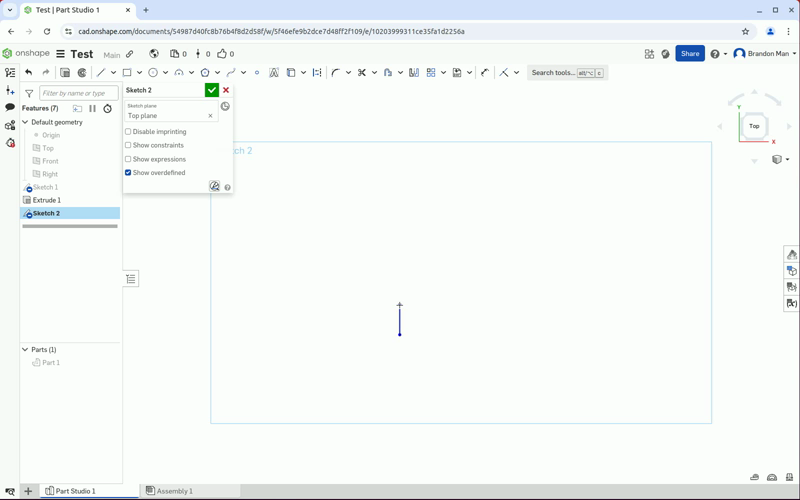
mouse_move(399, 304)
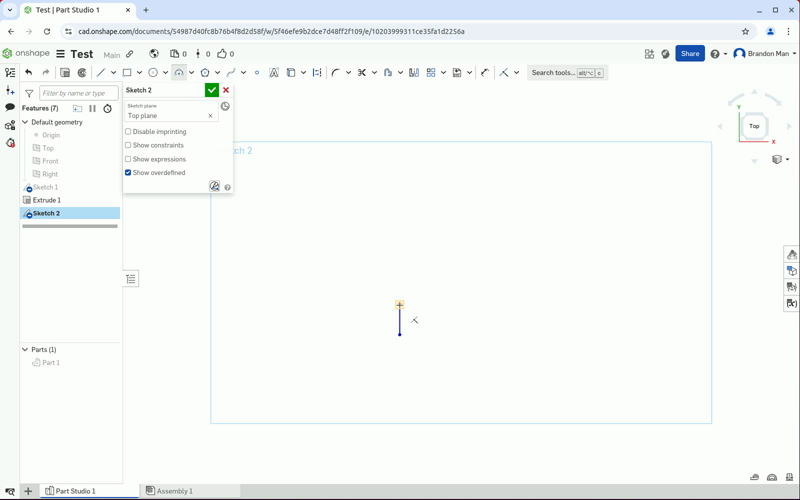
click(399, 304)
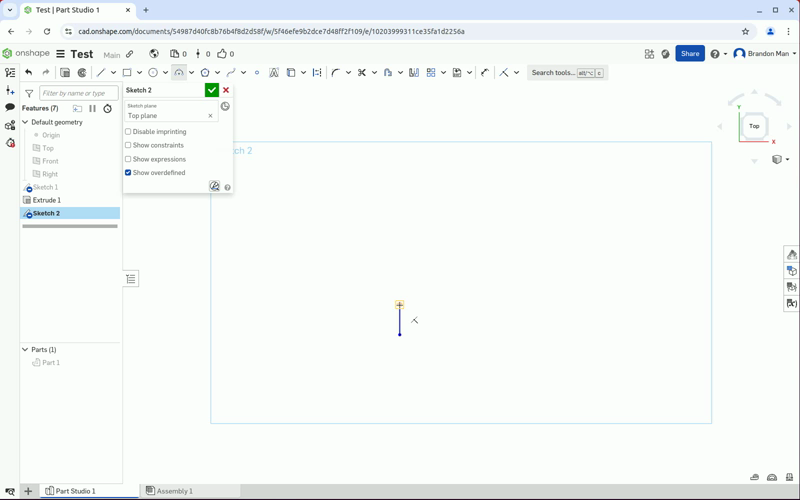
key_down(shift)
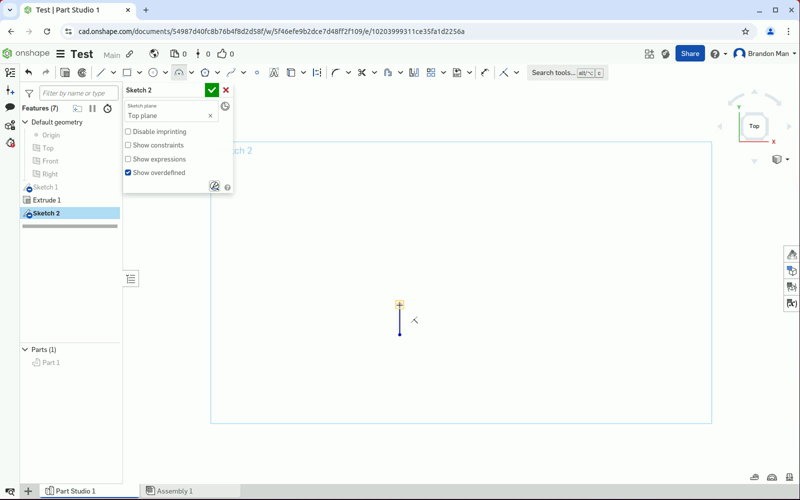
mouse_move(399, 263)
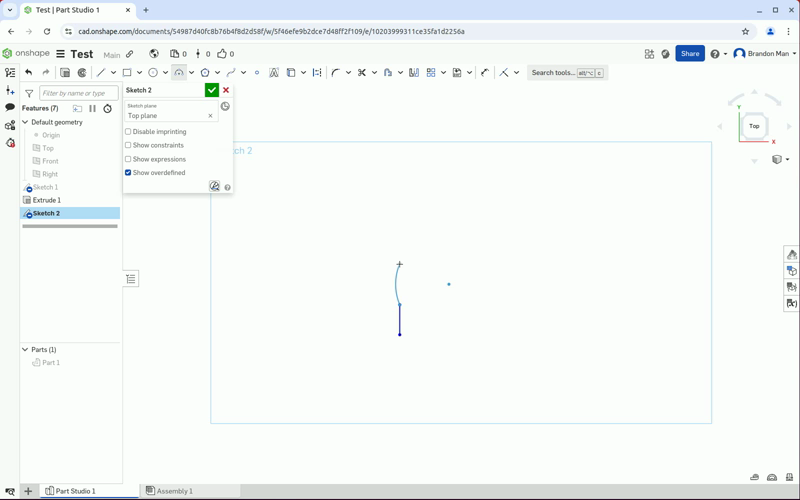
click(399, 263)
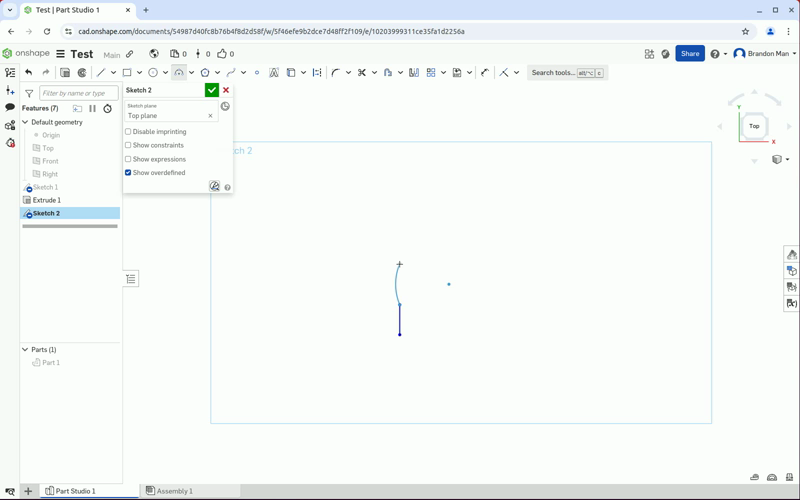
mouse_move(379, 284)
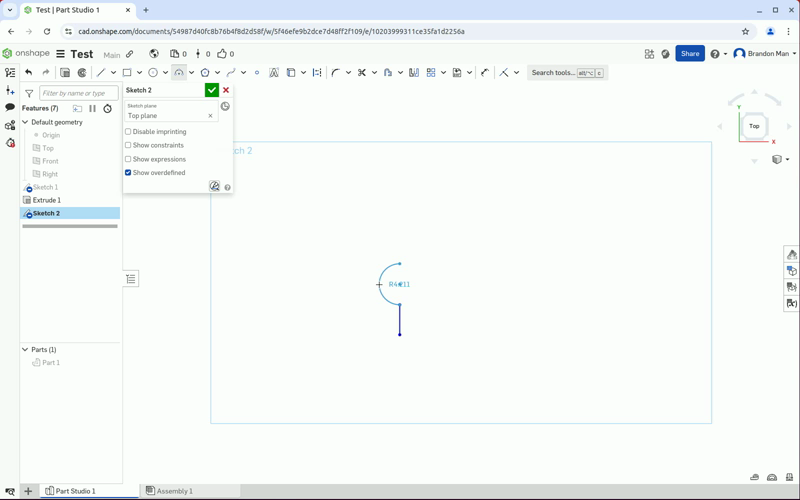
click(379, 284)
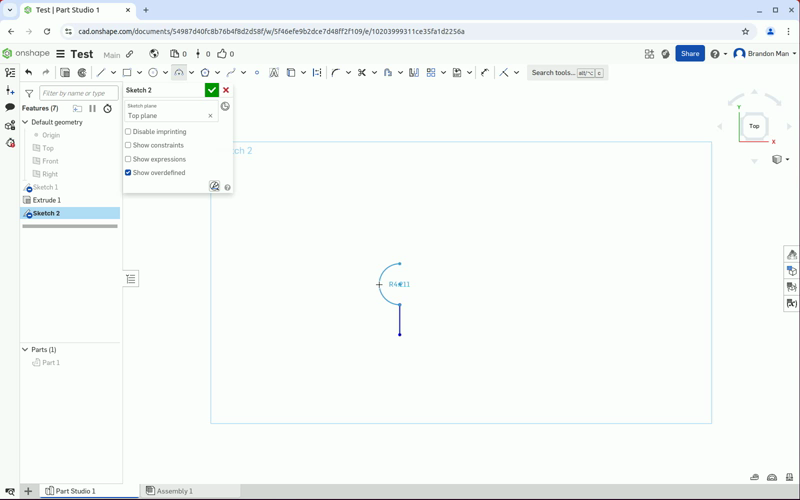
key_up(shift)
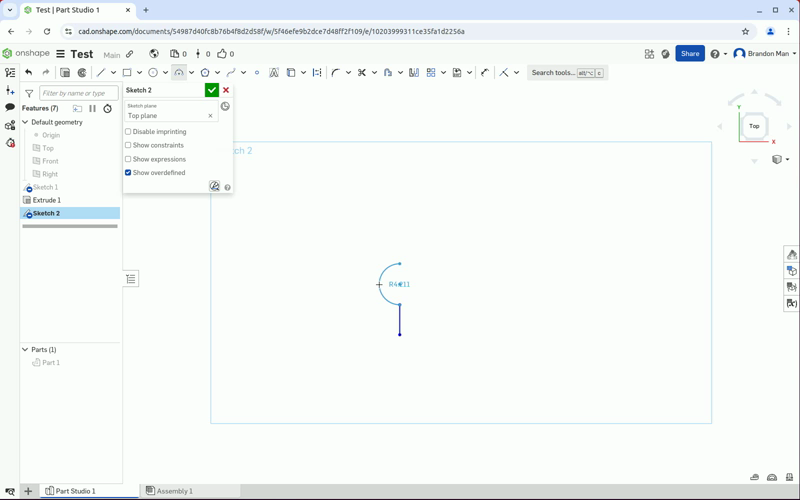
key(esc)
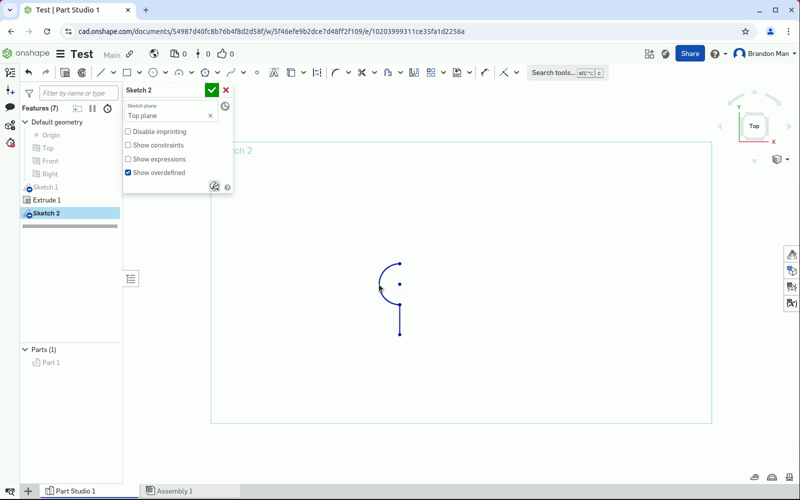
key(l)
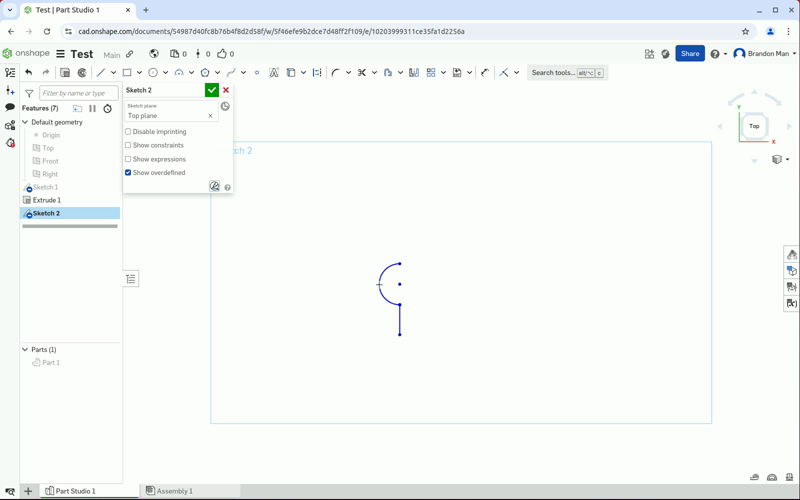
mouse_move(399, 263)
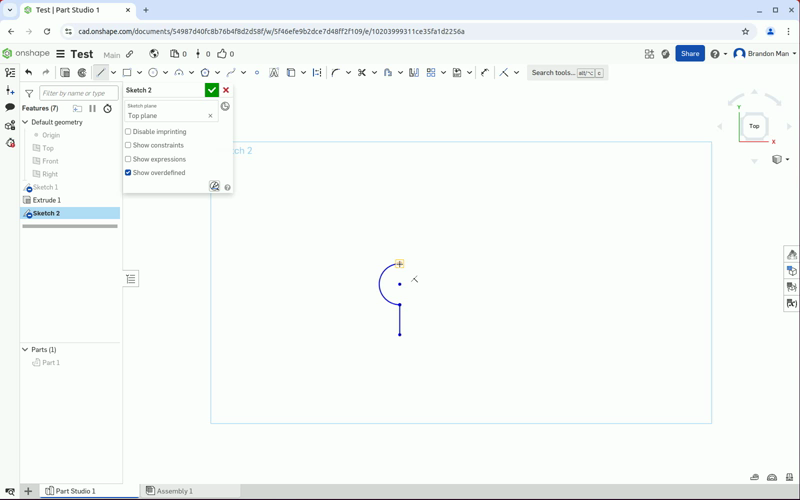
click(399, 263)
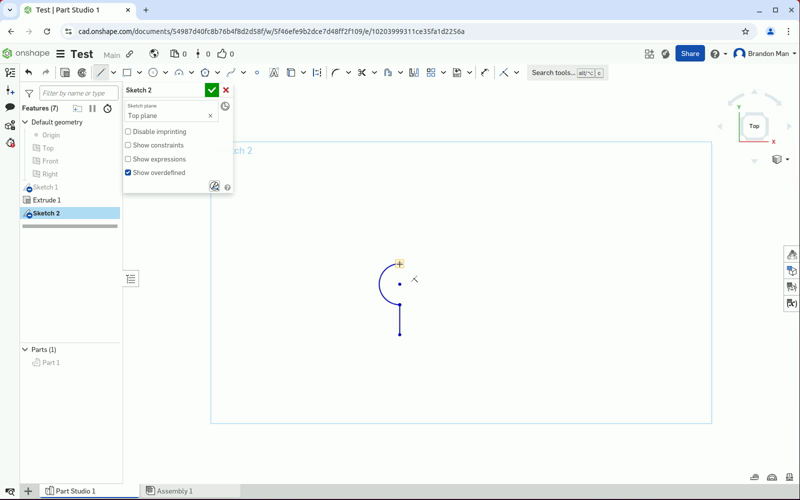
key_down(shift)
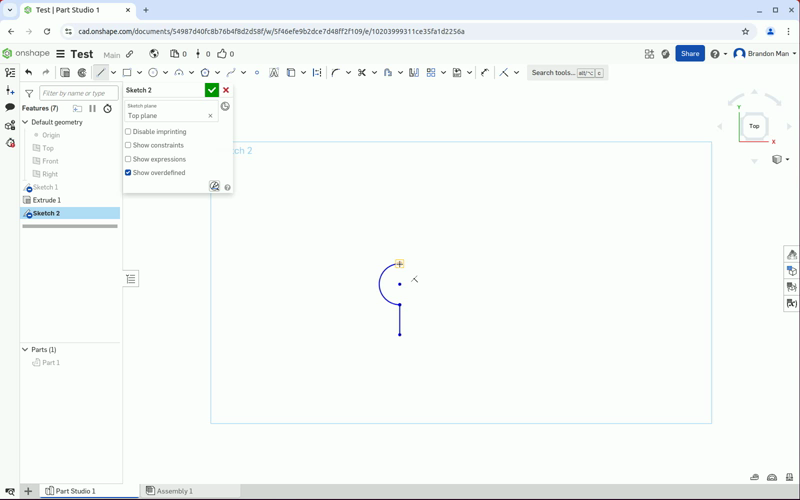
mouse_move(429, 263)
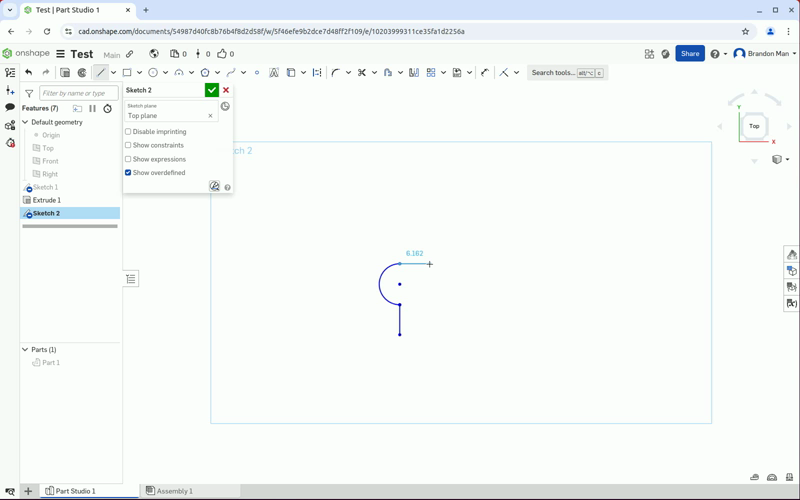
mouse_move(399, 232)
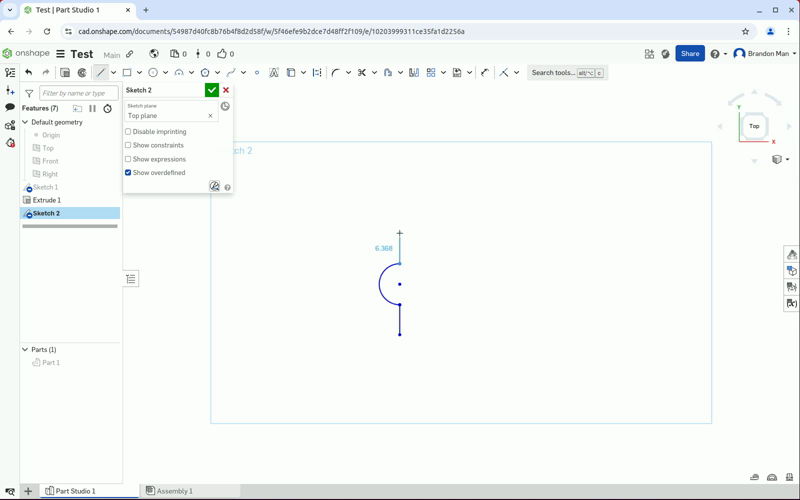
click(399, 232)
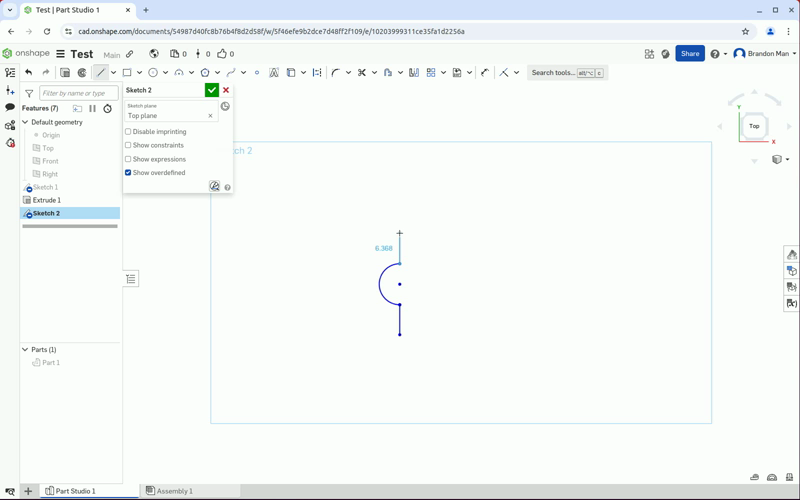
key_up(shift)
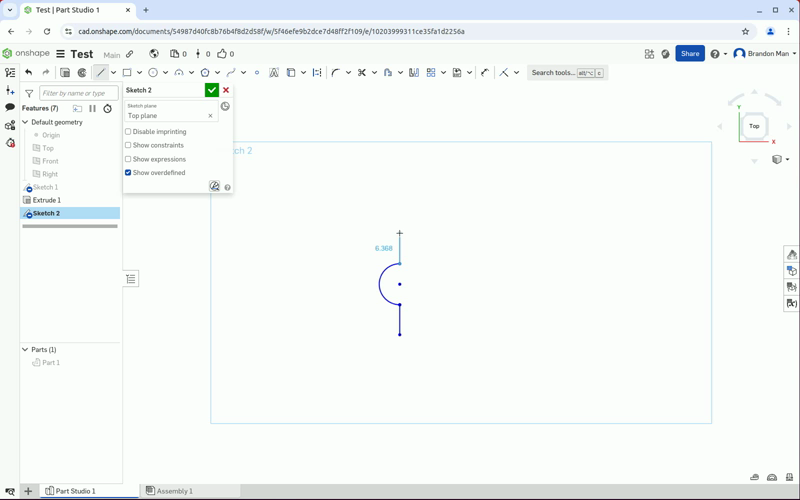
key(esc)
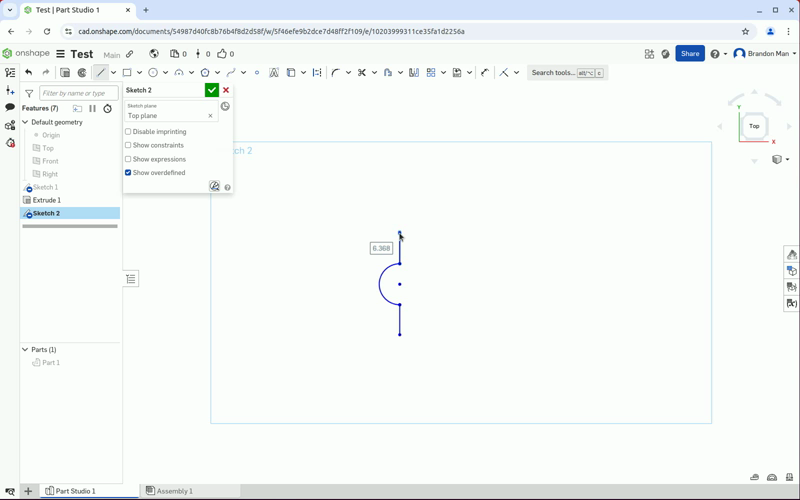
key(a)
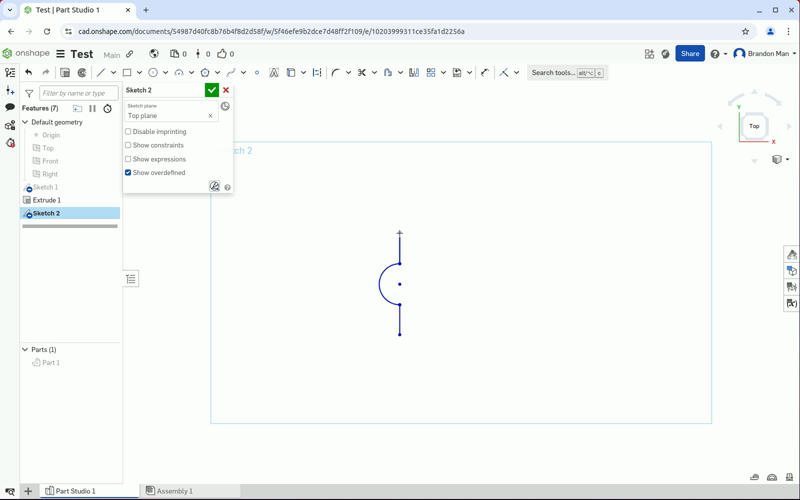
mouse_move(399, 232)
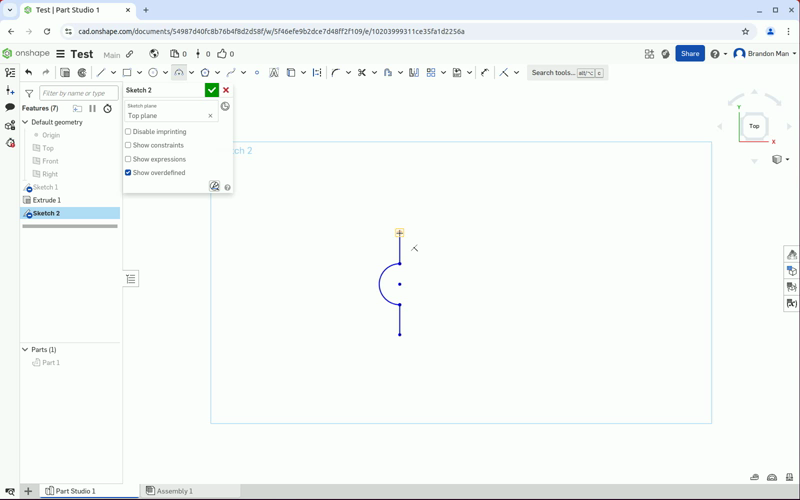
click(399, 232)
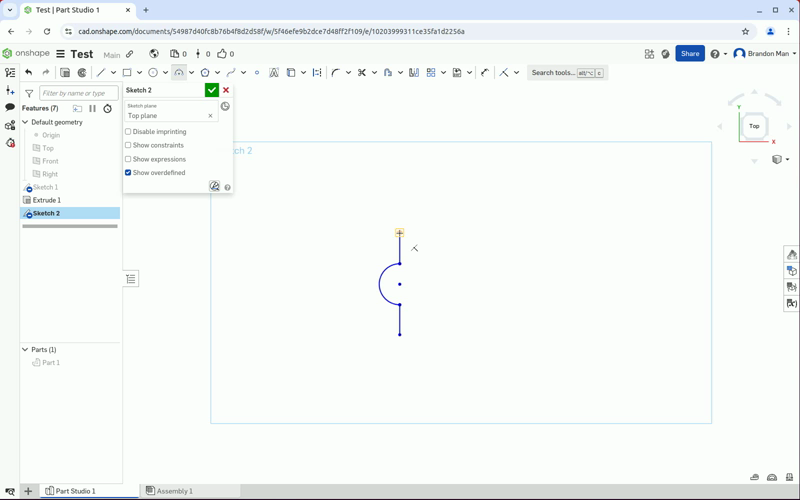
mouse_move(399, 334)
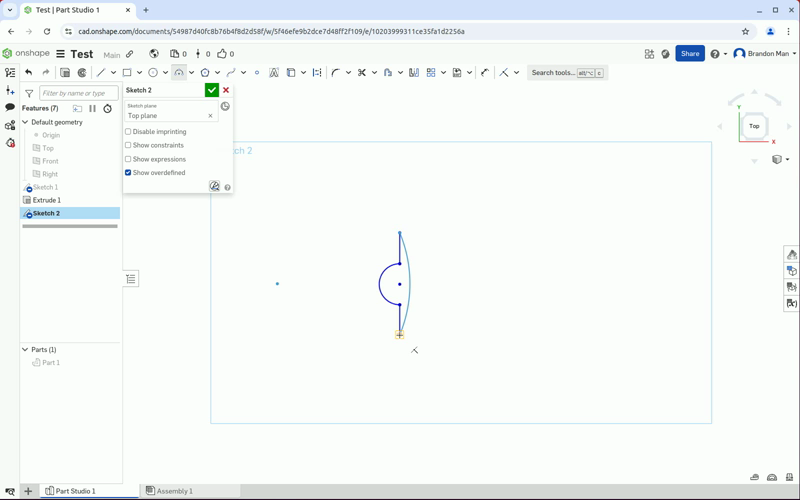
click(399, 334)
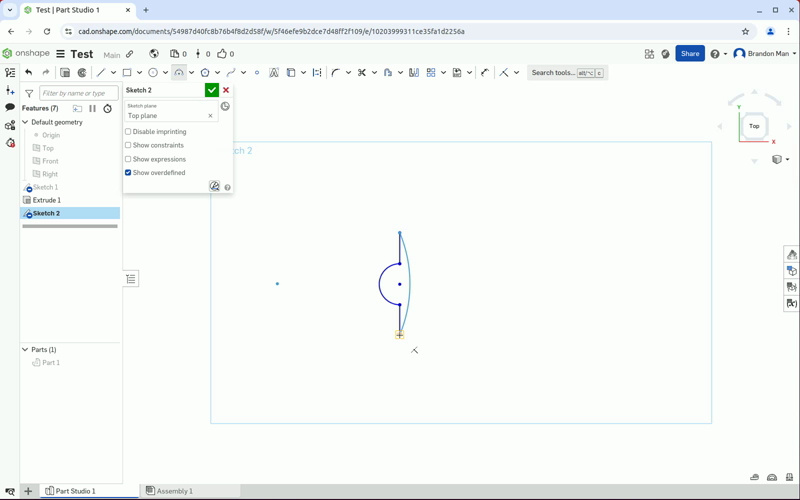
key_down(shift)
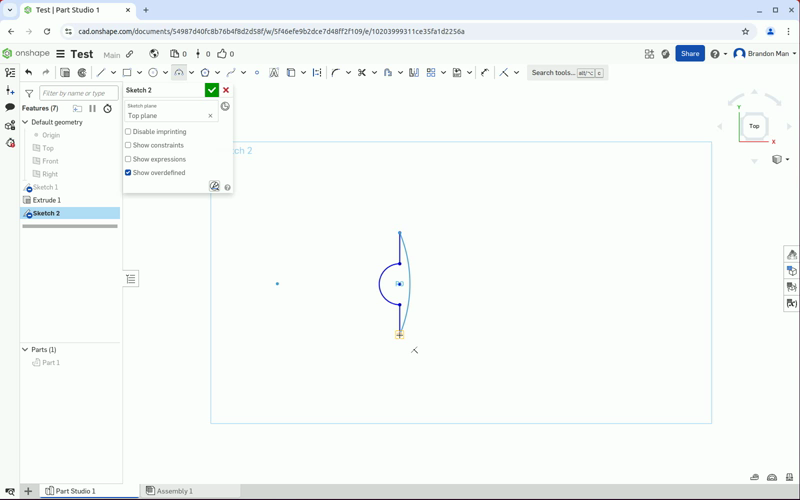
mouse_move(348, 283)
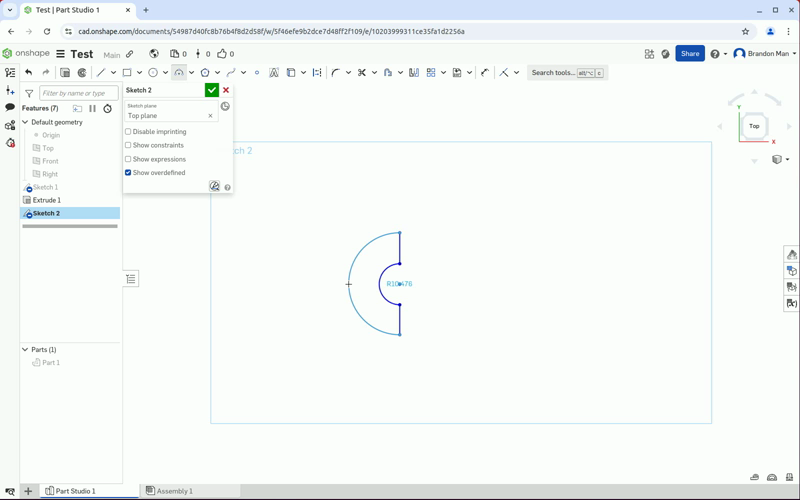
click(348, 283)
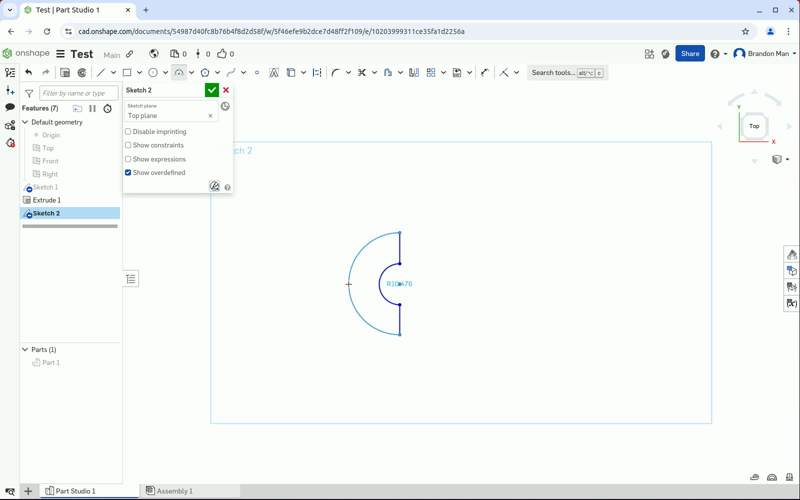
key_up(shift)
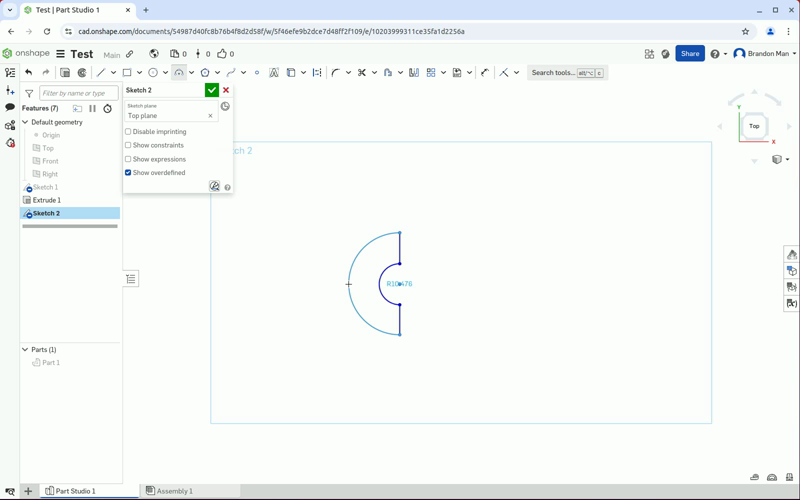
key(esc)
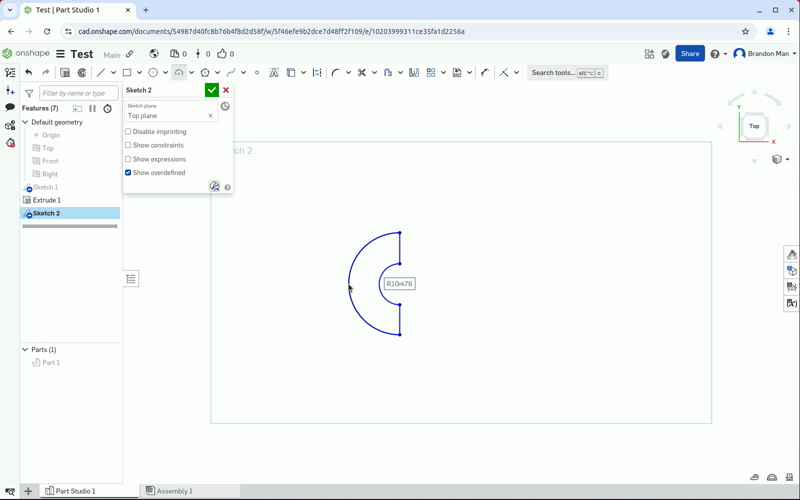
mouse_move(369, 288)
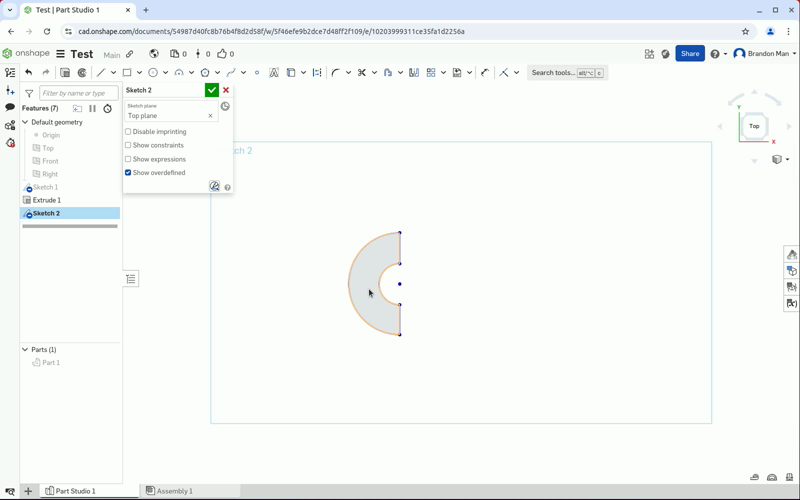
scroll(6)
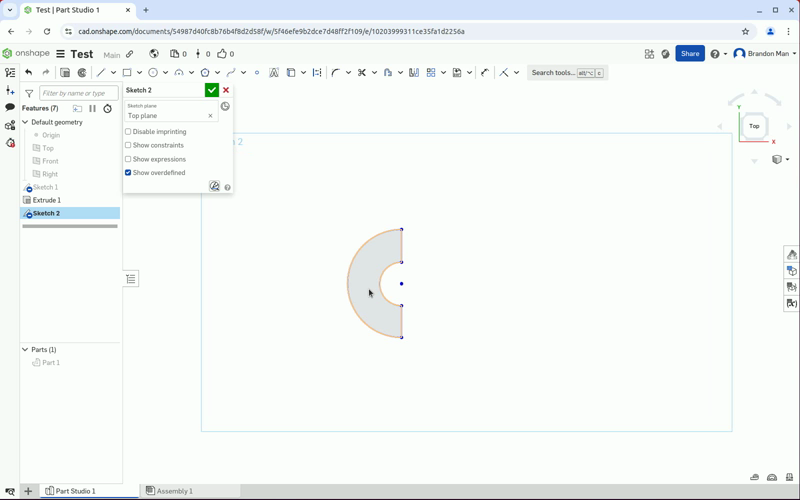
scroll(6)
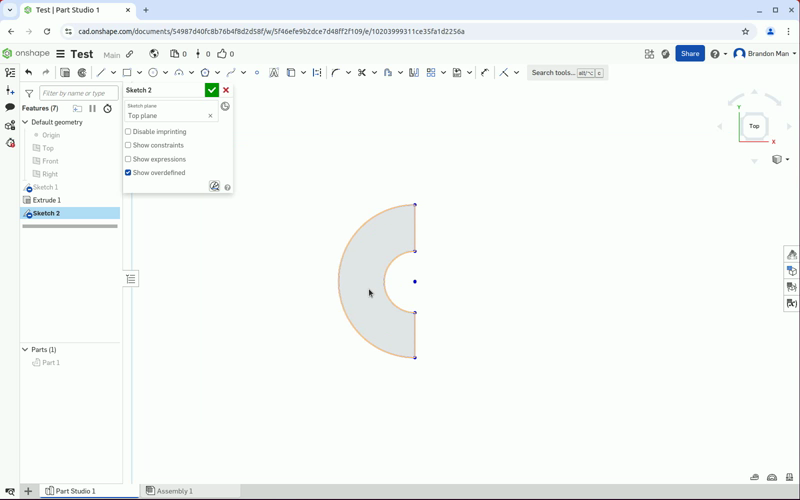
scroll(6)
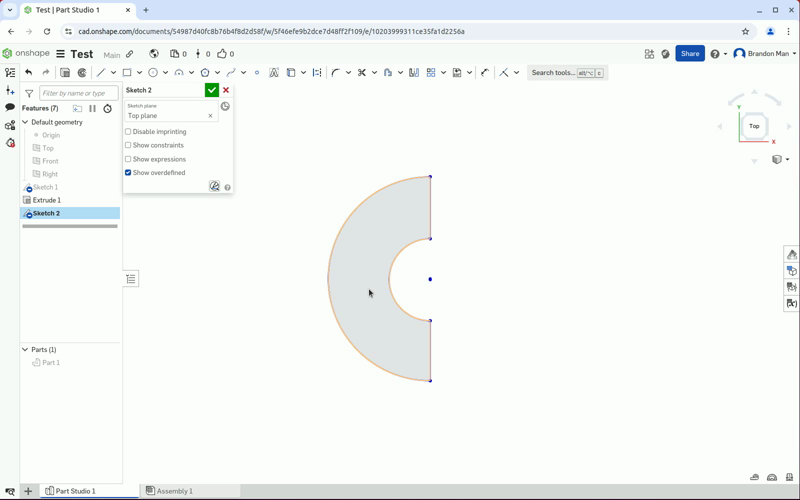
scroll(6)
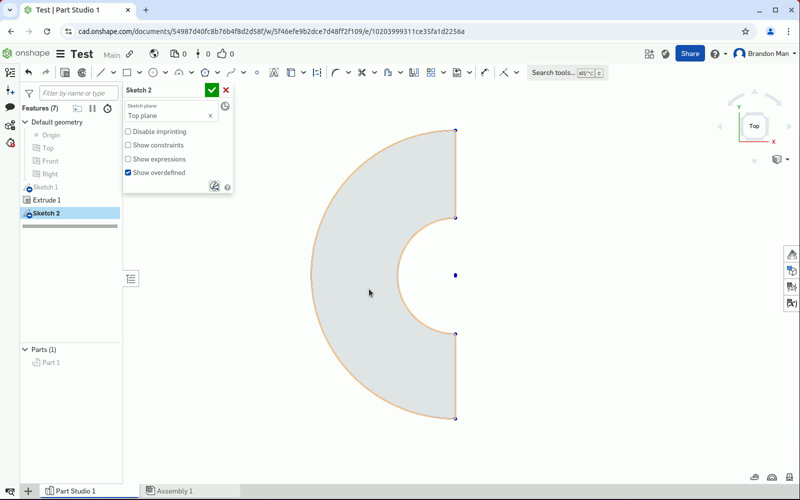
scroll(6)
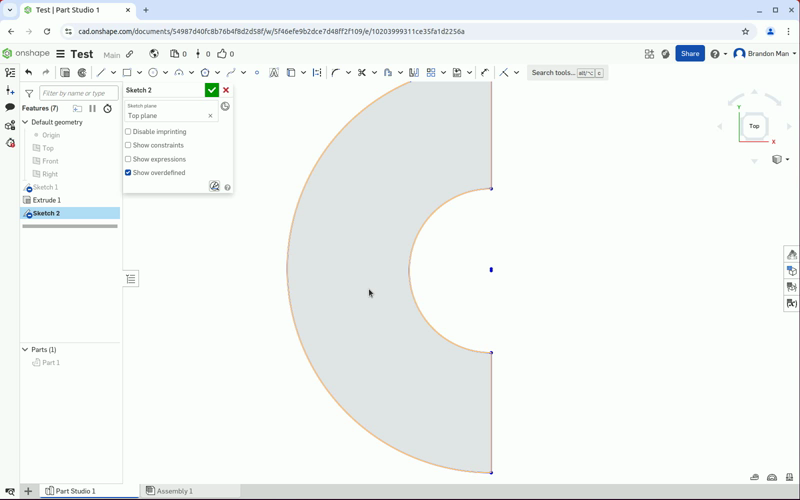
scroll(6)
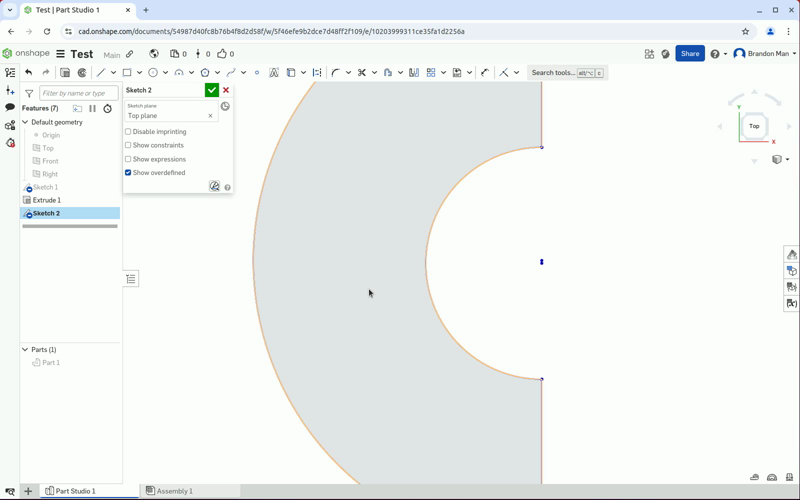
scroll(6)
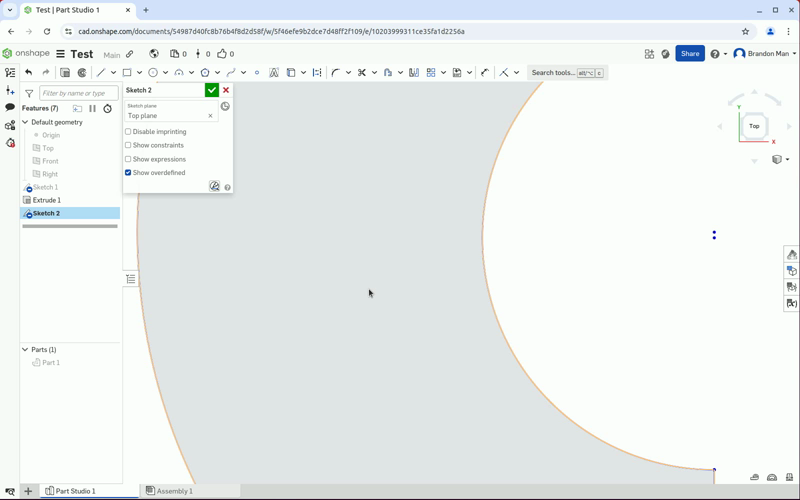
click(369, 288)
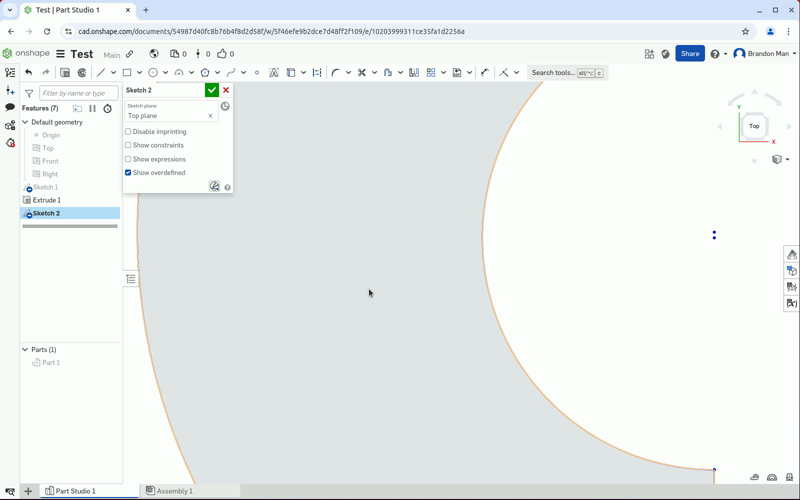
scroll(-6)
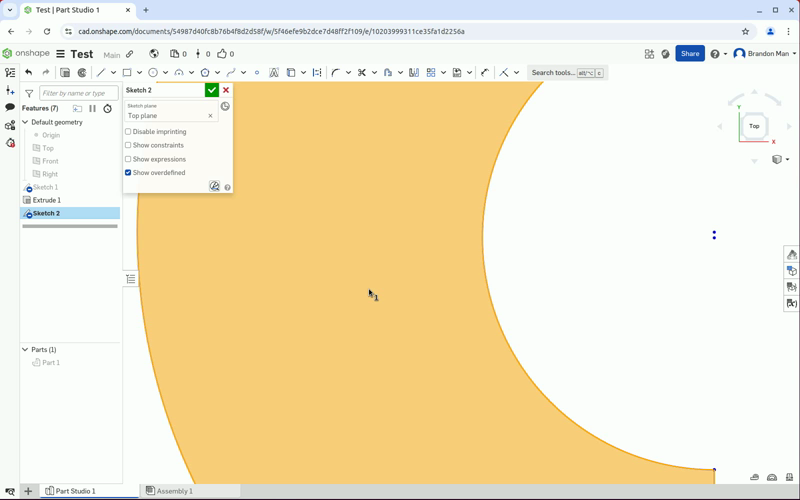
scroll(-6)
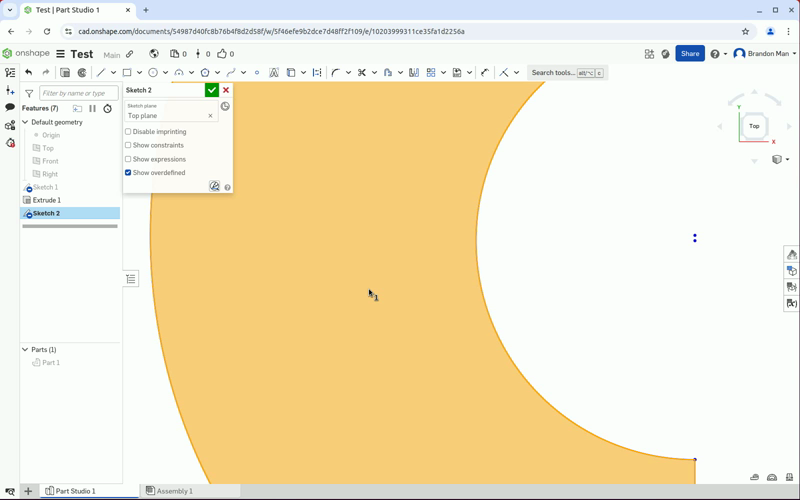
scroll(-6)
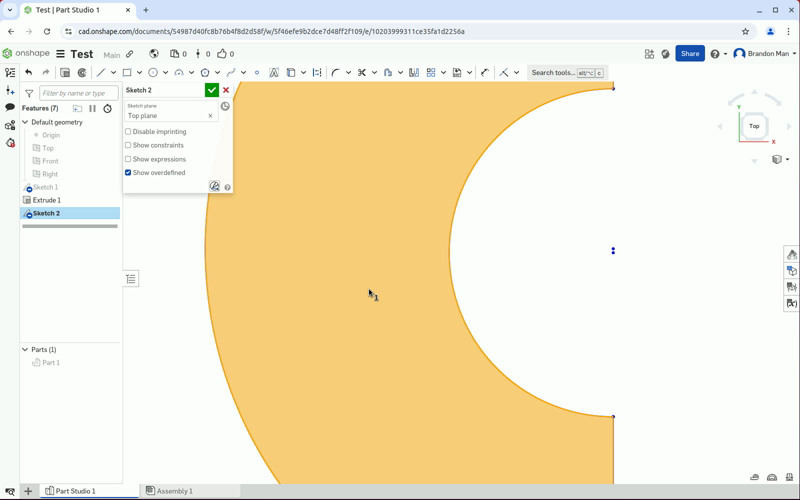
scroll(-6)
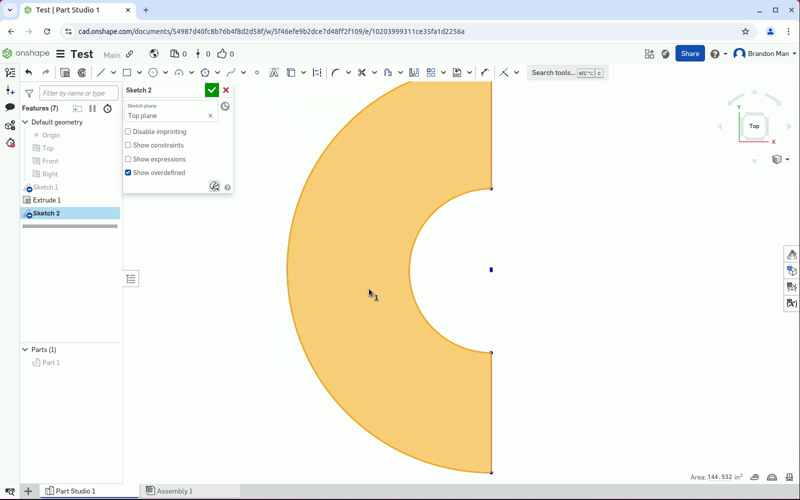
scroll(-6)
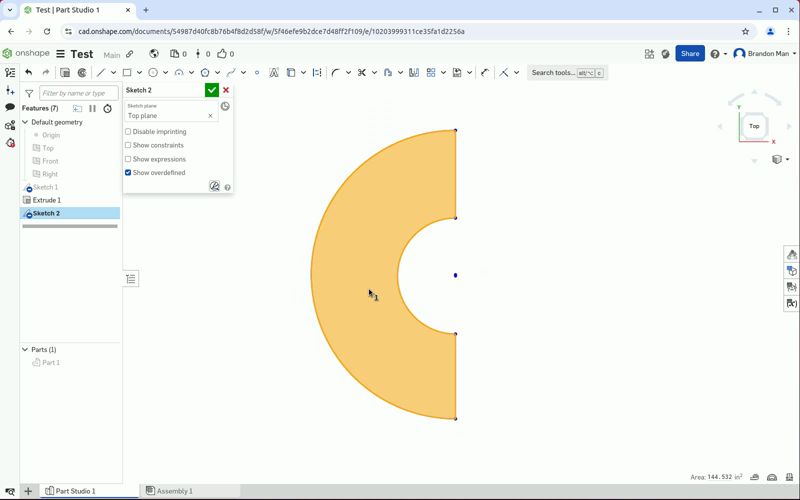
scroll(-6)
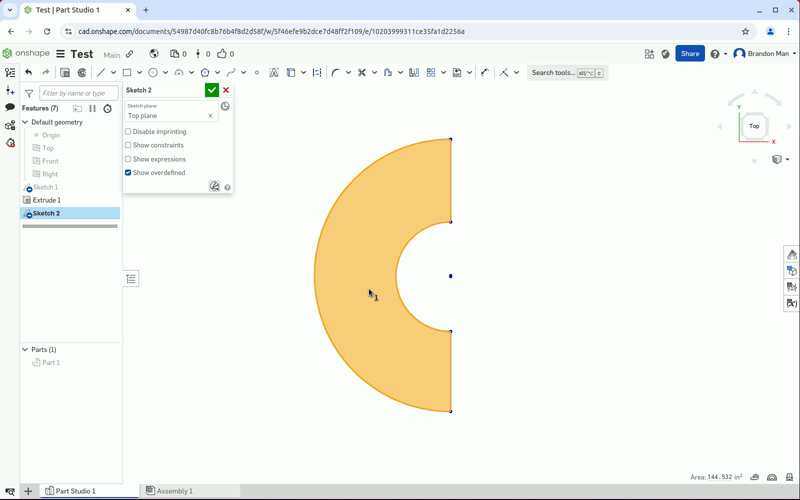
scroll(-6)
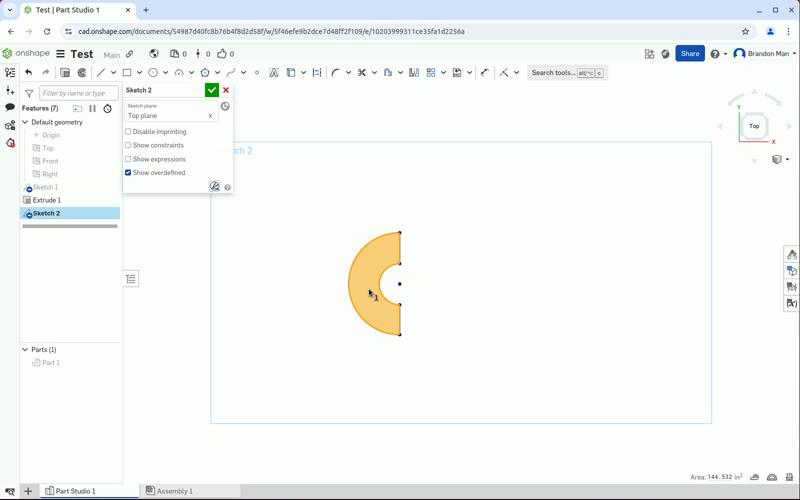
mouse_move(73, 352)
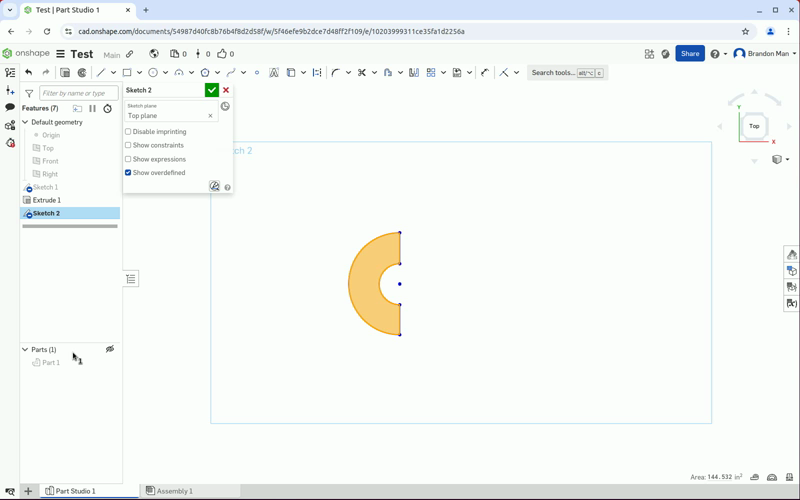
key(shift+y)
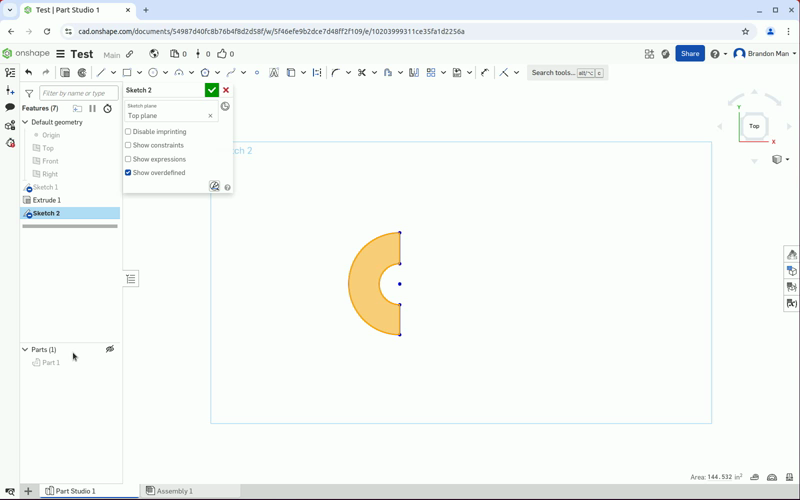
key(shift+e)
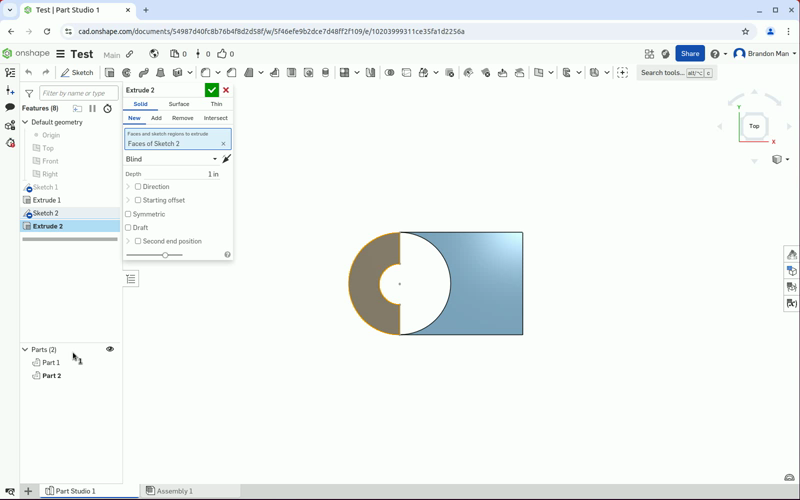
mouse_move(143, 106)
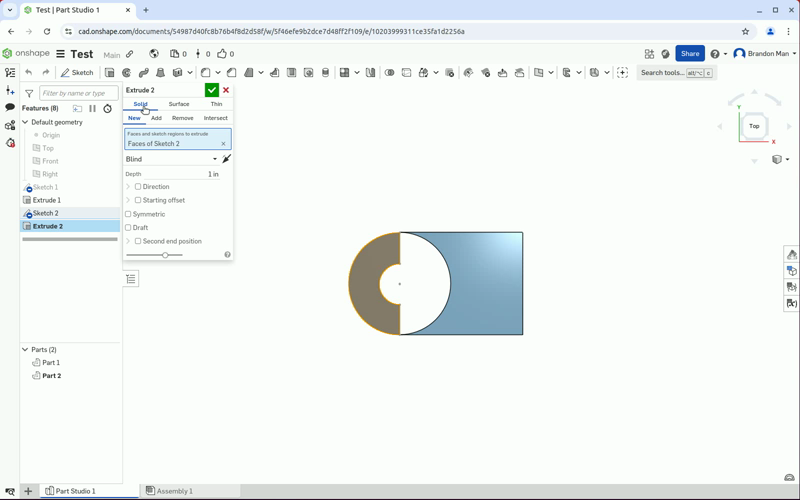
click(143, 106)
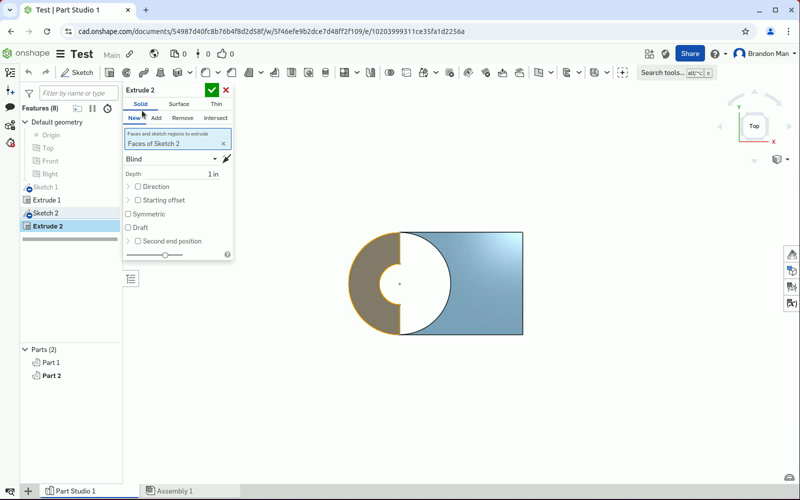
mouse_move(137, 120)
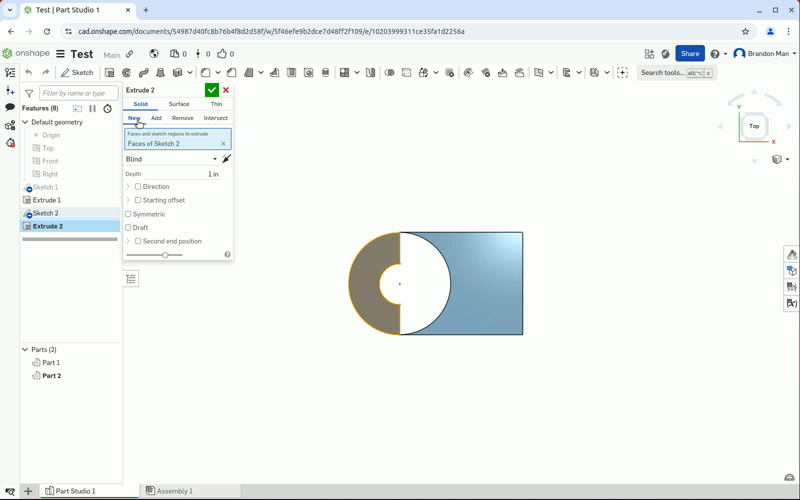
click(137, 120)
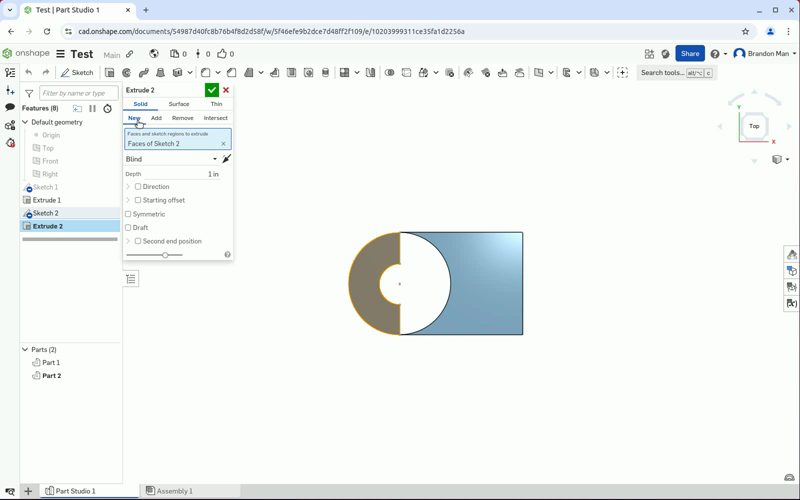
key(tab, 4)
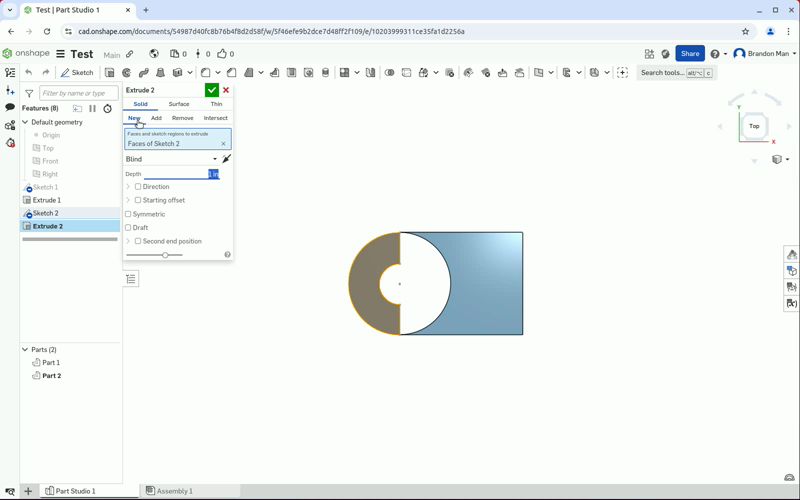
text(4.092)
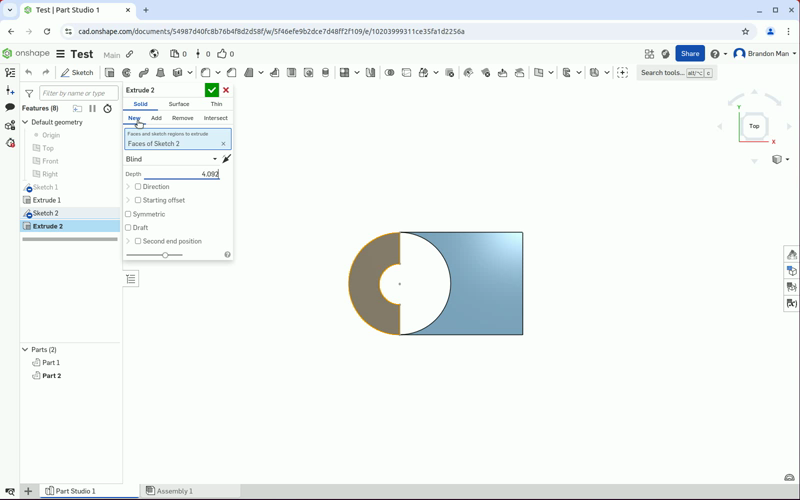
key(enter)
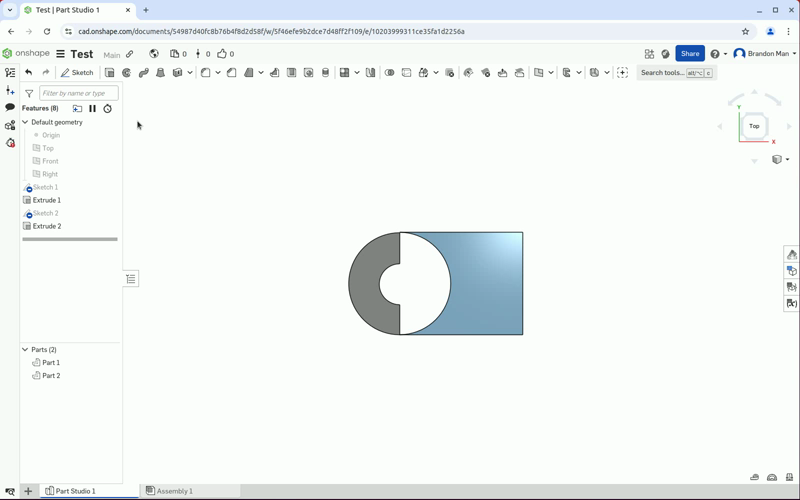
key(shift+h)
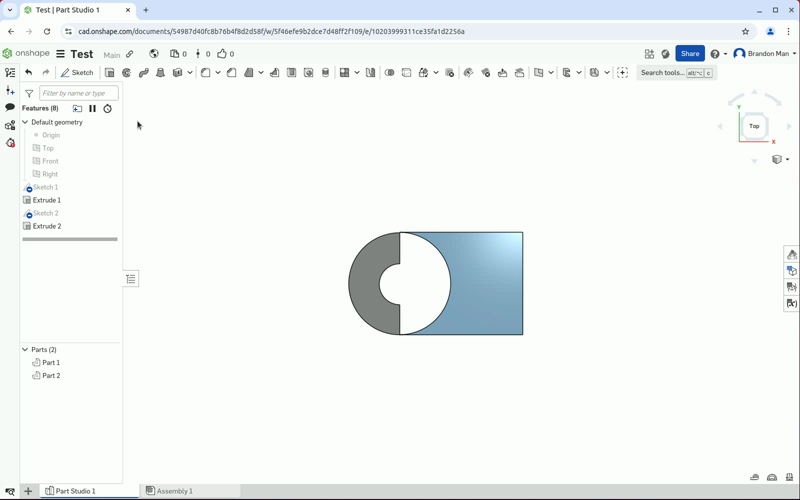
key(shift+h)
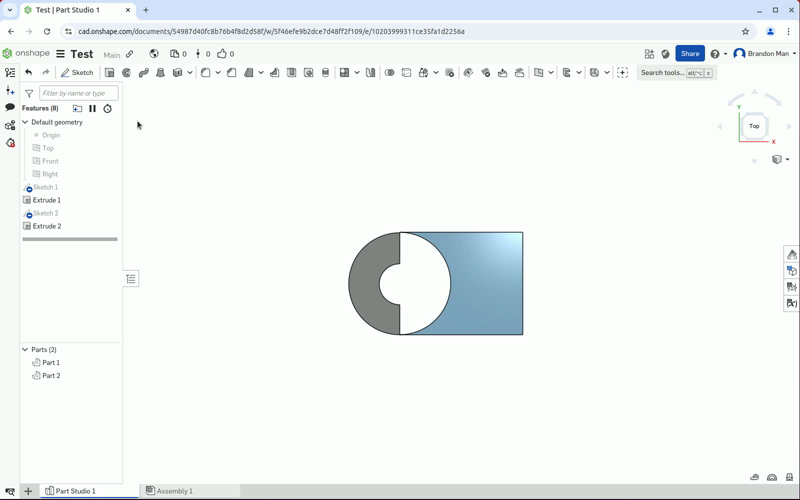
mouse_move(73, 189)
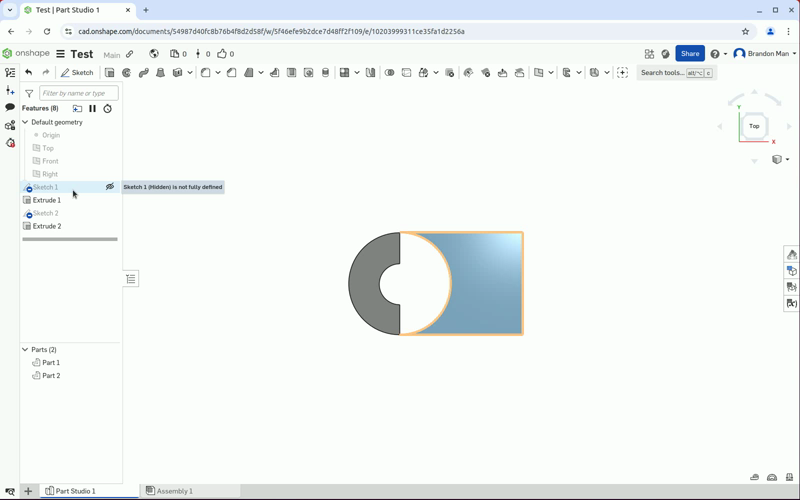
click(73, 189)
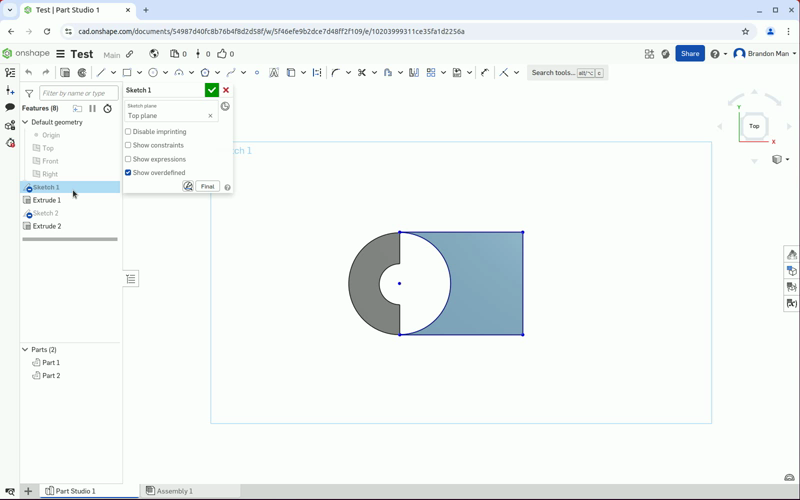
mouse_move(229, 92)
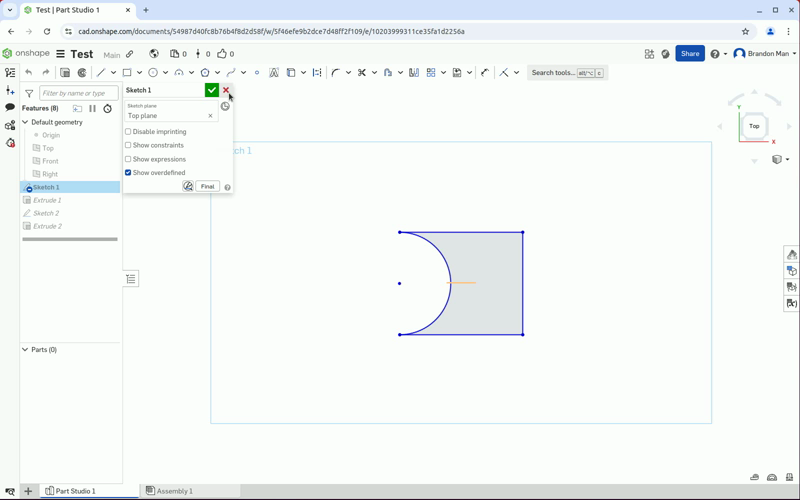
click(229, 92)
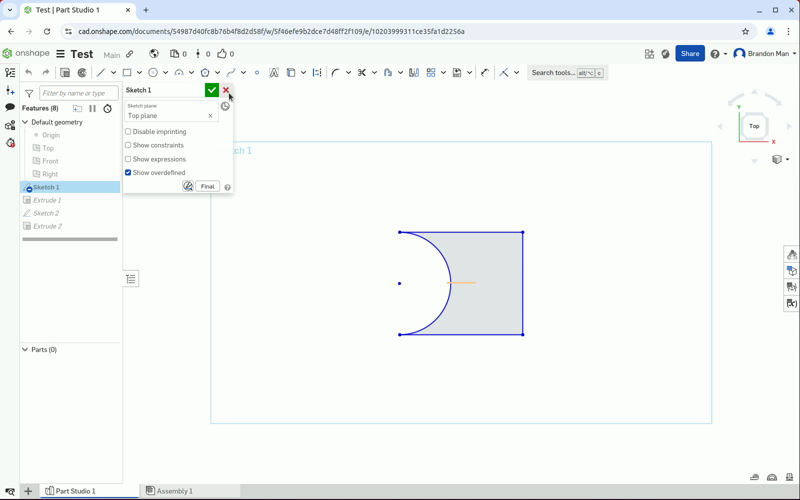
key(shift+s)
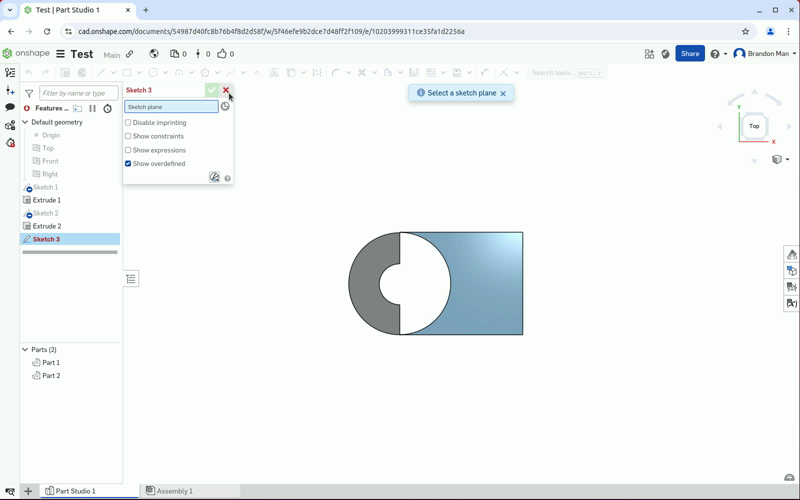
mouse_move(73, 150)
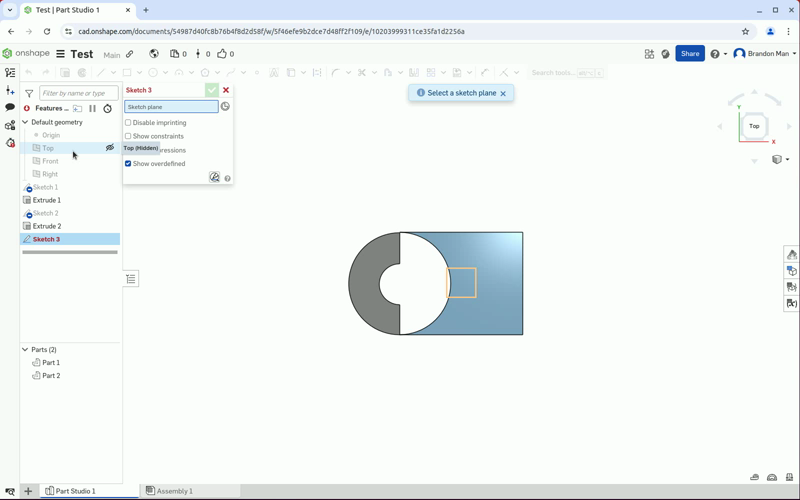
click(73, 150)
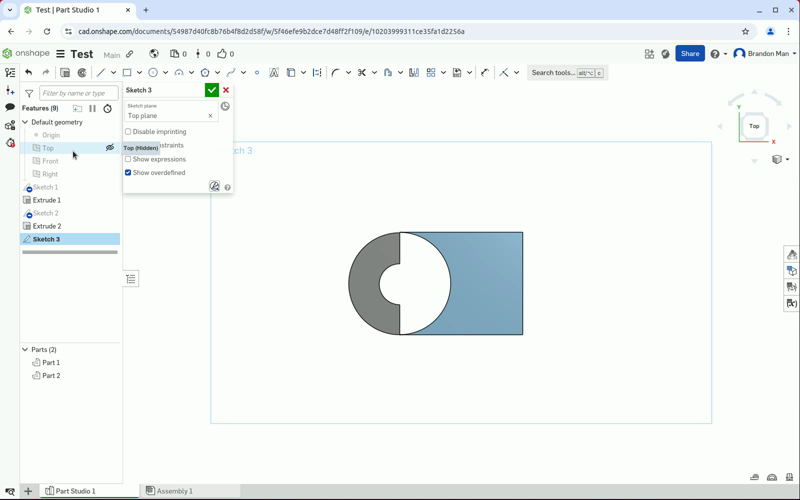
mouse_move(73, 352)
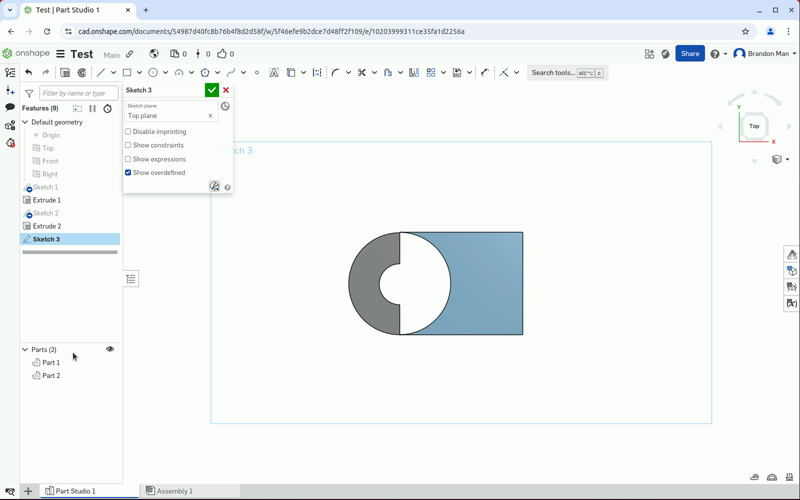
key(y)
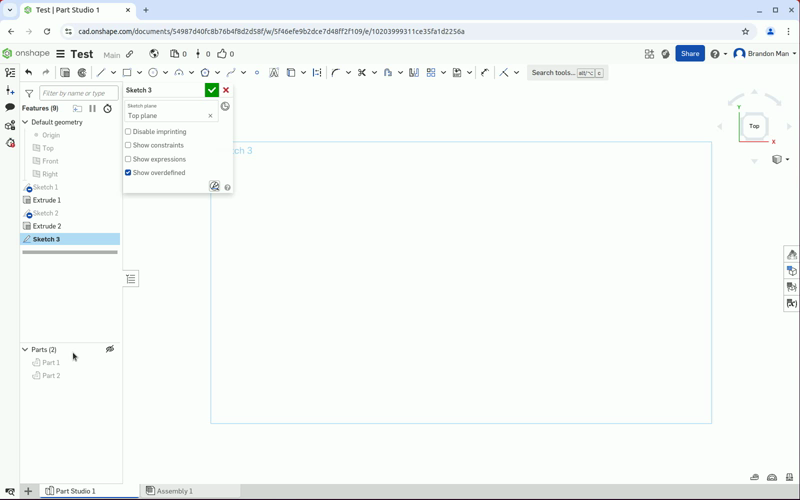
key(a)
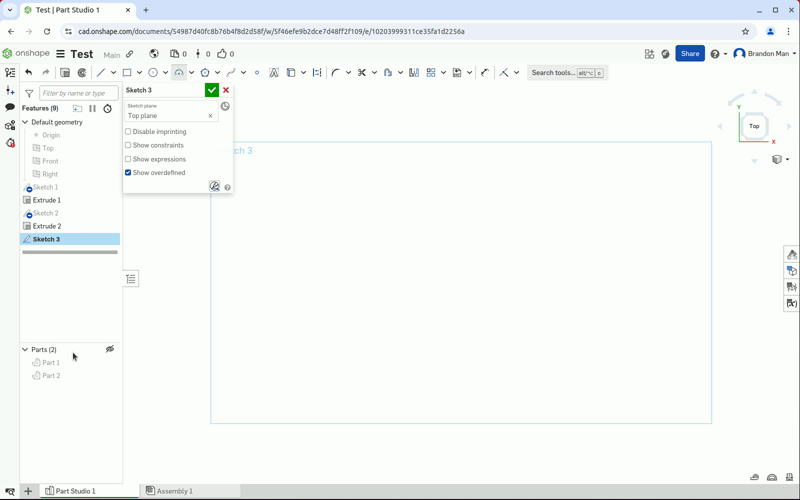
key_down(shift)
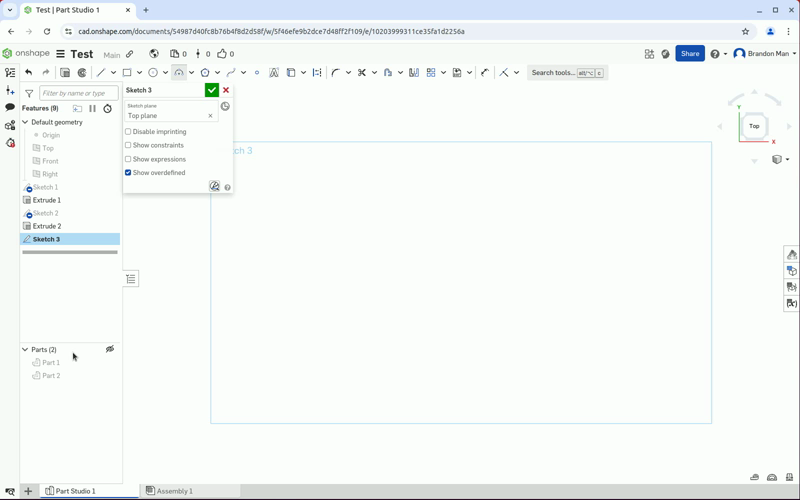
mouse_move(399, 334)
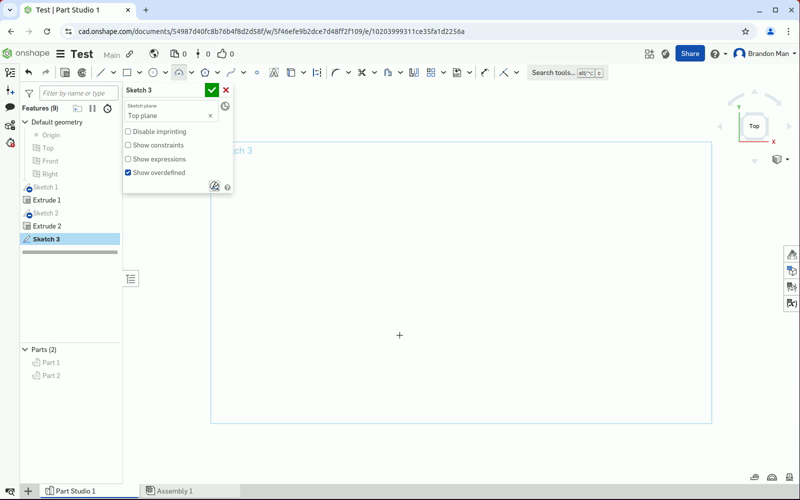
click(399, 334)
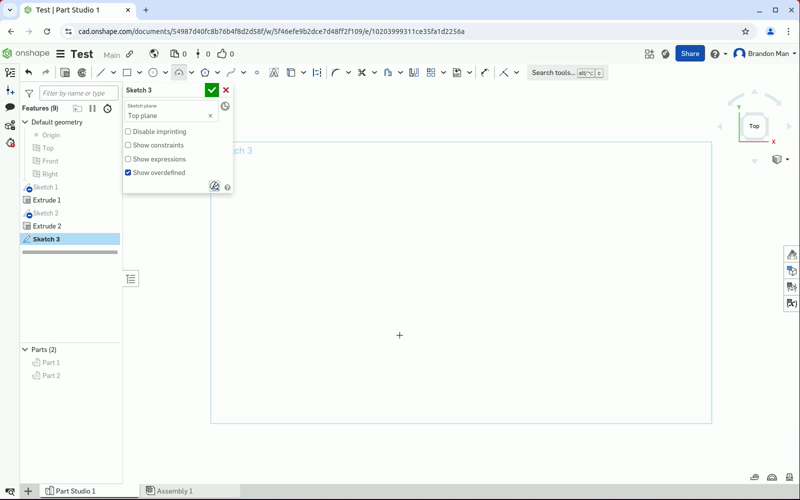
key_up(shift)
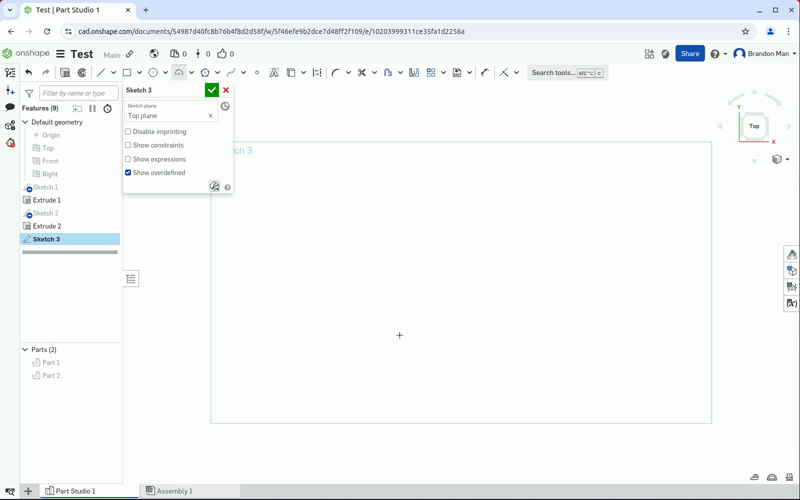
key_down(shift)
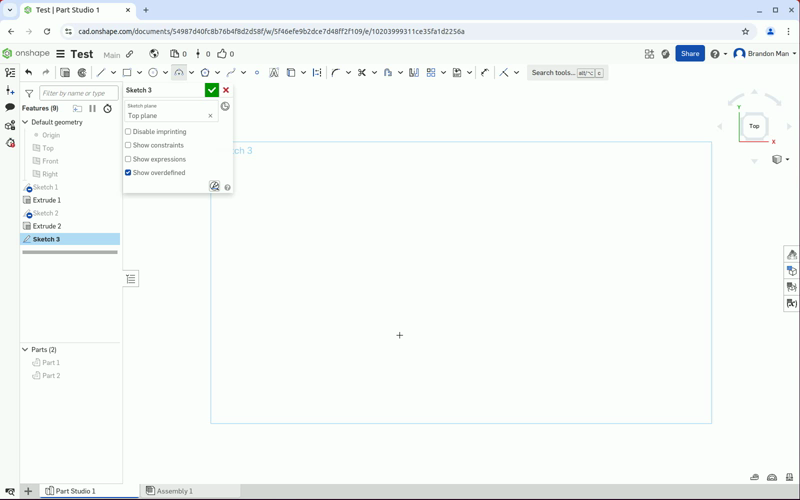
mouse_move(399, 232)
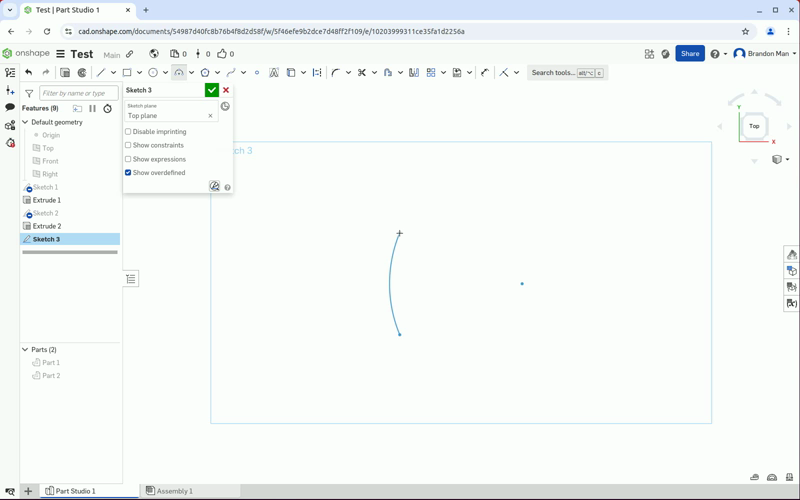
click(399, 232)
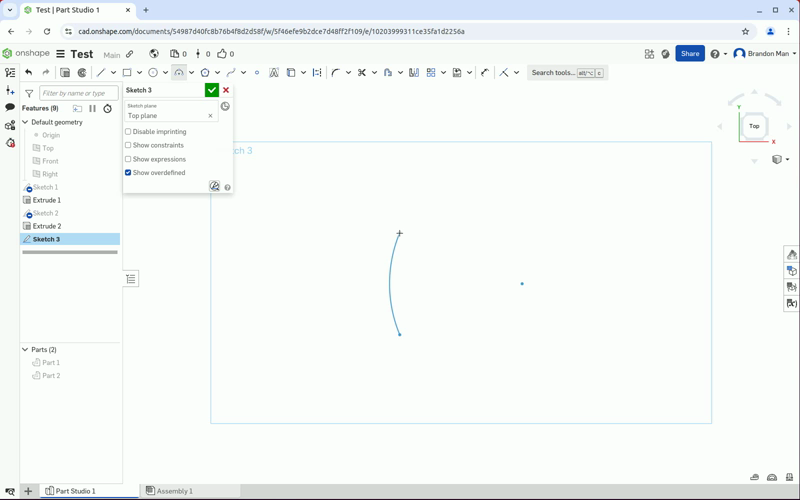
mouse_move(450, 283)
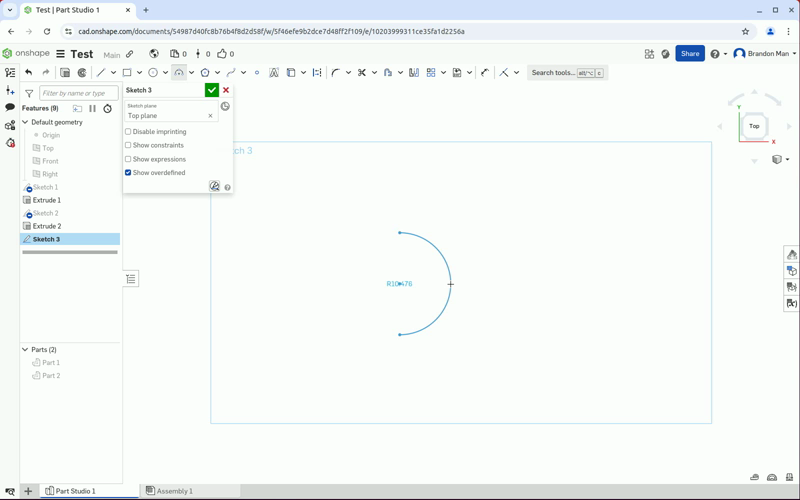
click(450, 283)
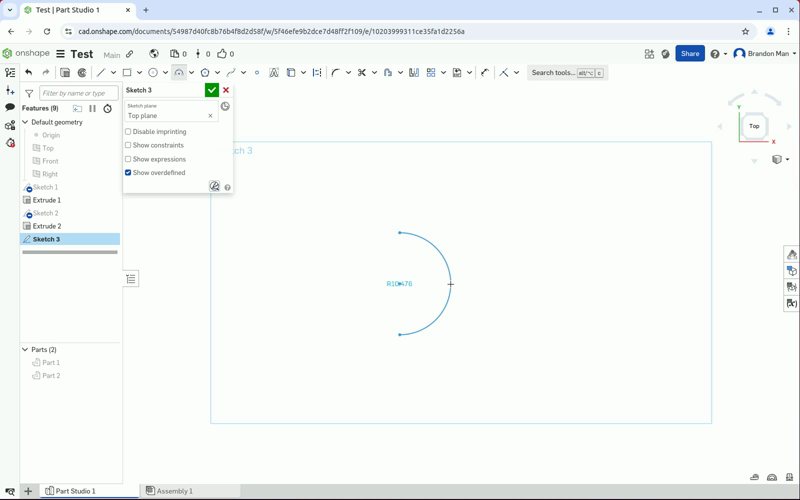
key_up(shift)
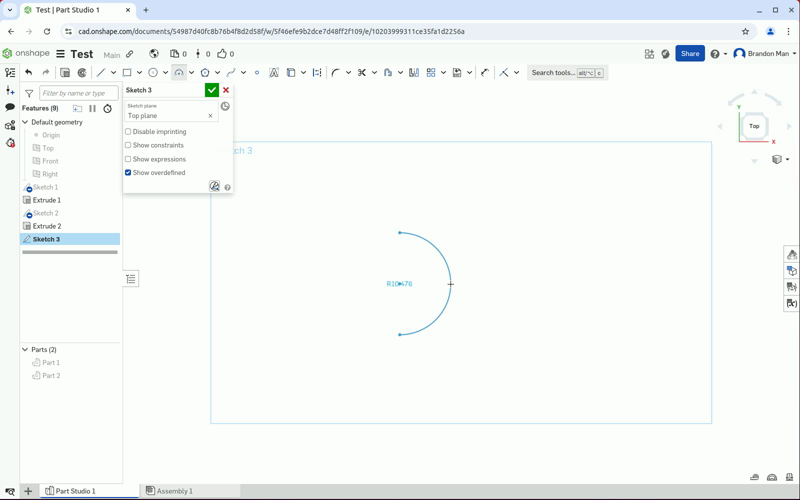
key(esc)
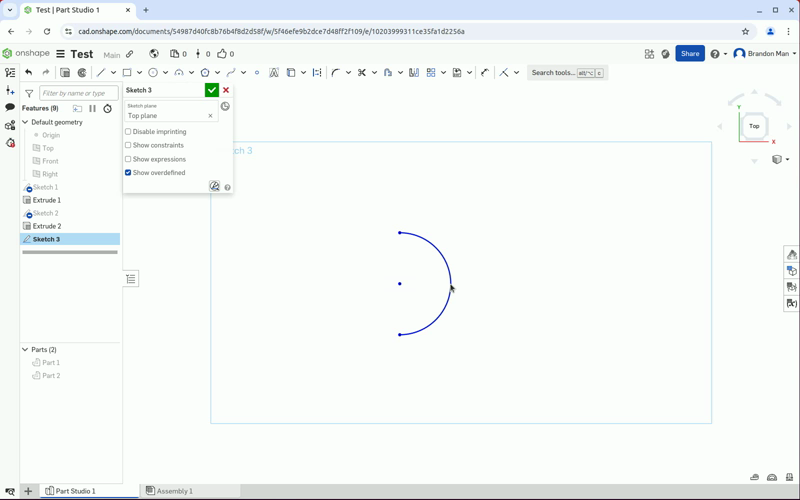
key(l)
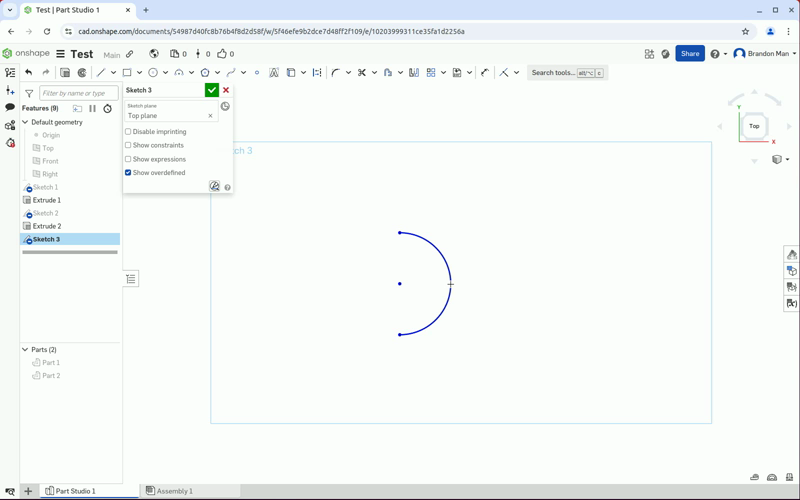
mouse_move(399, 232)
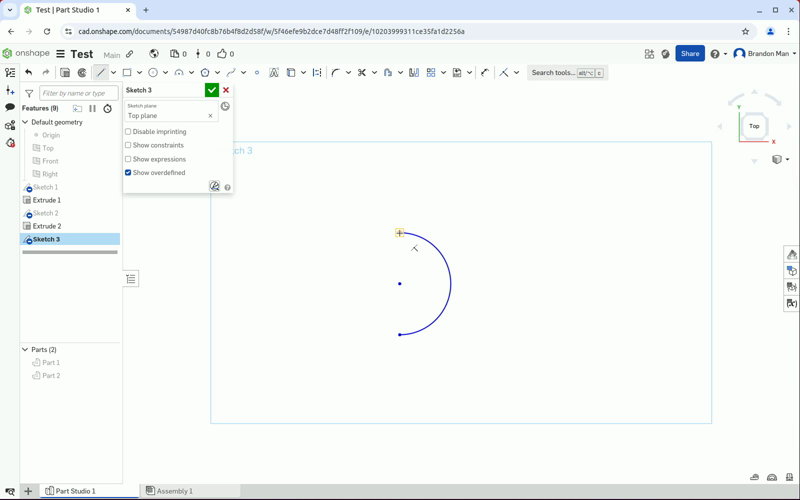
click(399, 232)
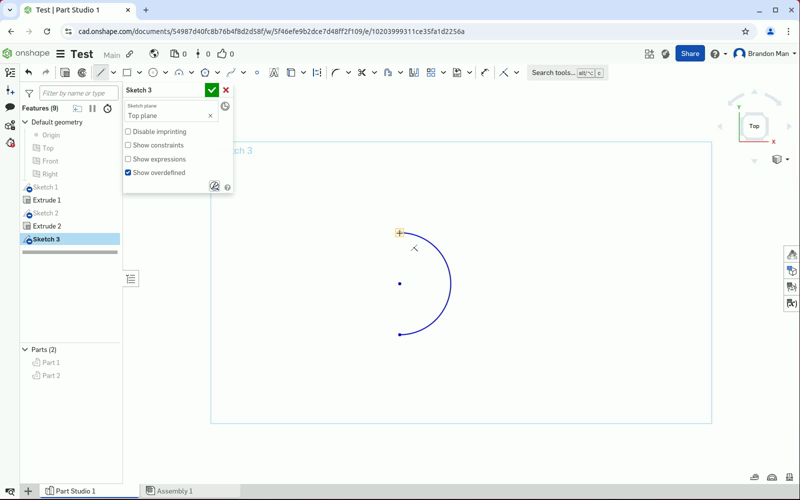
key_down(shift)
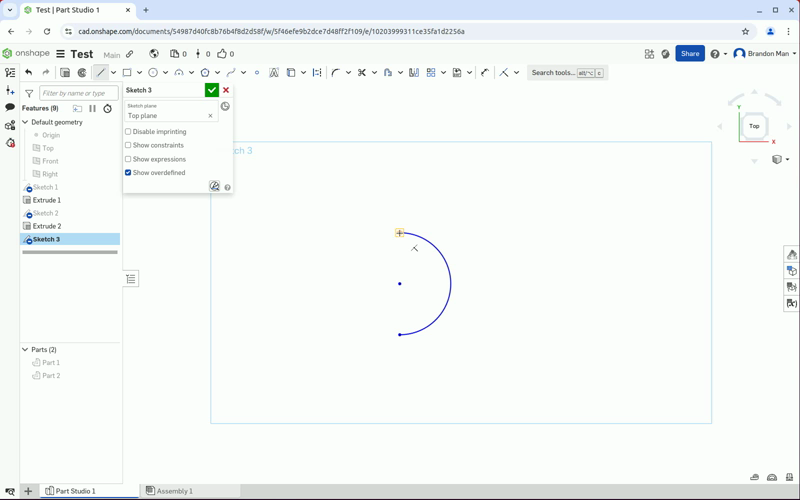
mouse_move(429, 232)
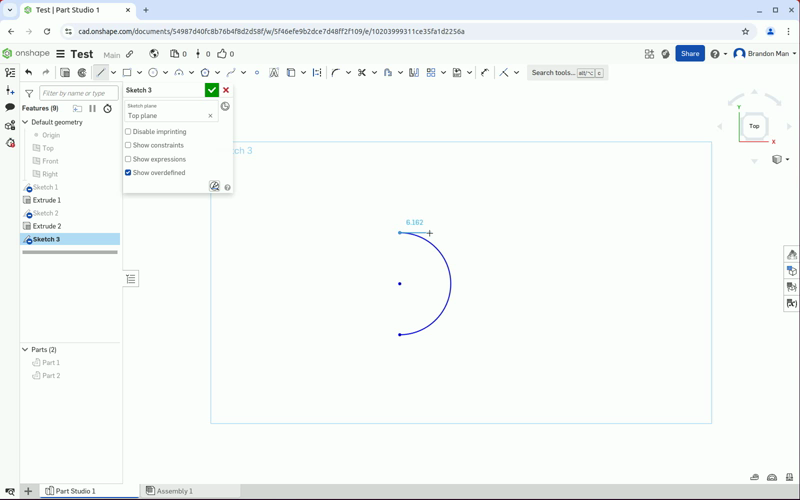
mouse_move(399, 263)
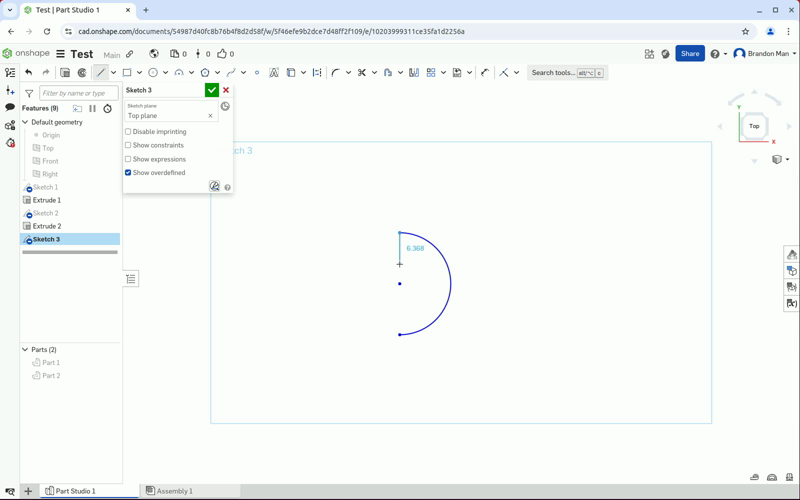
click(399, 263)
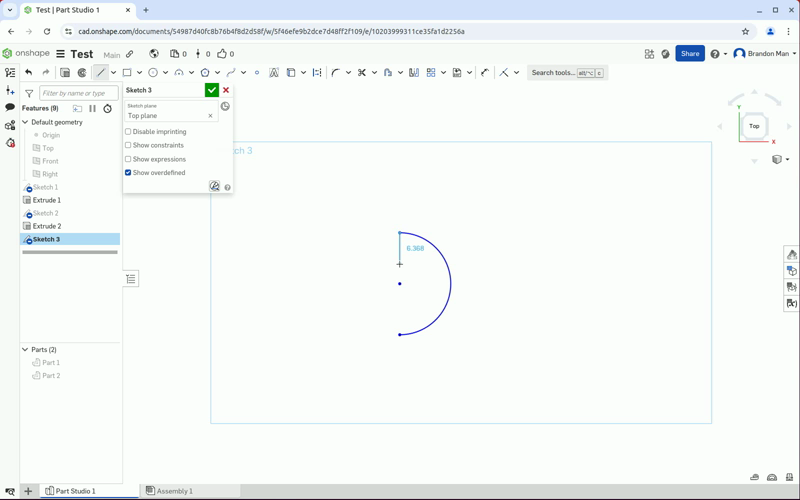
key_up(shift)
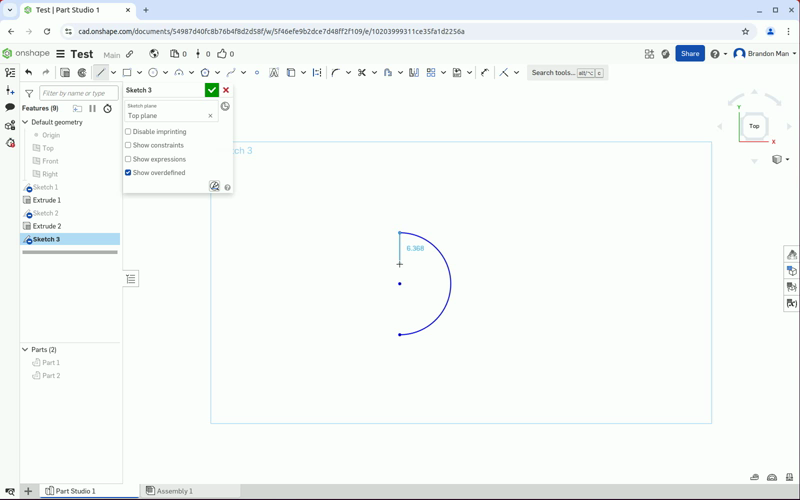
key(esc)
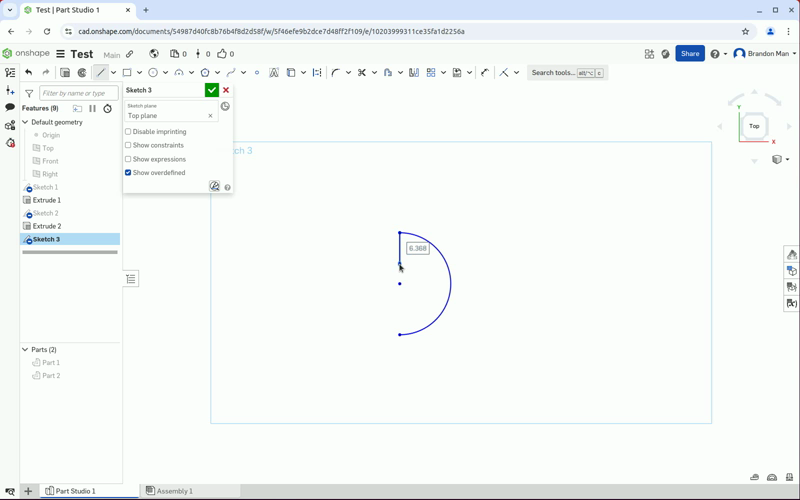
key(a)
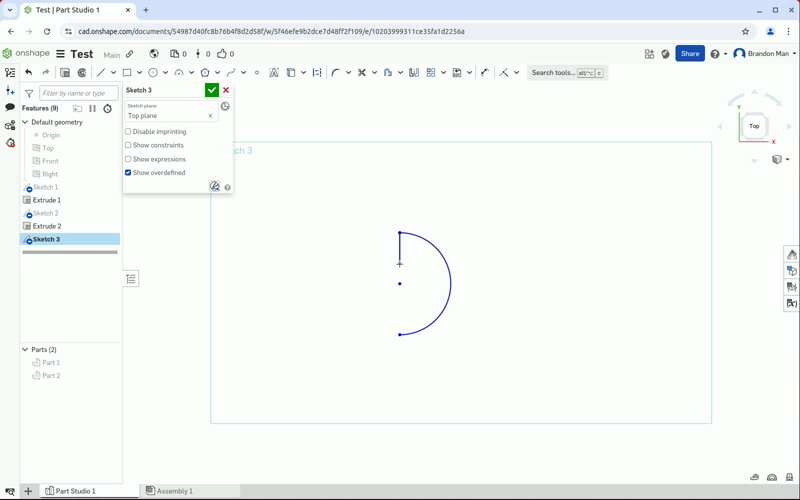
mouse_move(399, 263)
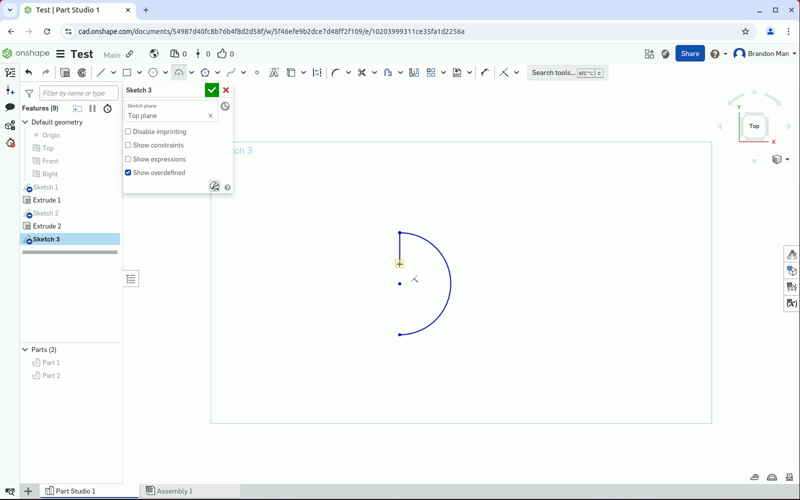
click(399, 263)
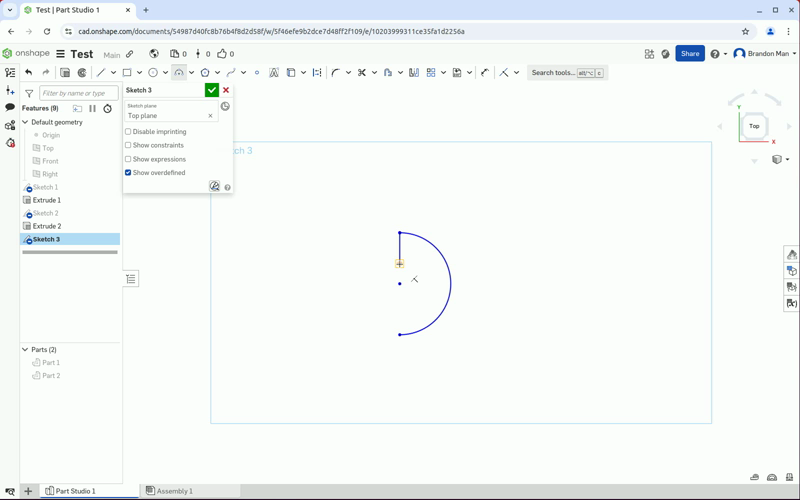
key_down(shift)
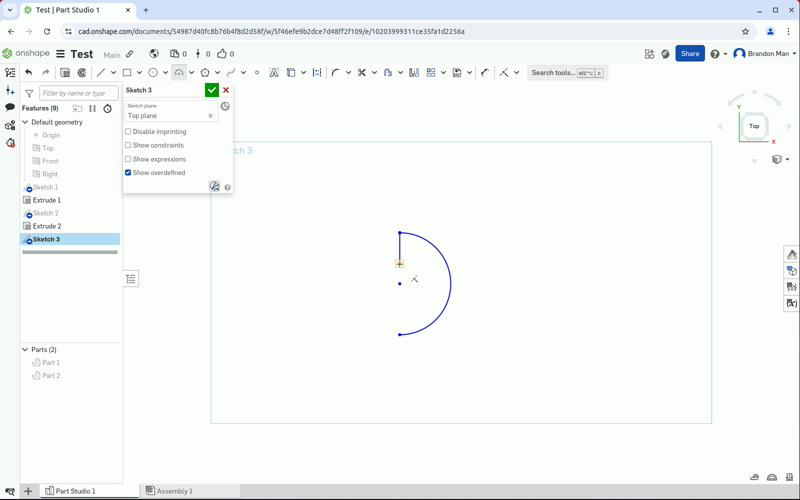
mouse_move(399, 304)
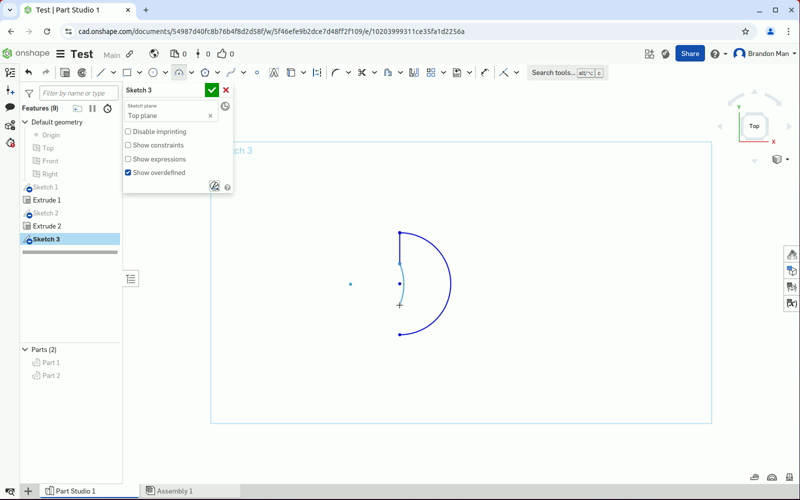
click(399, 304)
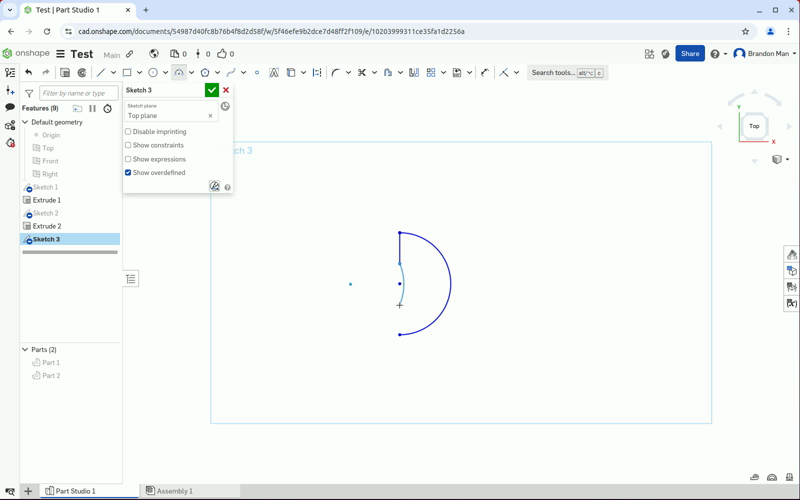
mouse_move(420, 284)
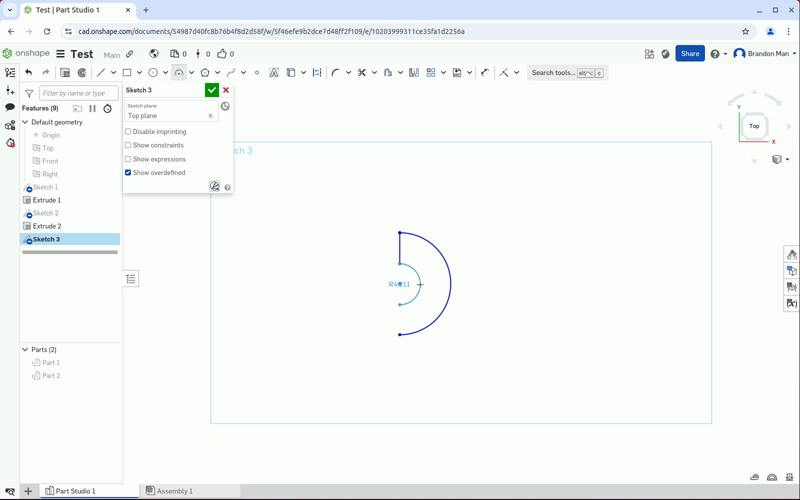
click(420, 284)
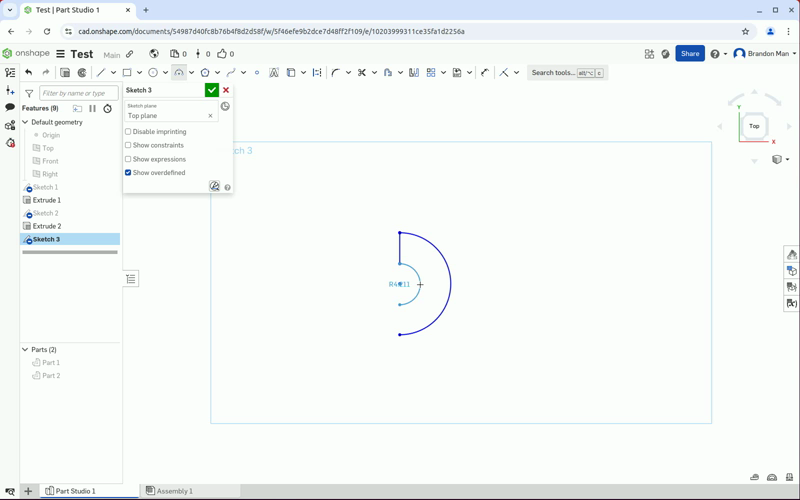
key_up(shift)
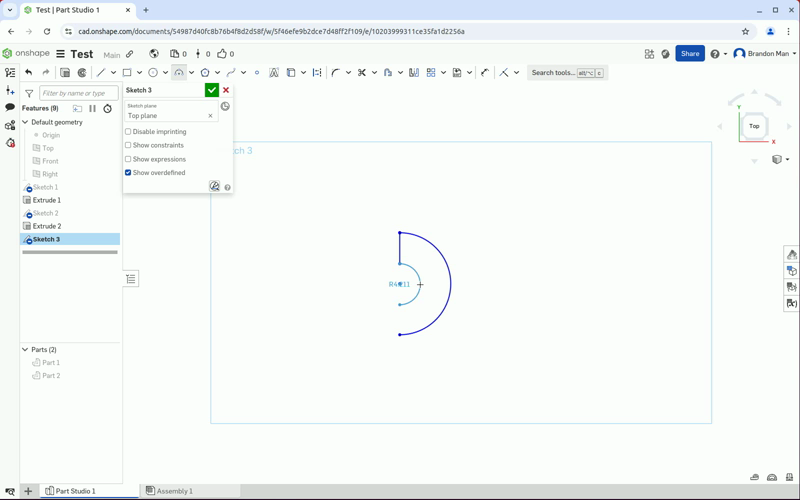
key(esc)
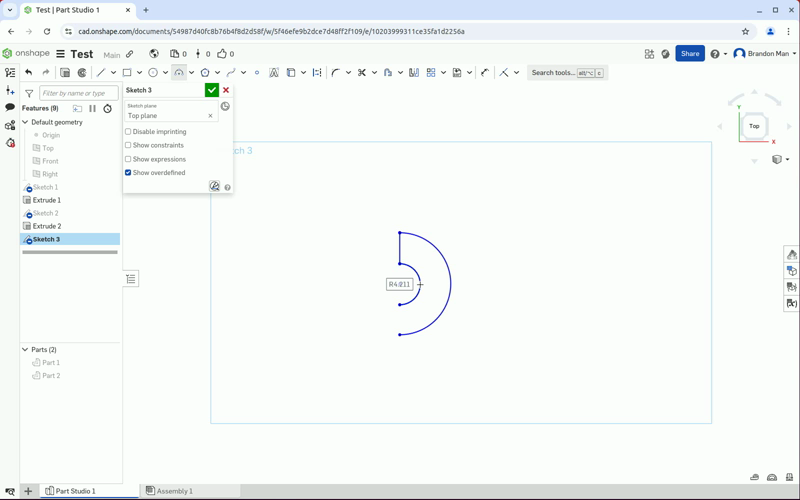
key(l)
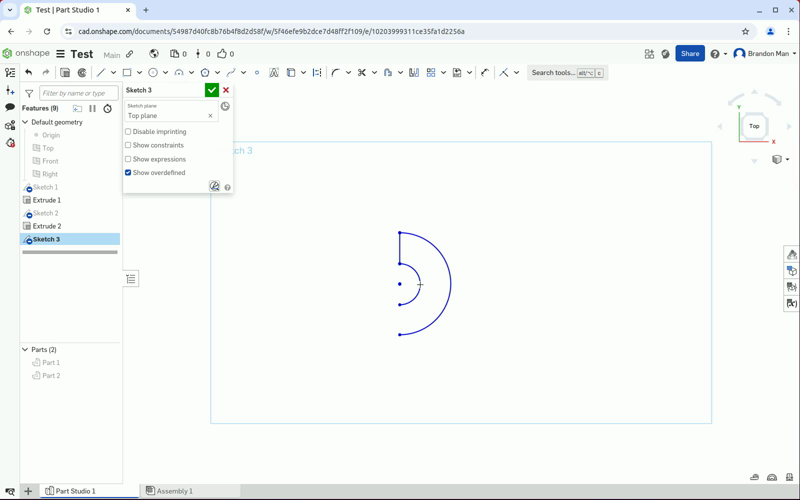
mouse_move(399, 304)
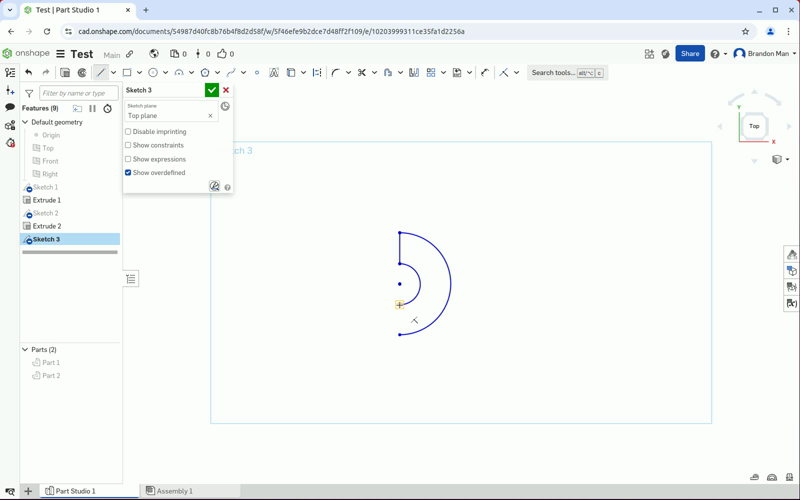
click(399, 304)
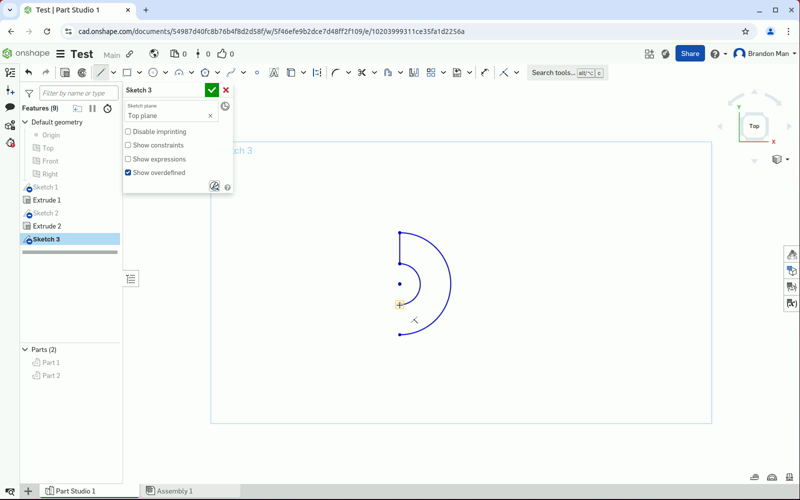
mouse_move(429, 304)
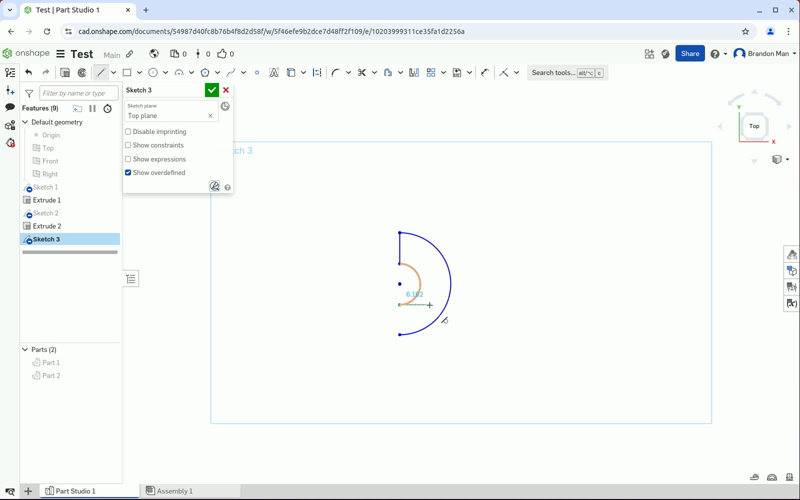
key_down(shift)
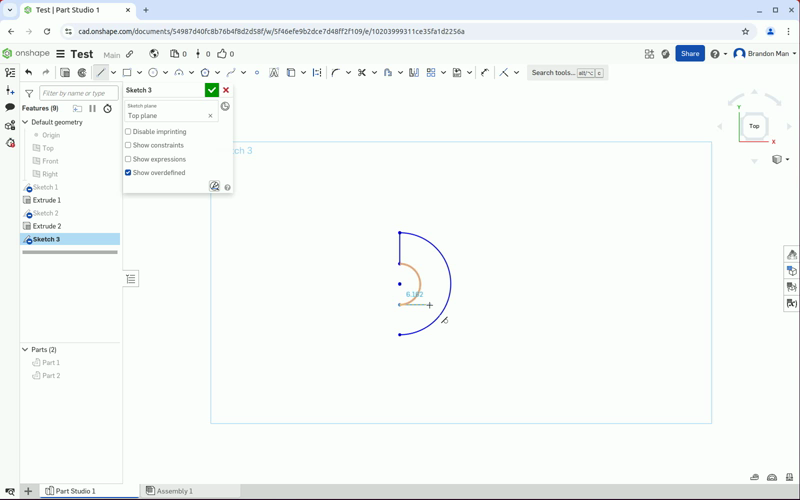
mouse_move(399, 334)
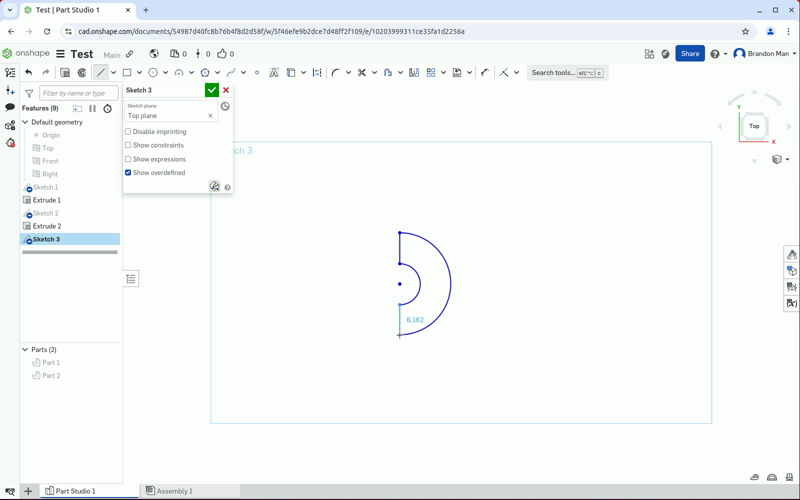
key_up(shift)
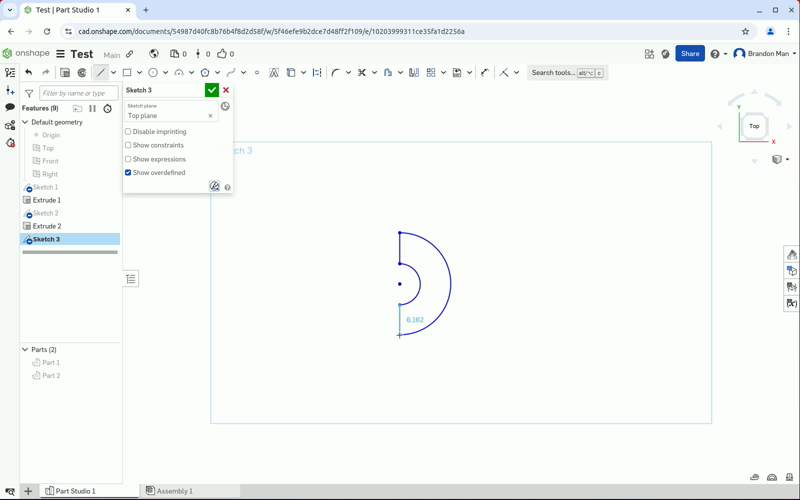
click(399, 334)
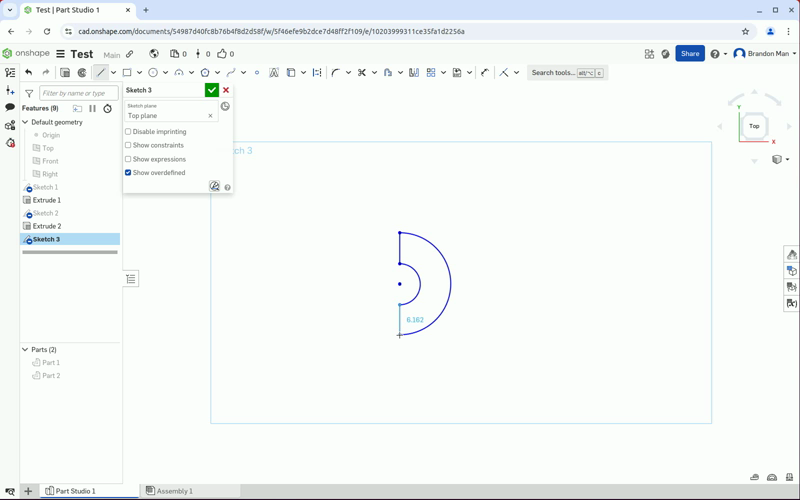
key(esc)
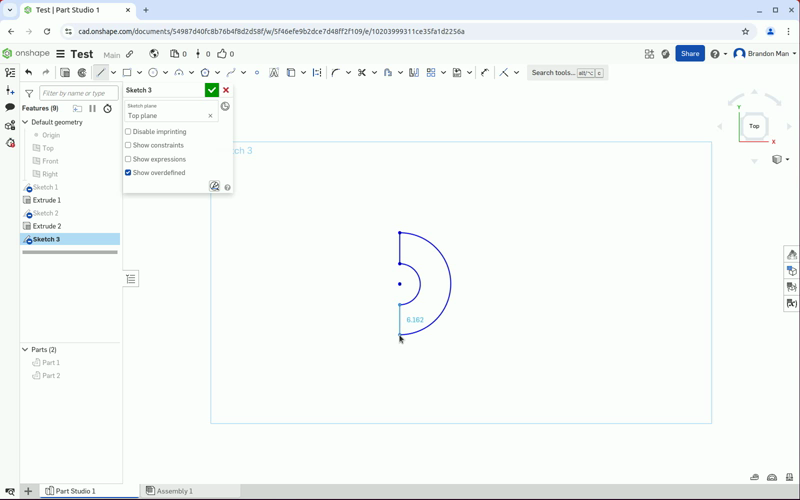
mouse_move(443, 282)
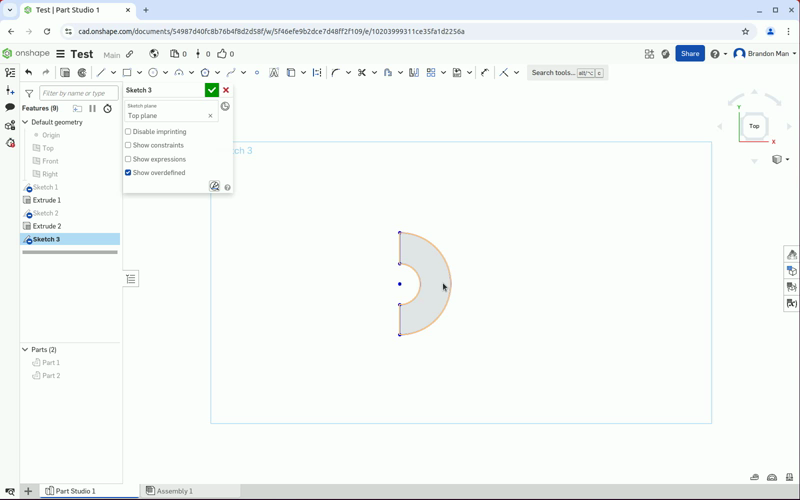
scroll(6)
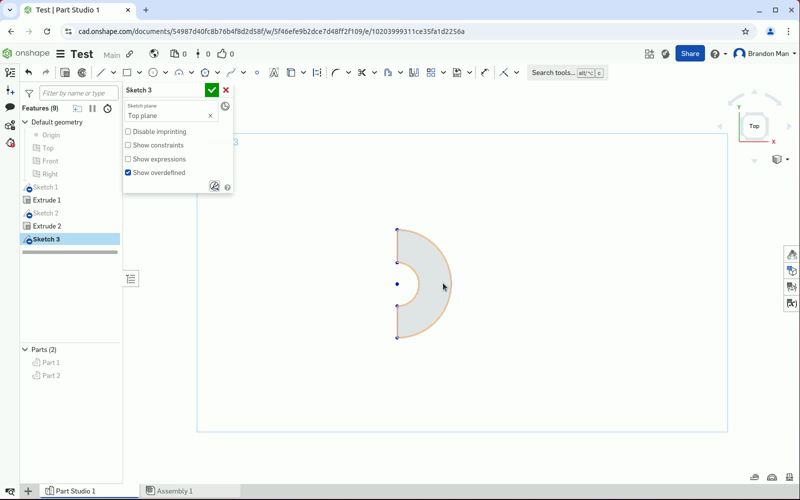
scroll(6)
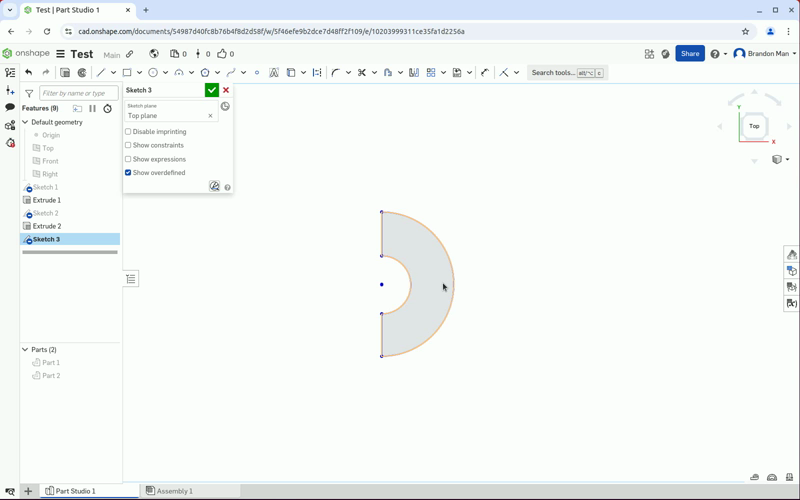
scroll(6)
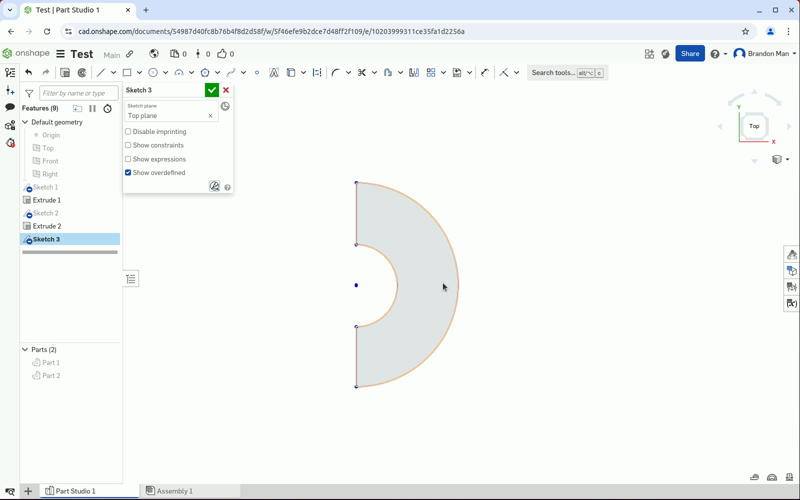
scroll(6)
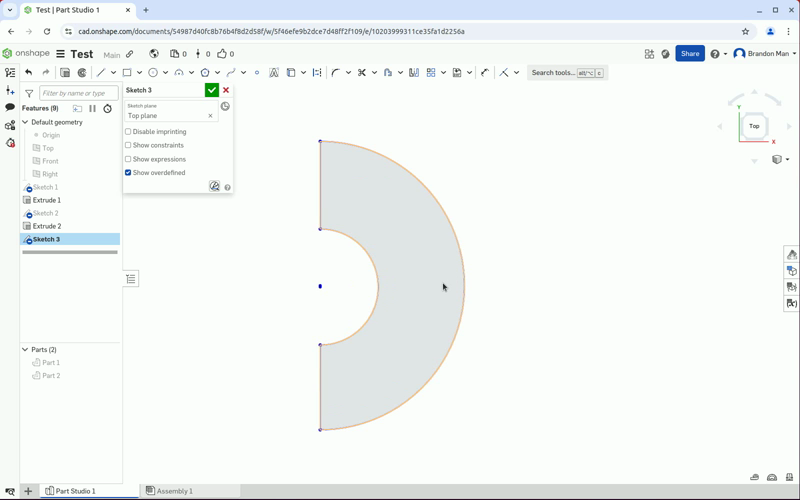
scroll(6)
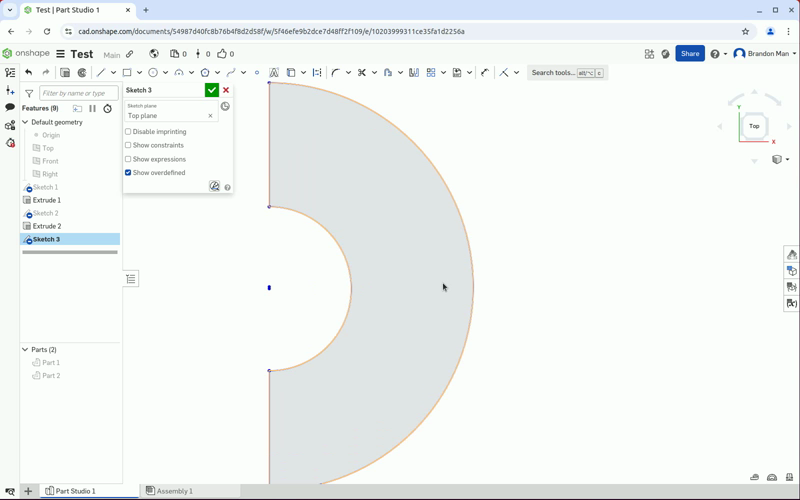
scroll(6)
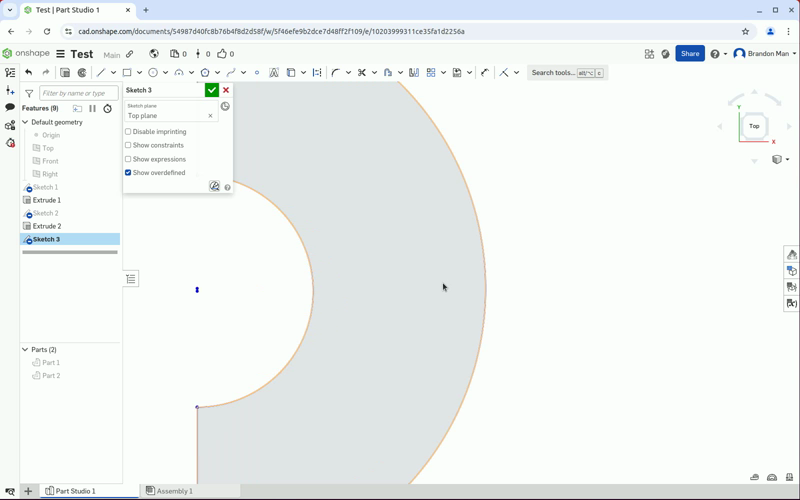
scroll(6)
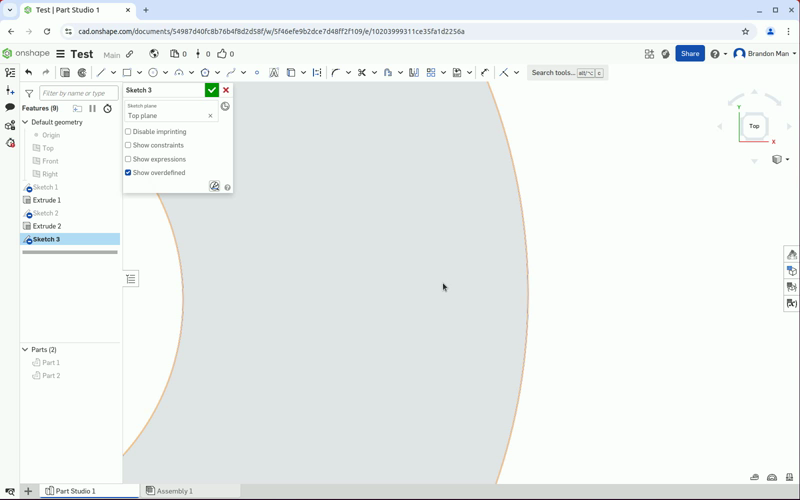
click(443, 282)
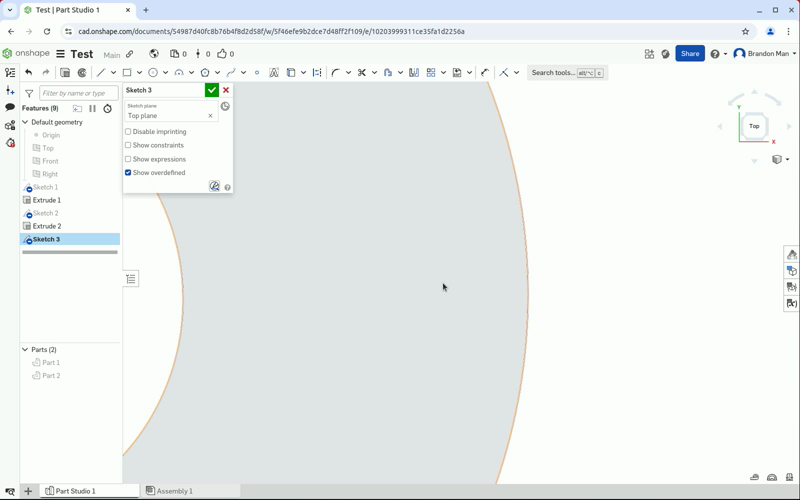
scroll(-6)
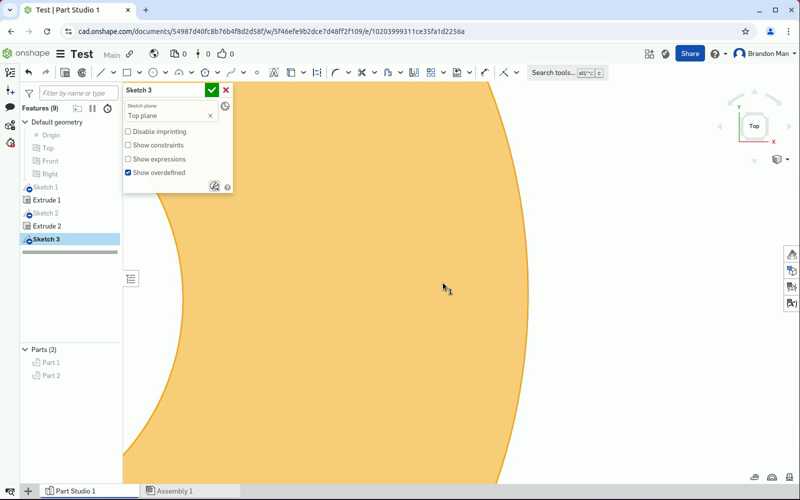
scroll(-6)
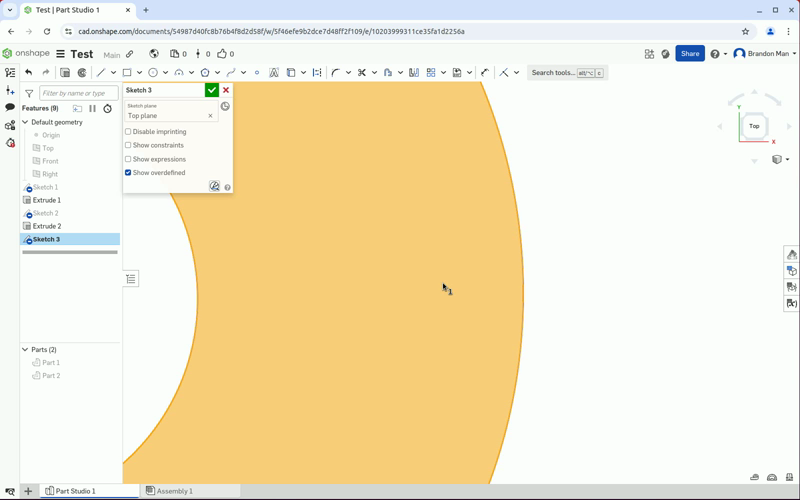
scroll(-6)
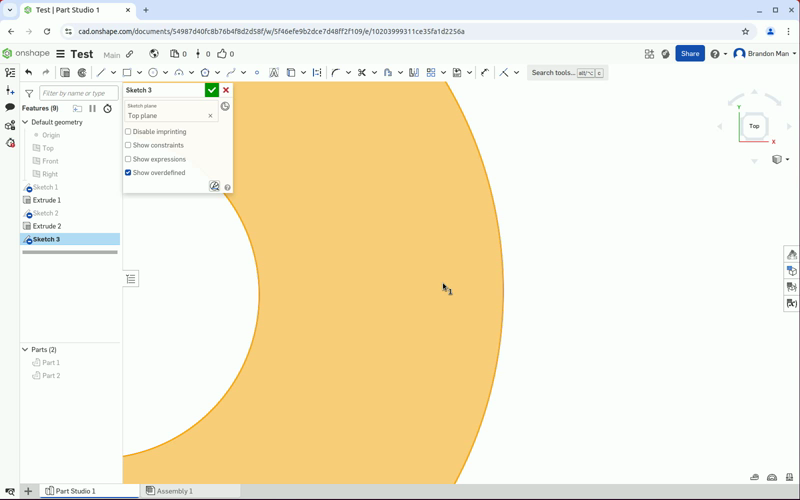
scroll(-6)
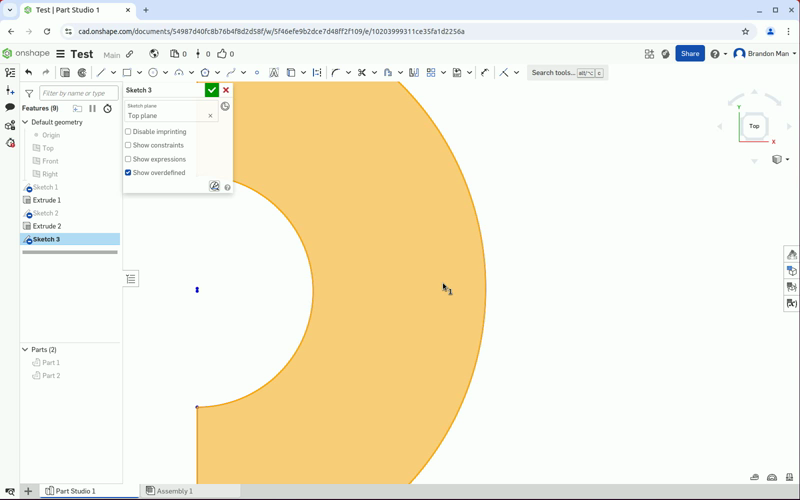
scroll(-6)
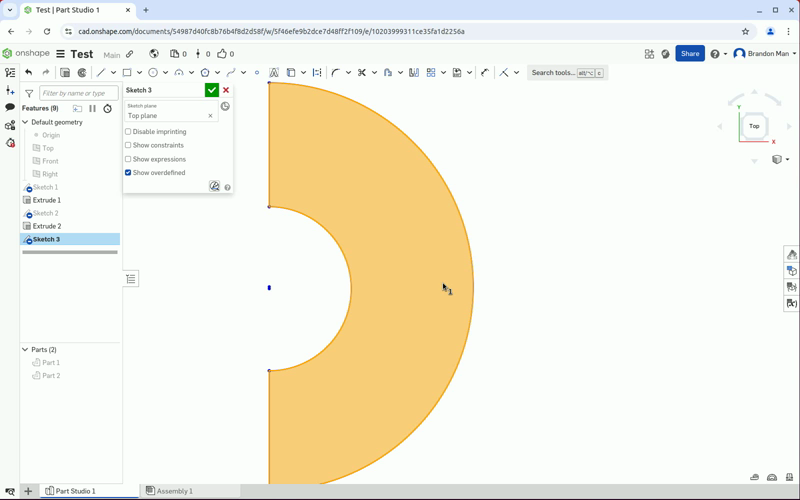
scroll(-6)
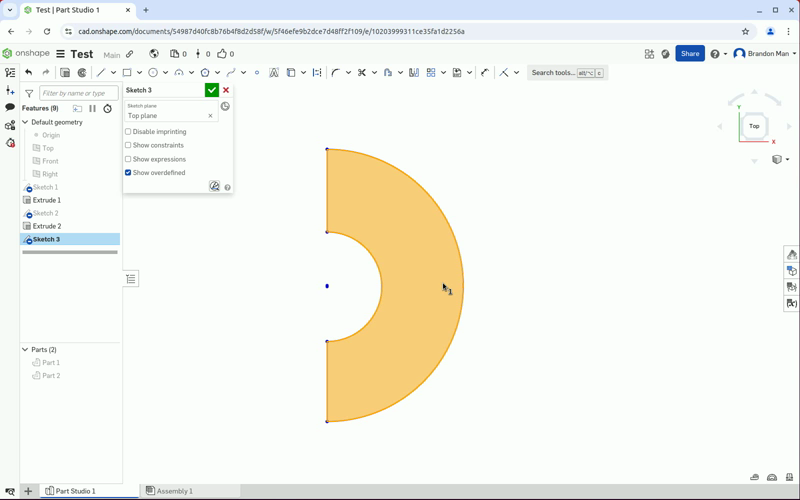
scroll(-6)
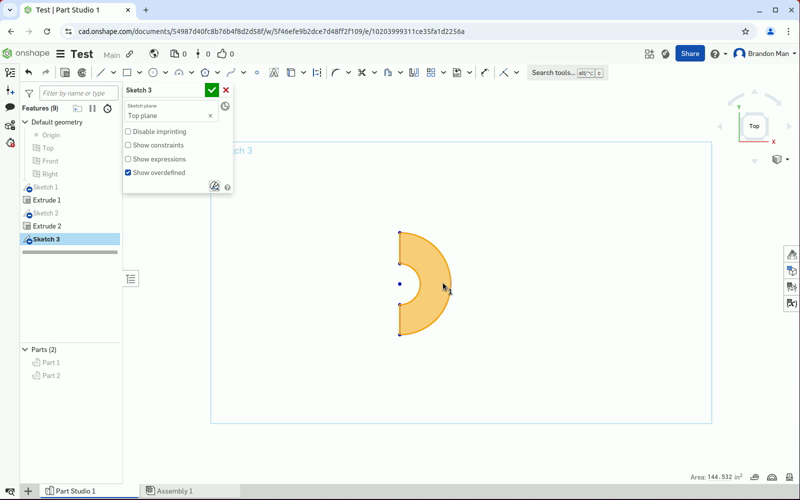
mouse_move(73, 352)
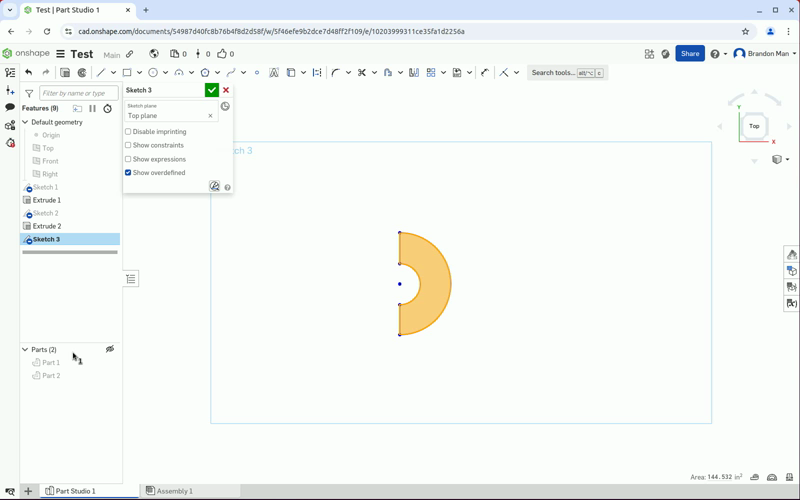
key(shift+y)
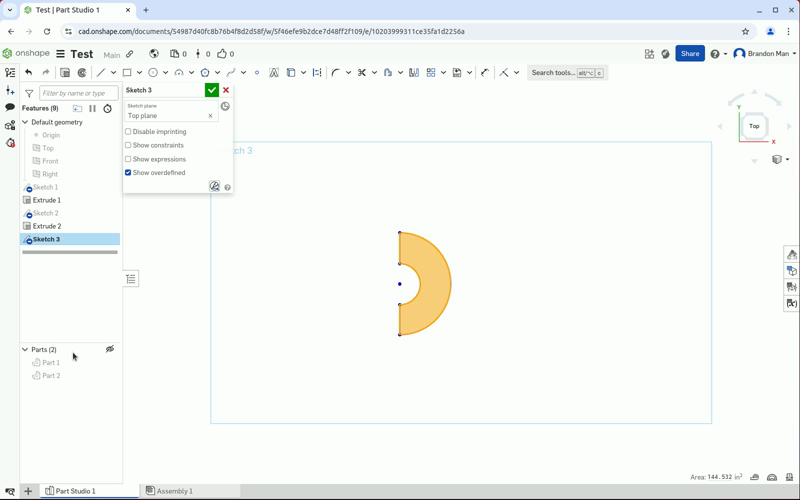
key(shift+e)
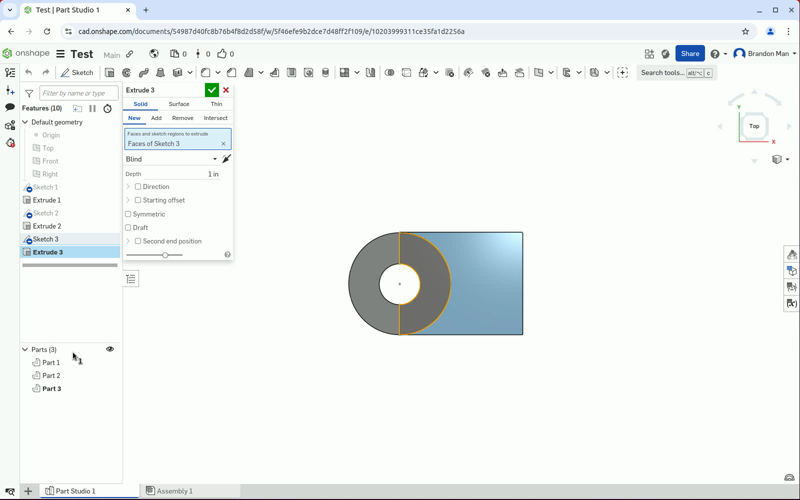
mouse_move(143, 106)
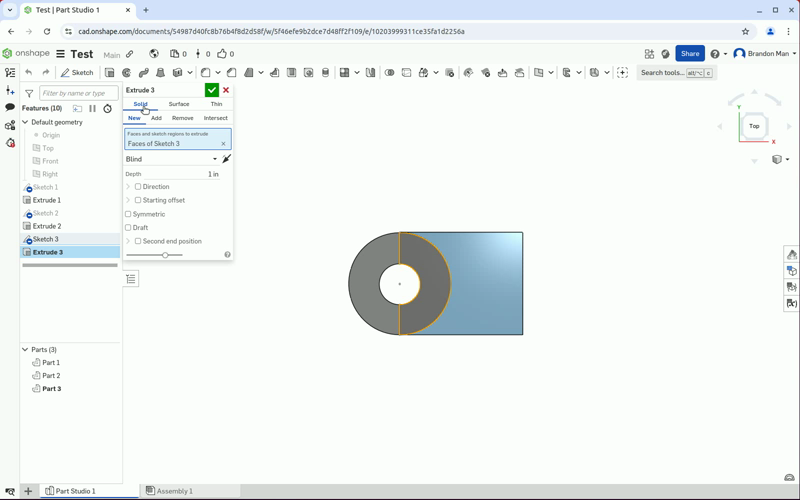
click(143, 106)
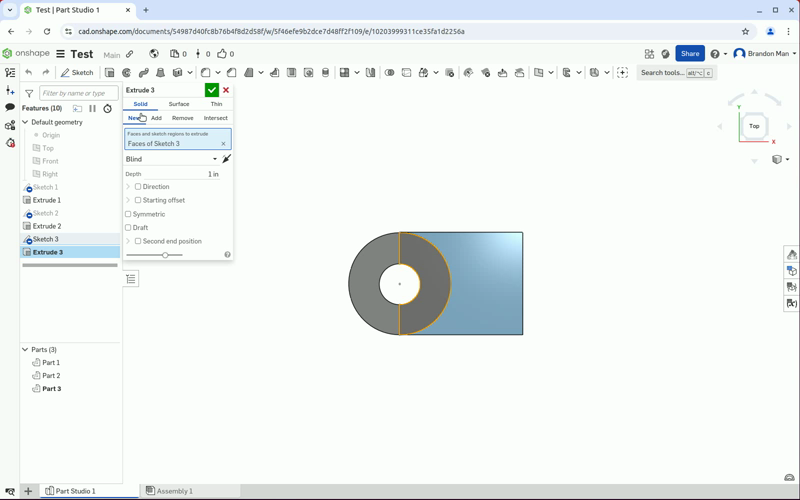
mouse_move(137, 120)
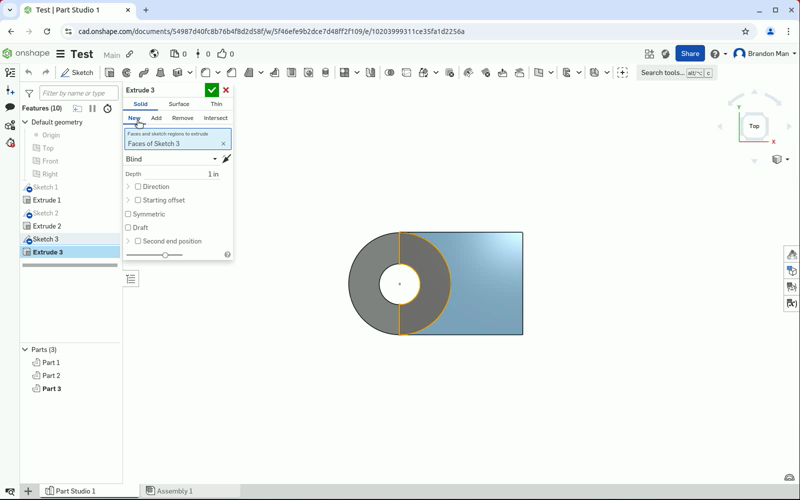
click(137, 120)
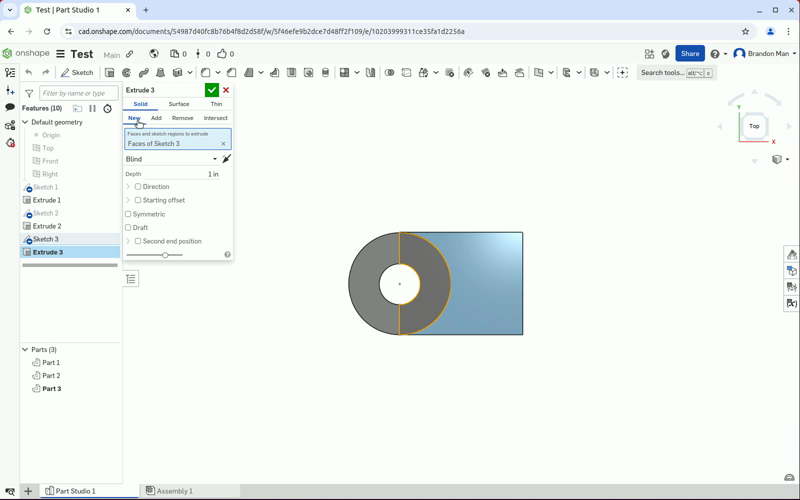
key(tab, 4)
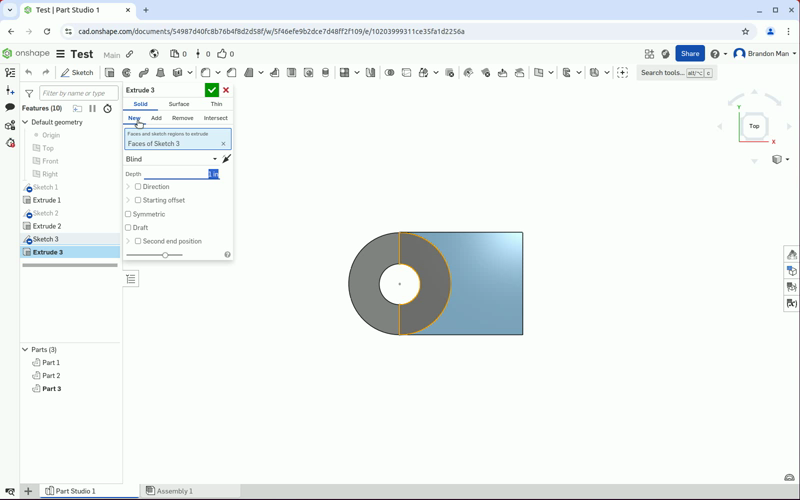
text(4.092)
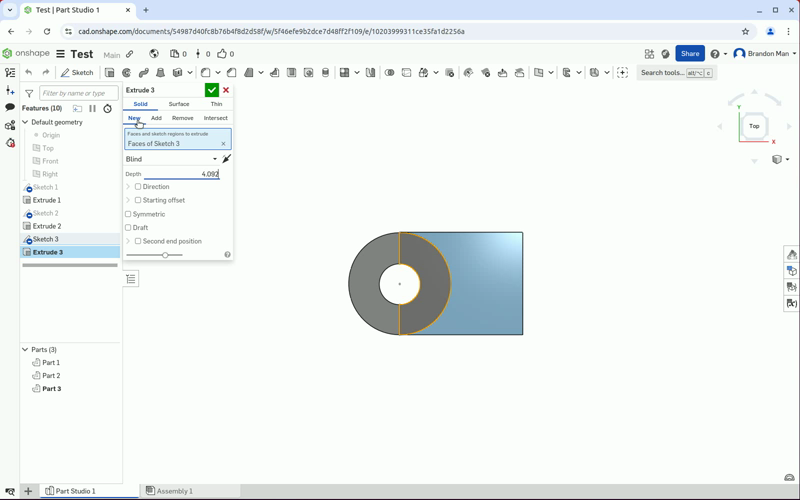
key(enter)
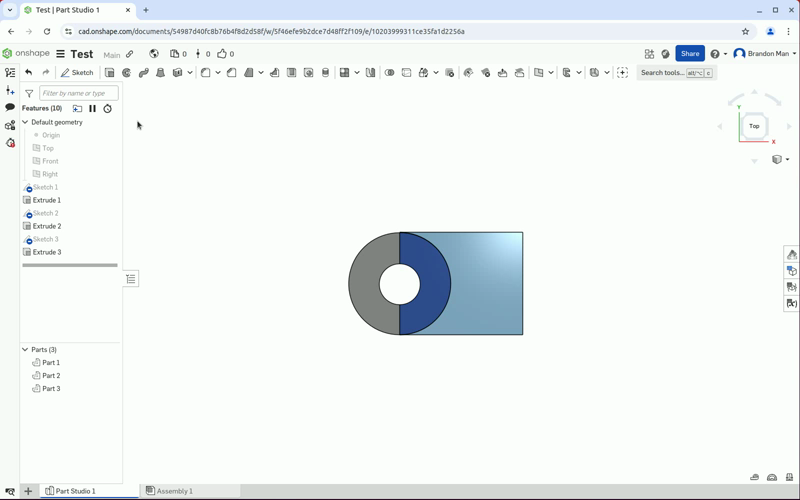
key(shift+h)
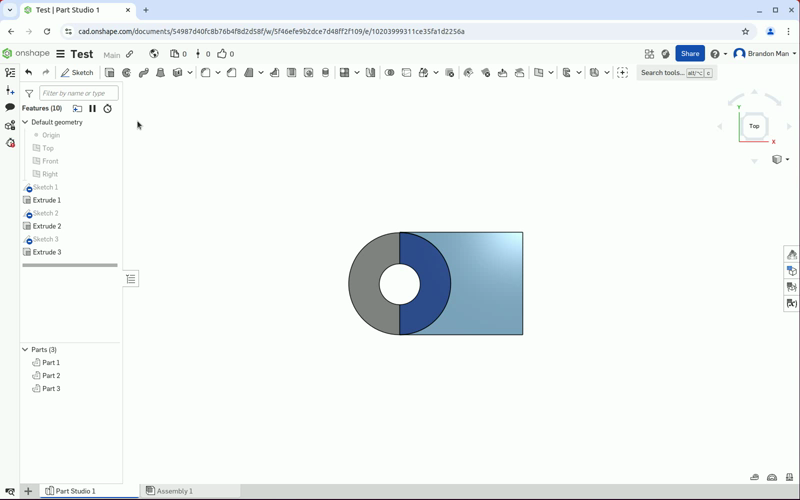
key(shift+h)
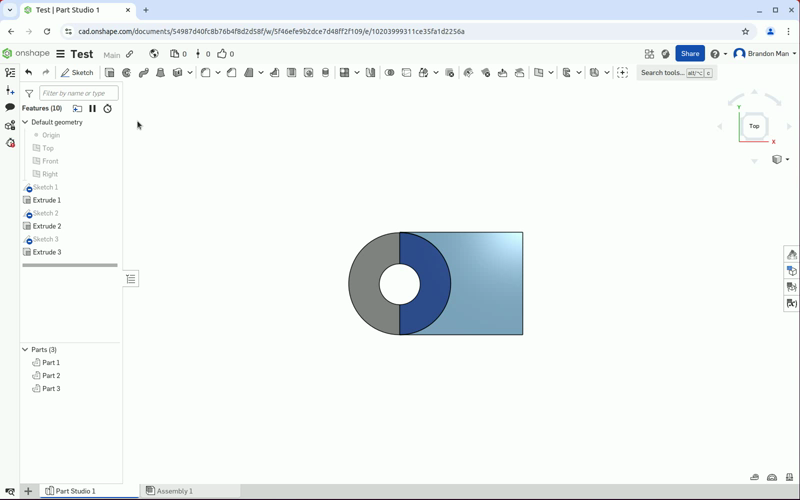
mouse_move(73, 189)
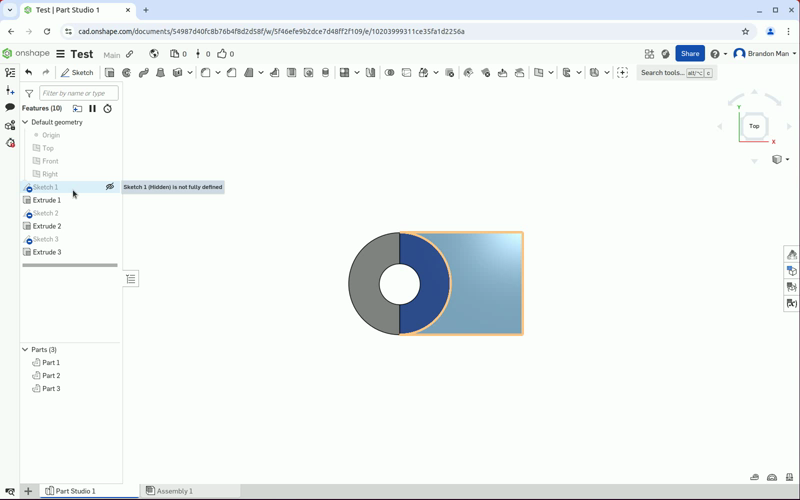
click(73, 189)
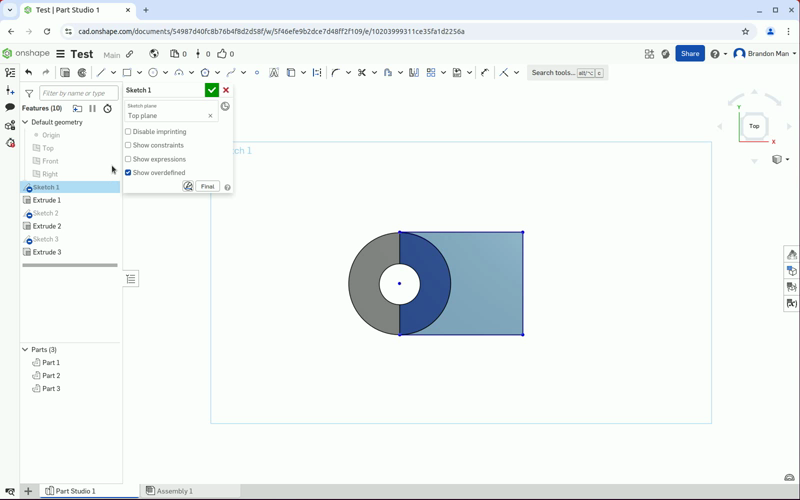
mouse_move(229, 92)
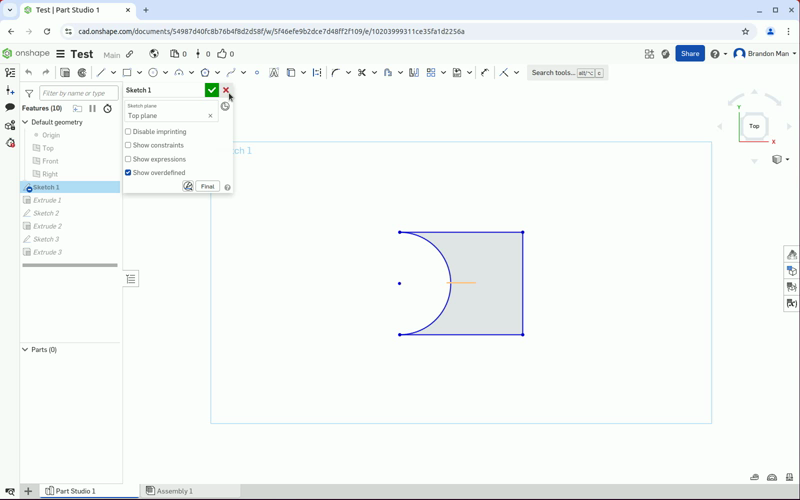
click(229, 92)
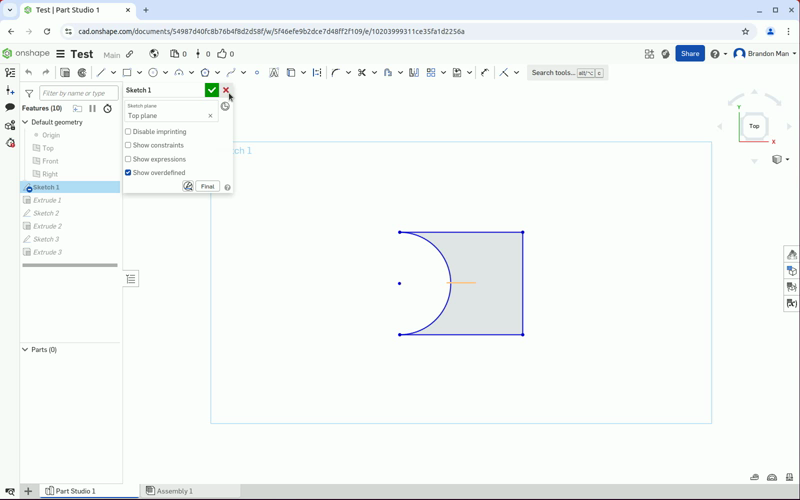
key(shift+s)
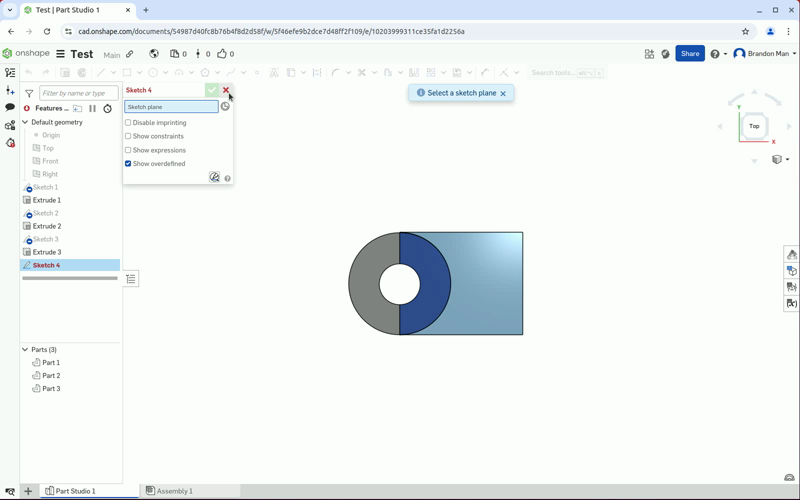
mouse_move(73, 150)
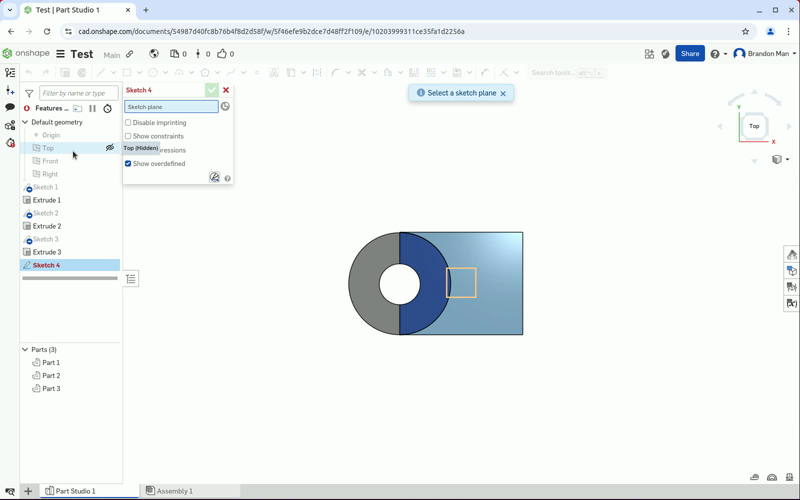
click(73, 150)
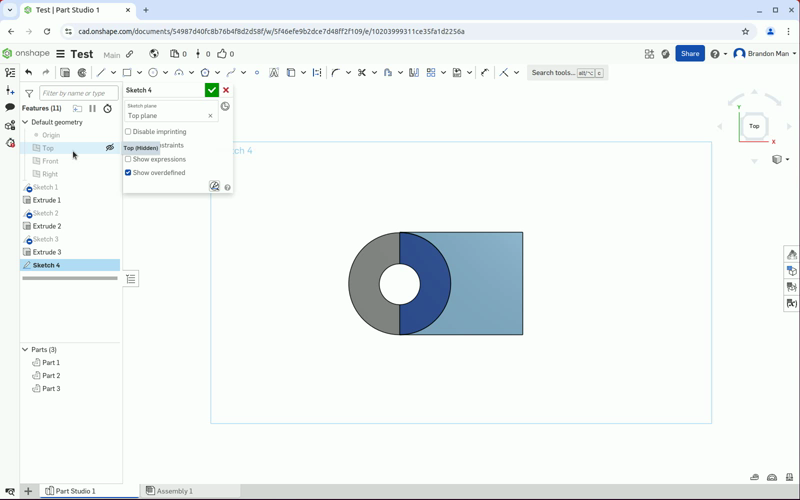
mouse_move(73, 352)
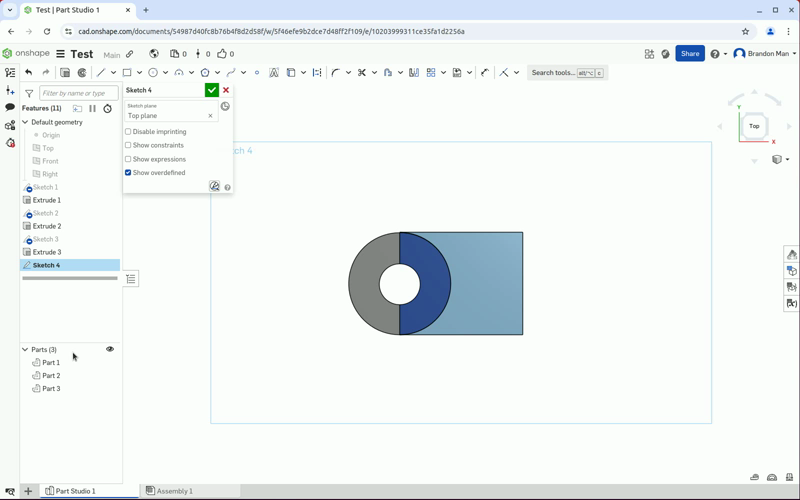
key(y)
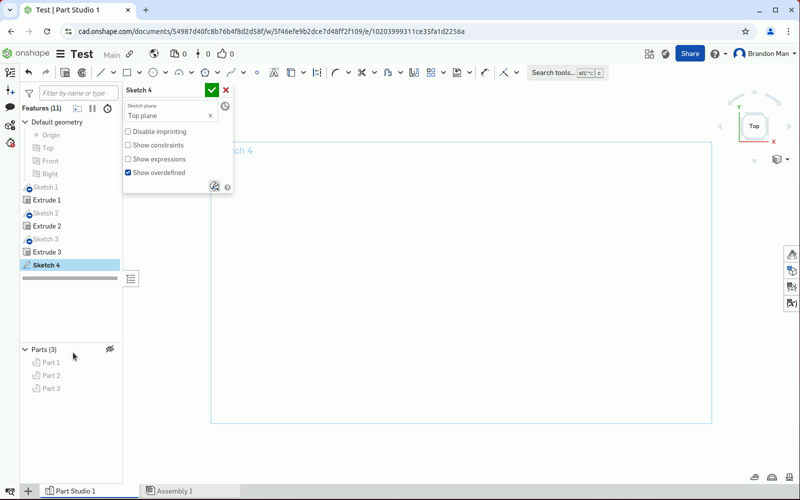
key(l)
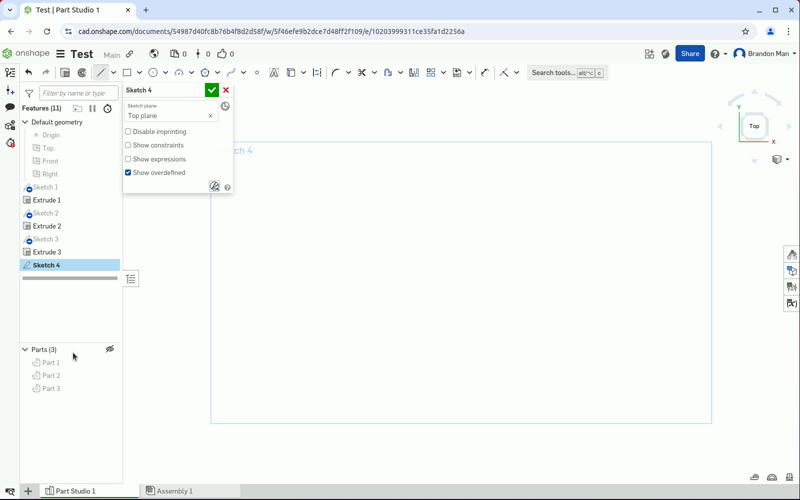
key_down(shift)
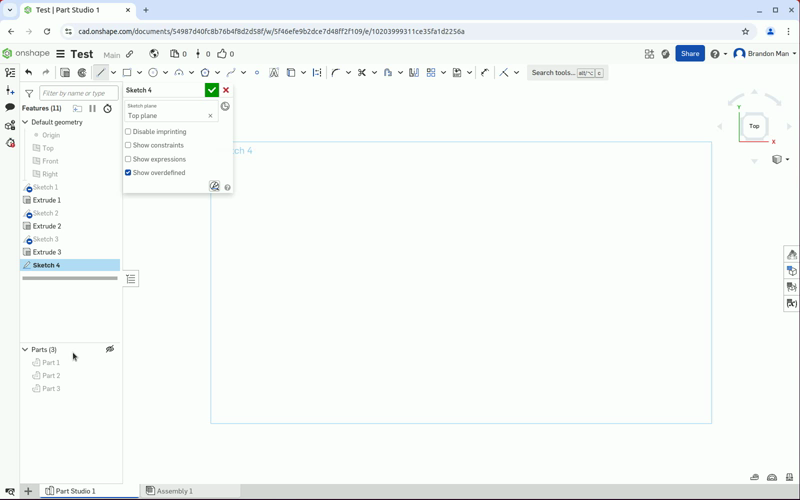
mouse_move(399, 334)
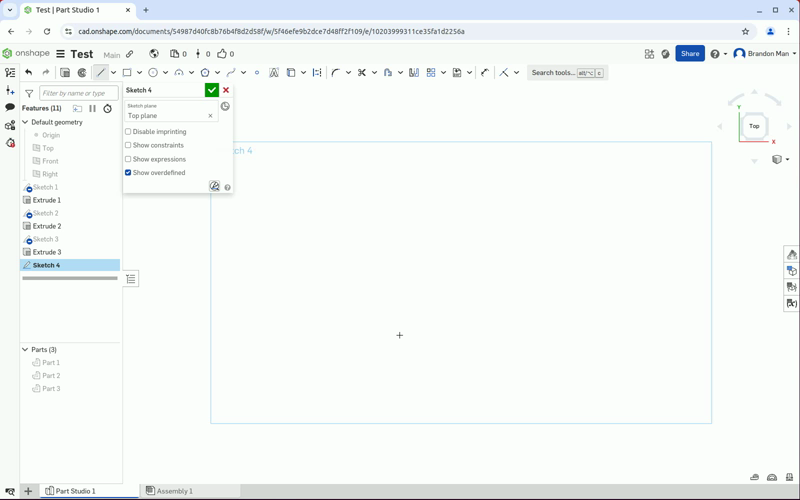
click(399, 334)
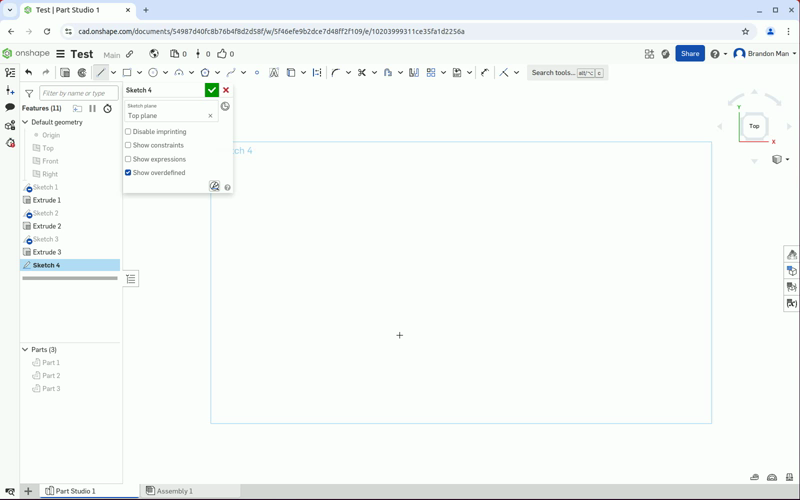
key_up(shift)
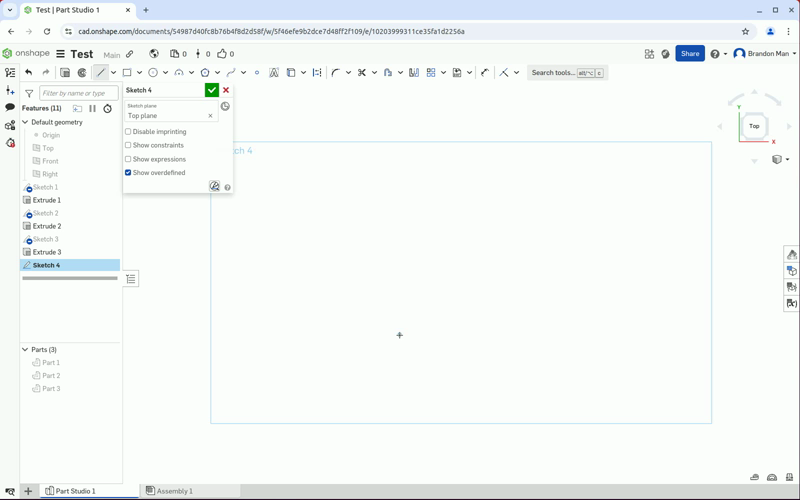
key_down(shift)
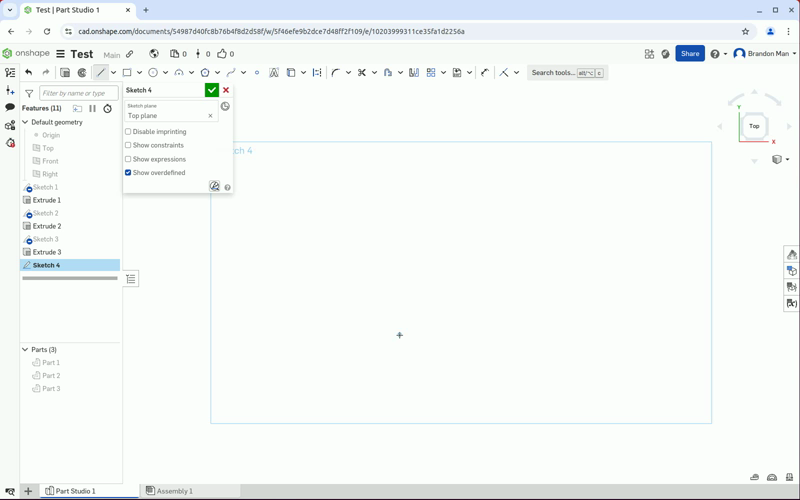
mouse_move(429, 334)
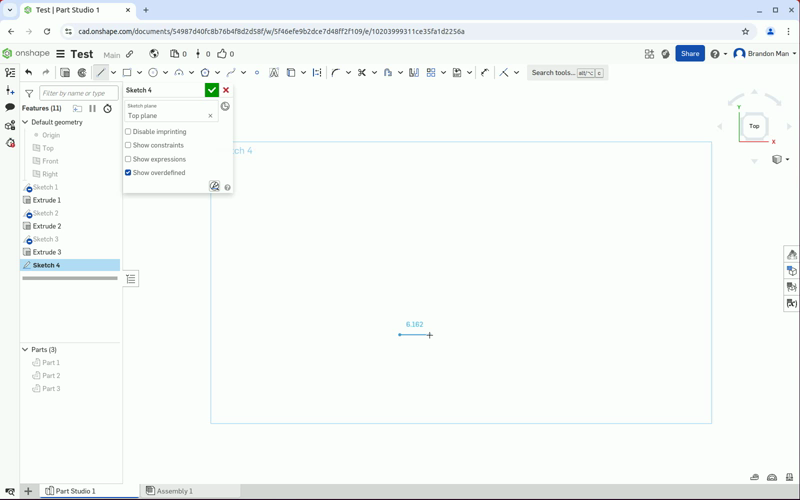
mouse_move(399, 304)
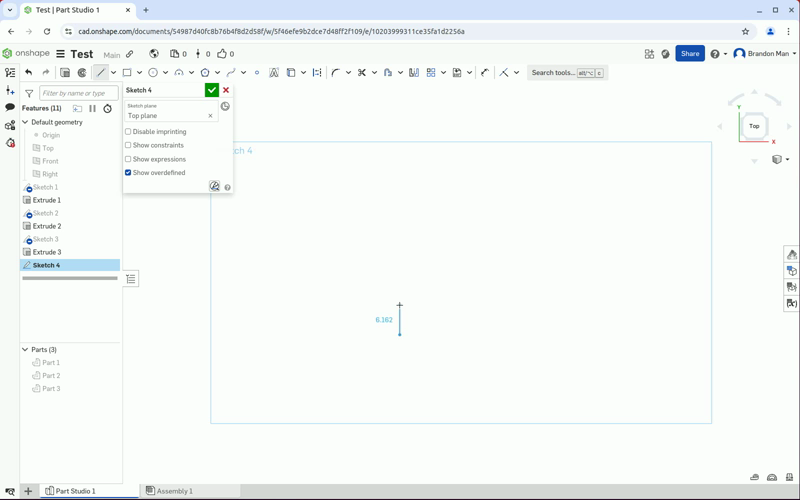
click(399, 304)
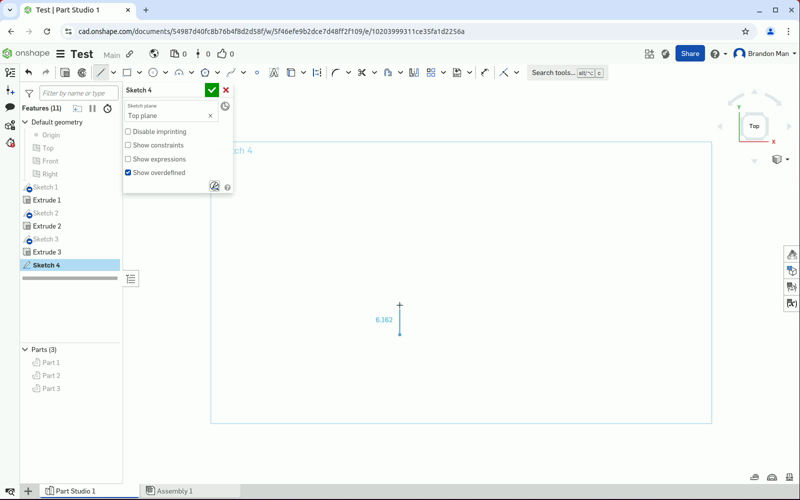
key_up(shift)
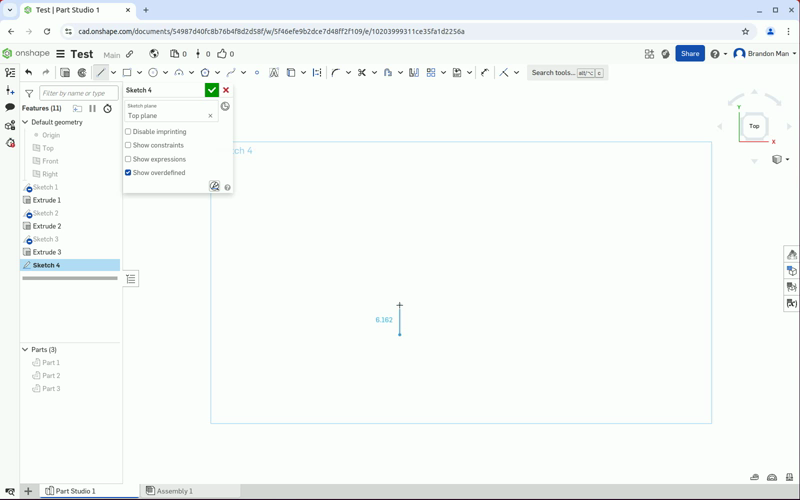
key(esc)
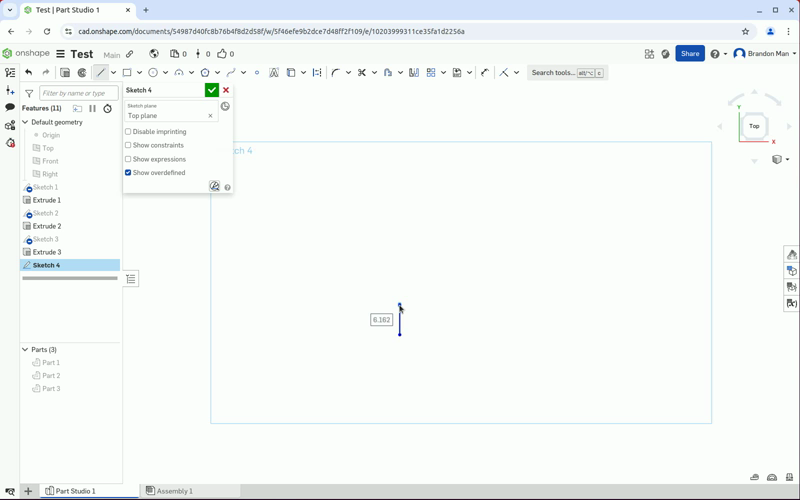
key(a)
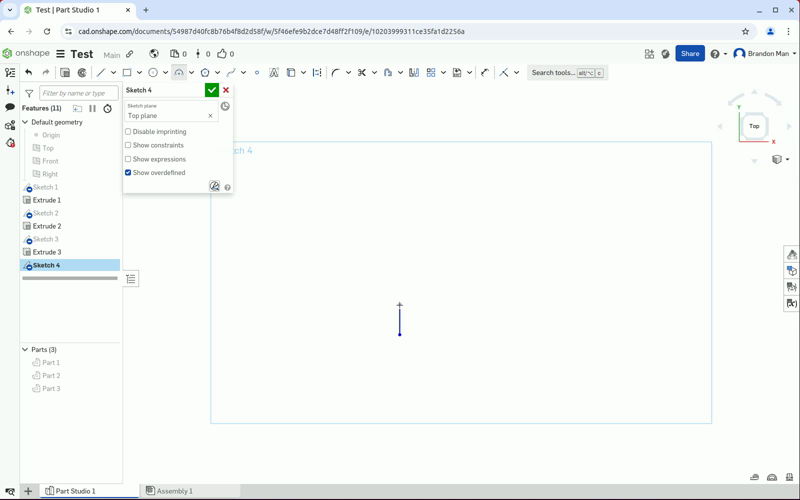
mouse_move(399, 304)
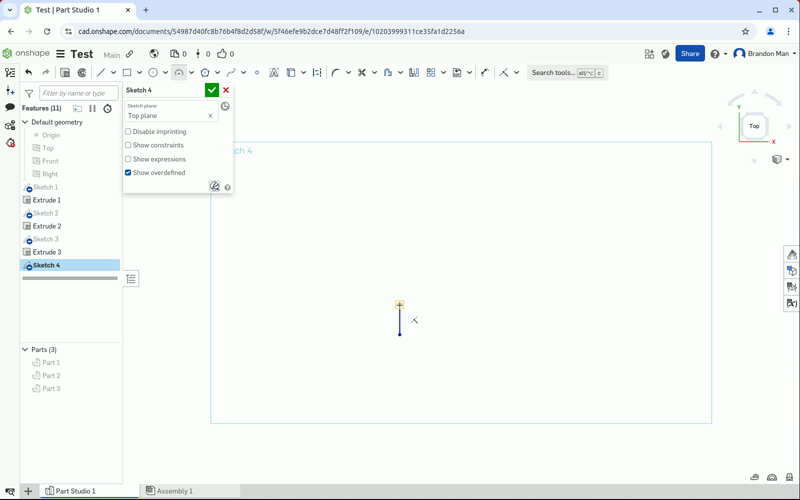
click(399, 304)
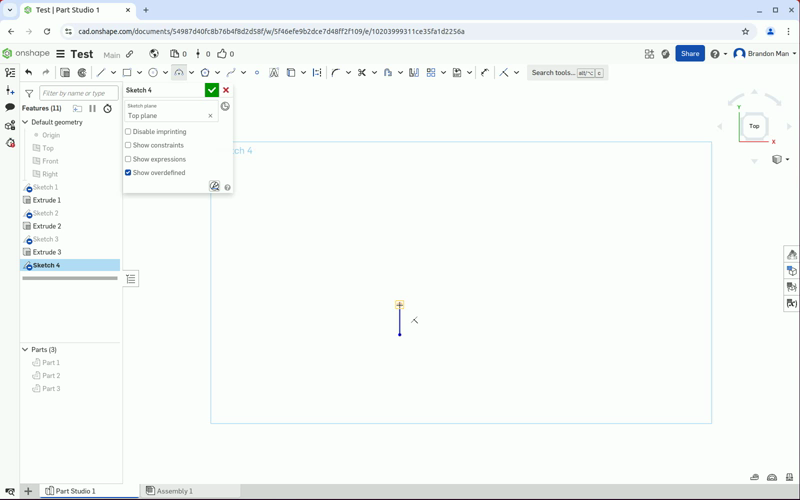
key_down(shift)
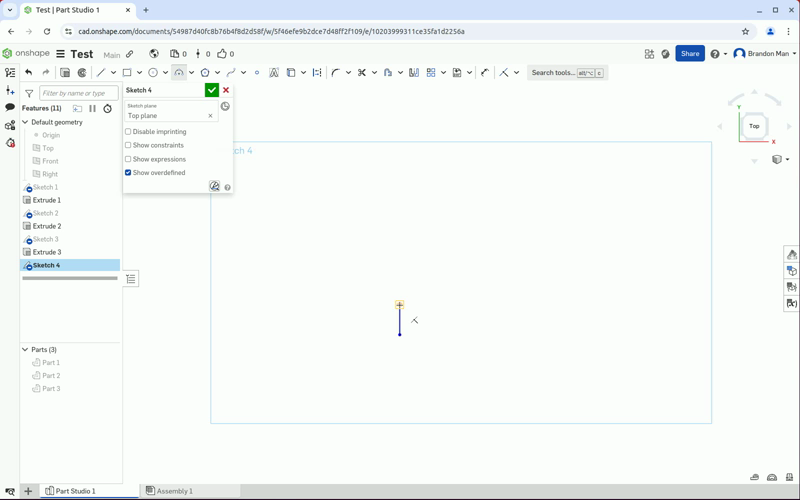
mouse_move(399, 263)
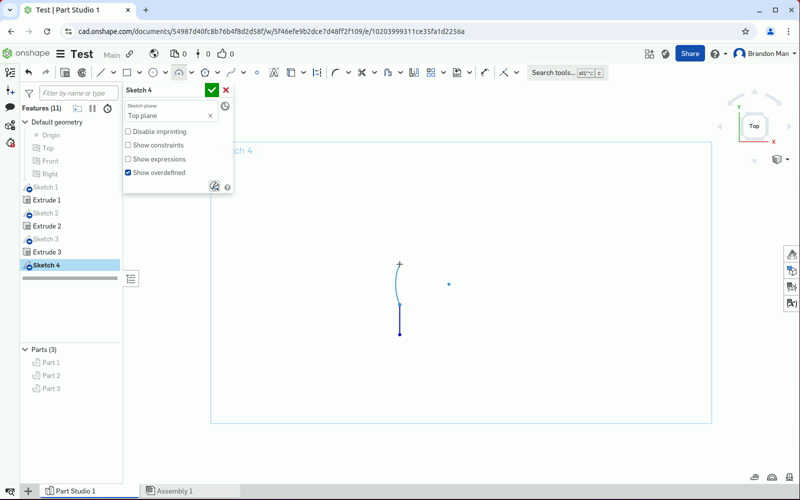
click(399, 263)
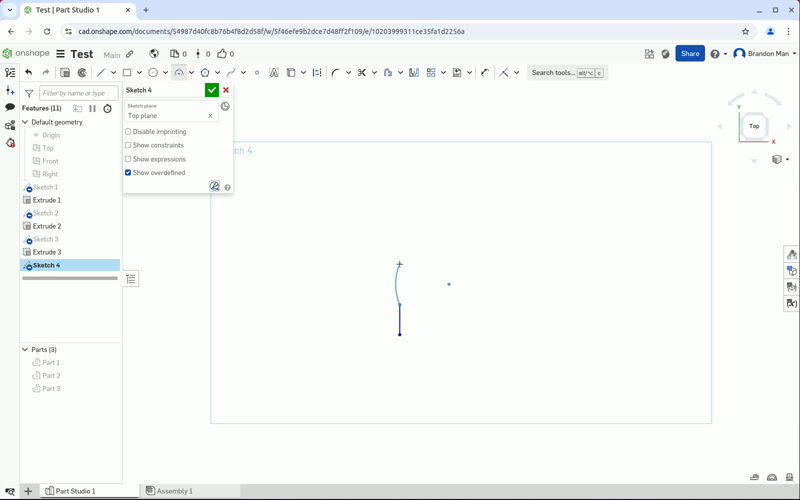
mouse_move(379, 284)
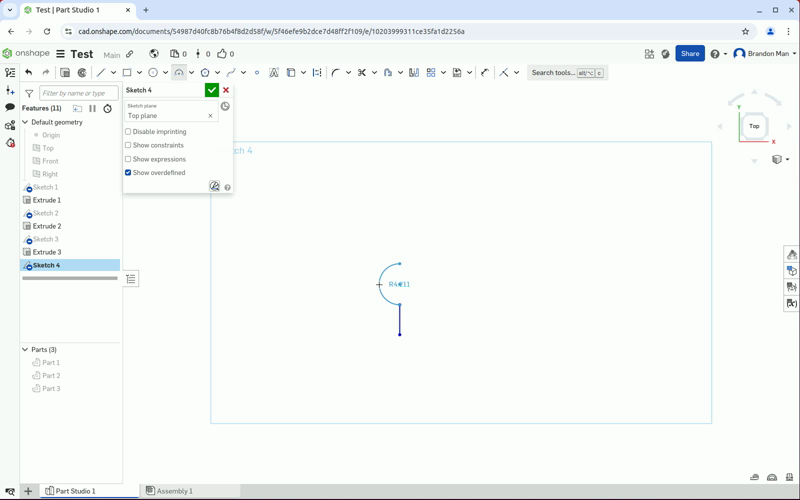
click(379, 284)
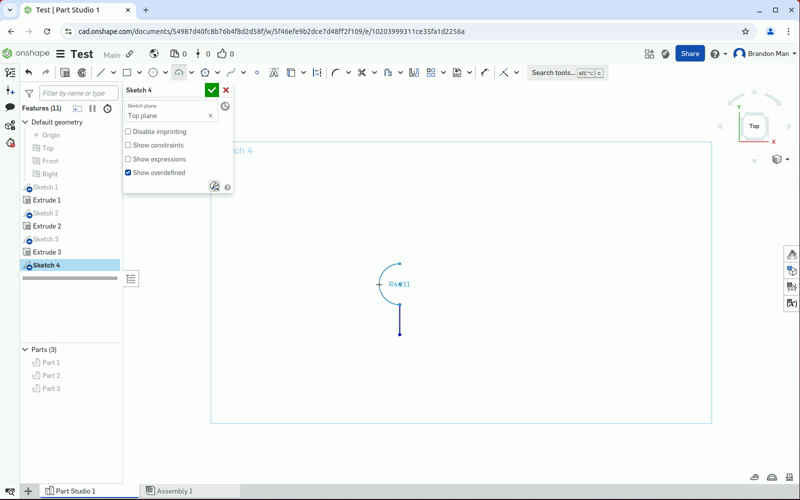
key_up(shift)
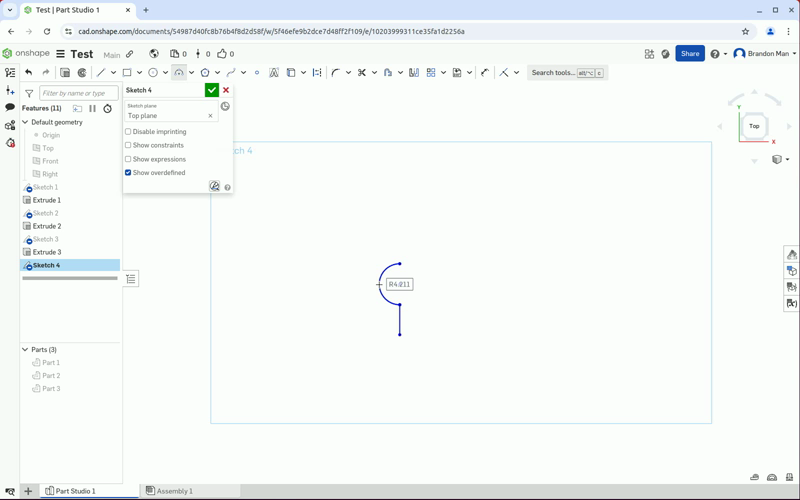
key(esc)
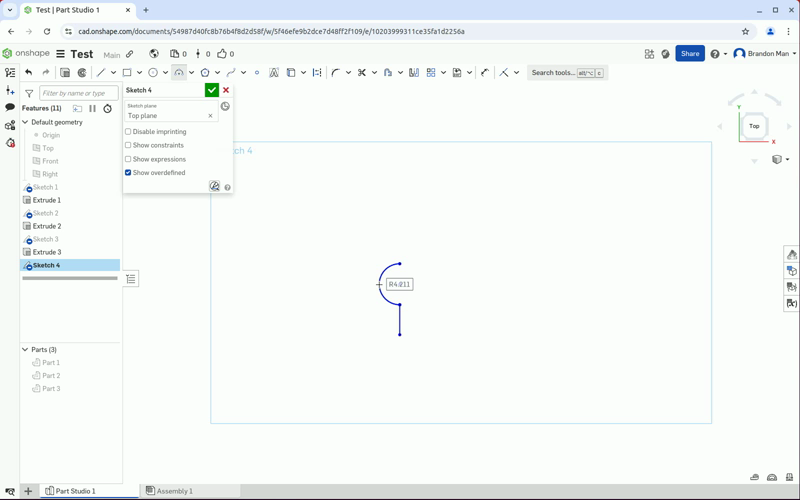
key(l)
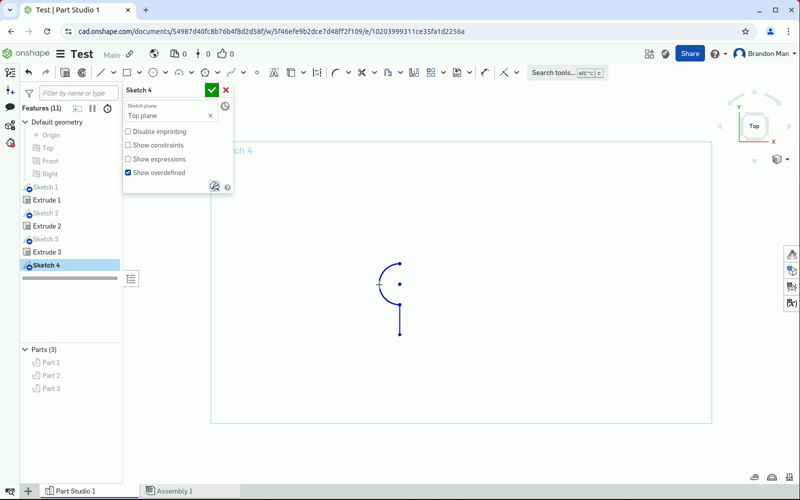
mouse_move(399, 263)
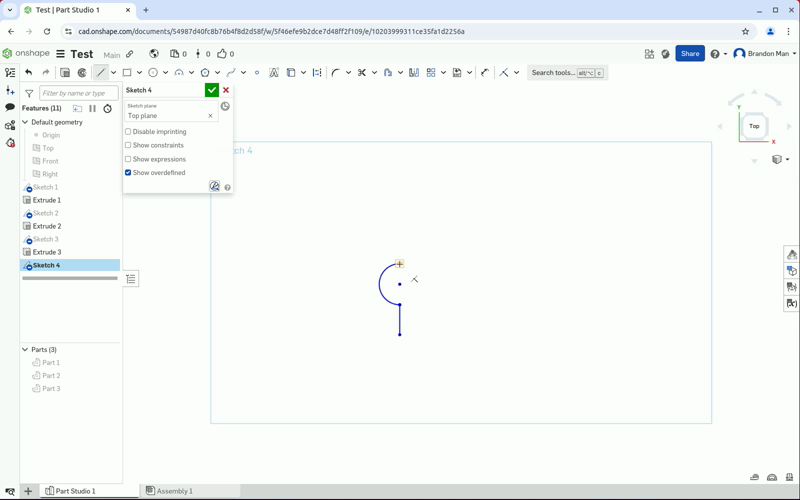
click(399, 263)
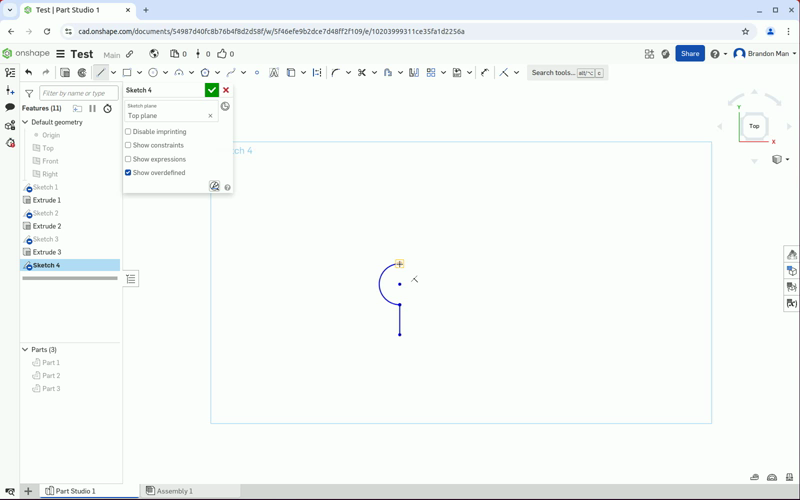
key_down(shift)
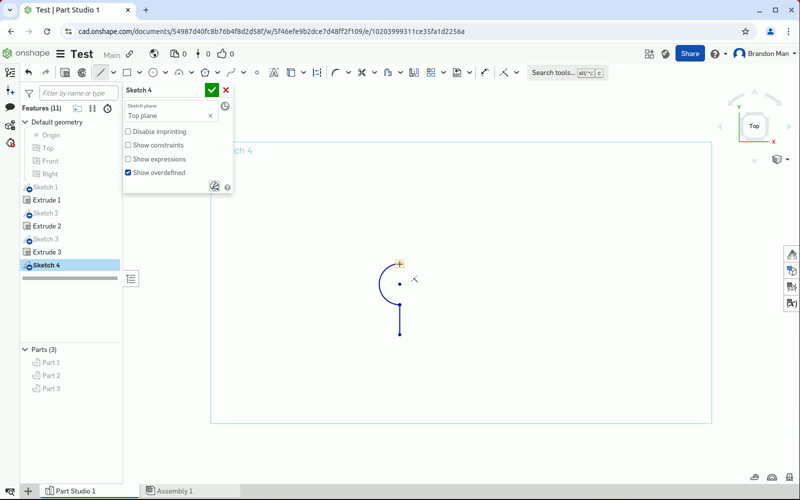
mouse_move(429, 263)
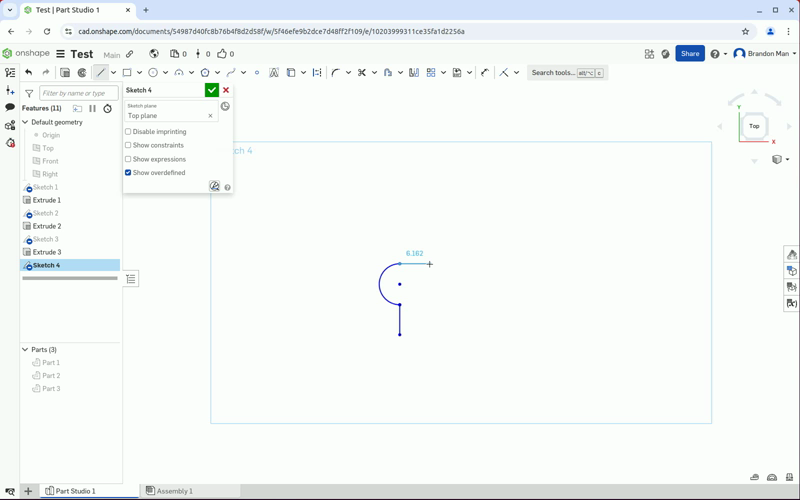
mouse_move(399, 232)
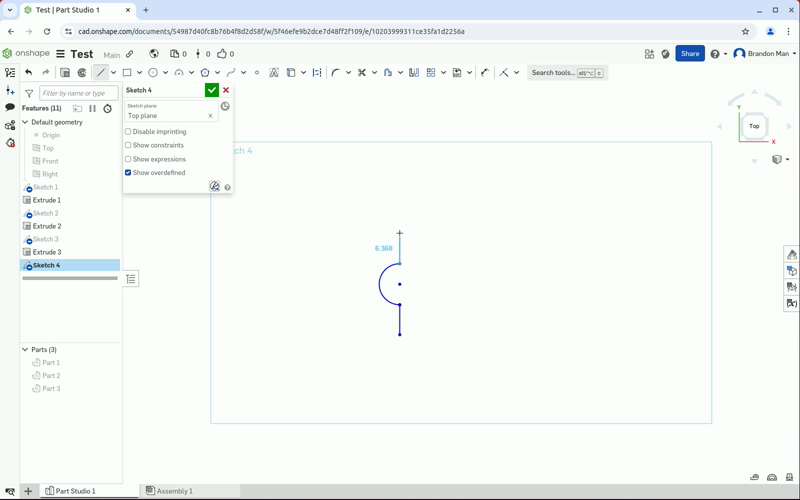
click(399, 232)
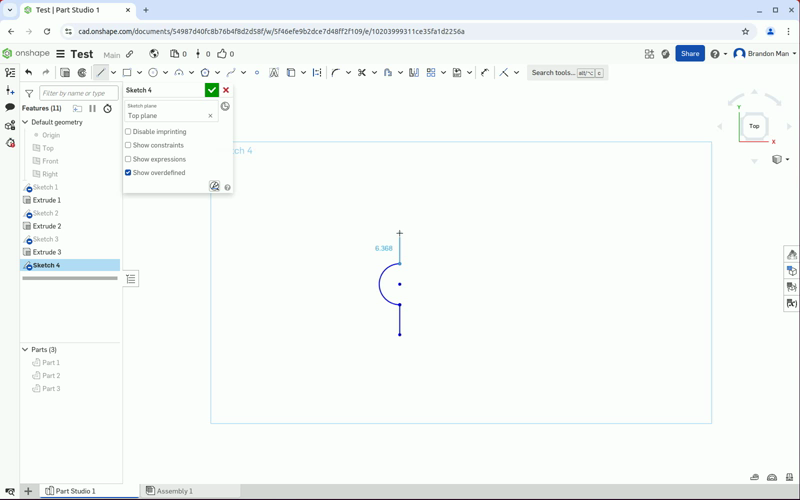
key_up(shift)
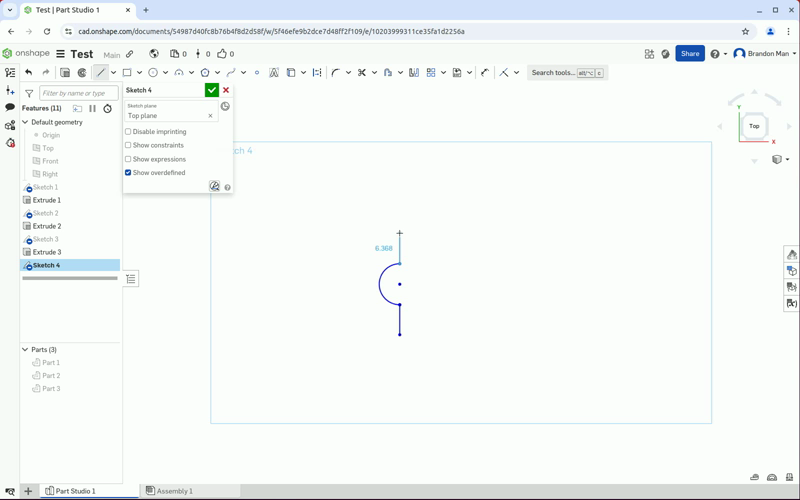
key(esc)
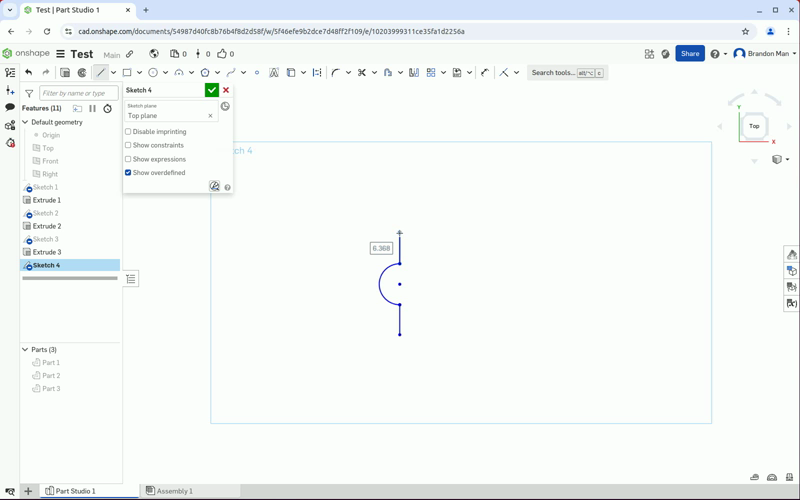
key(a)
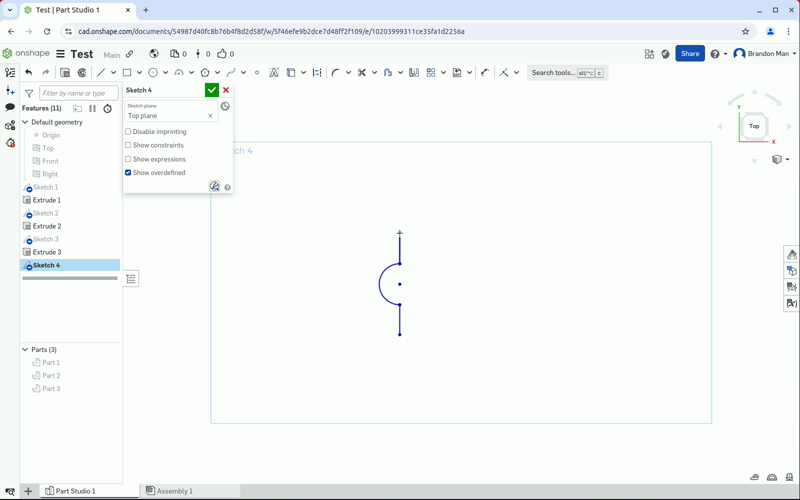
mouse_move(399, 232)
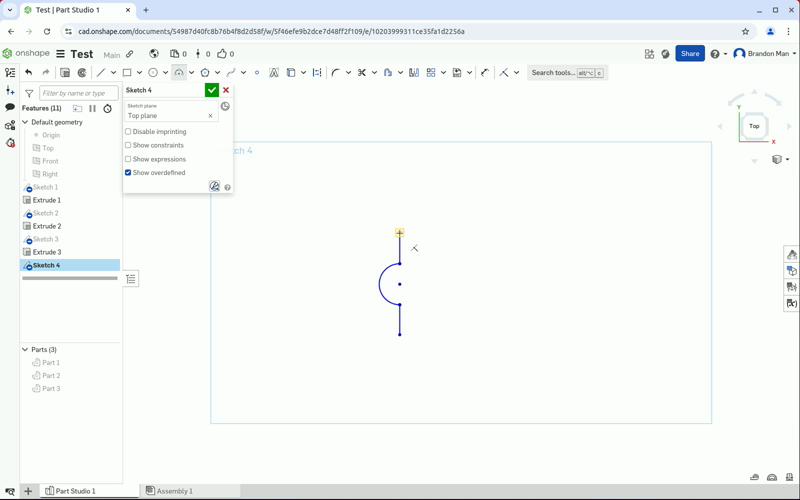
click(399, 232)
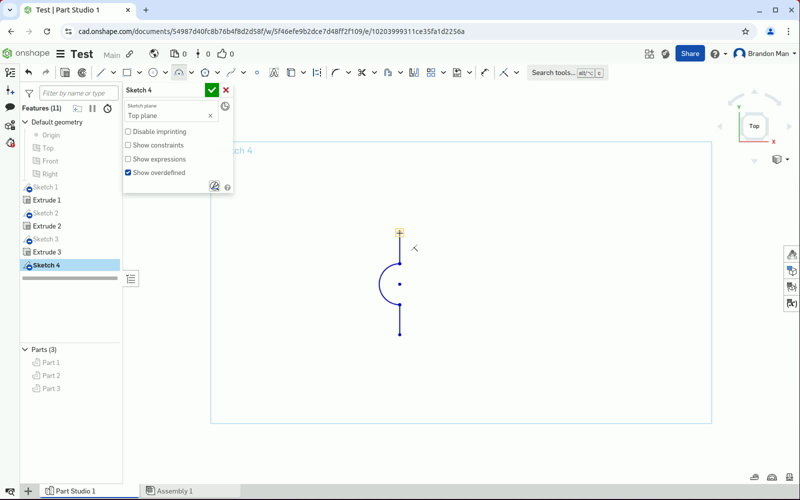
mouse_move(399, 334)
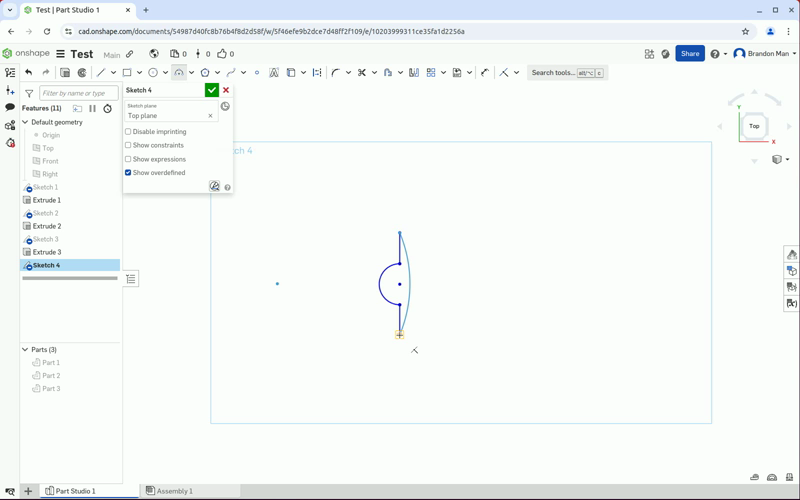
click(399, 334)
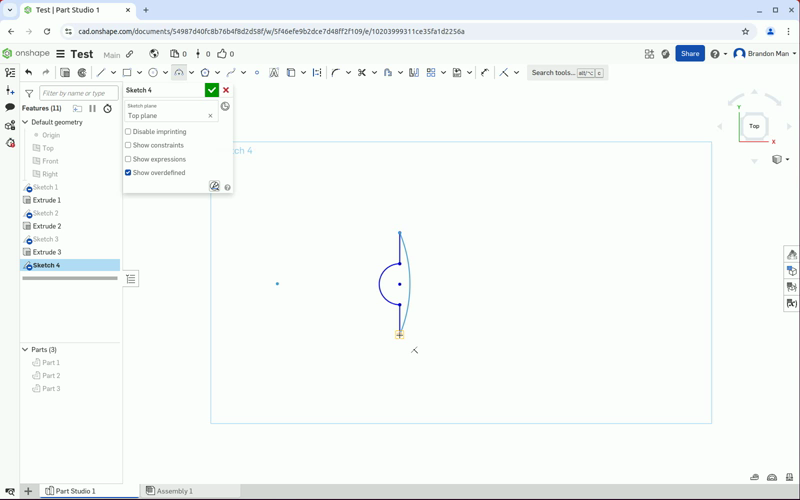
key_down(shift)
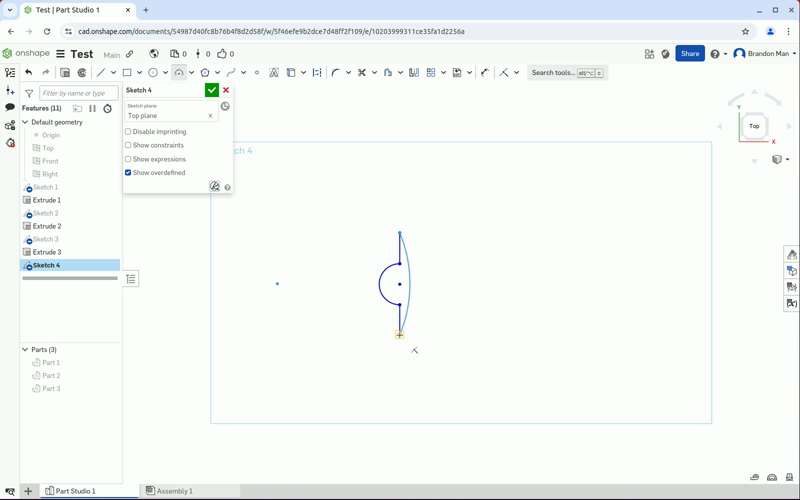
mouse_move(348, 283)
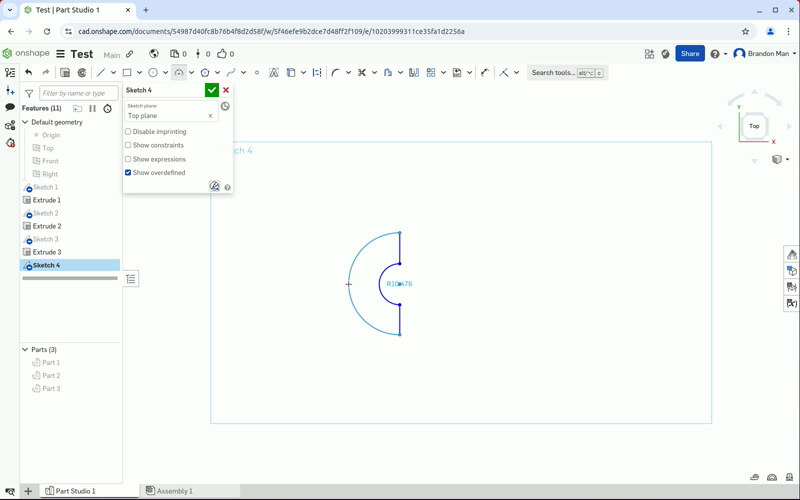
click(348, 283)
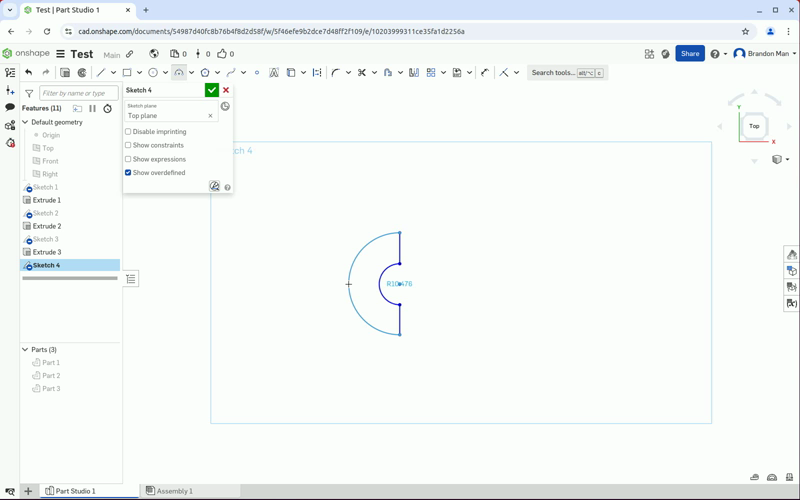
key_up(shift)
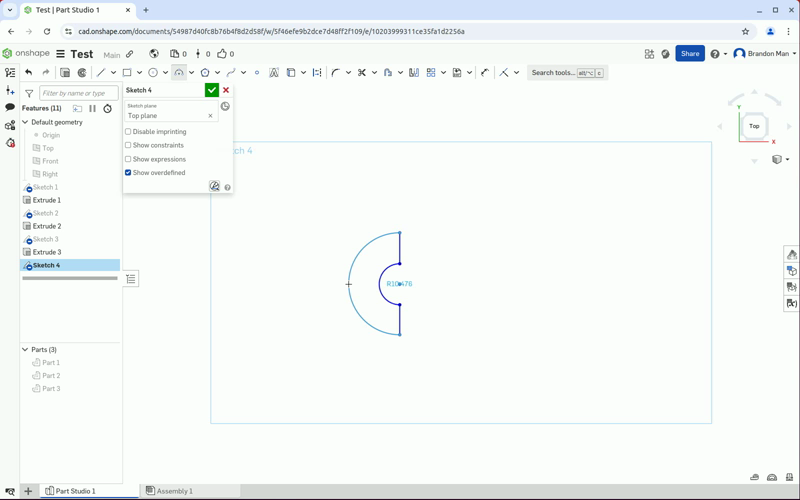
key(esc)
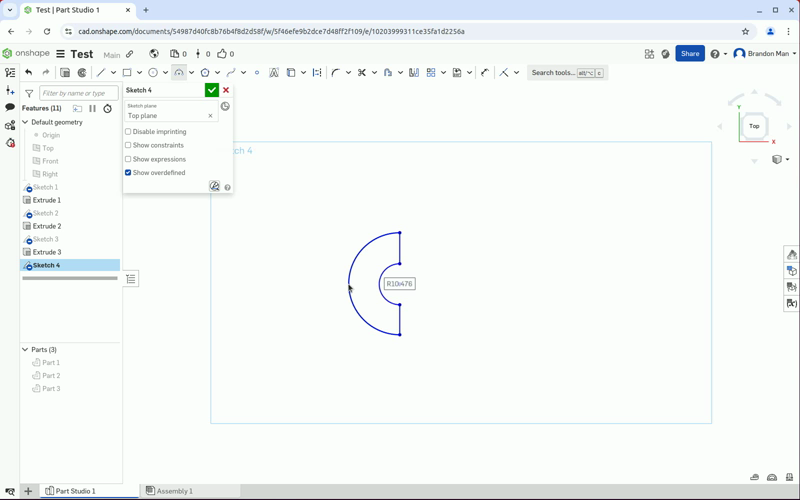
mouse_move(380, 302)
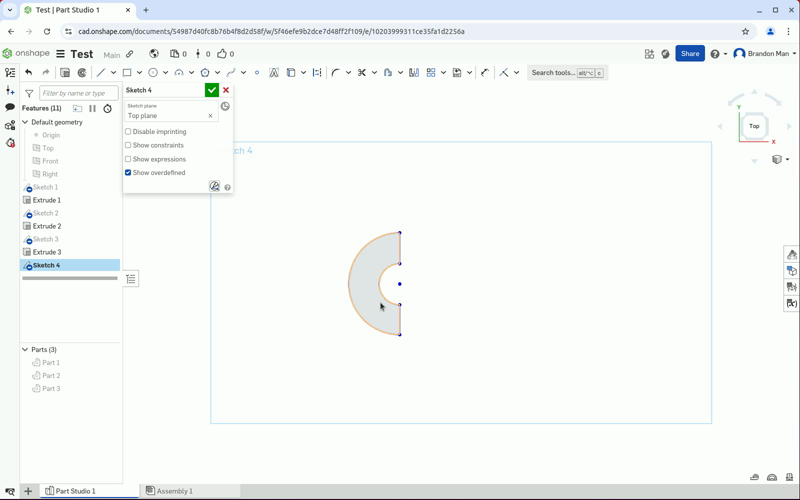
scroll(6)
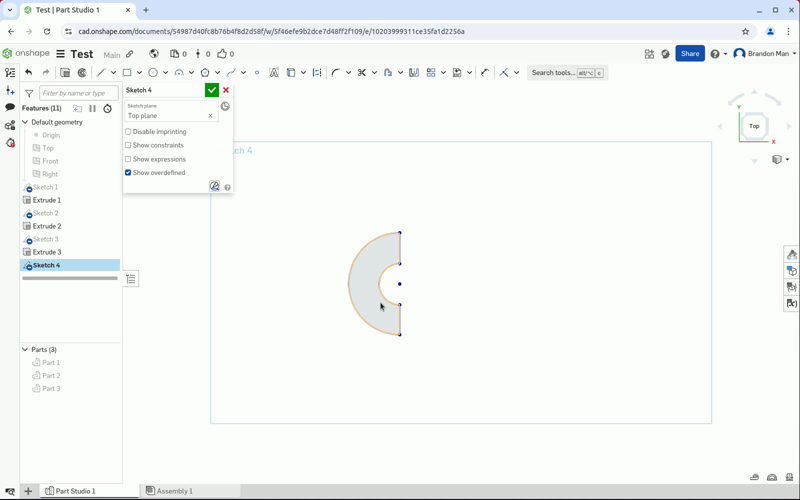
scroll(6)
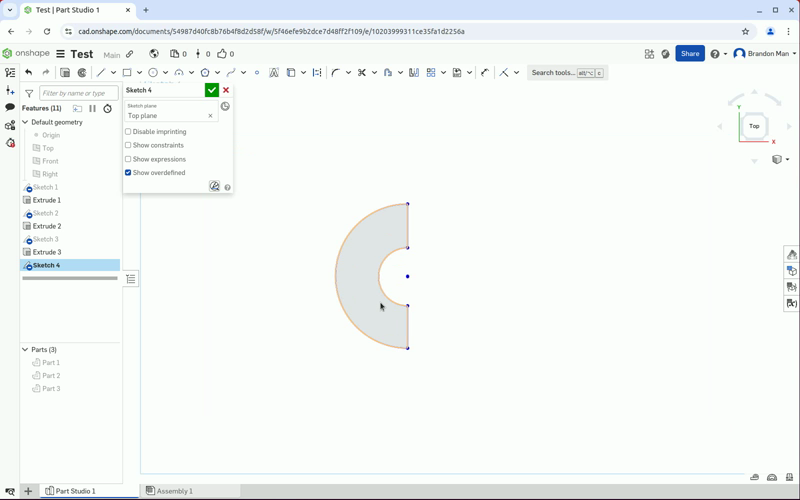
scroll(6)
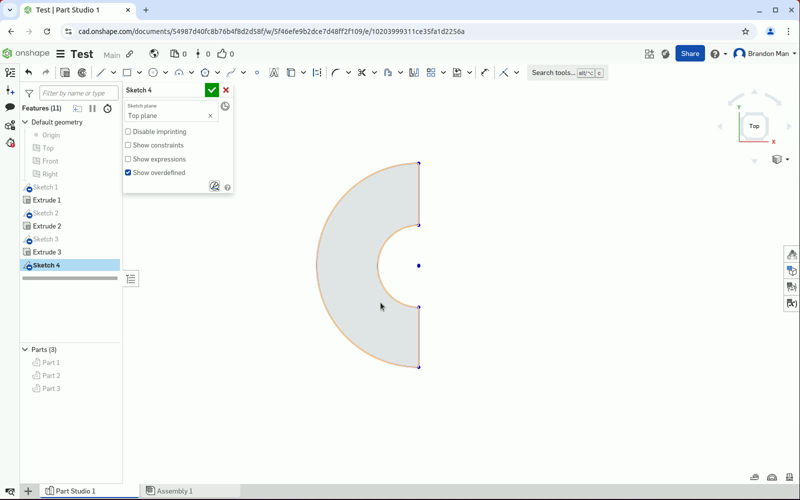
scroll(6)
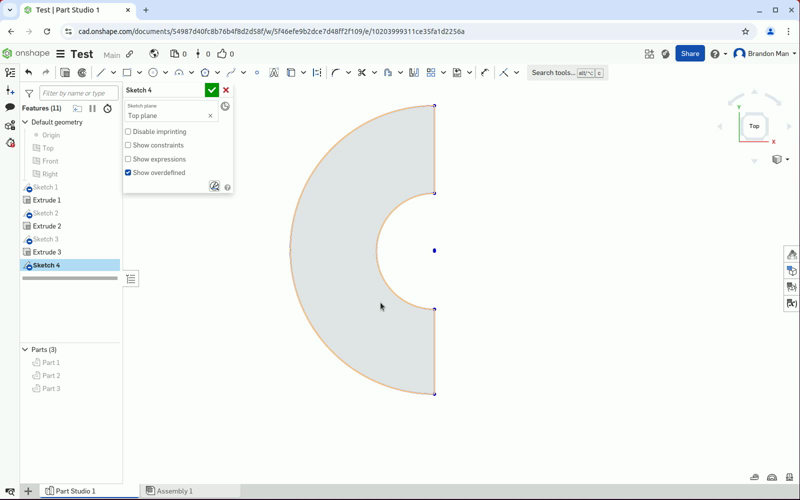
scroll(6)
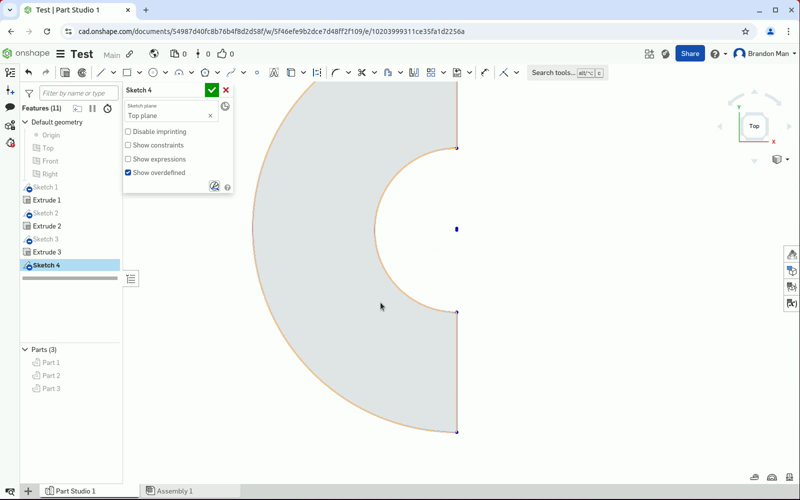
scroll(6)
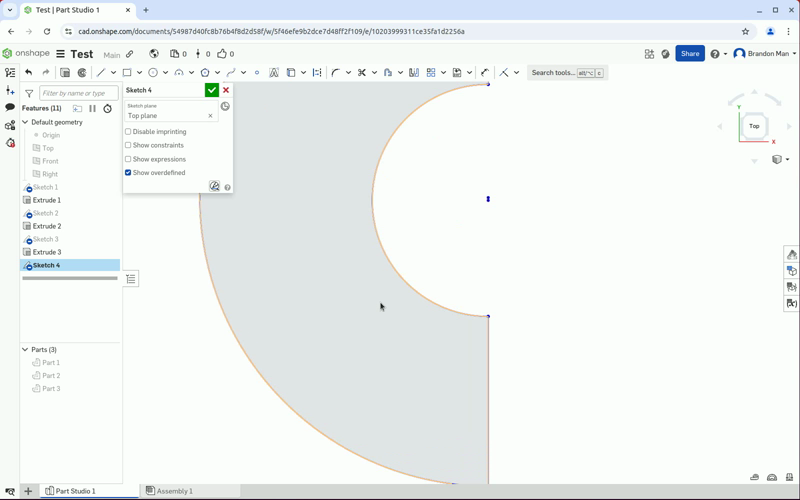
scroll(6)
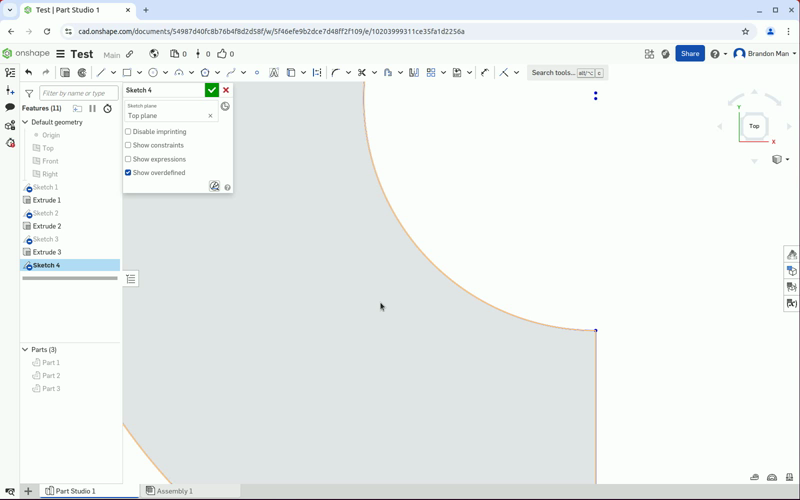
click(380, 302)
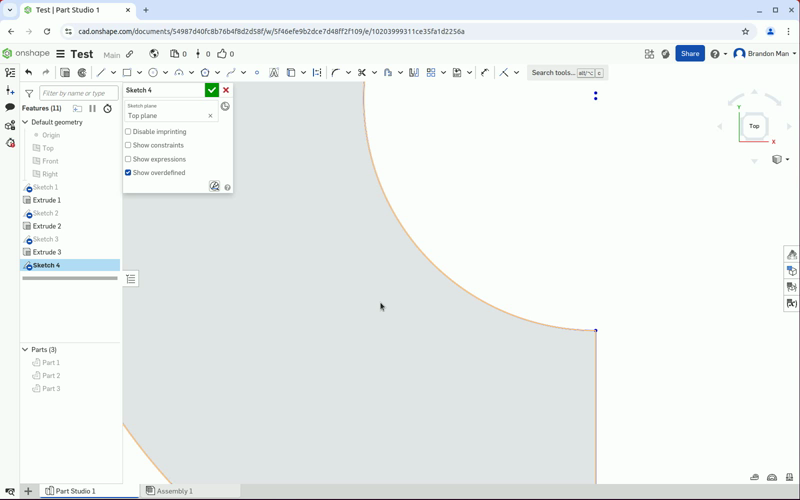
scroll(-6)
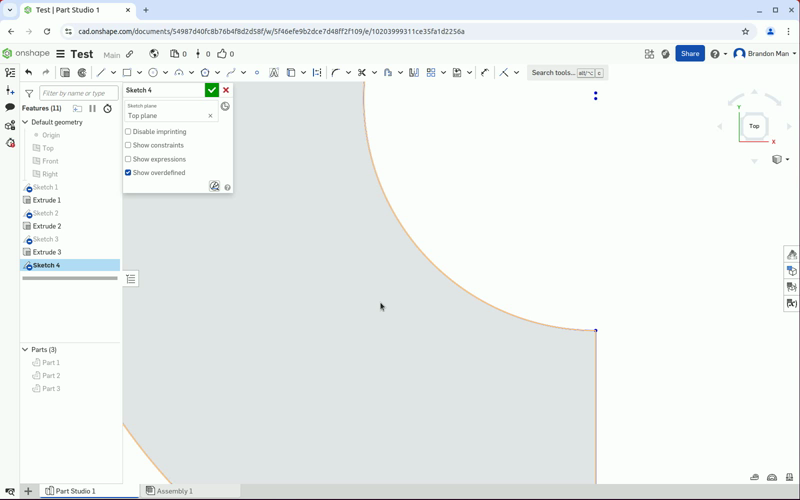
scroll(-6)
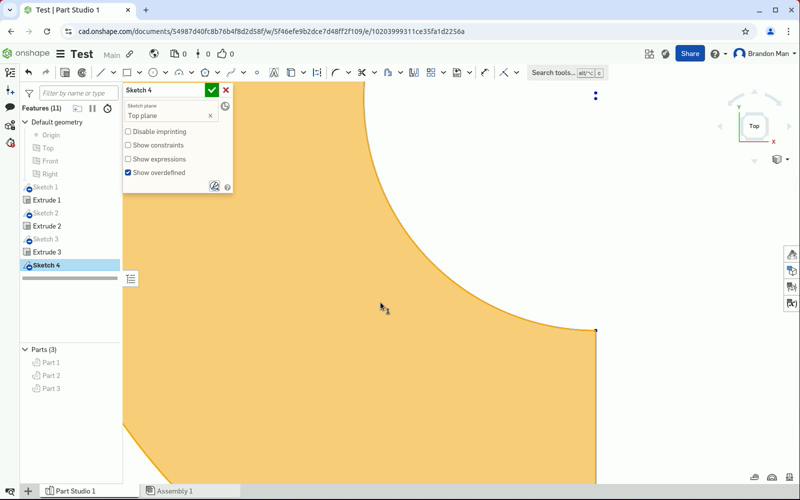
scroll(-6)
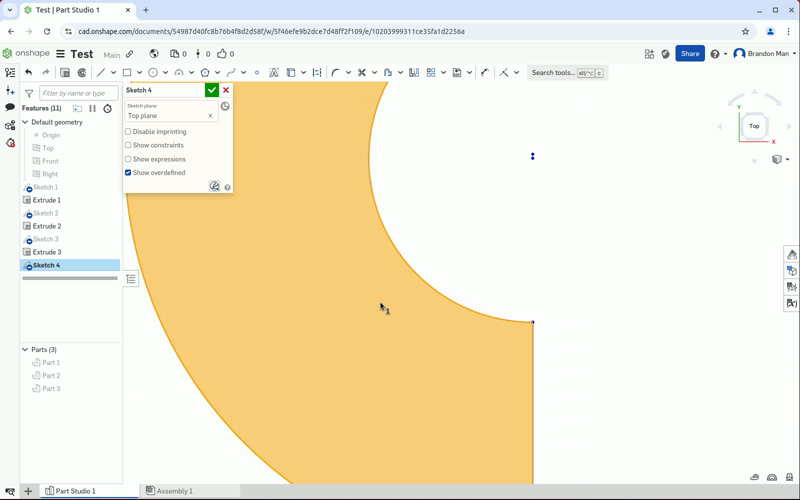
scroll(-6)
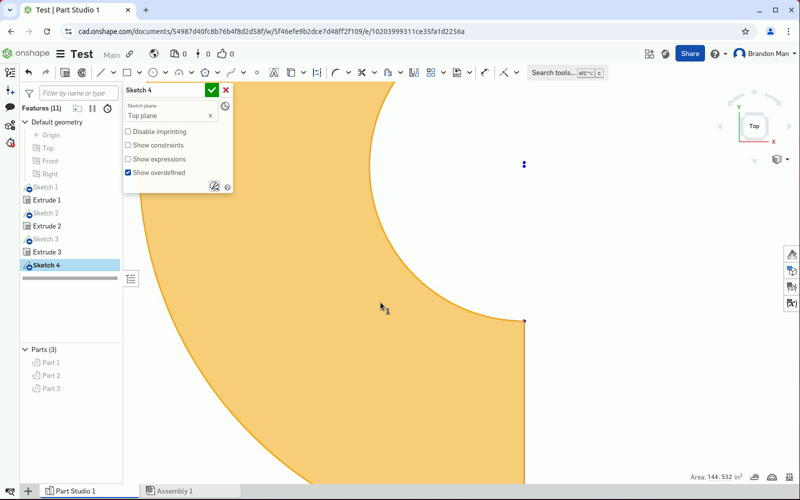
scroll(-6)
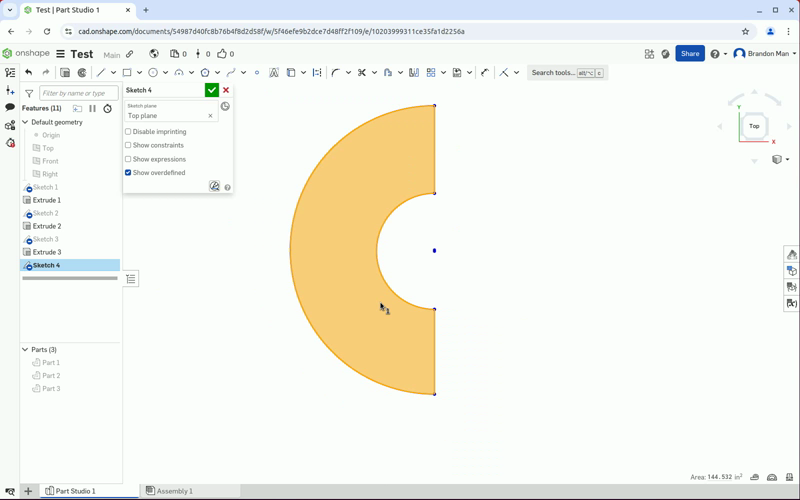
scroll(-6)
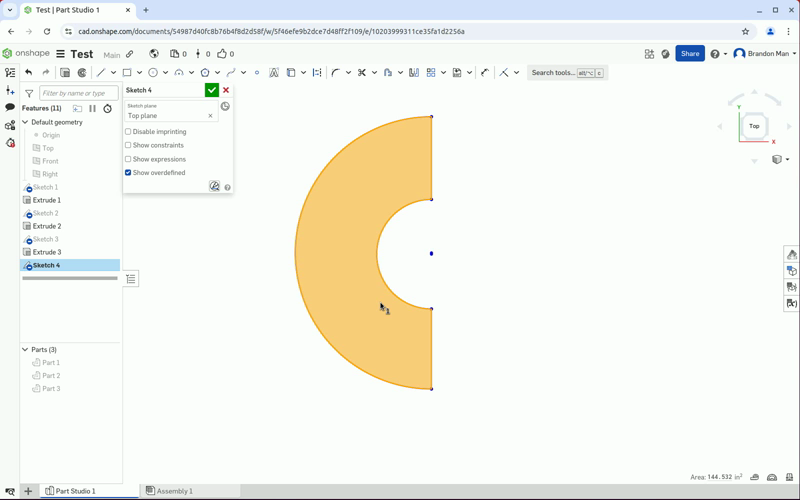
scroll(-6)
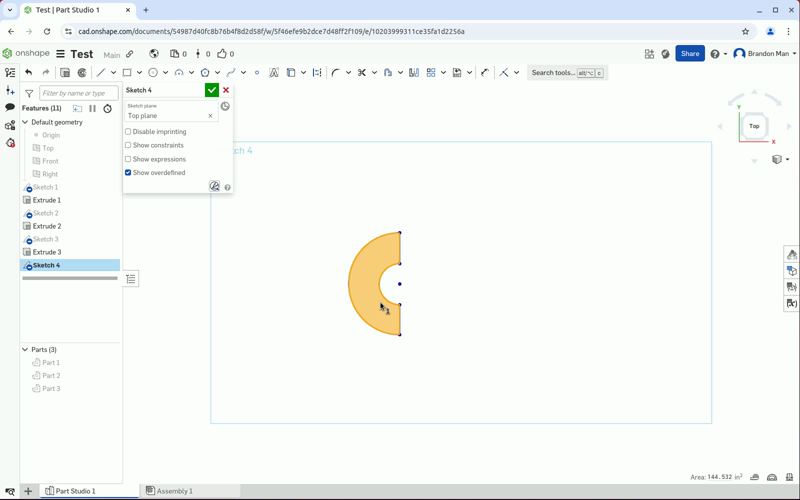
mouse_move(73, 352)
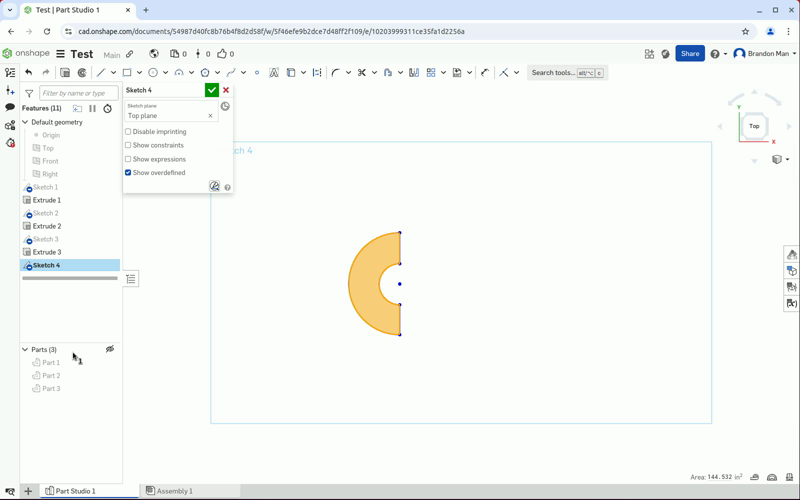
key(shift+y)
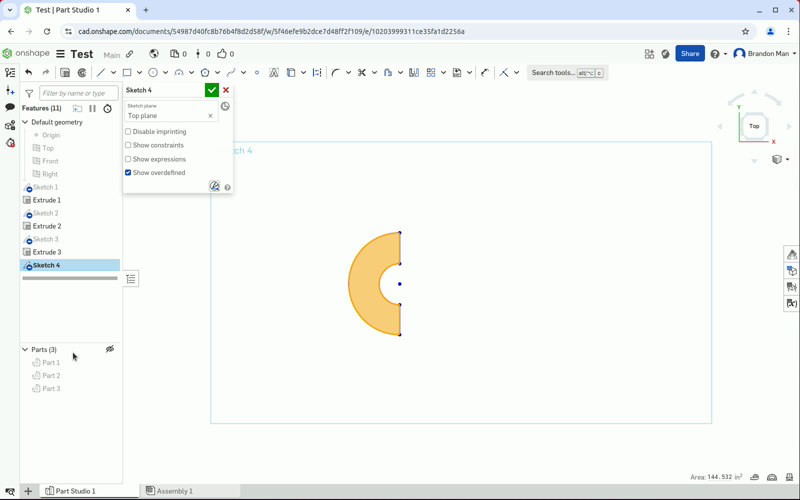
key(shift+e)
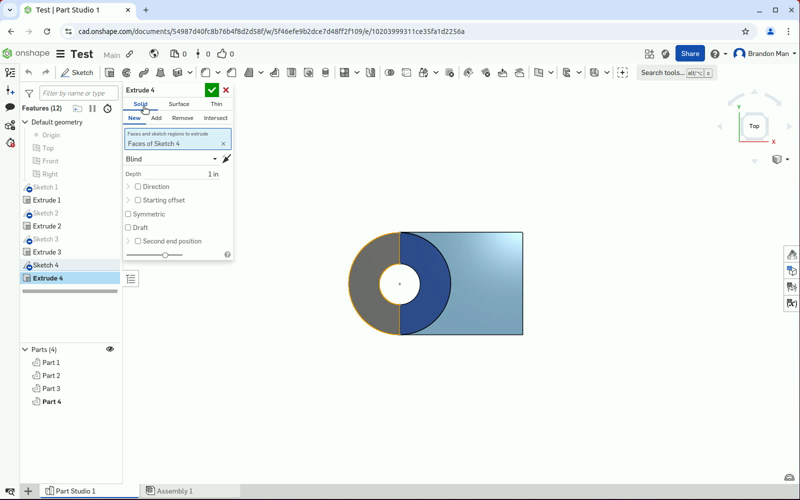
mouse_move(143, 106)
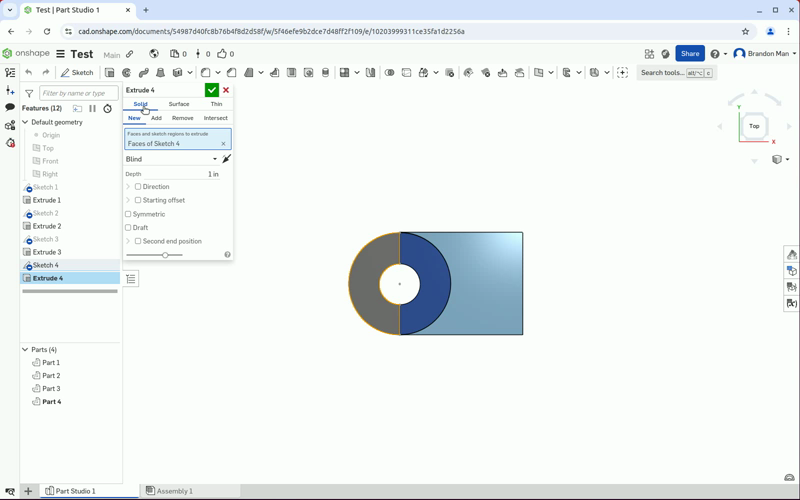
click(143, 106)
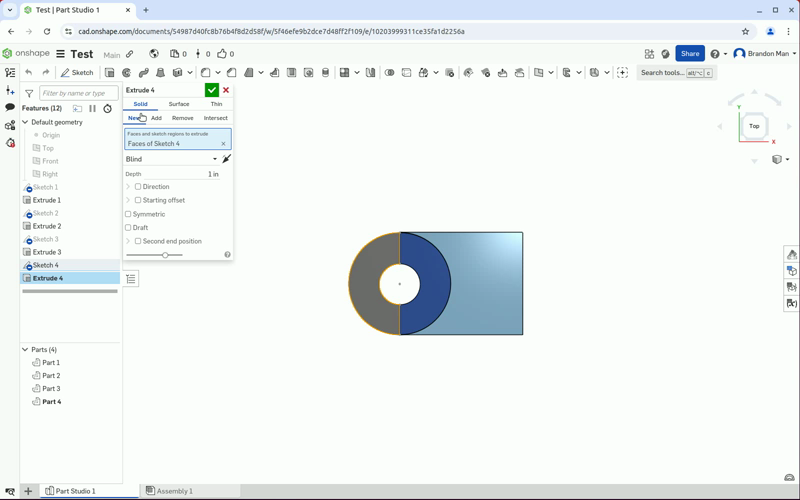
mouse_move(137, 120)
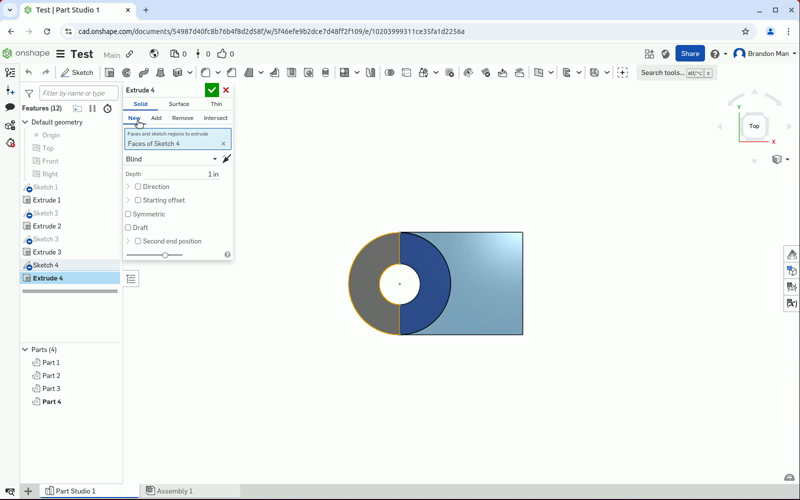
click(137, 120)
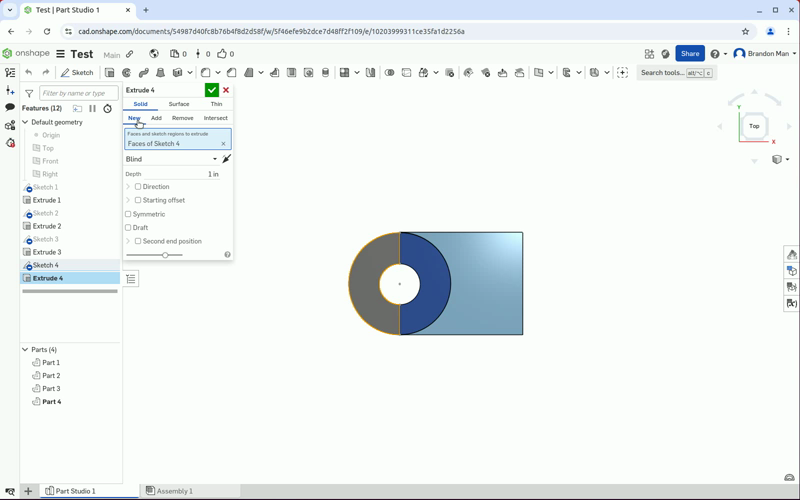
key(tab, 4)
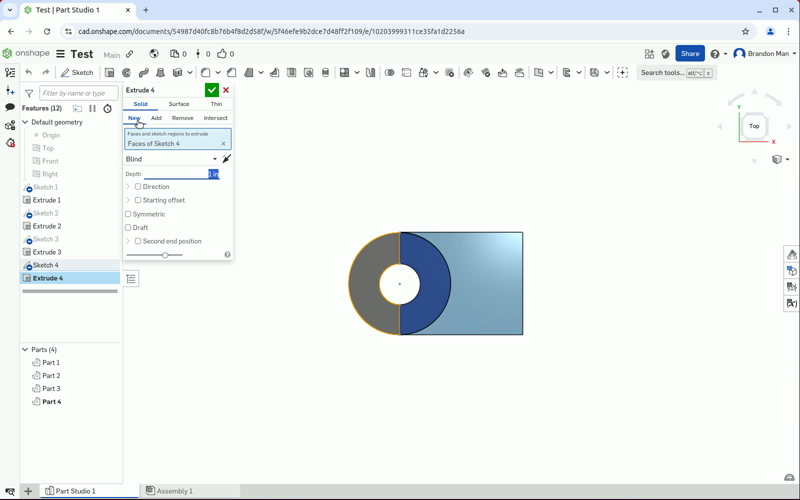
text(12.517)
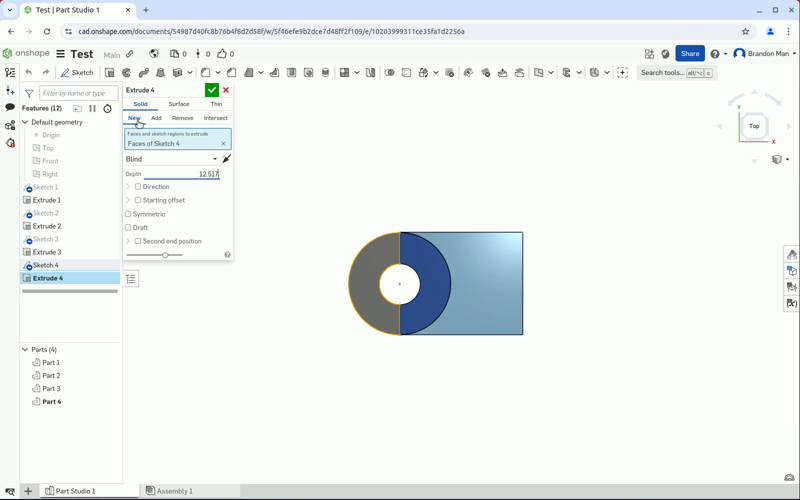
key(enter)
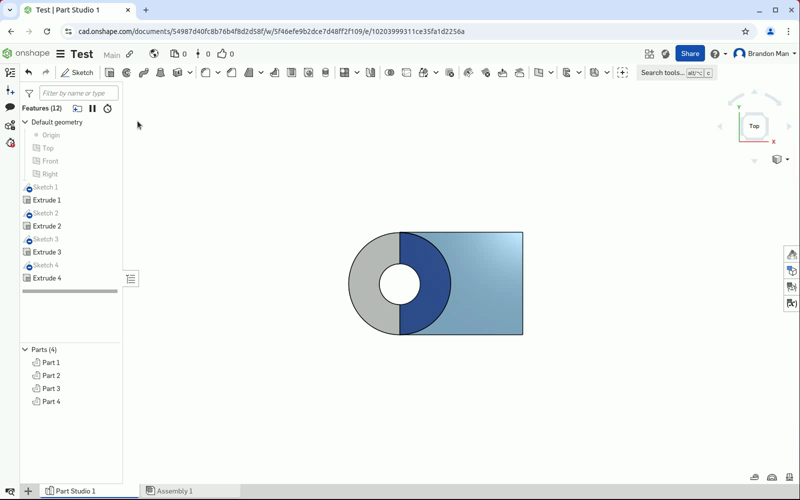
key(shift+h)
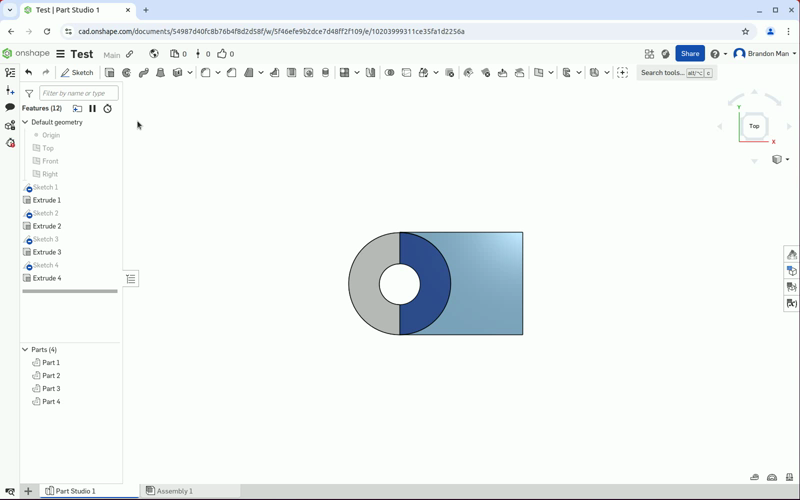
key(shift+h)
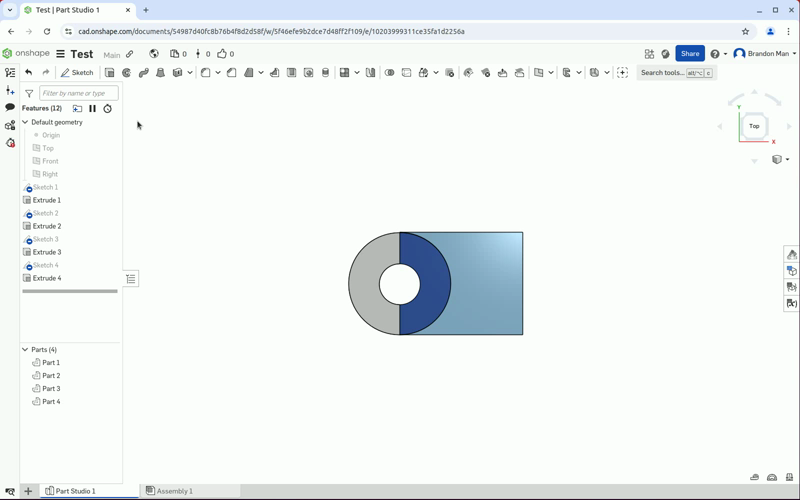
mouse_move(73, 189)
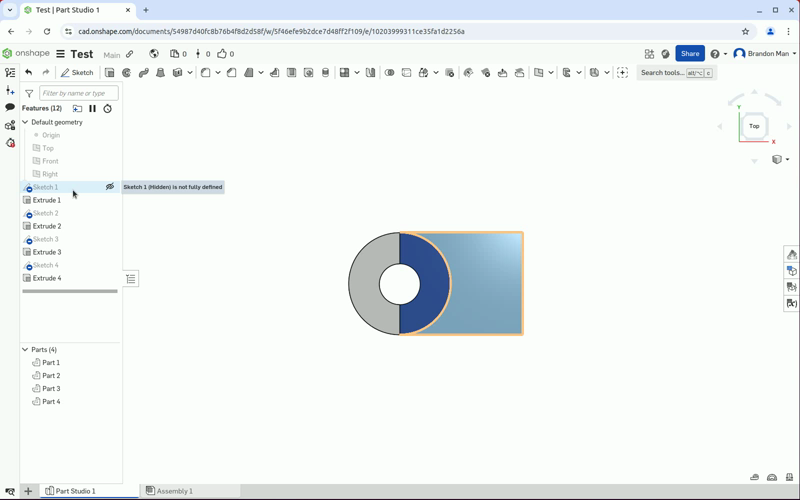
click(73, 189)
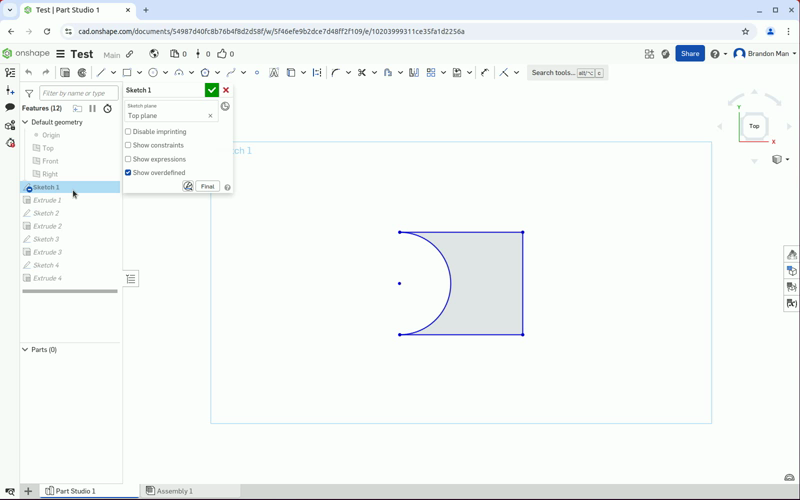
mouse_move(229, 92)
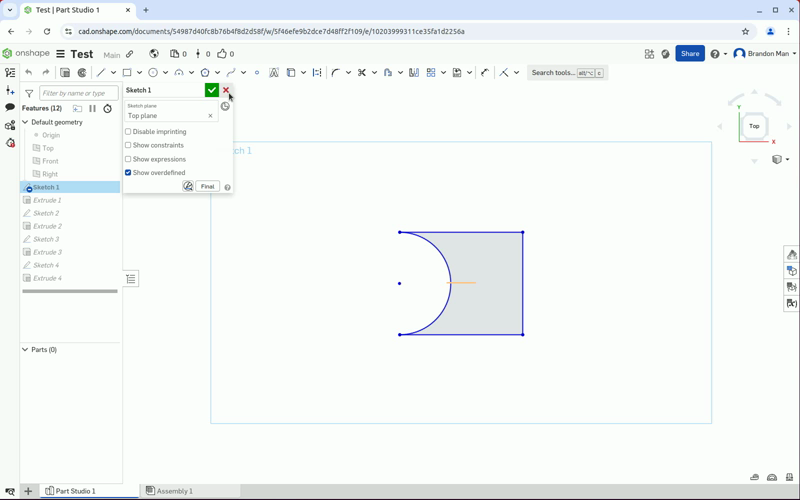
click(229, 92)
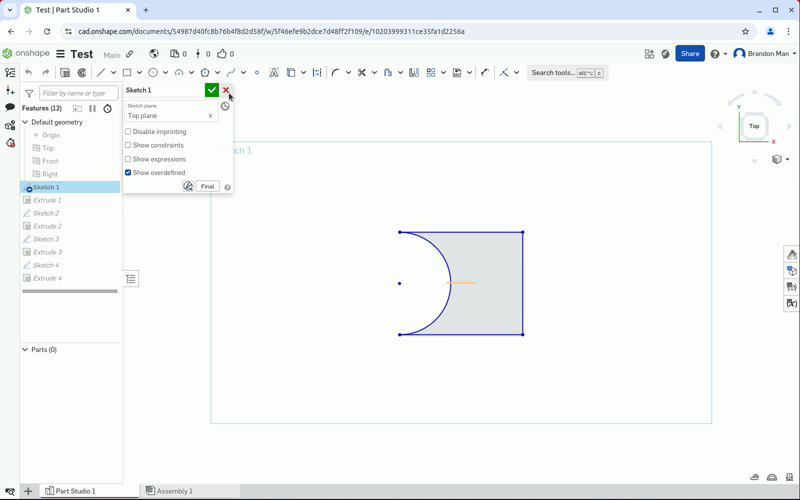
key(shift+s)
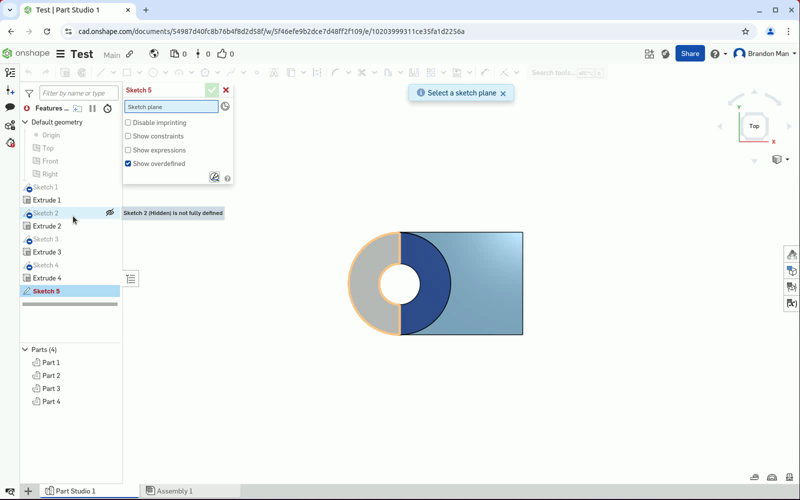
scroll(3)
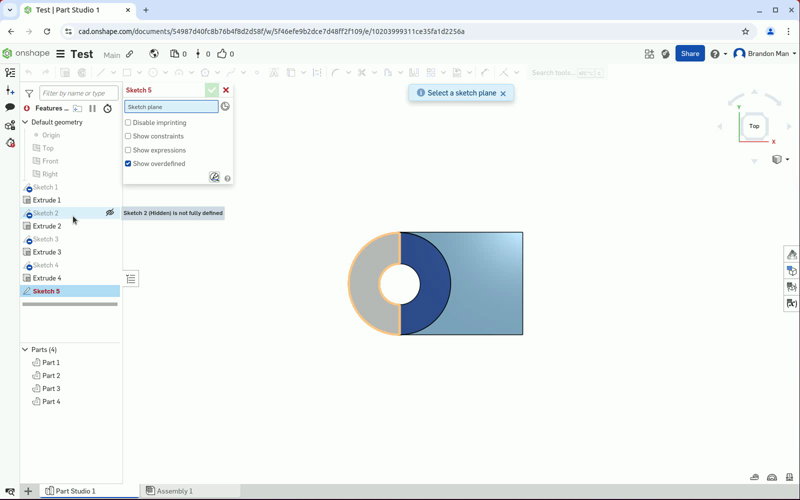
mouse_move(73, 150)
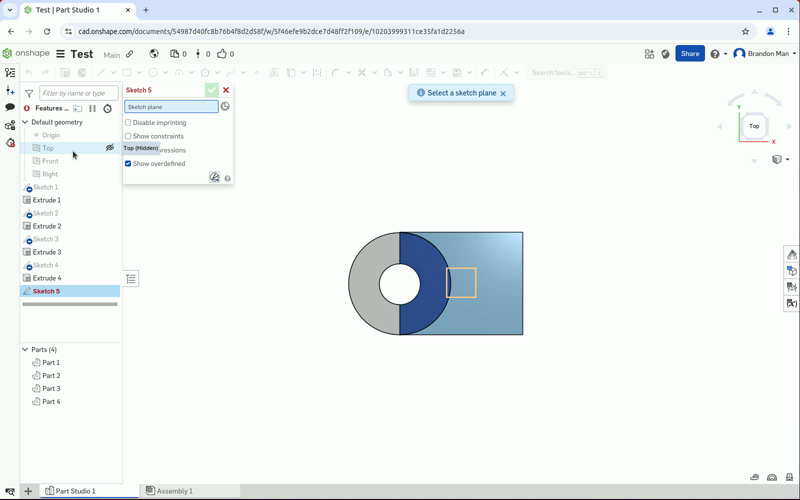
click(73, 150)
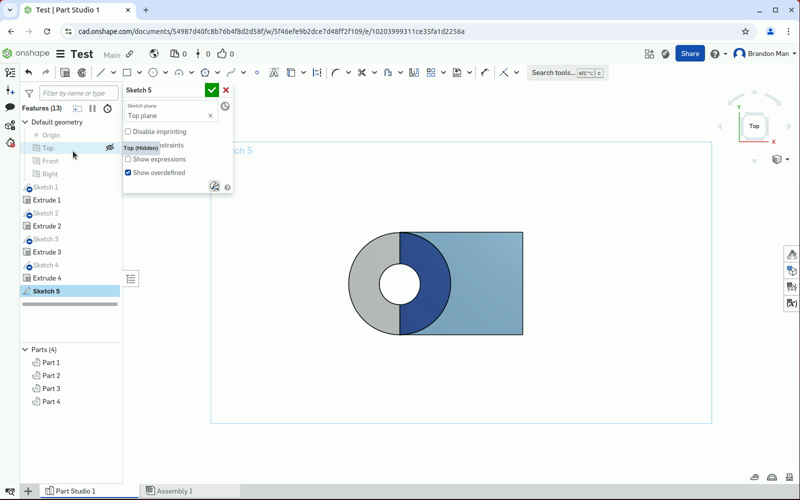
mouse_move(73, 352)
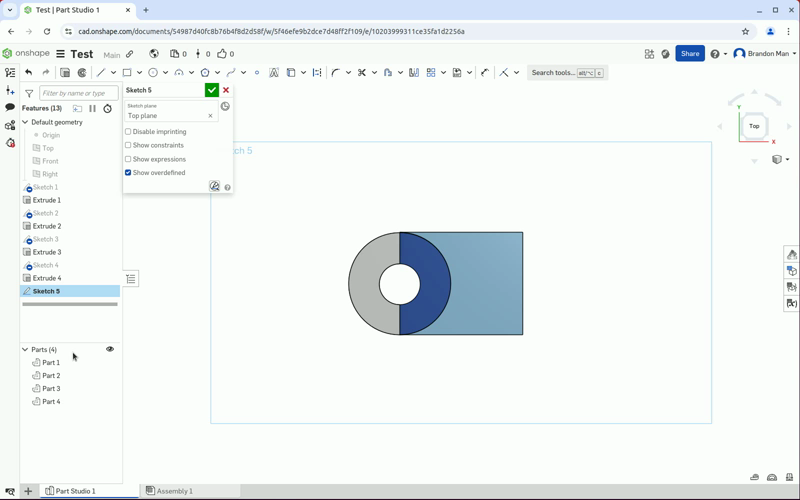
key(y)
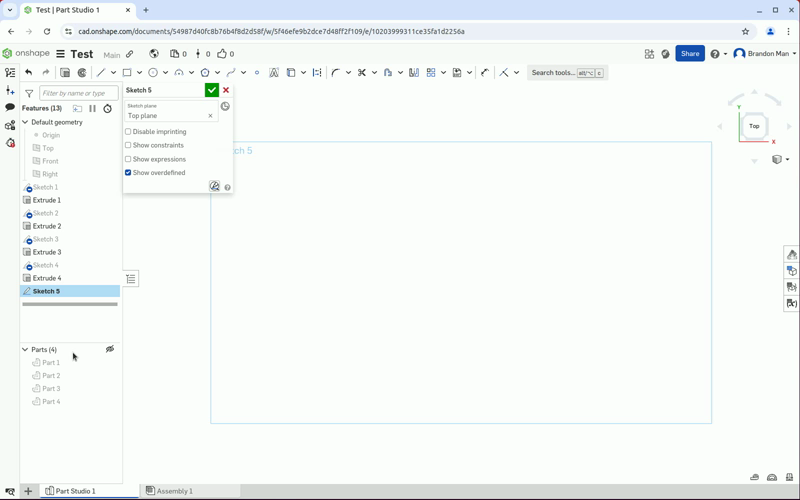
key(a)
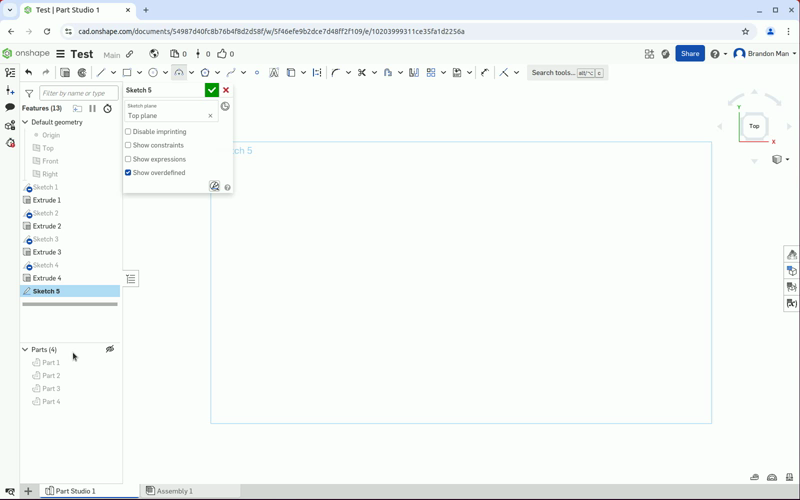
key_down(shift)
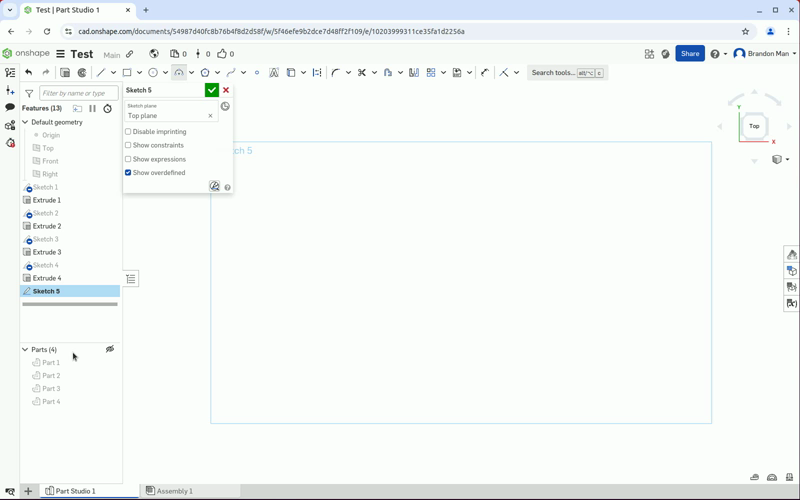
mouse_move(399, 334)
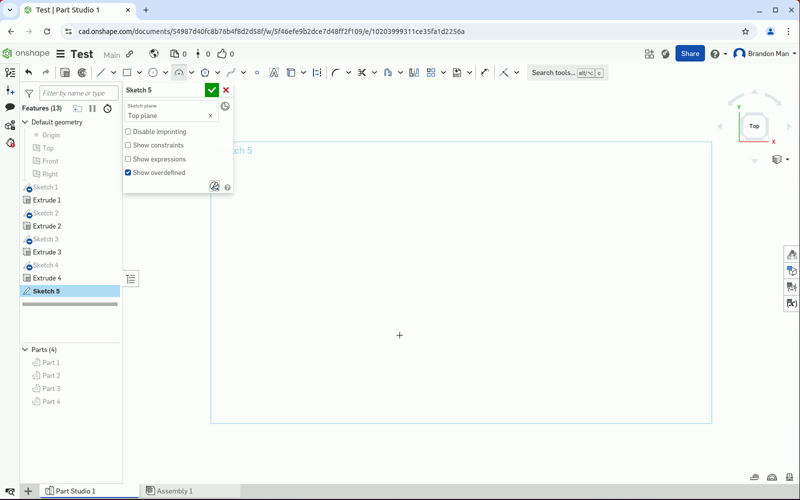
click(399, 334)
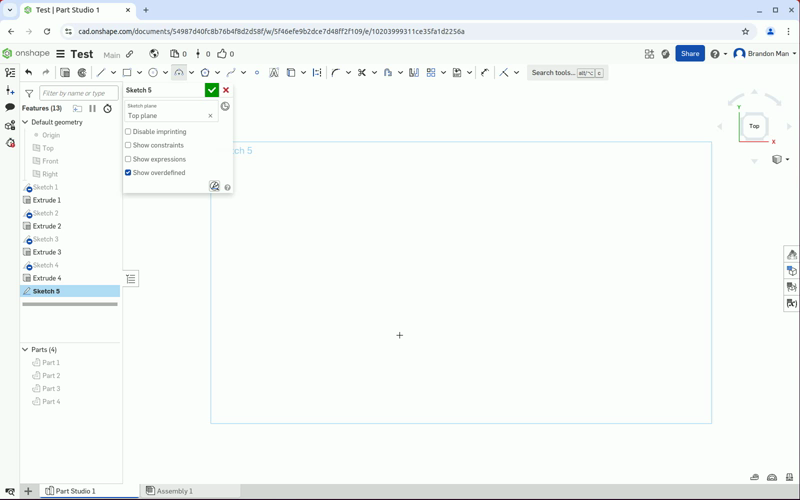
key_up(shift)
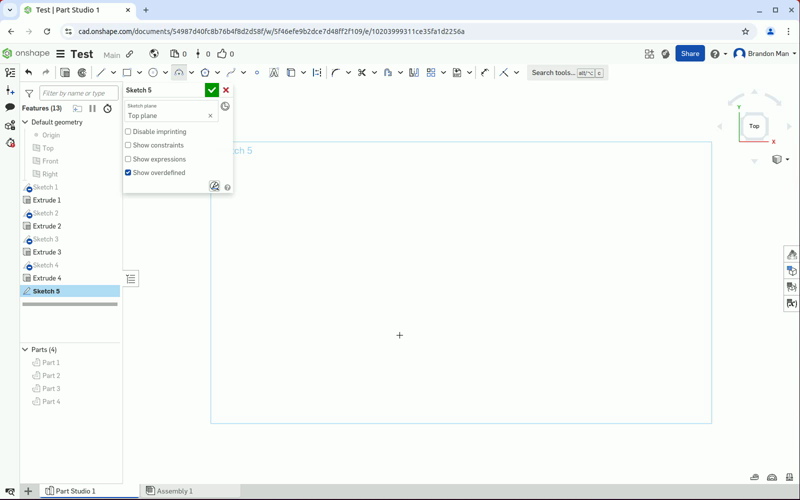
key_down(shift)
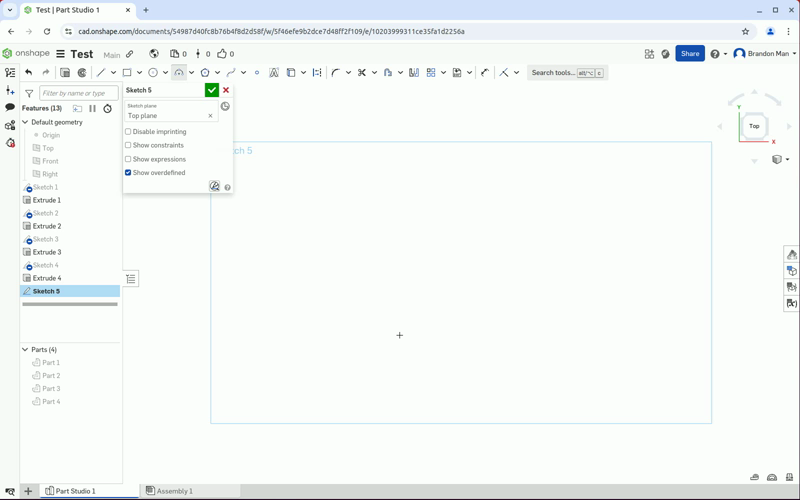
mouse_move(399, 232)
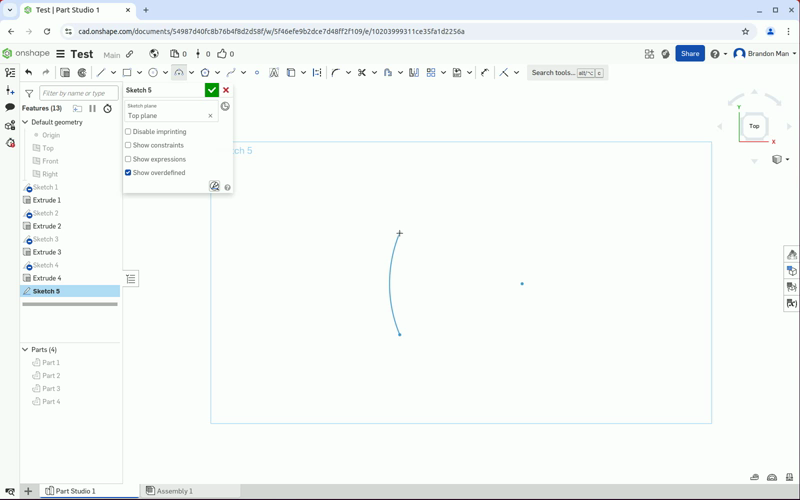
click(399, 232)
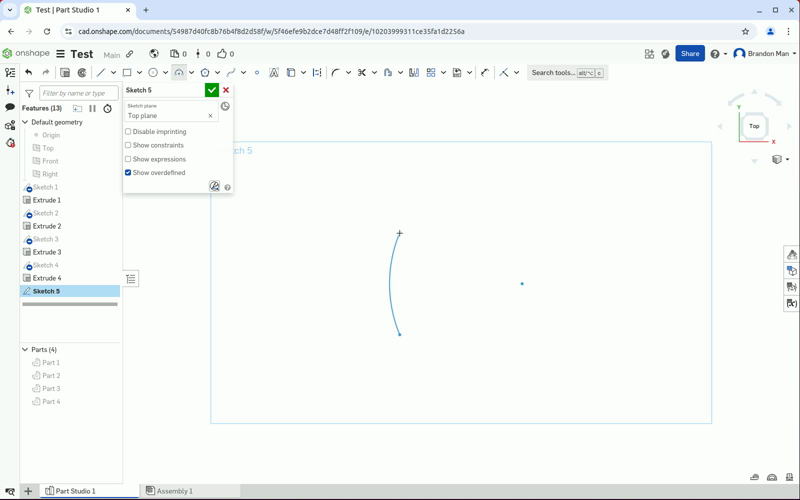
mouse_move(450, 283)
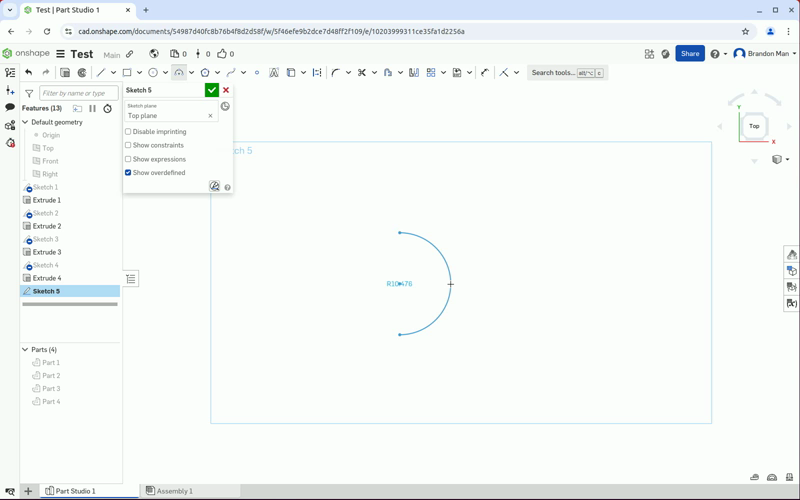
click(450, 283)
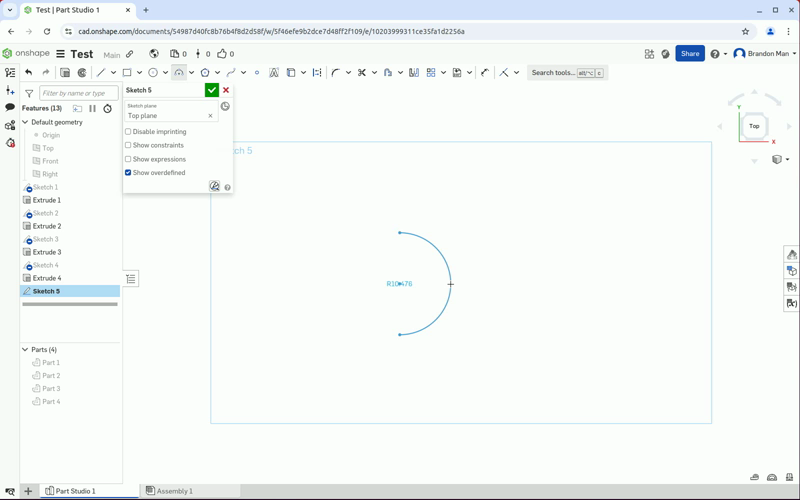
key_up(shift)
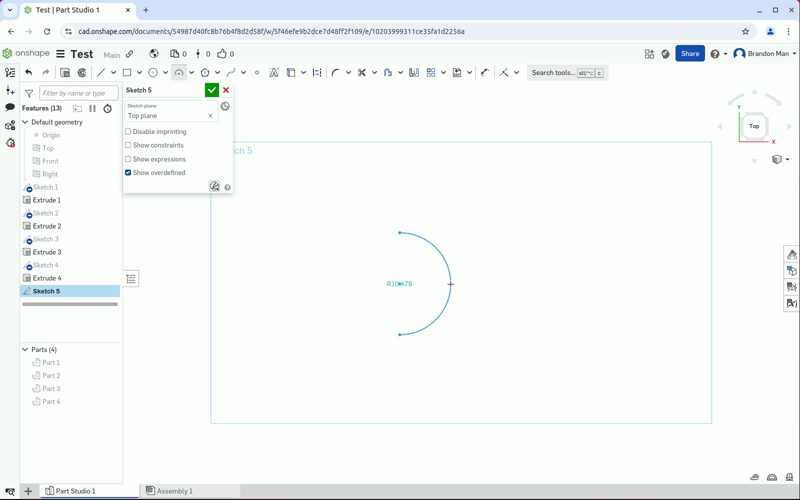
key(esc)
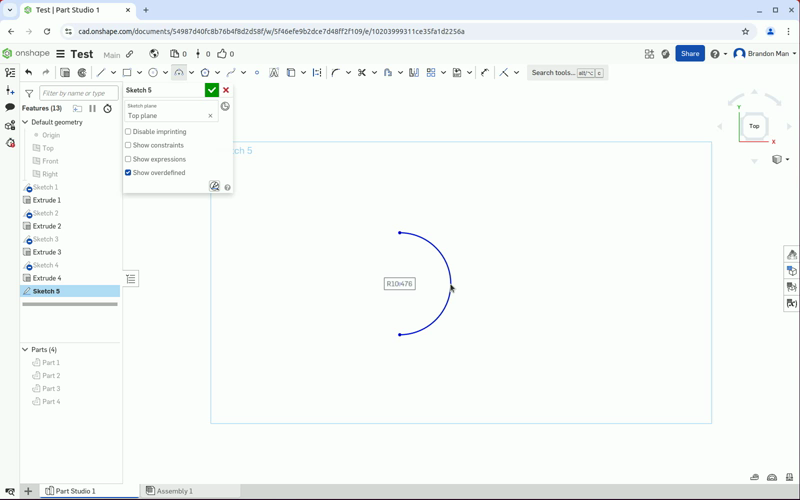
key(l)
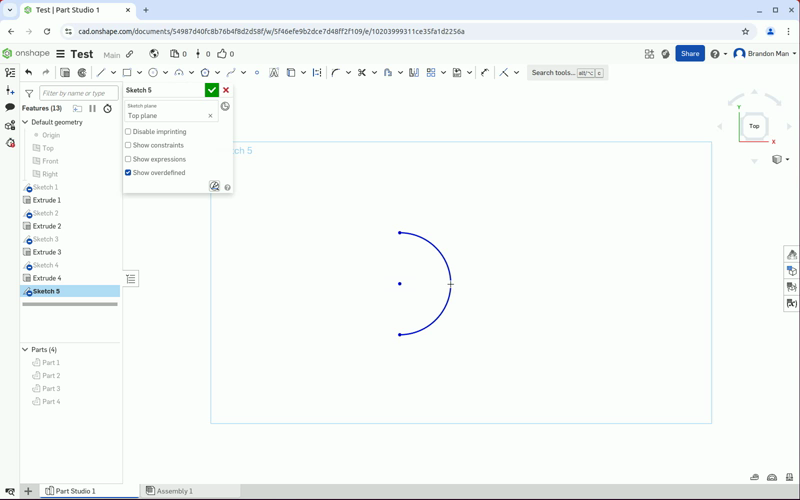
mouse_move(399, 232)
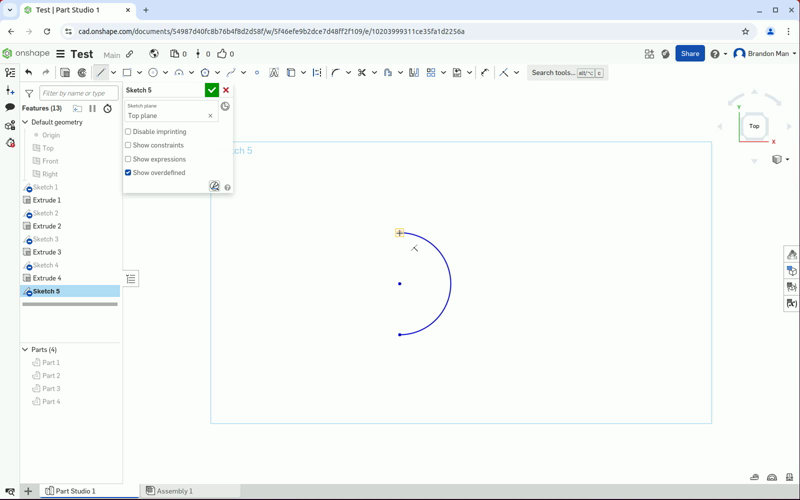
click(399, 232)
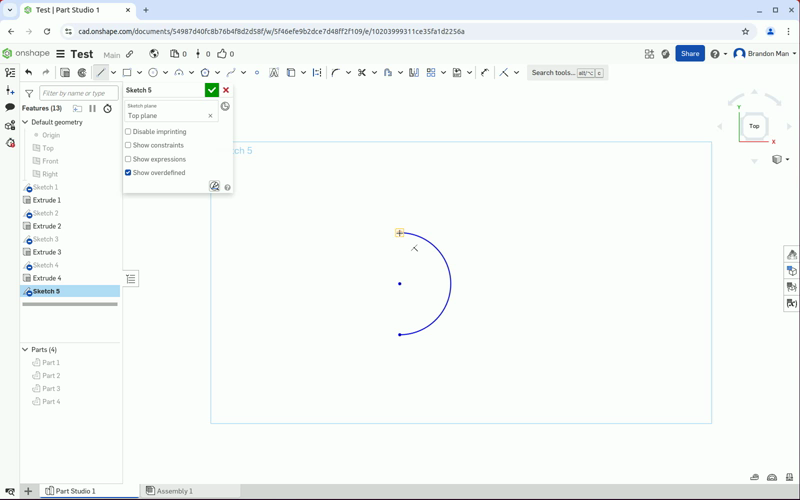
key_down(shift)
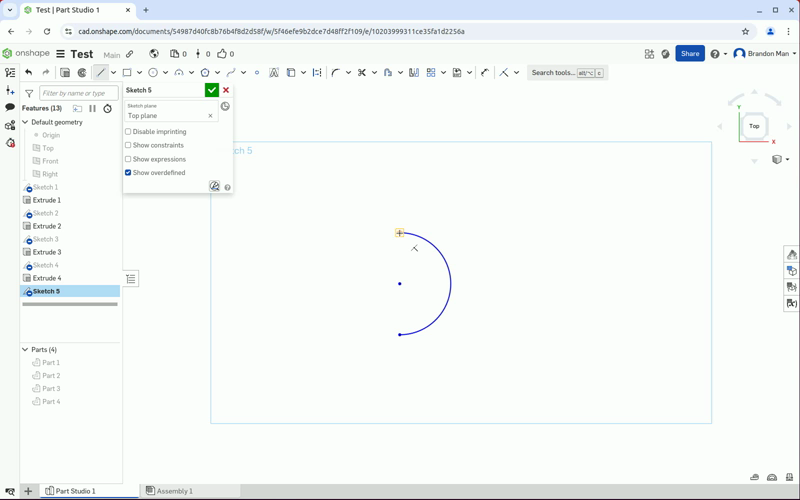
mouse_move(429, 232)
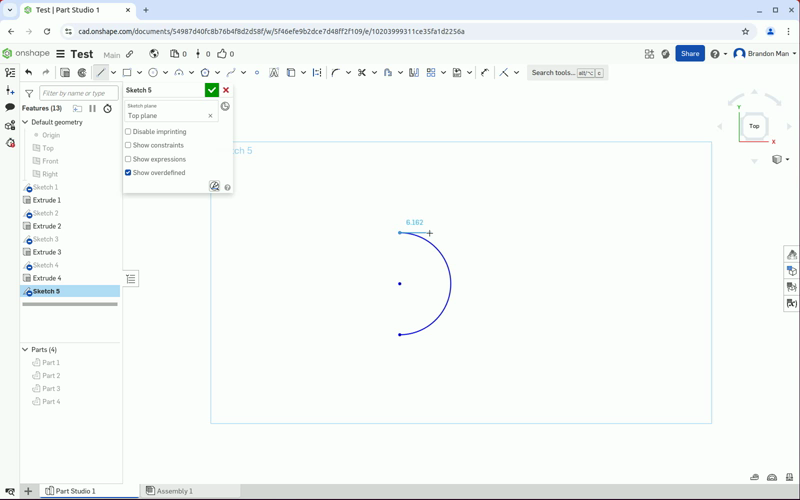
mouse_move(399, 263)
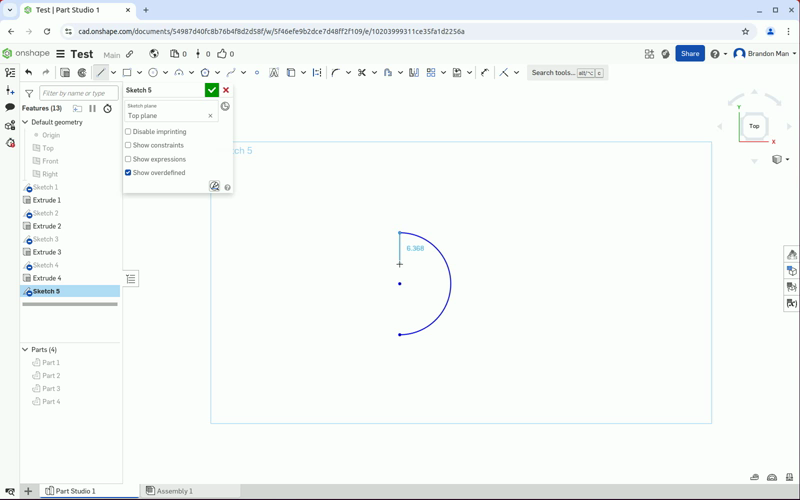
click(399, 263)
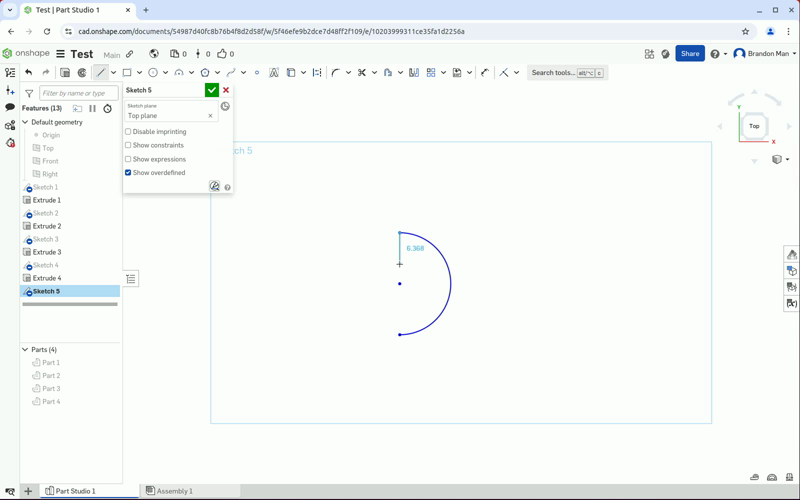
key_up(shift)
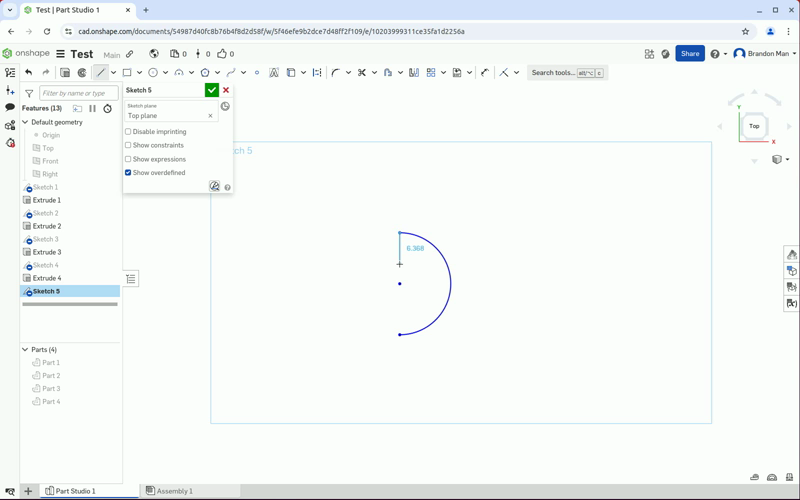
key(esc)
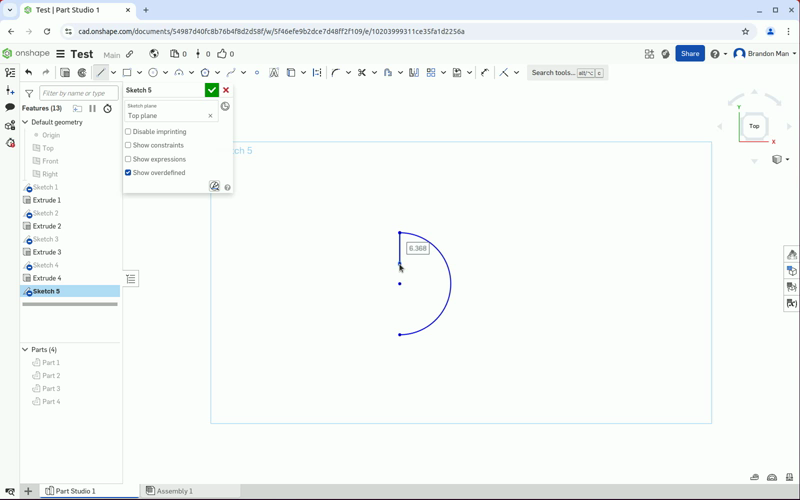
key(a)
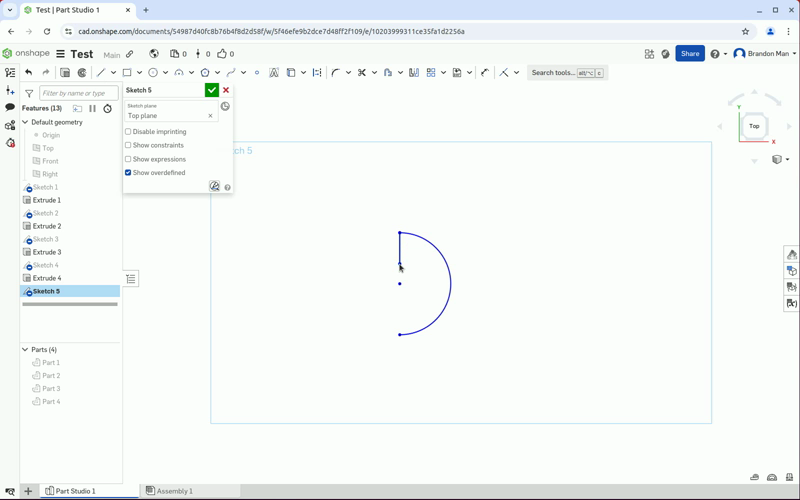
mouse_move(399, 263)
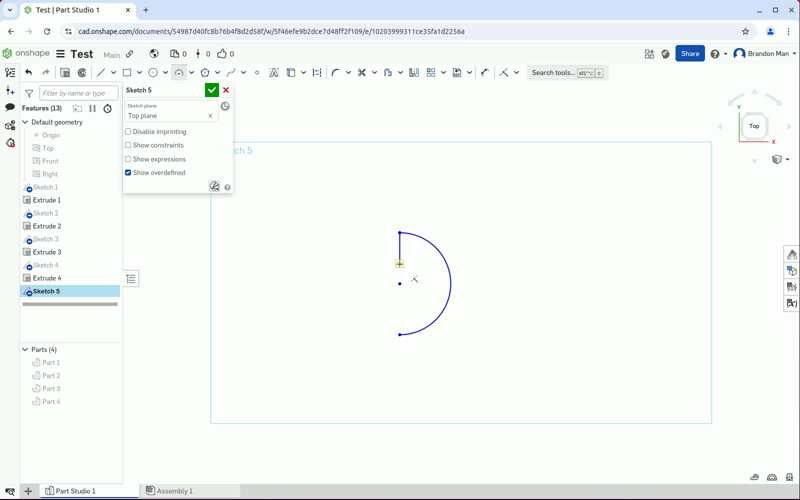
click(399, 263)
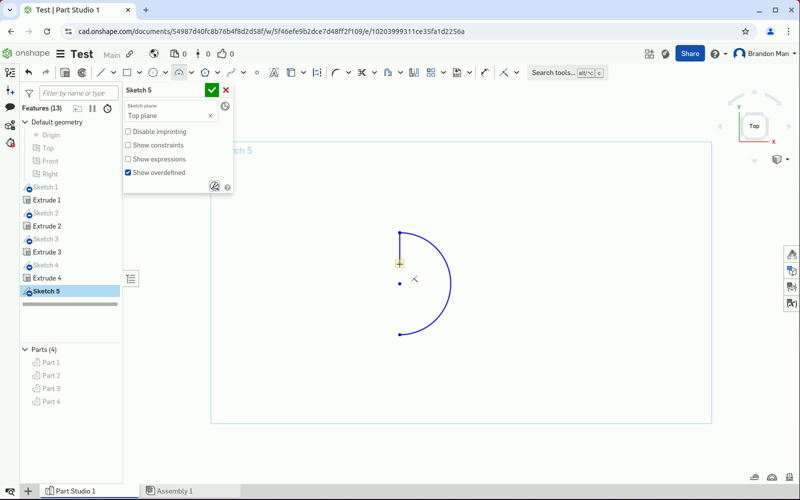
key_down(shift)
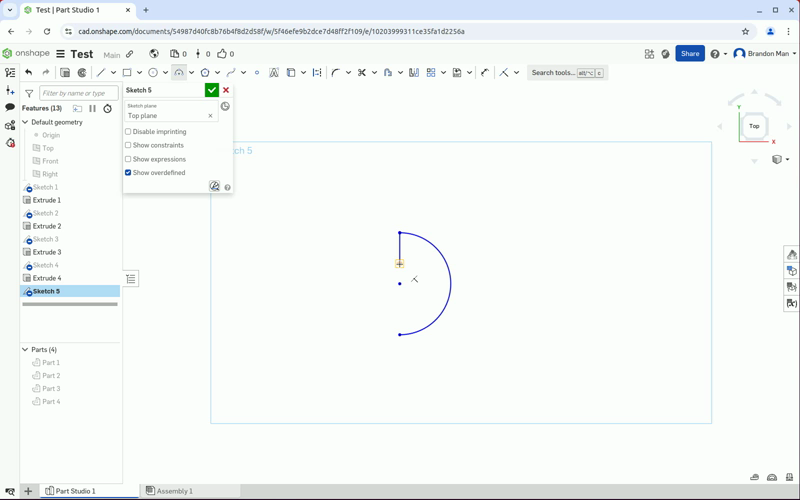
mouse_move(399, 304)
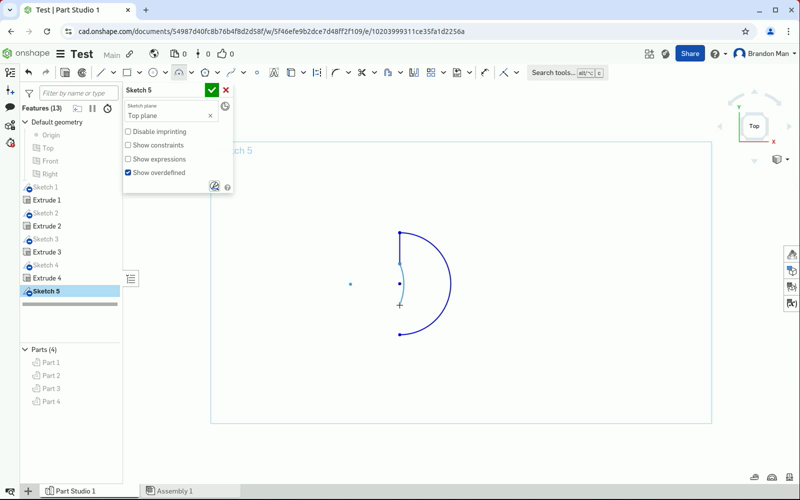
click(399, 304)
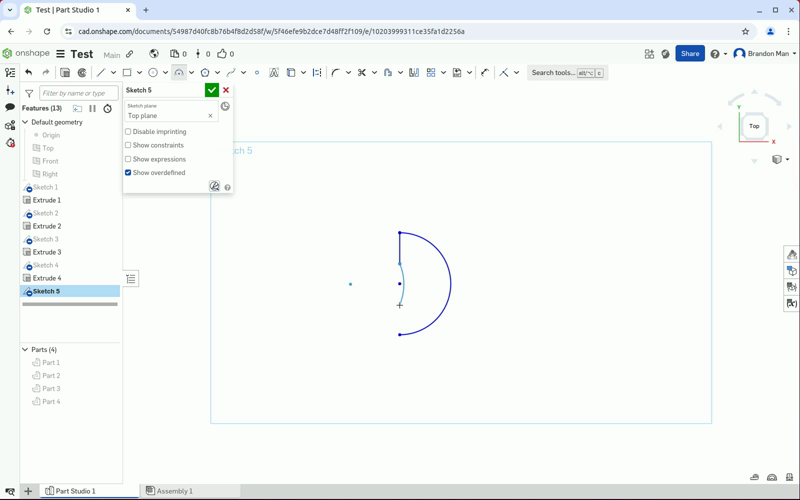
mouse_move(420, 284)
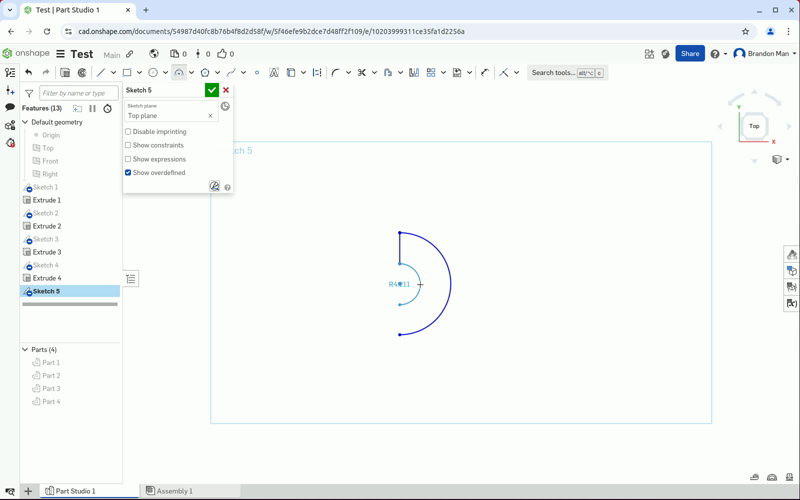
click(420, 284)
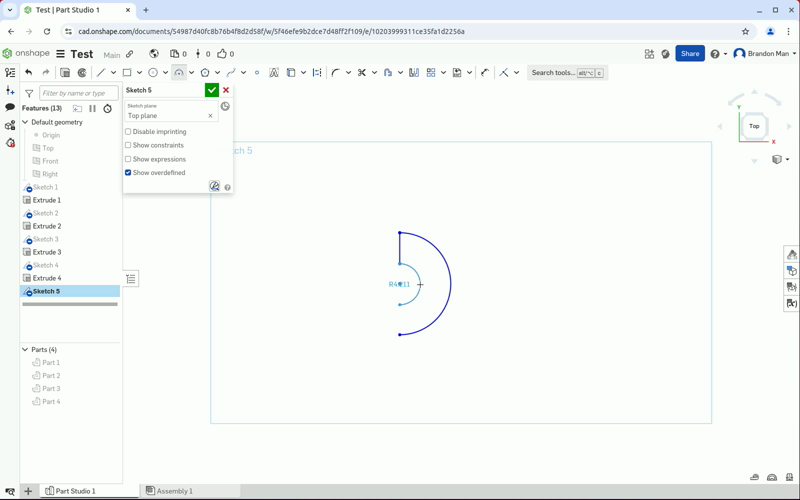
key_up(shift)
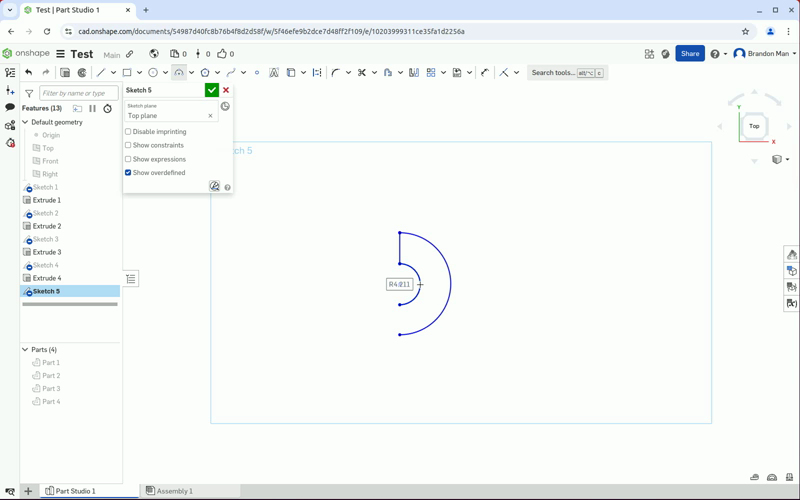
key(esc)
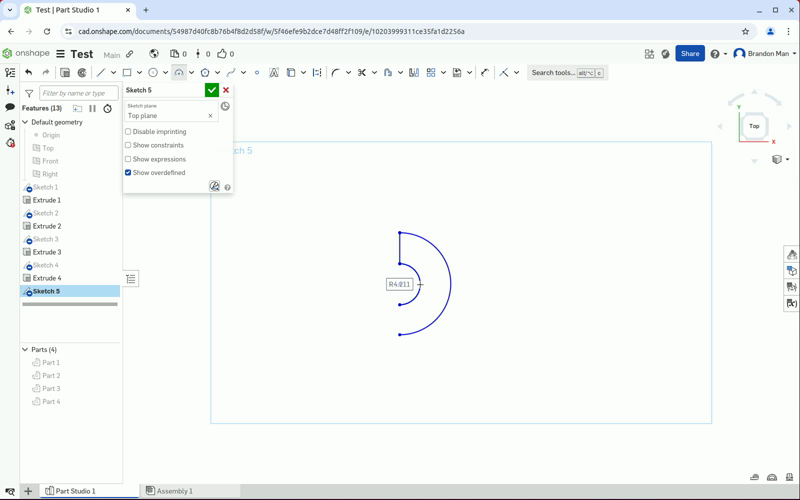
key(l)
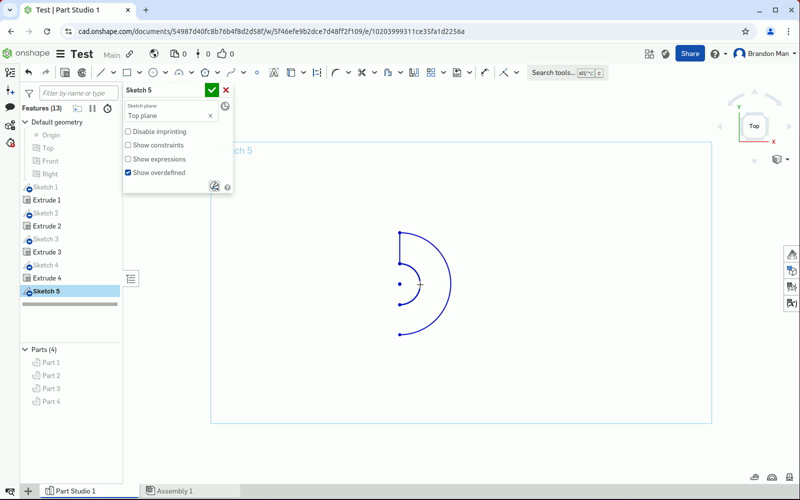
mouse_move(399, 304)
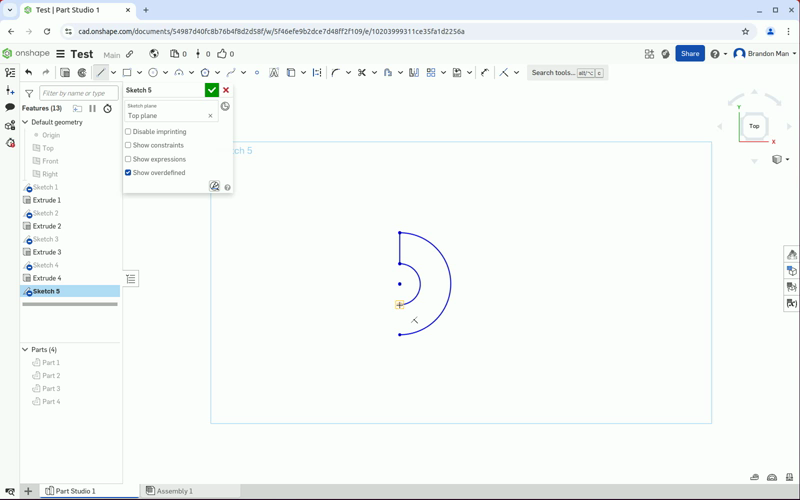
click(399, 304)
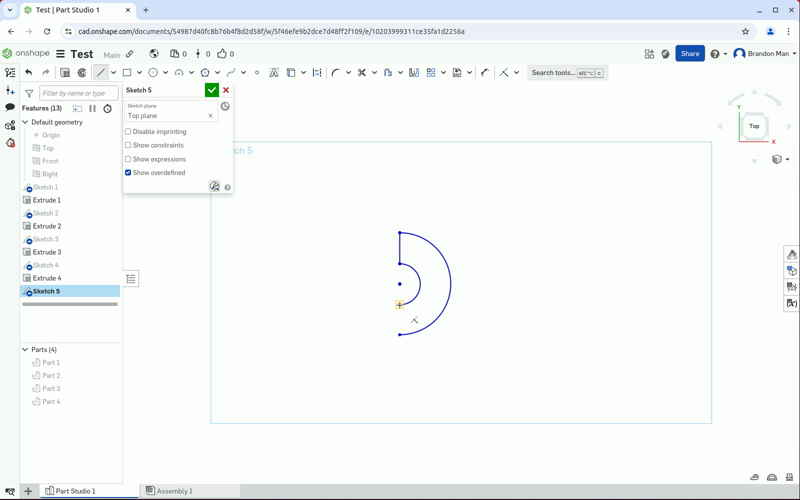
mouse_move(429, 304)
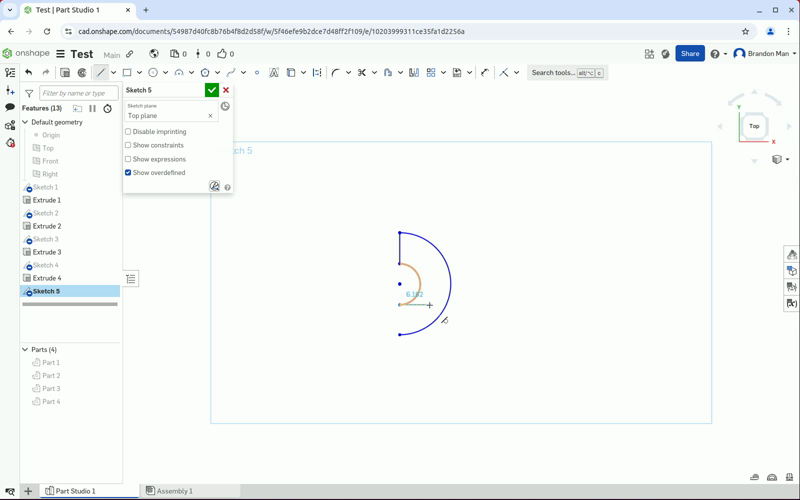
key_down(shift)
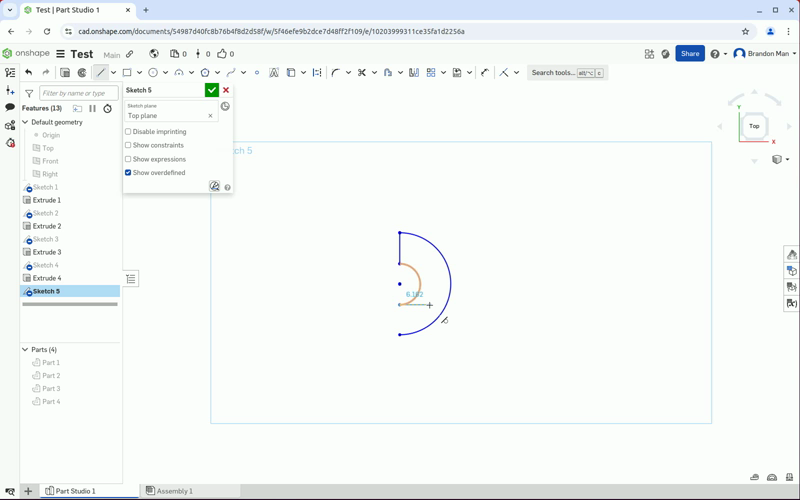
mouse_move(399, 334)
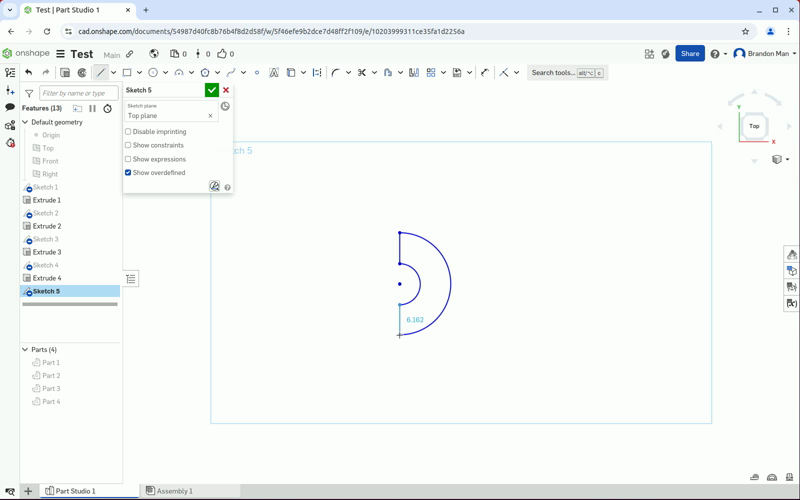
key_up(shift)
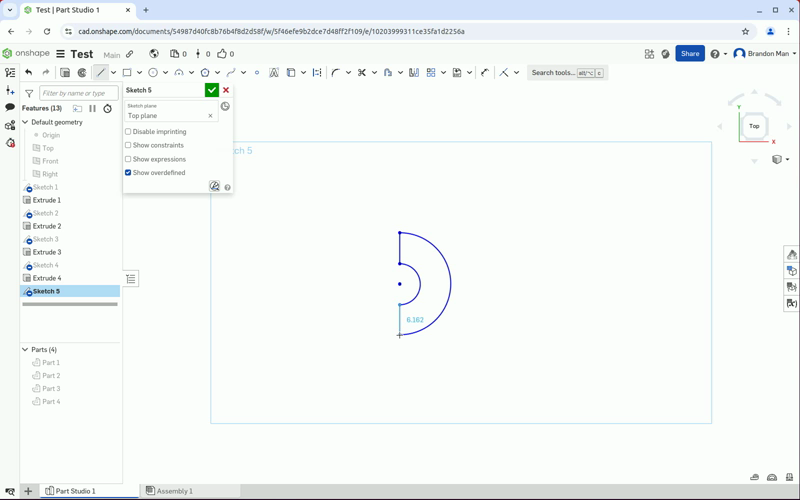
click(399, 334)
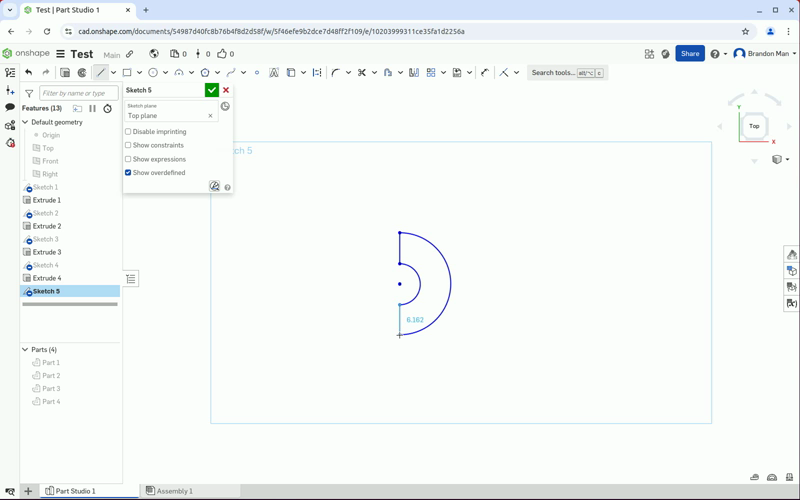
key(esc)
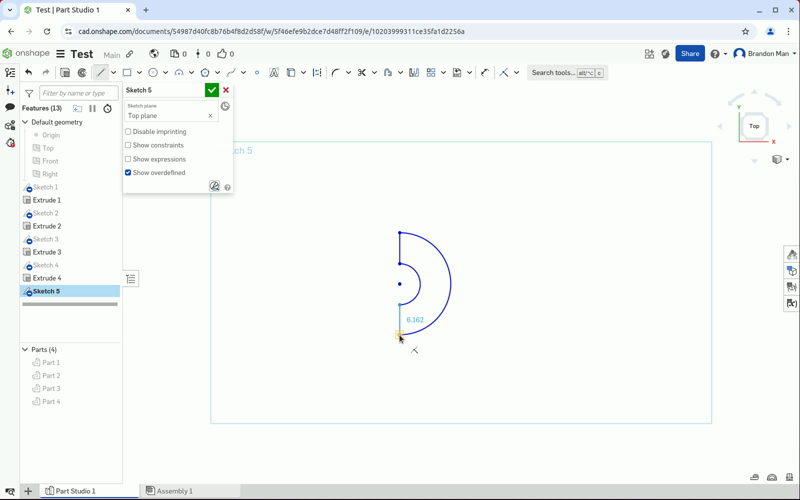
mouse_move(410, 285)
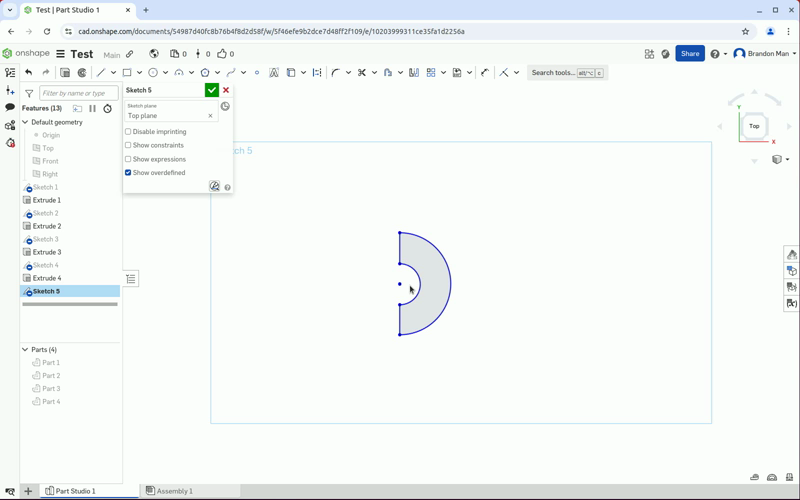
scroll(6)
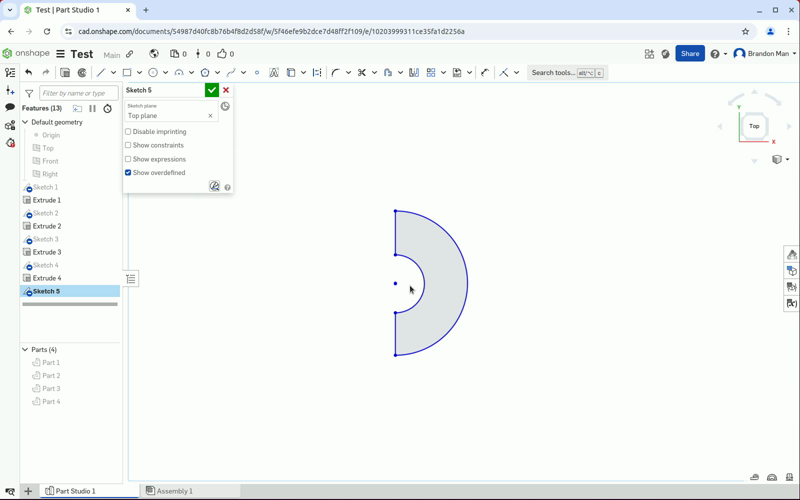
scroll(6)
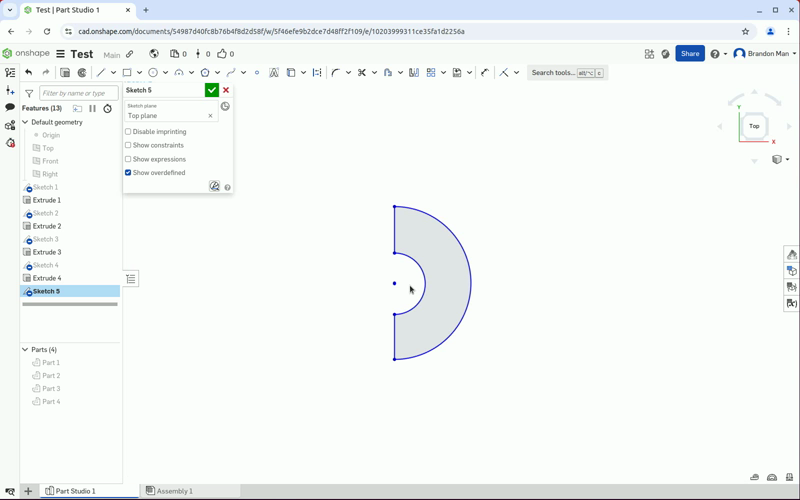
scroll(6)
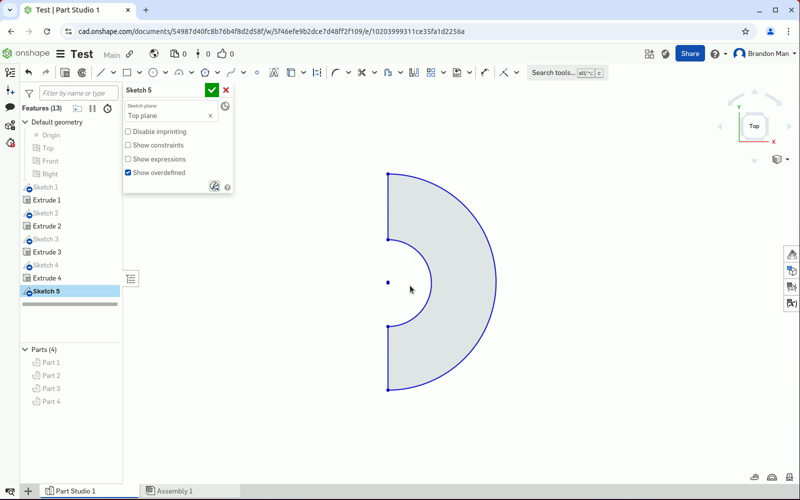
scroll(6)
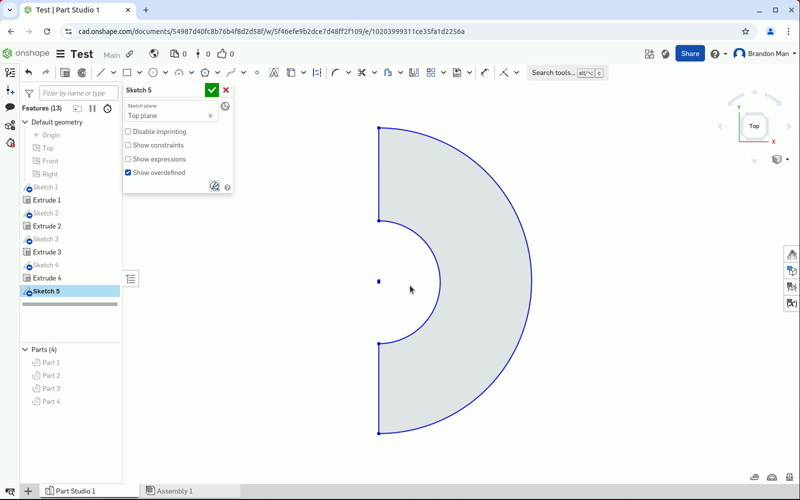
scroll(6)
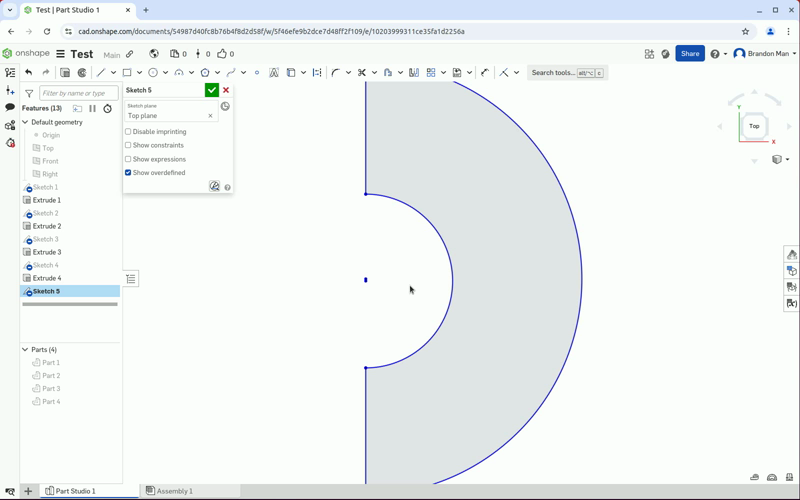
scroll(6)
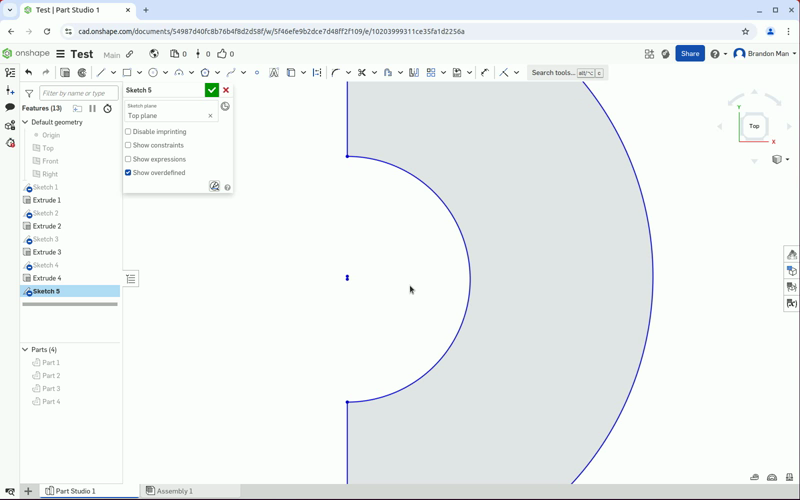
scroll(6)
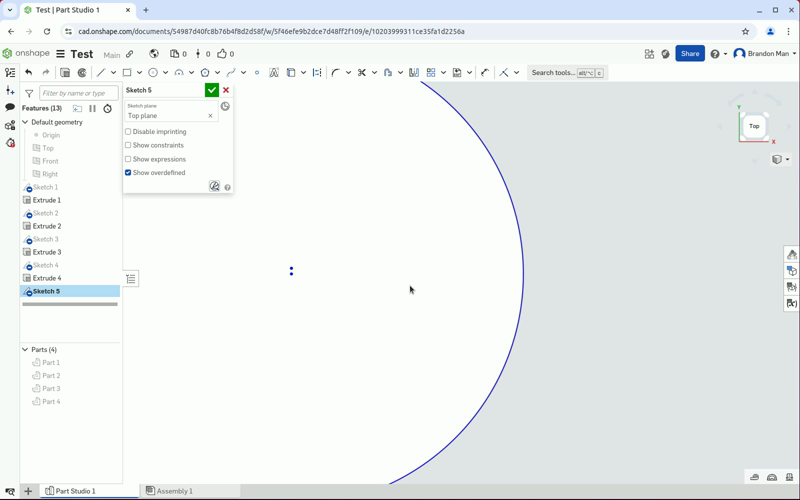
click(410, 285)
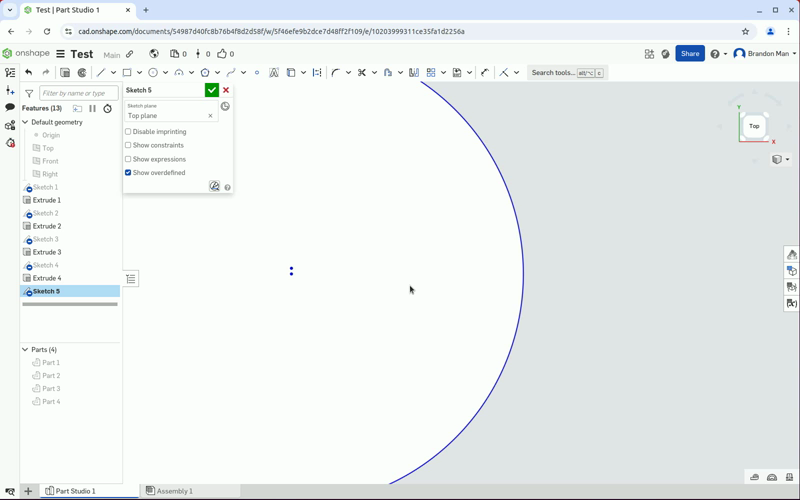
scroll(-6)
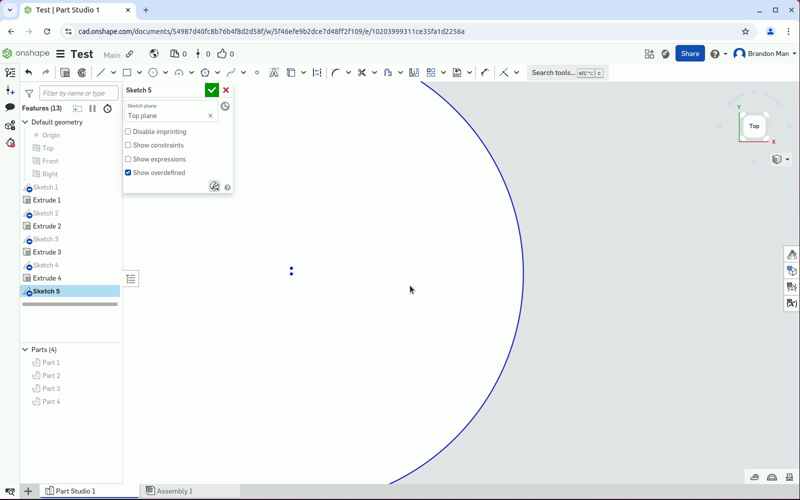
scroll(-6)
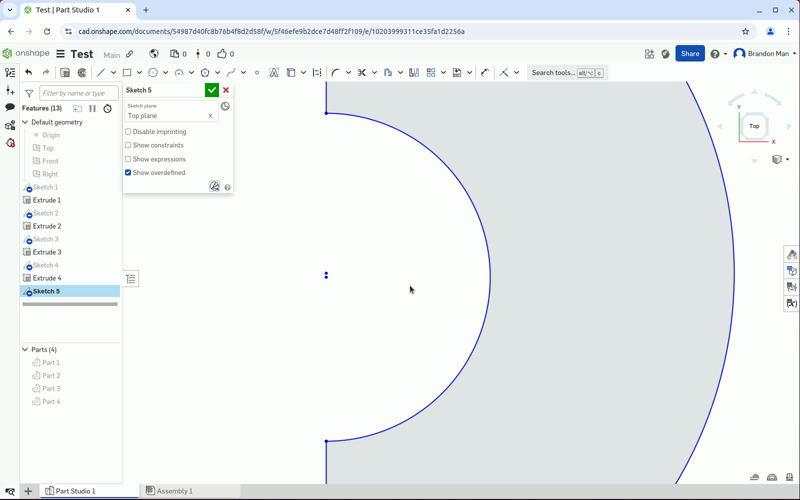
scroll(-6)
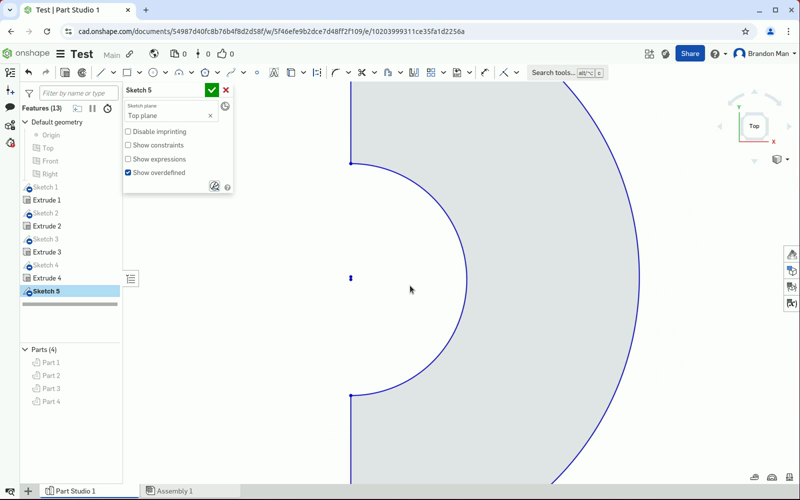
scroll(-6)
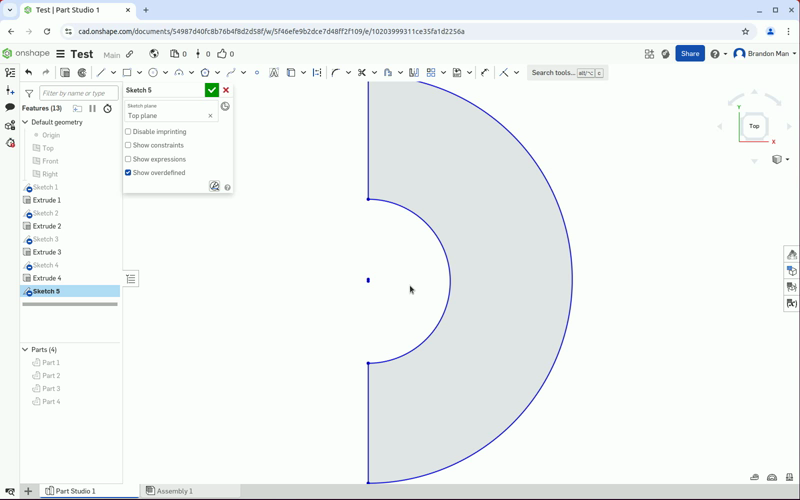
scroll(-6)
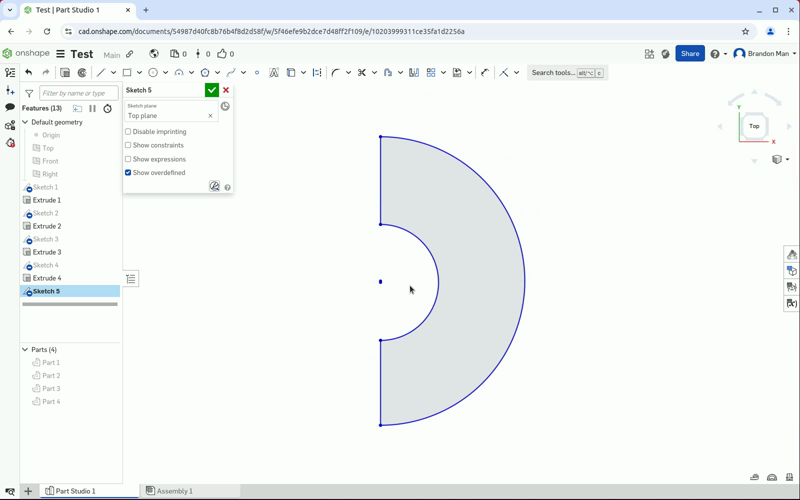
scroll(-6)
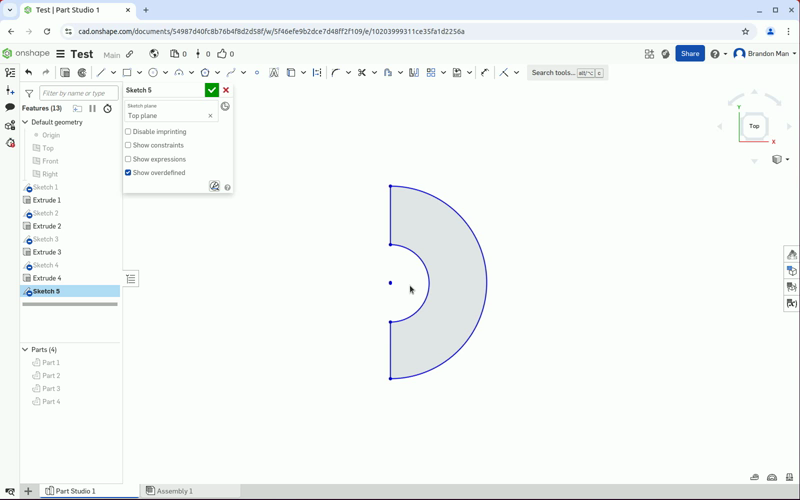
scroll(-6)
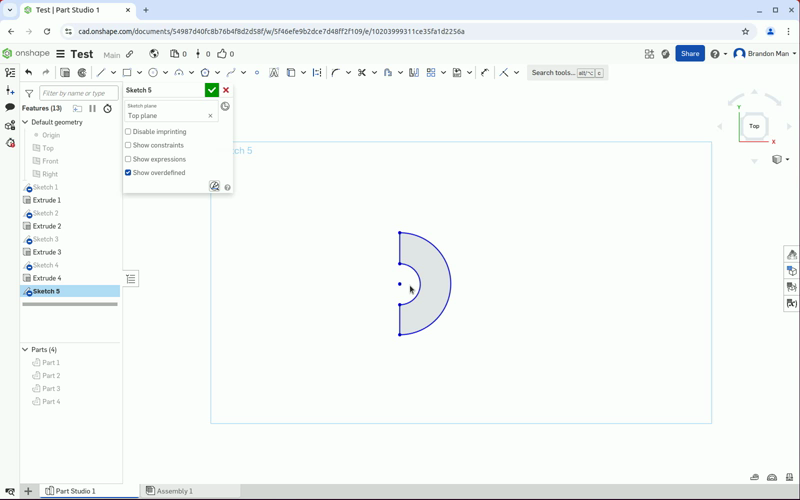
mouse_move(73, 352)
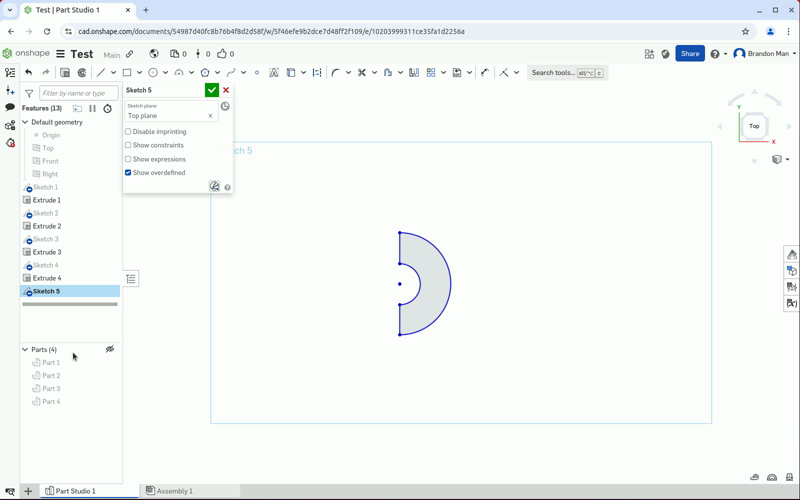
key(shift+y)
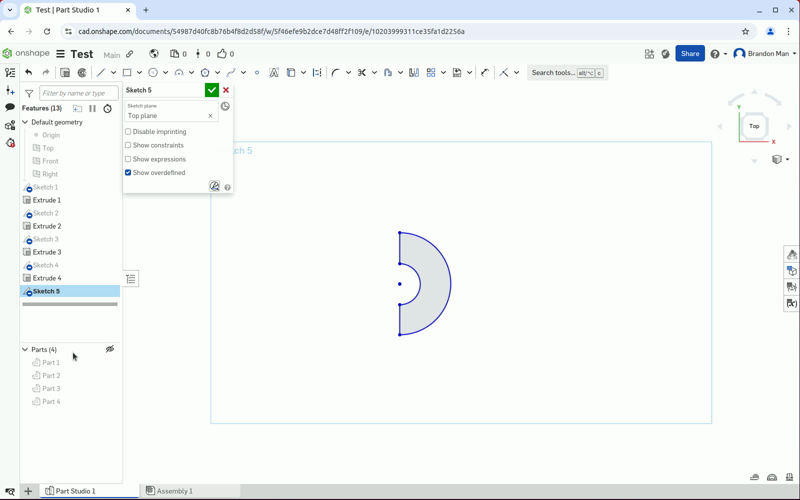
key(shift+e)
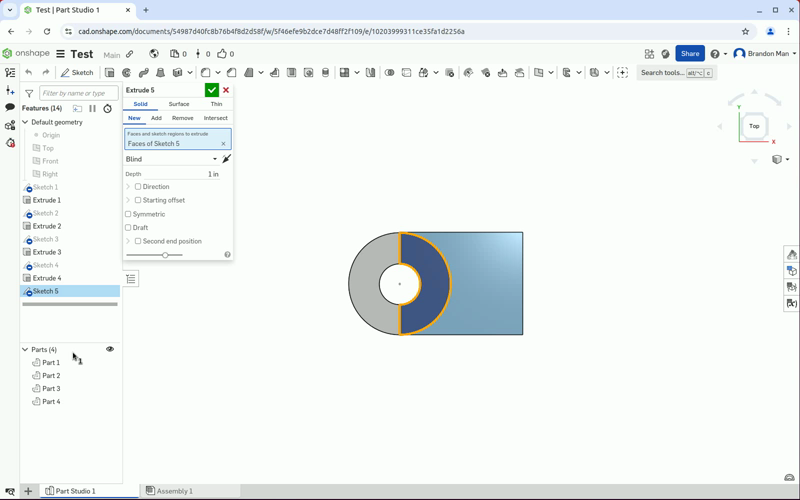
mouse_move(143, 106)
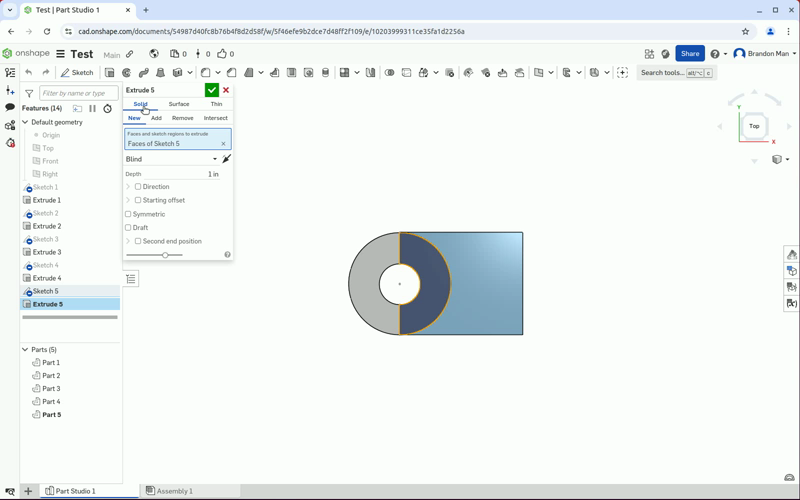
click(143, 106)
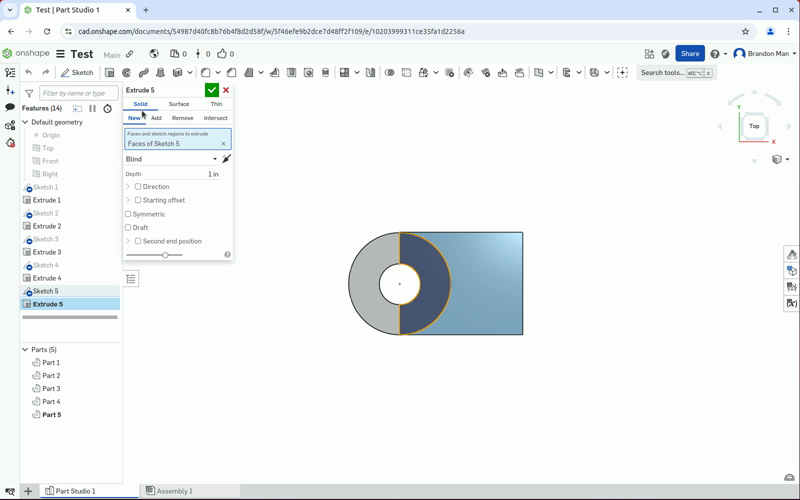
mouse_move(137, 120)
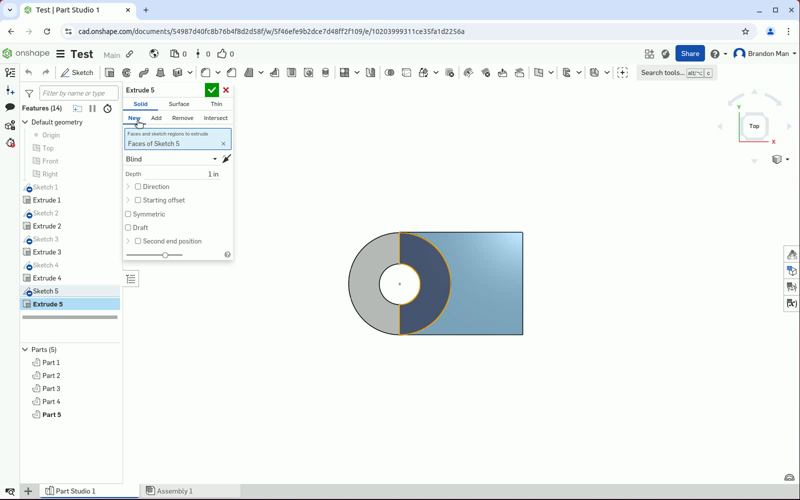
click(137, 120)
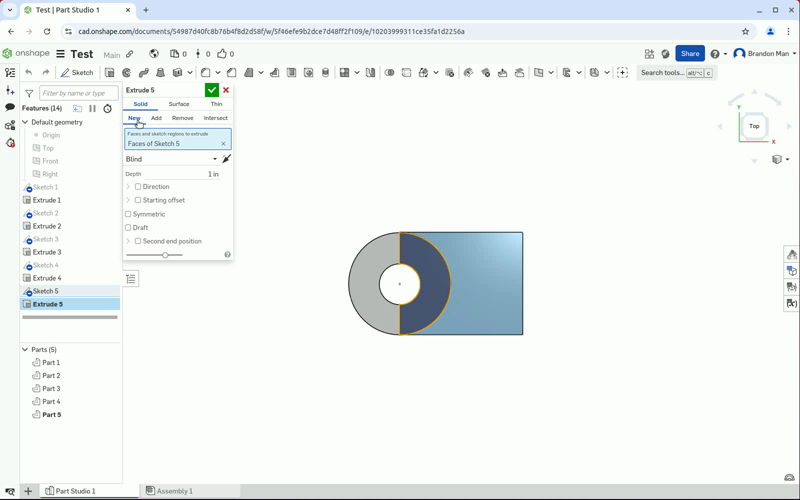
key(tab, 4)
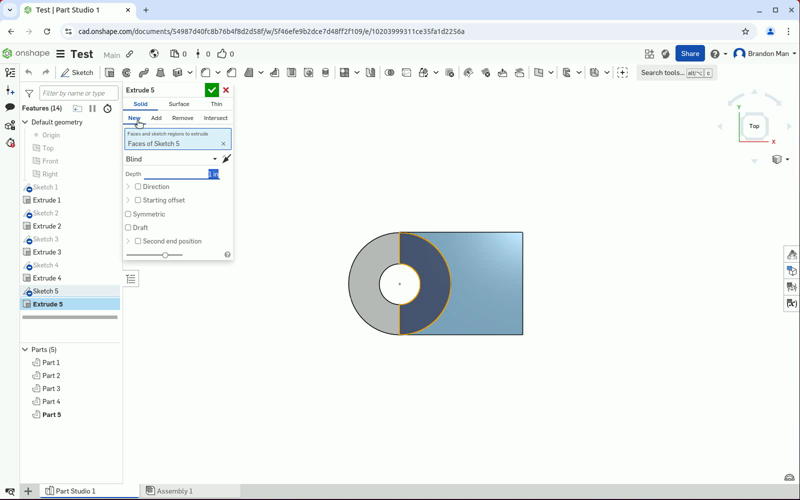
text(12.517)
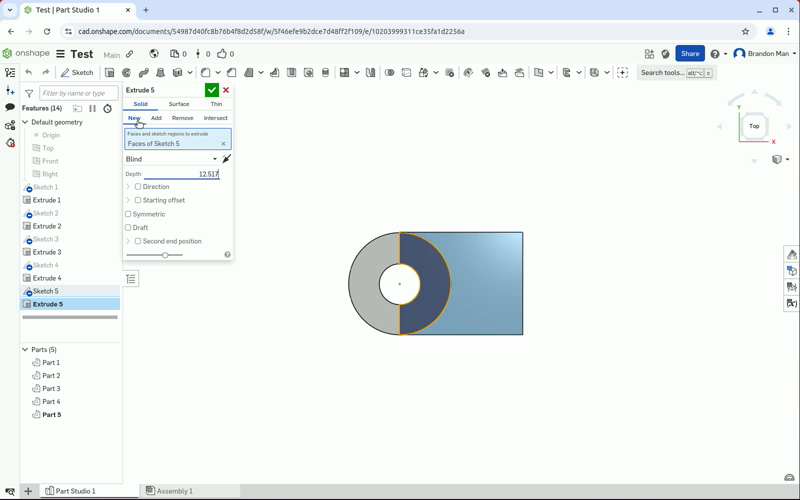
key(enter)
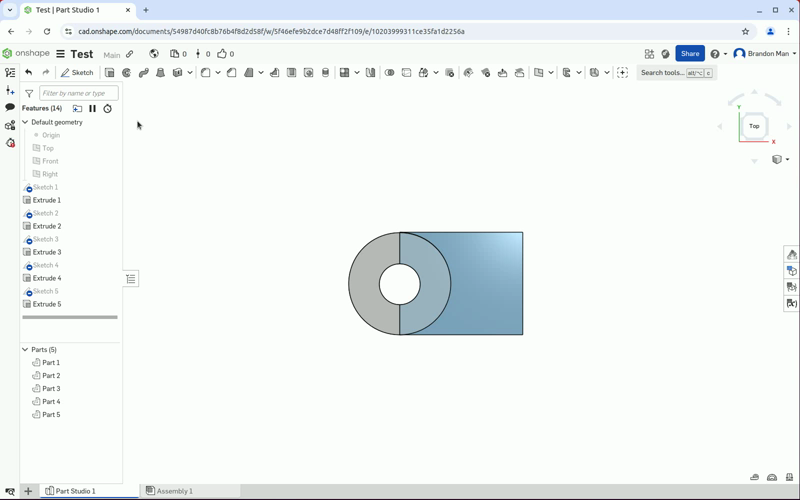
key(shift+h)
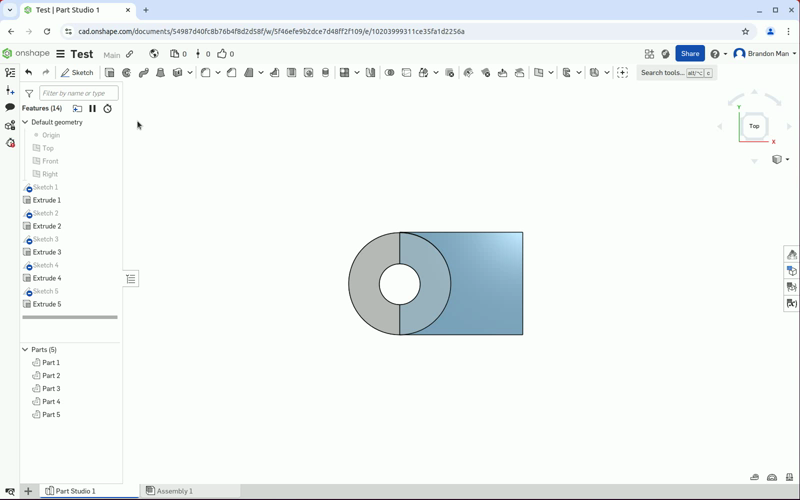
key(shift+h)
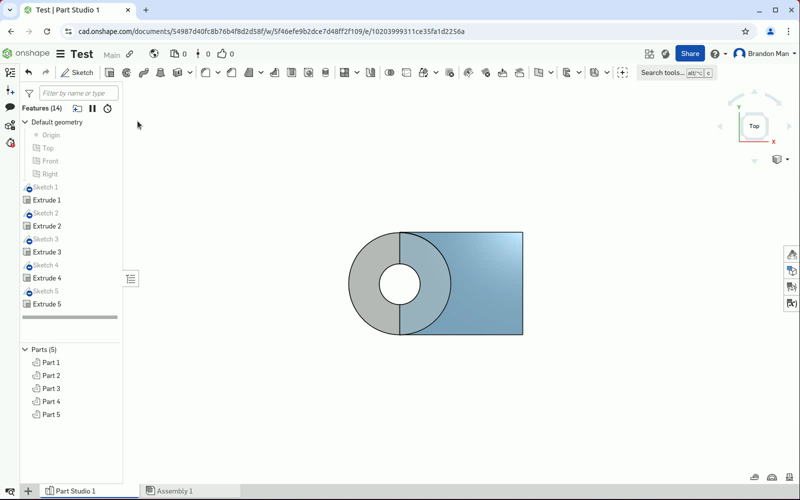
mouse_move(73, 189)
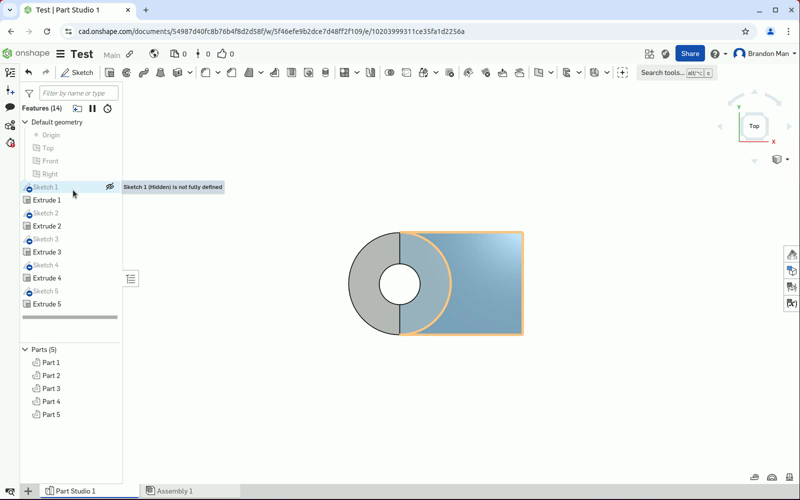
click(73, 189)
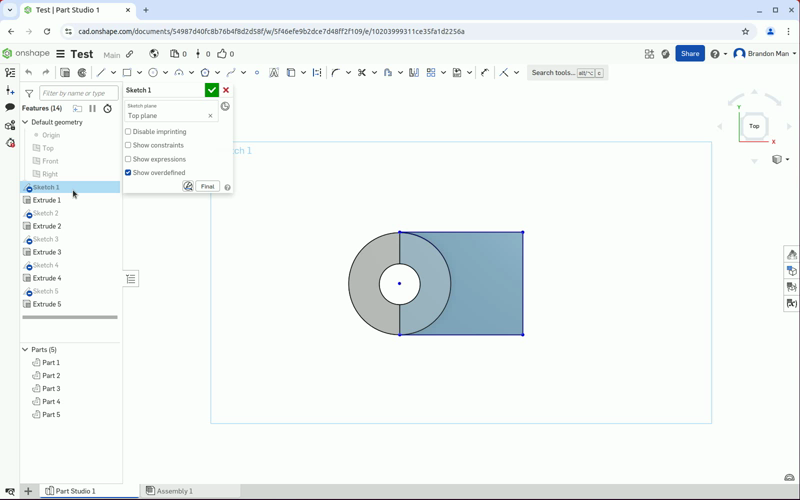
mouse_move(229, 92)
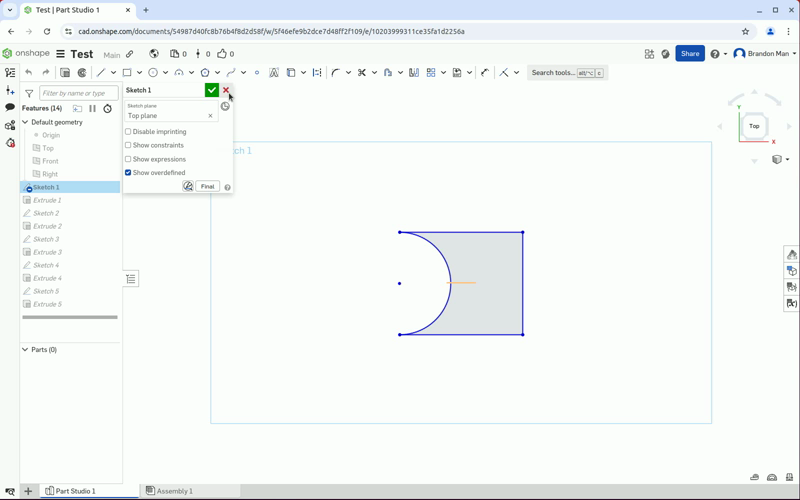
click(229, 92)
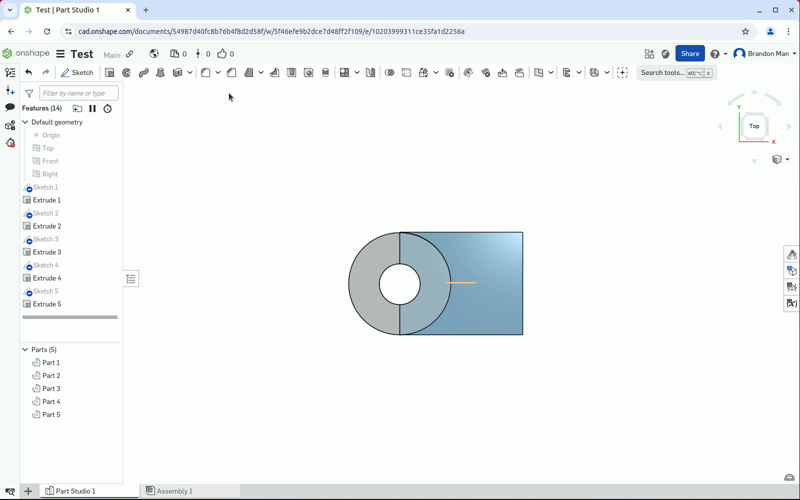
mouse_move(73, 352)
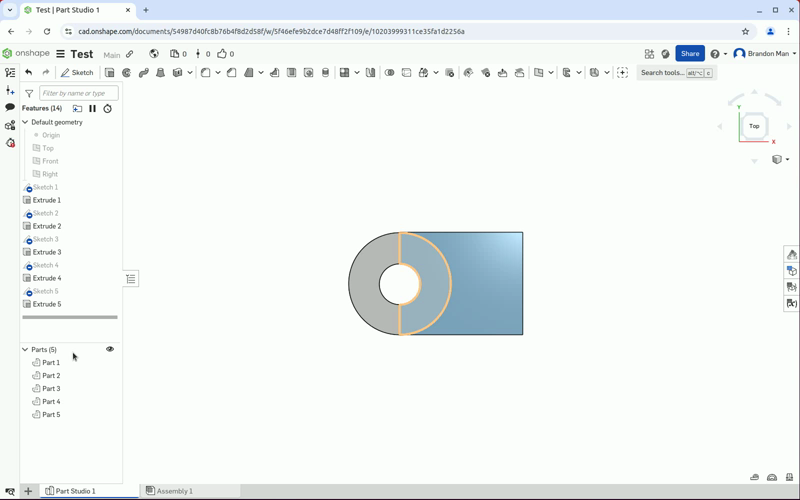
key(y)
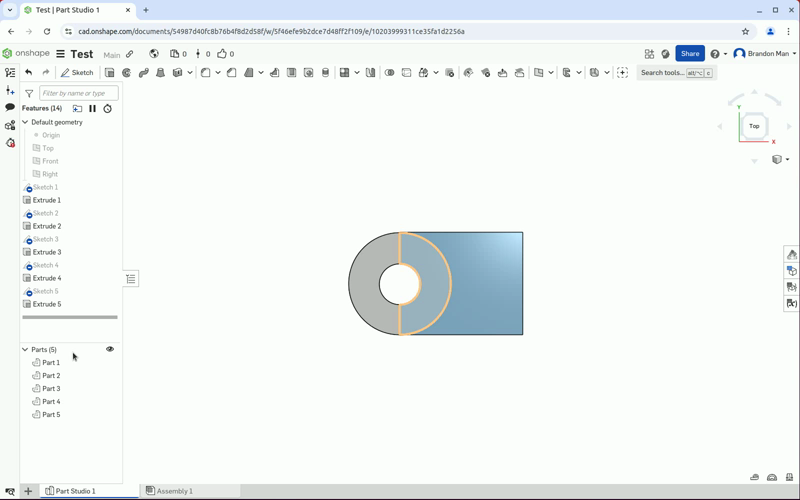
key(shift+p)
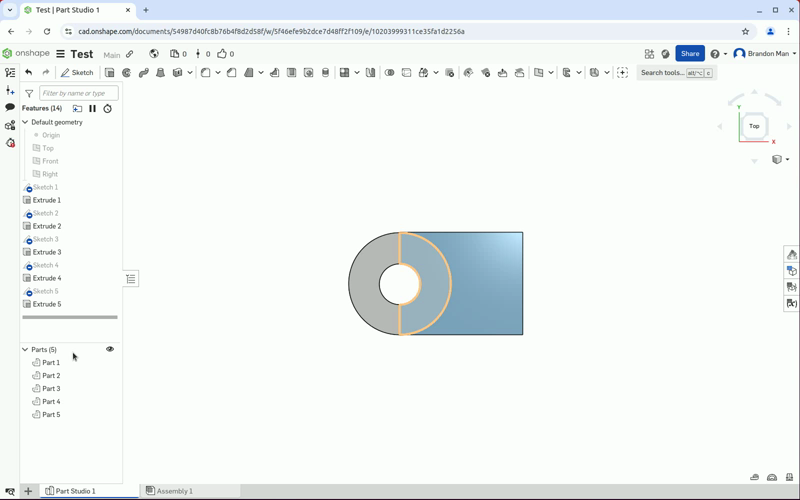
key(space)
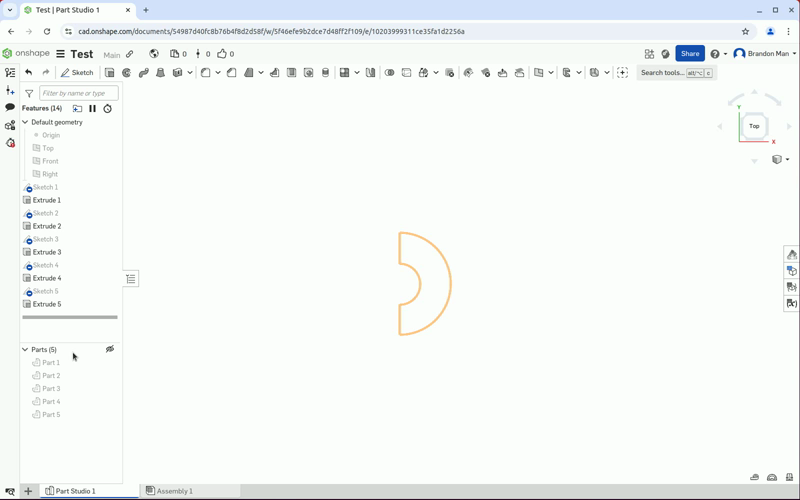
key_down(shift)
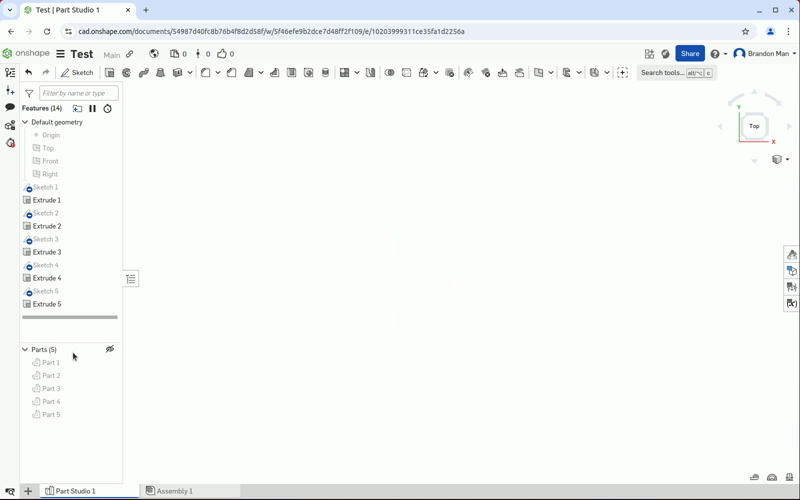
key(up)
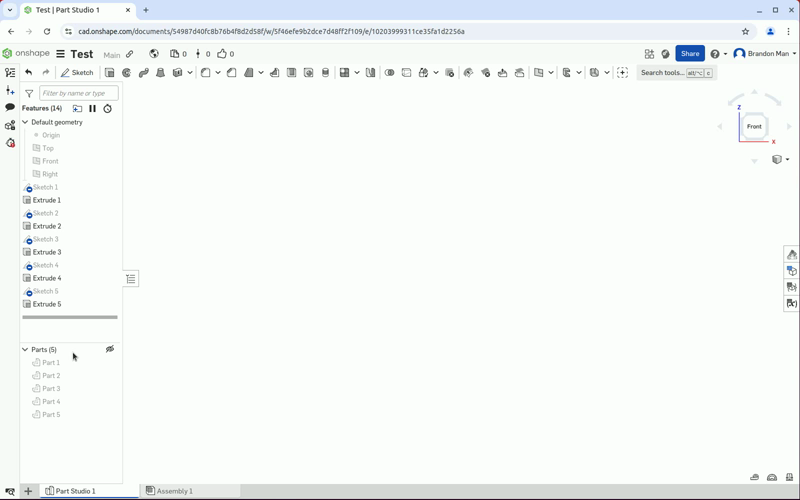
key_up(shift)
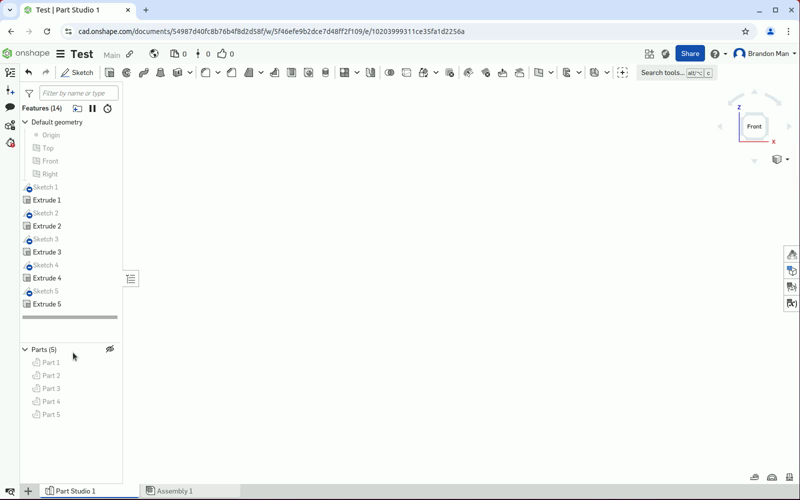
key(space)
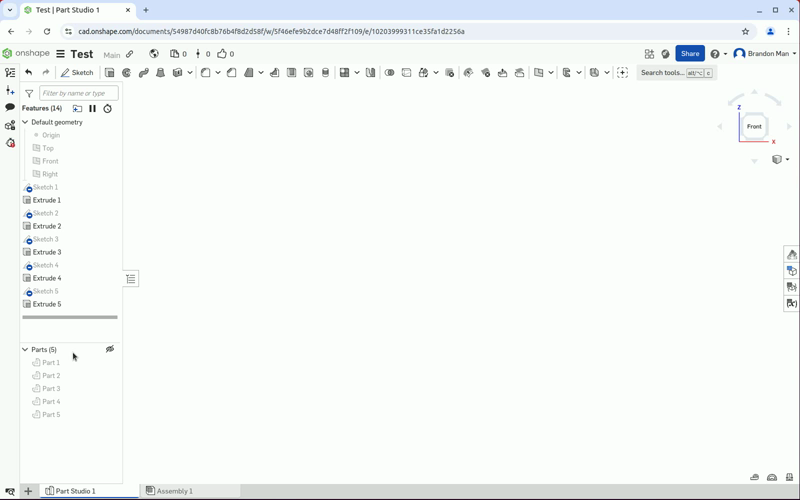
key_down(shift)
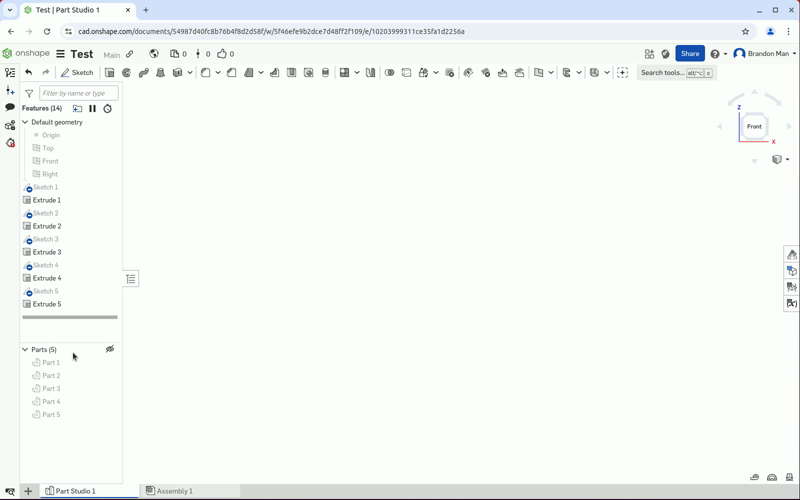
key(left)
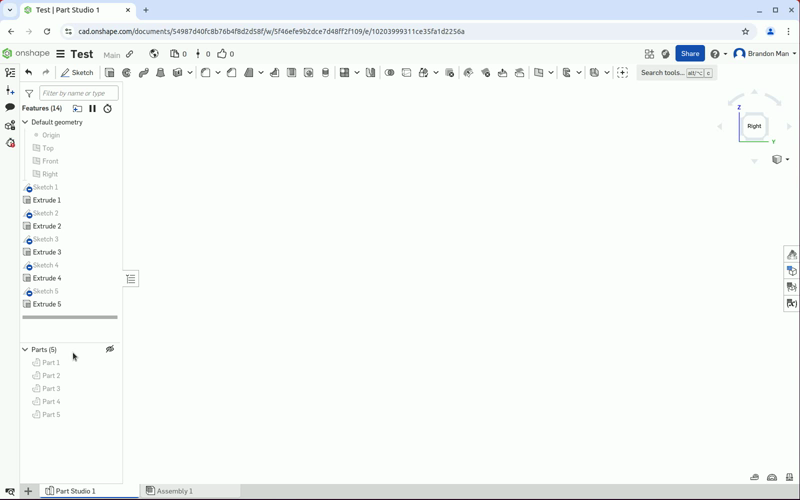
key_up(shift)
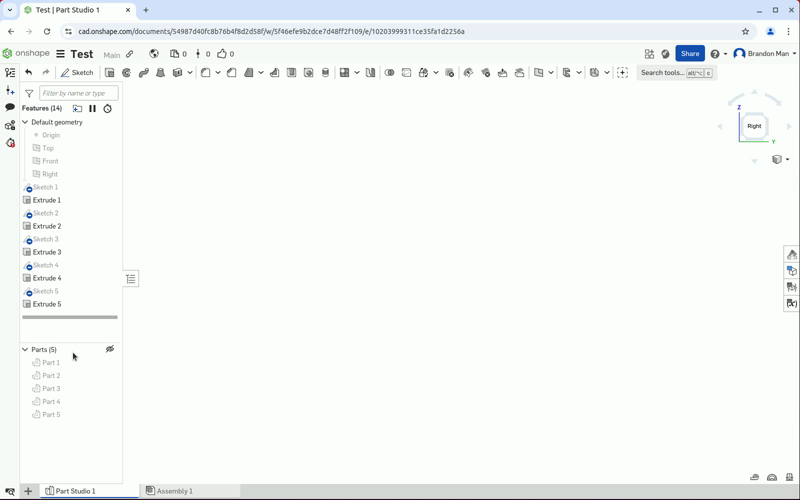
mouse_move(73, 352)
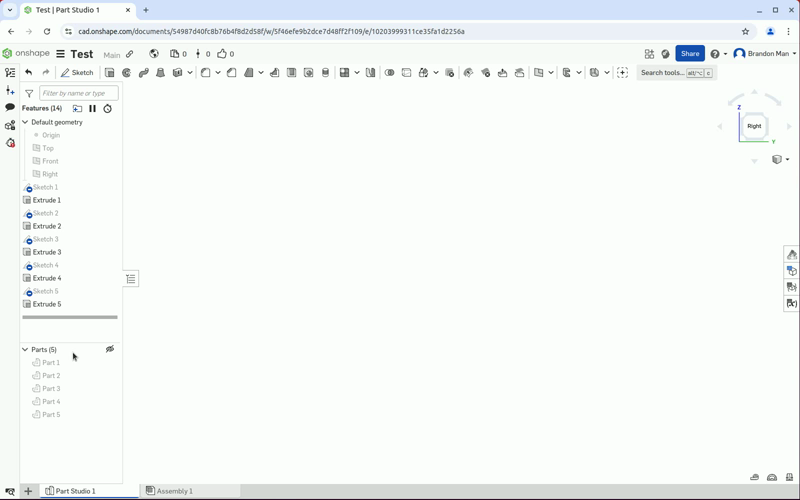
key(shift+y)
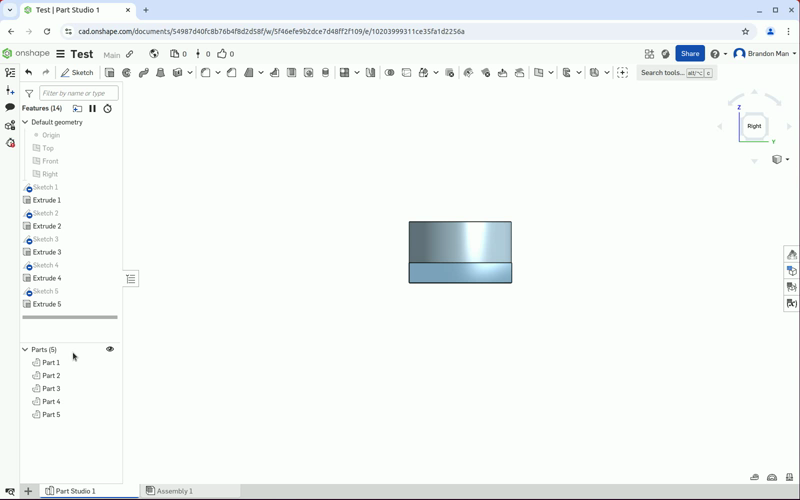
mouse_move(541, 75)
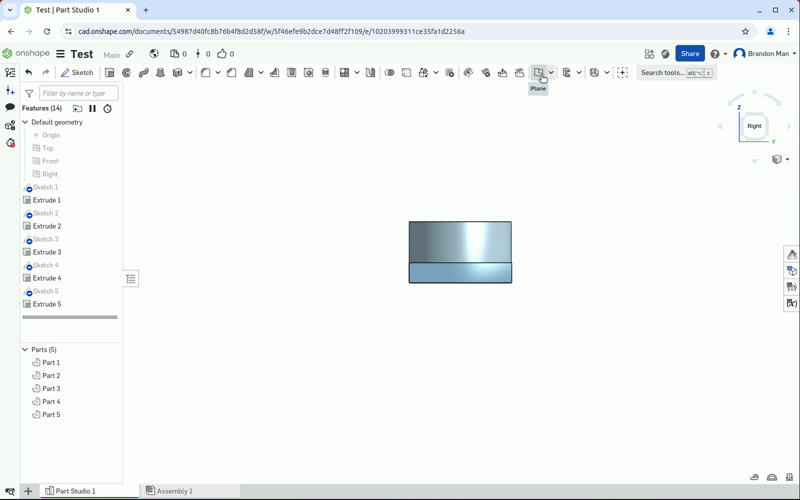
click(541, 75)
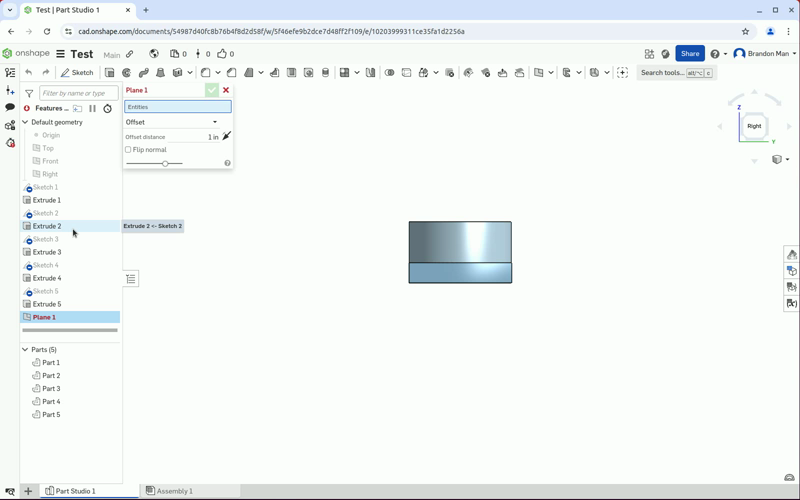
scroll(3)
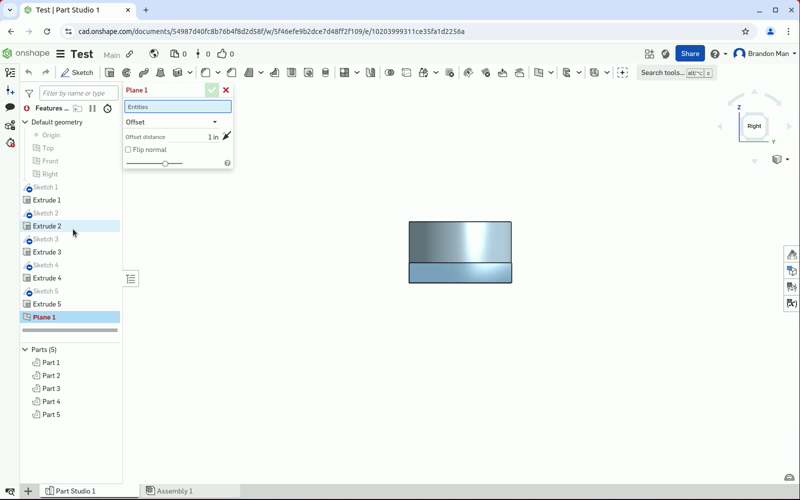
mouse_move(73, 176)
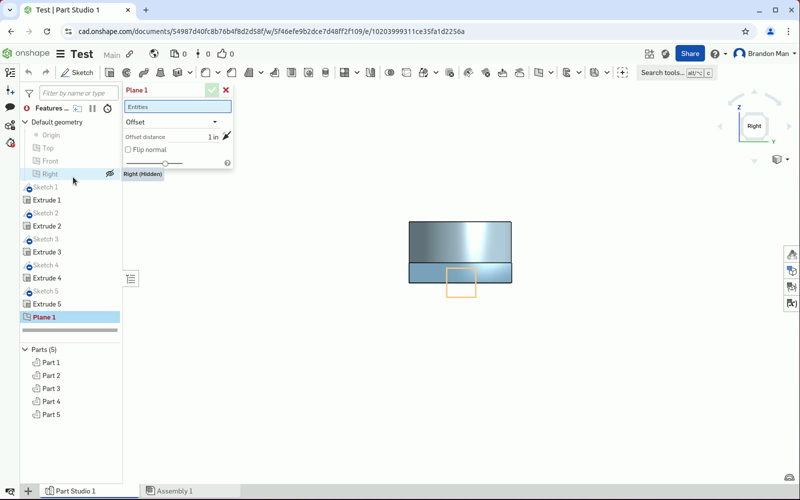
click(73, 176)
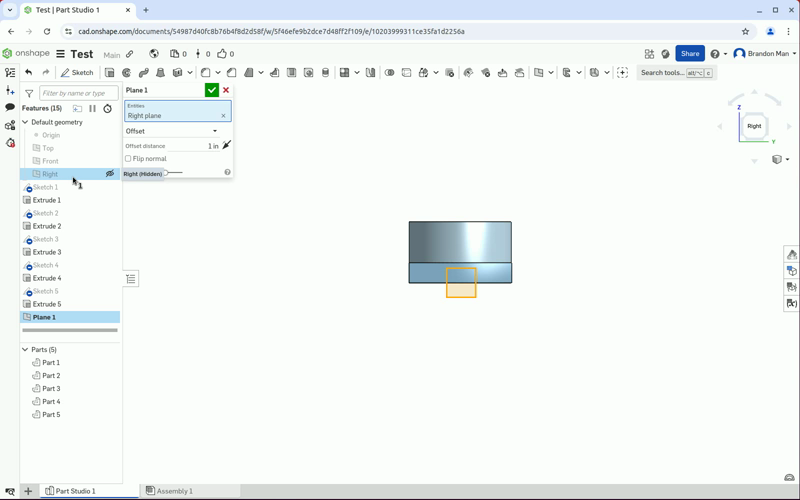
key(tab, 2)
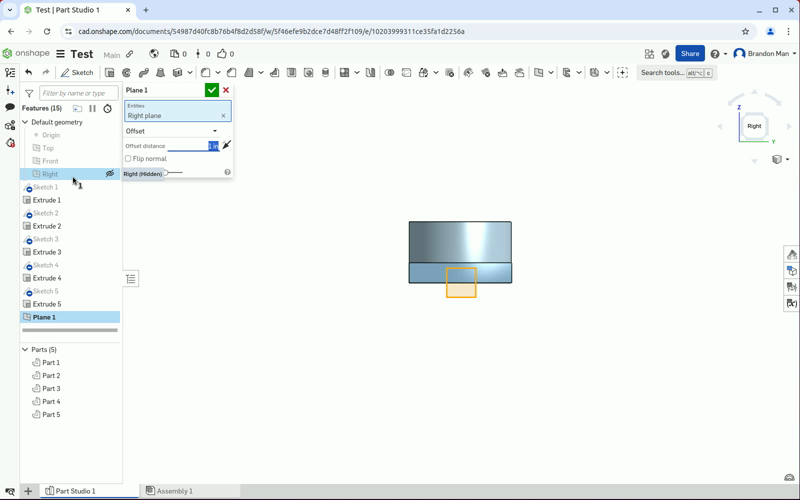
text(12.509)
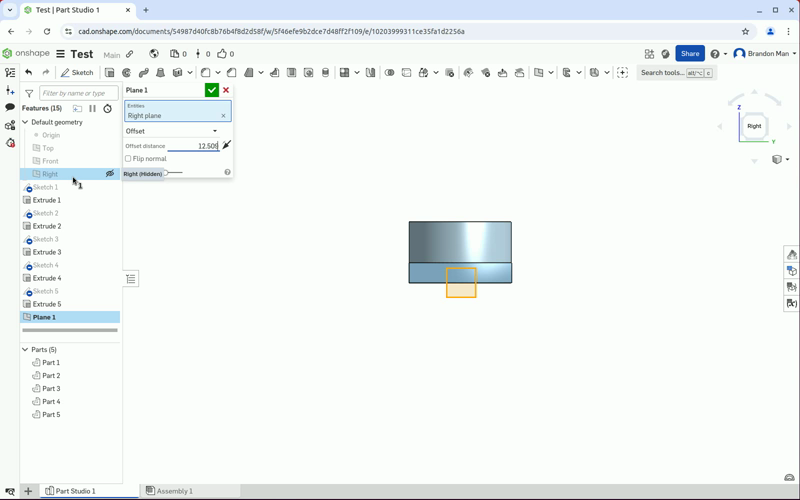
key(enter, 2)
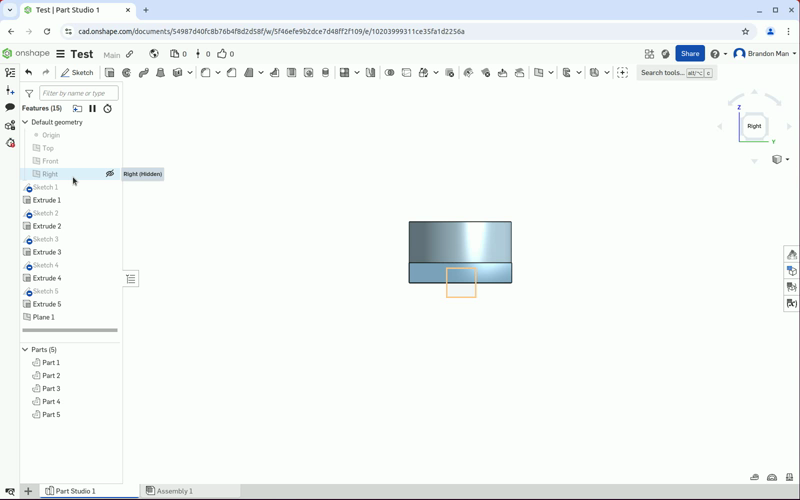
key(shift+s)
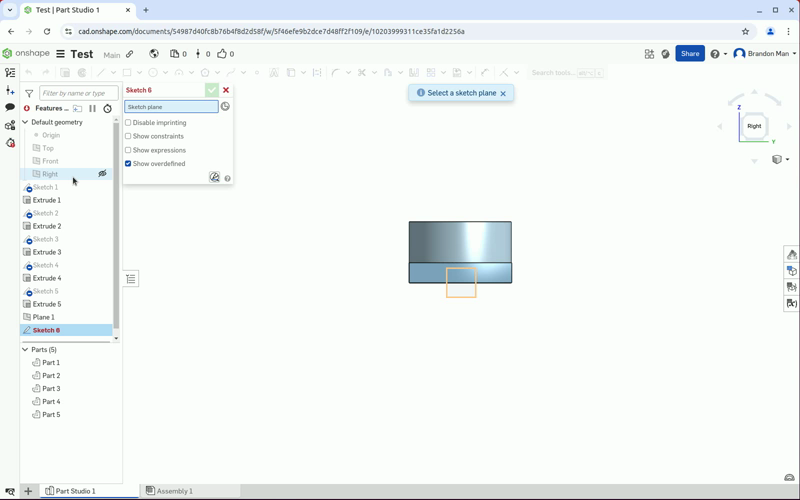
mouse_move(69, 319)
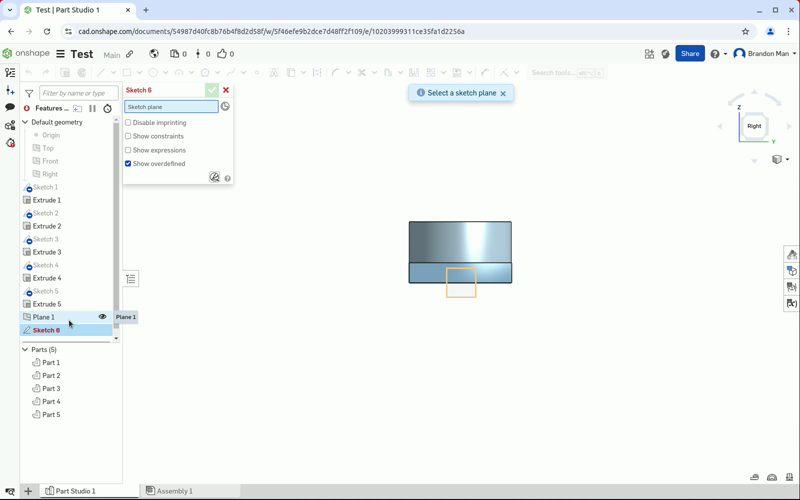
click(69, 319)
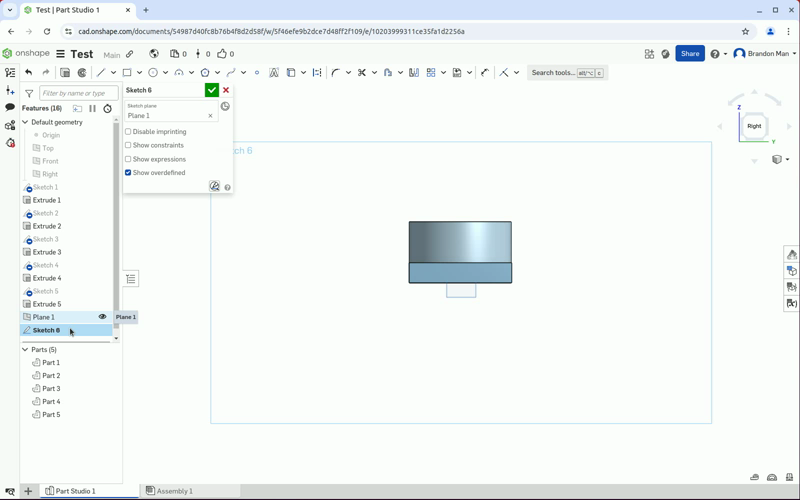
mouse_move(73, 352)
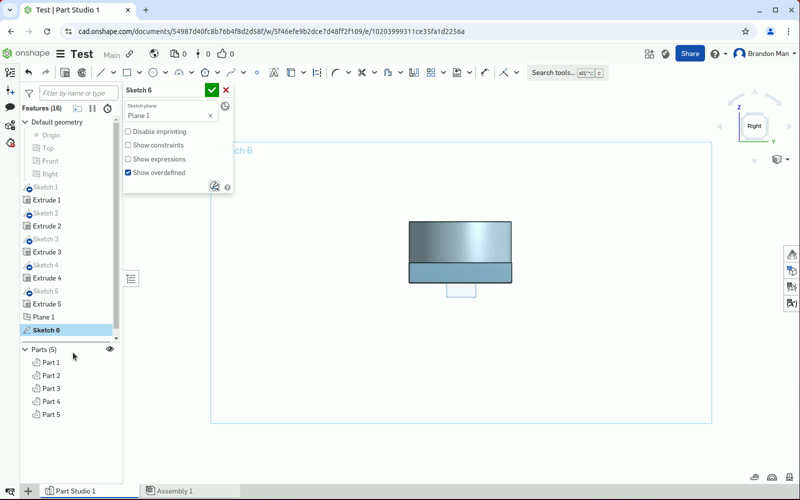
key(y)
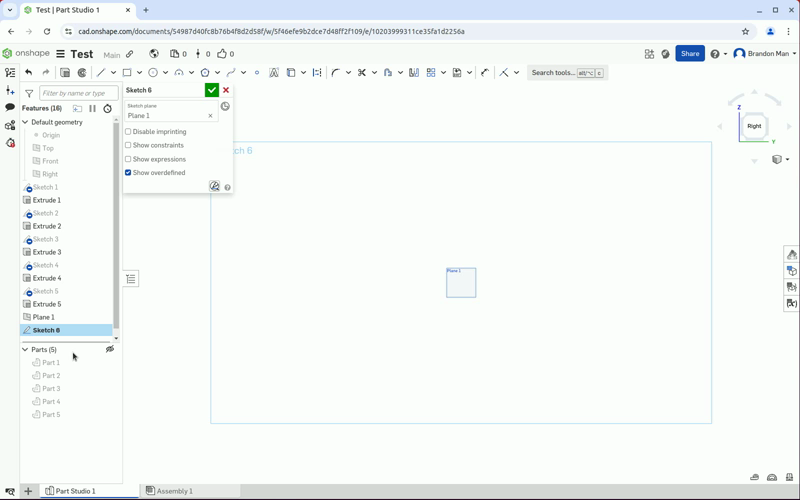
key(l)
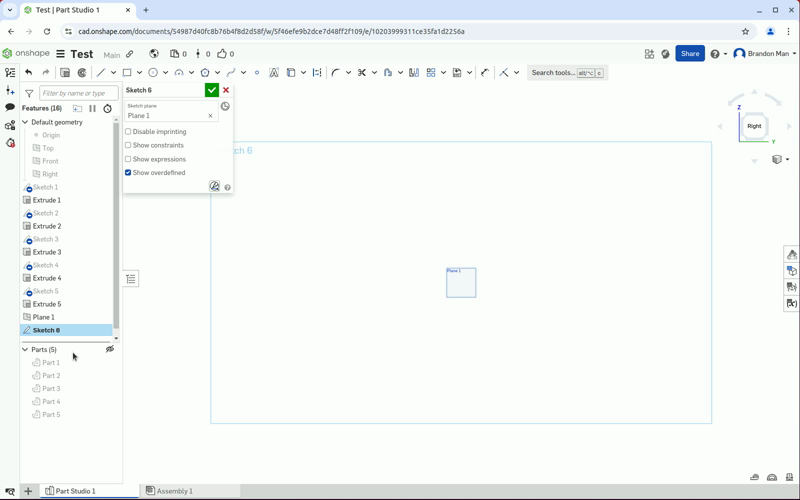
key_down(shift)
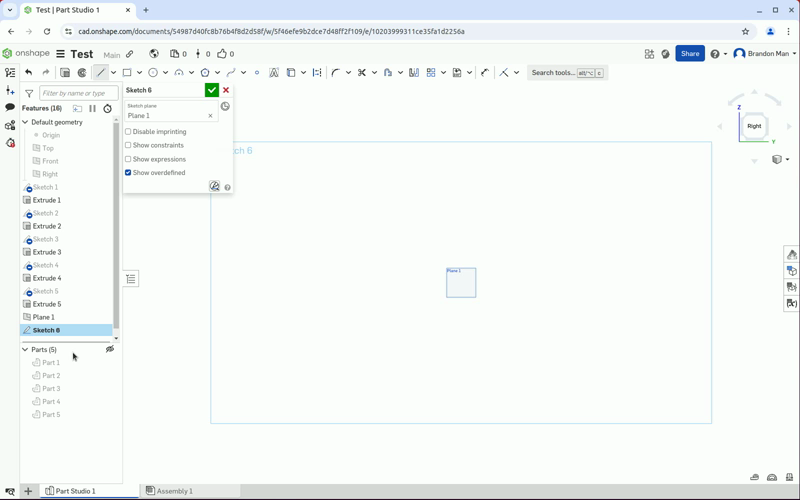
mouse_move(409, 324)
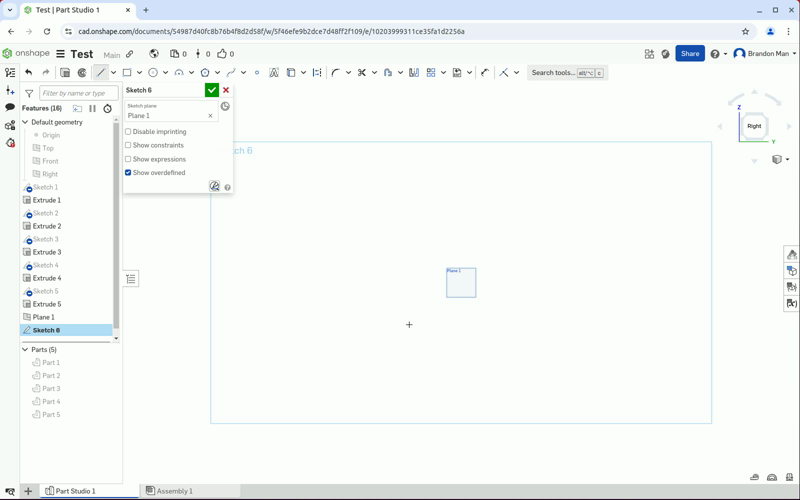
click(409, 324)
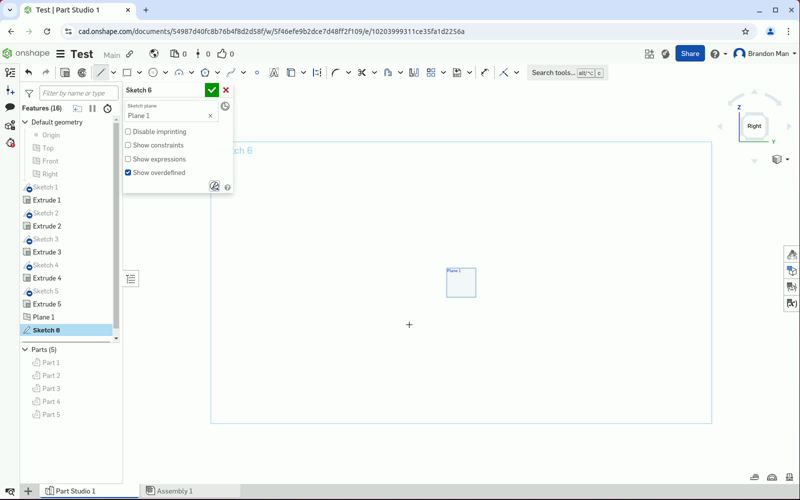
key_up(shift)
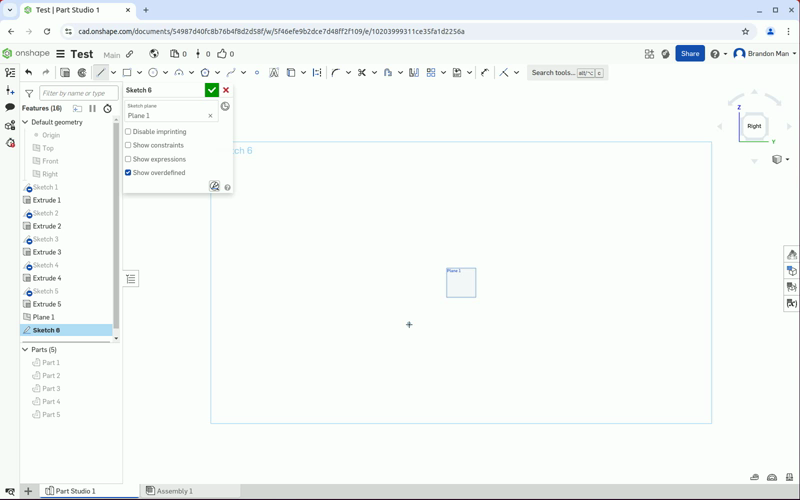
key_down(shift)
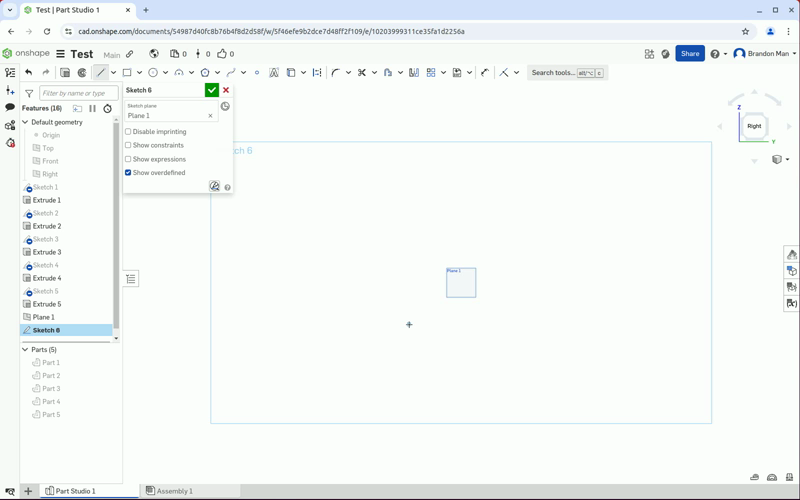
mouse_move(439, 324)
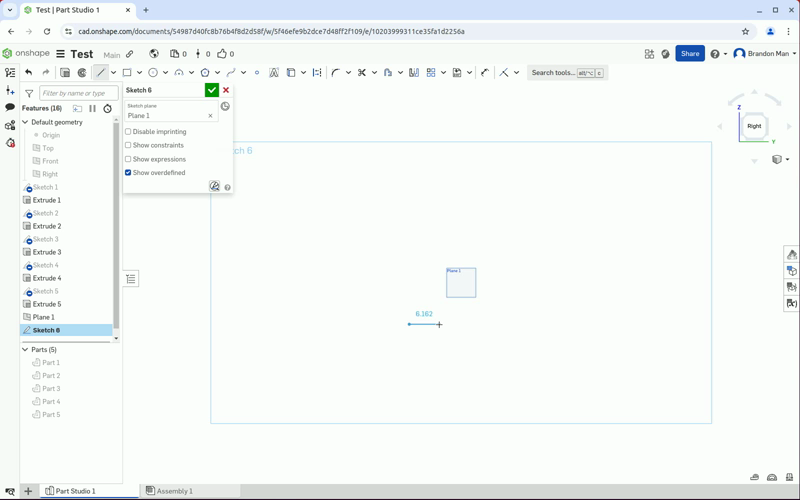
mouse_move(461, 324)
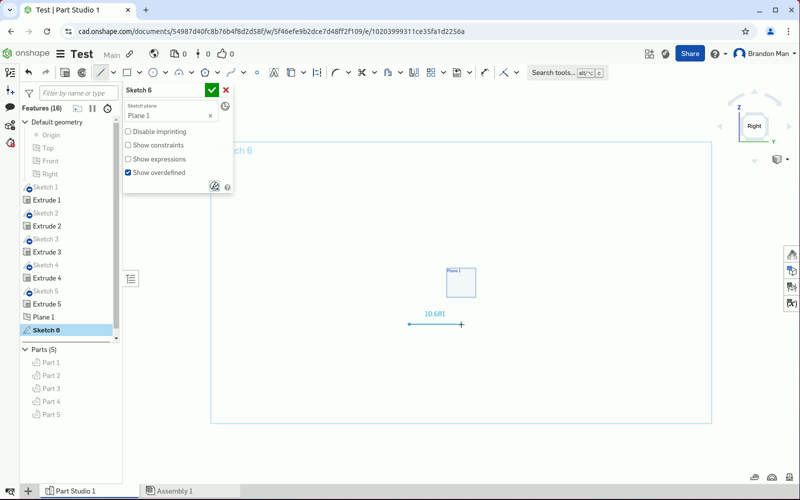
click(461, 324)
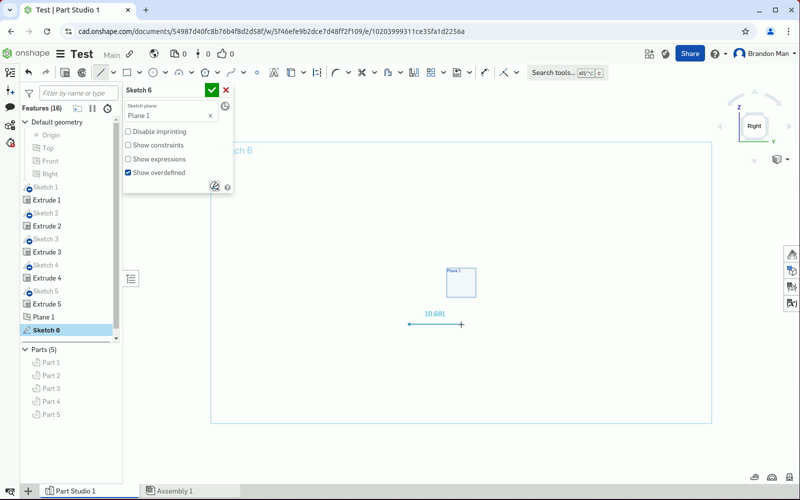
key_up(shift)
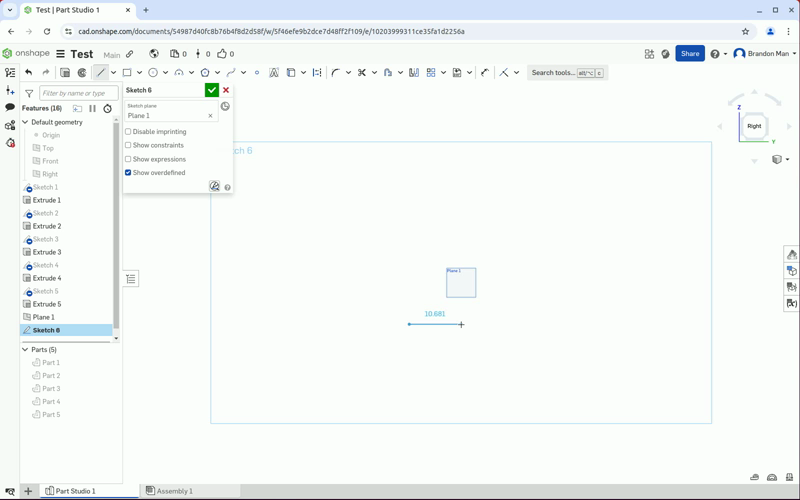
key_down(shift)
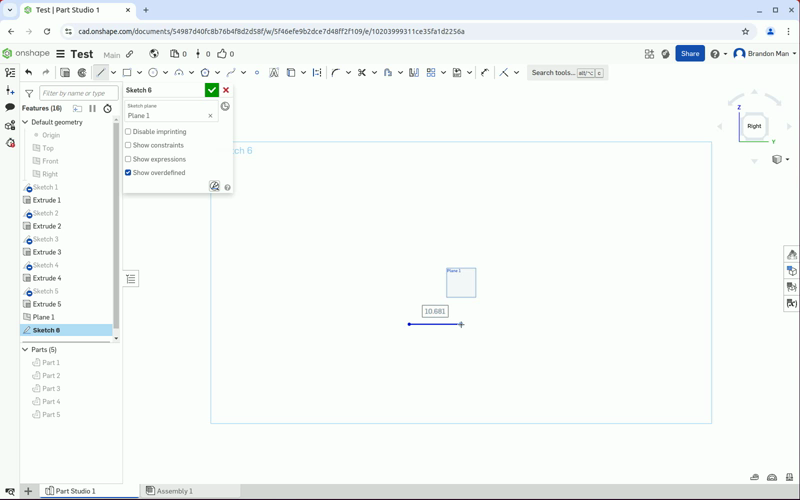
mouse_move(491, 324)
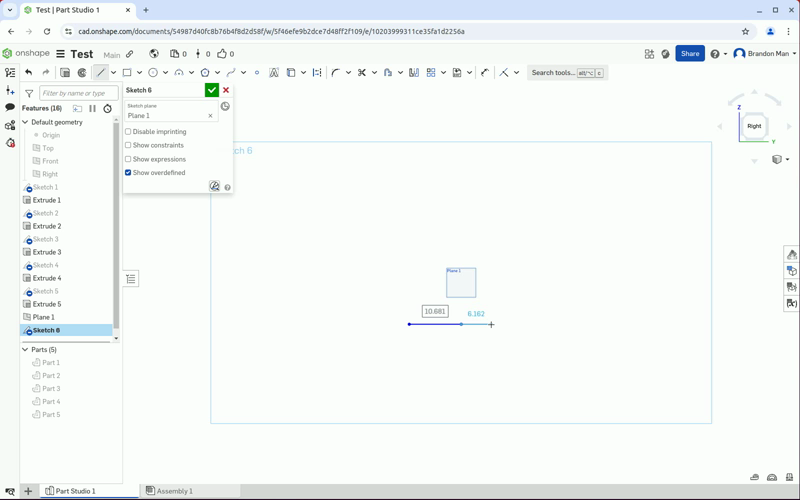
mouse_move(461, 282)
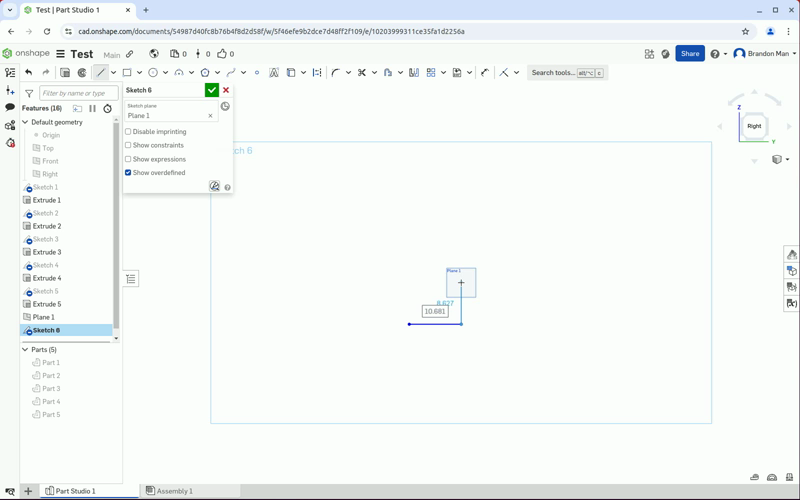
click(461, 282)
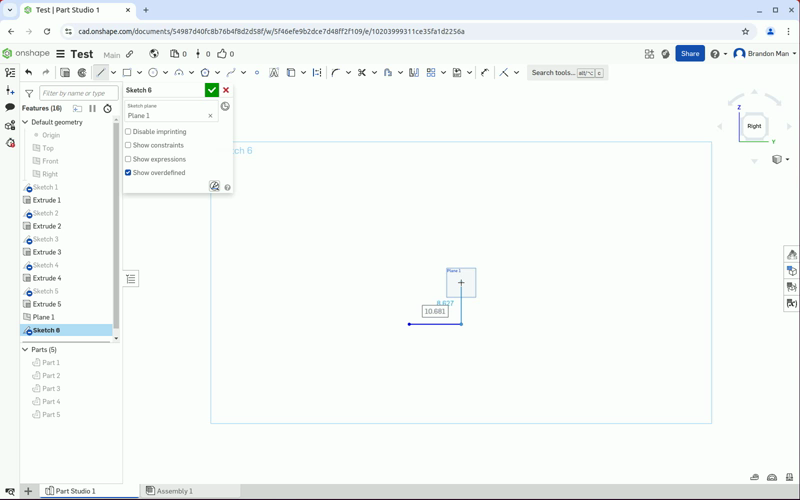
key_up(shift)
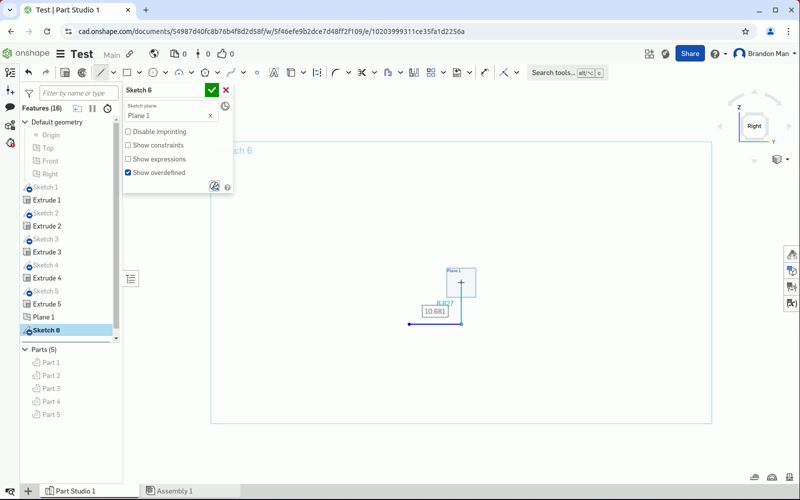
key_down(shift)
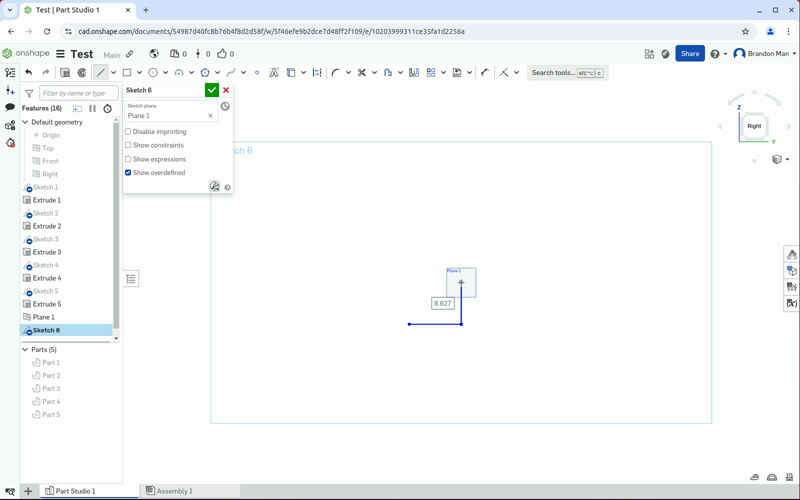
mouse_move(491, 282)
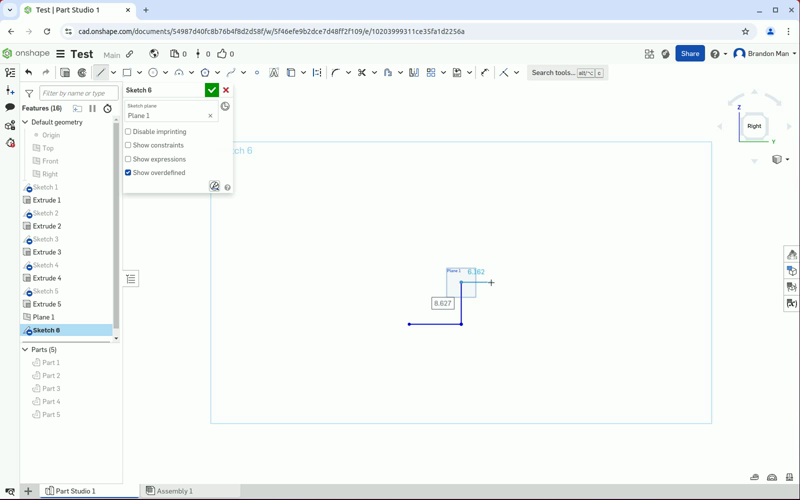
mouse_move(409, 282)
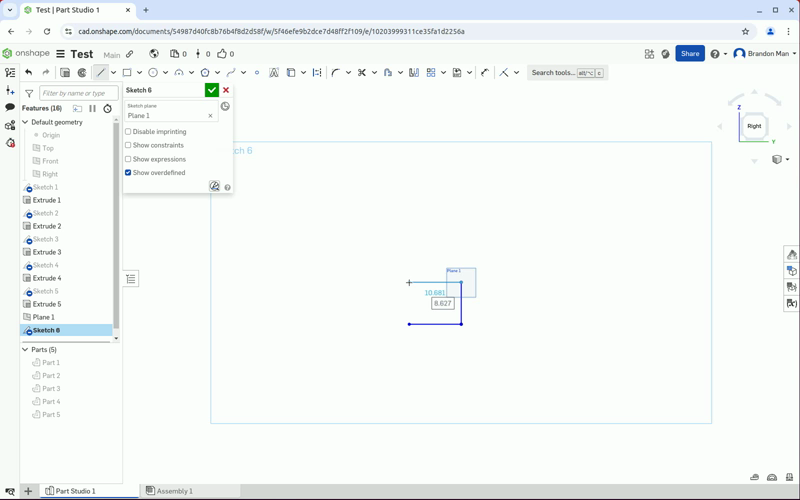
click(409, 282)
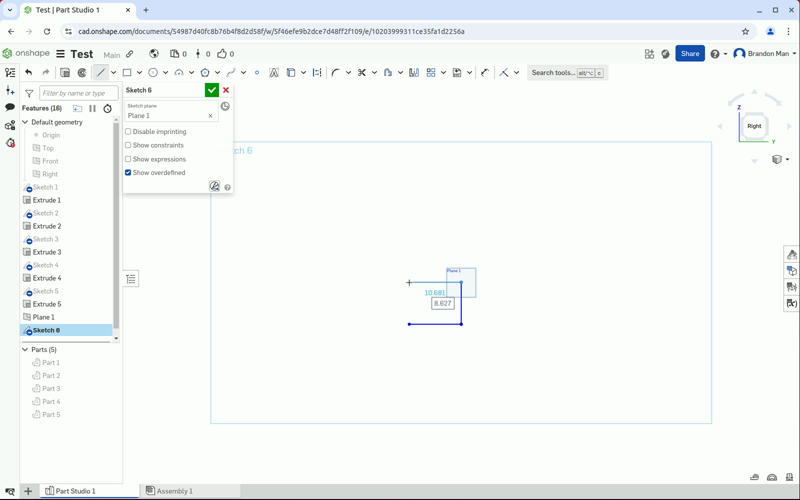
key_up(shift)
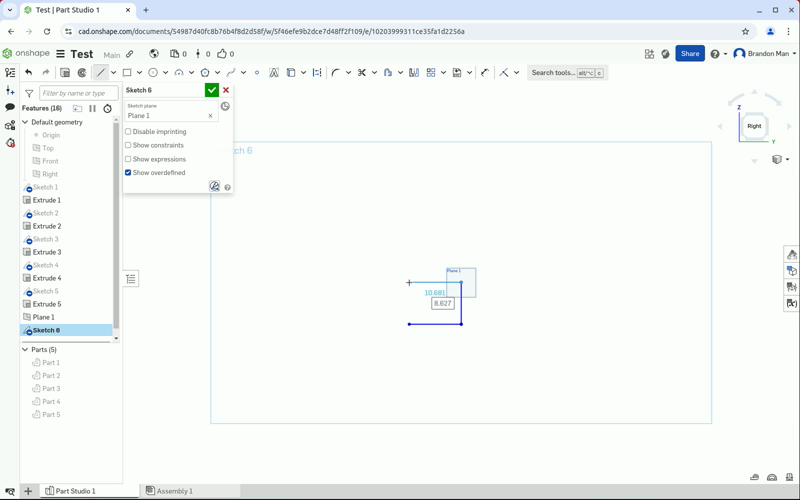
mouse_move(439, 282)
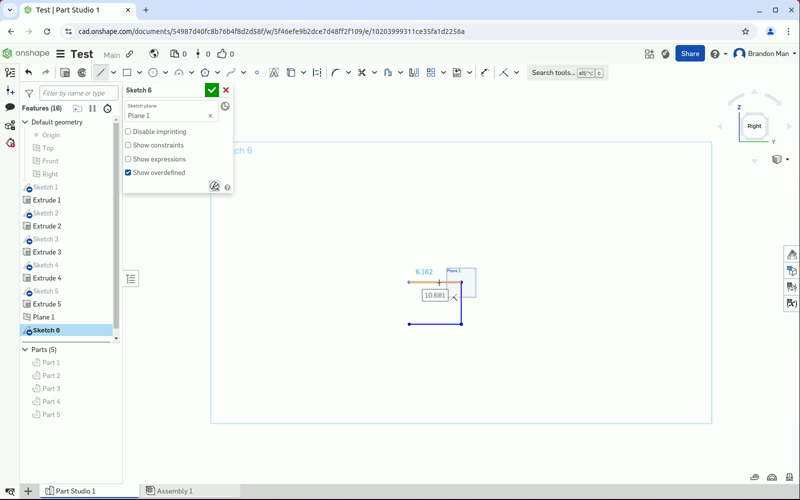
key_down(shift)
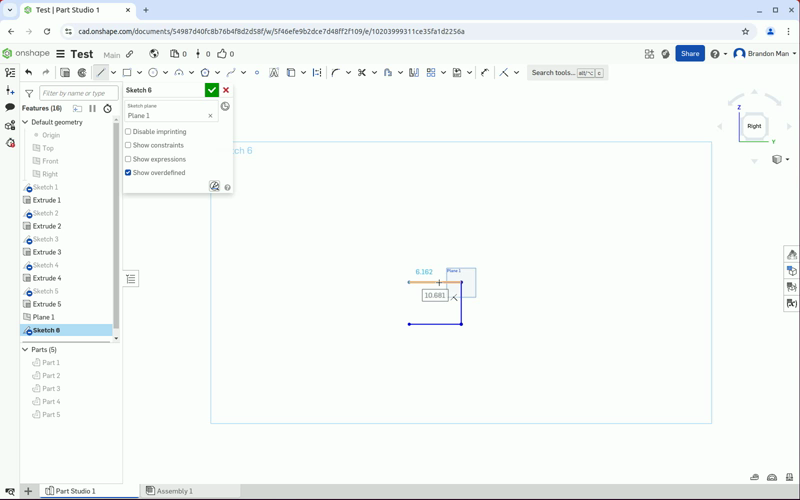
mouse_move(409, 324)
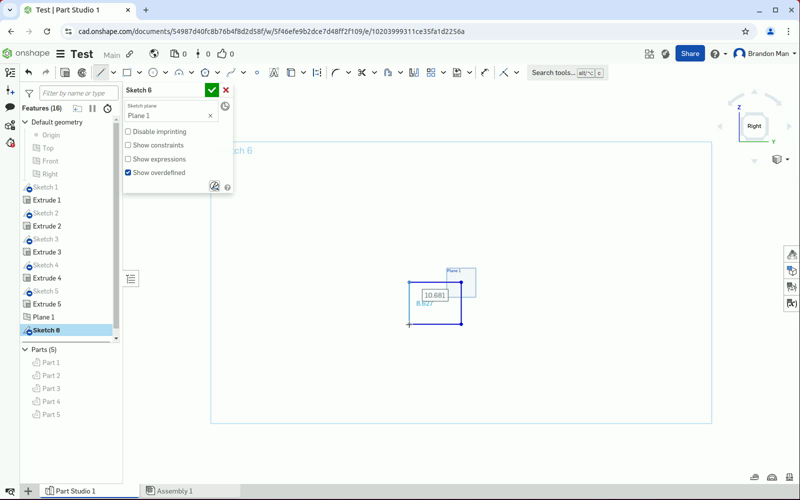
key_up(shift)
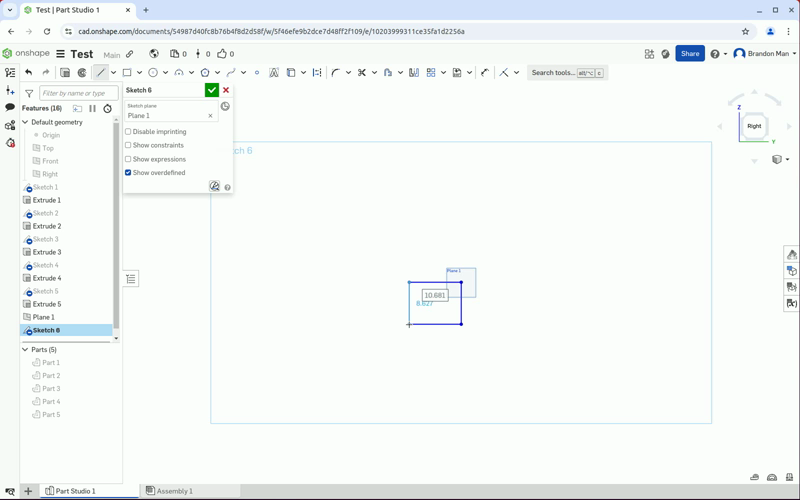
click(409, 324)
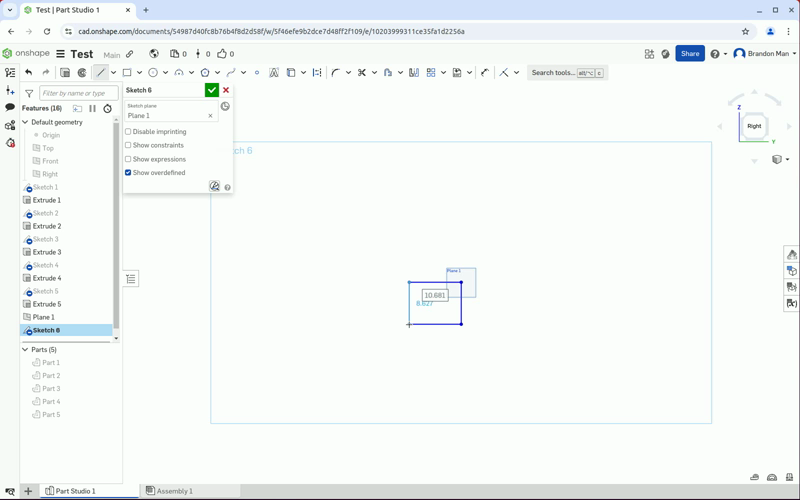
key(esc)
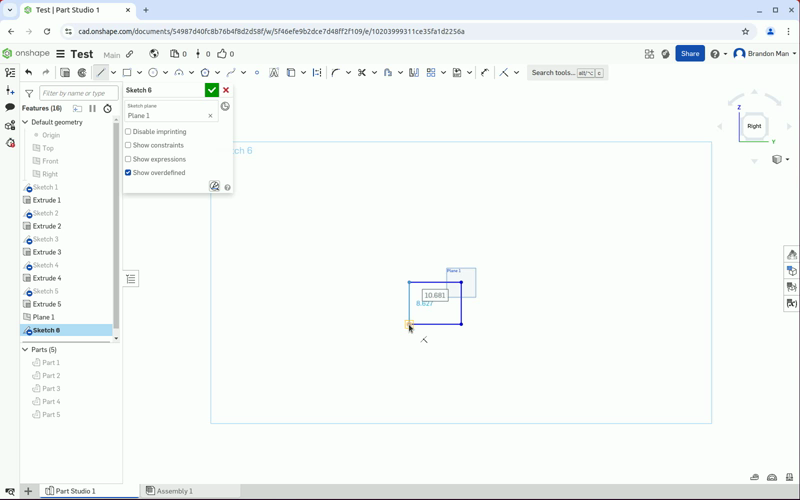
key(c)
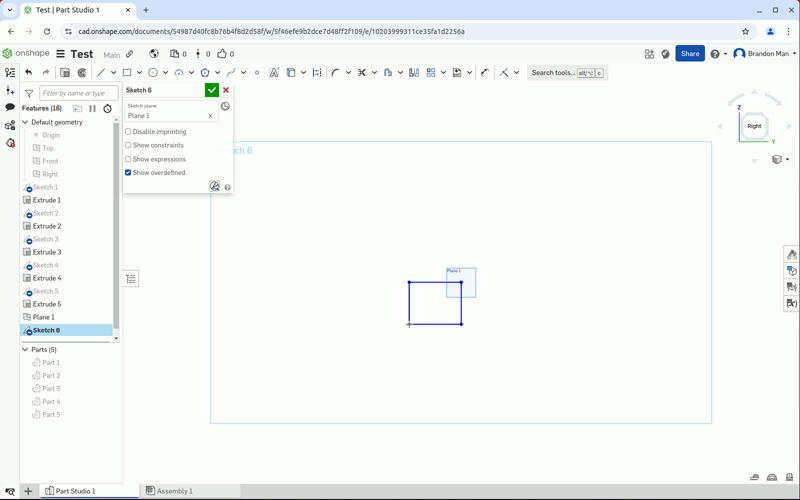
key_down(shift)
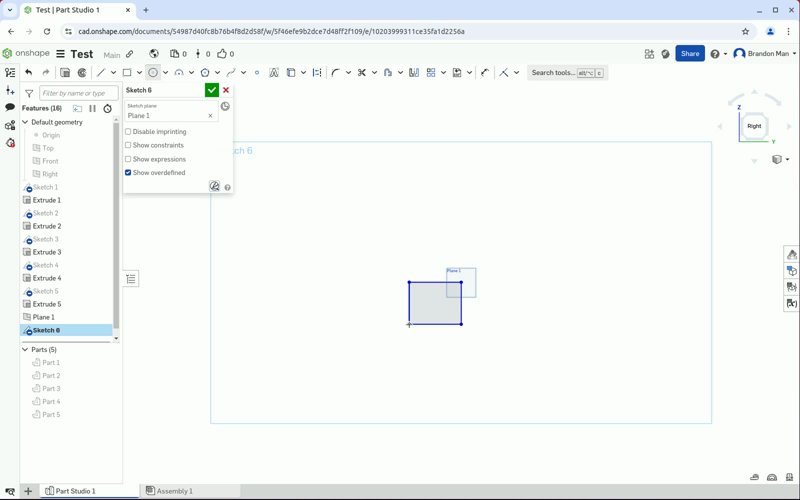
mouse_move(440, 303)
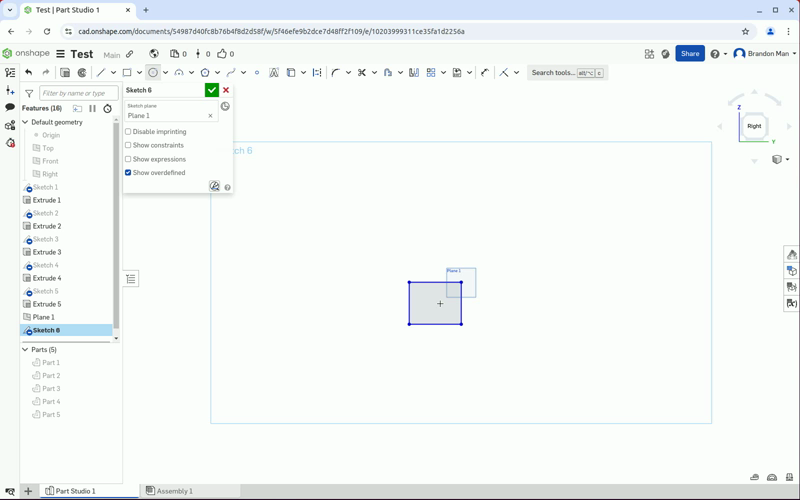
click(440, 303)
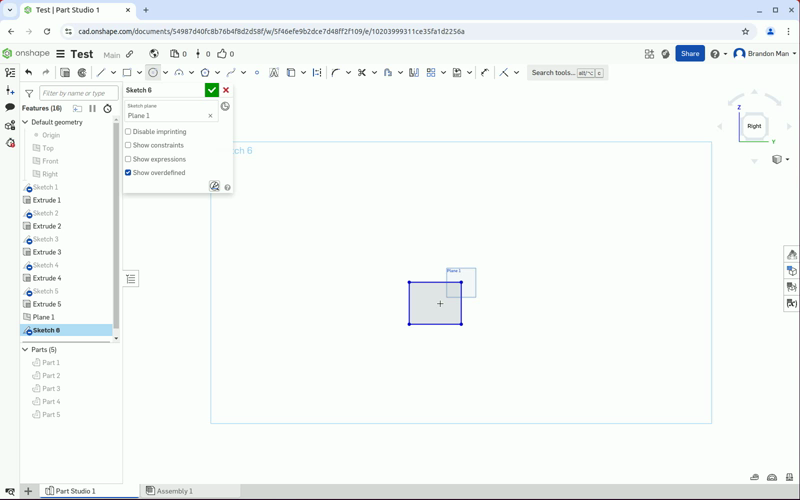
key_up(shift)
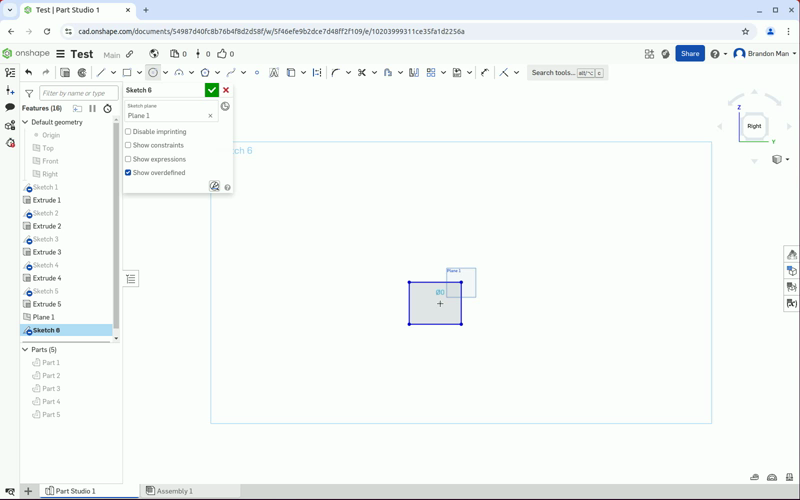
mouse_move(450, 303)
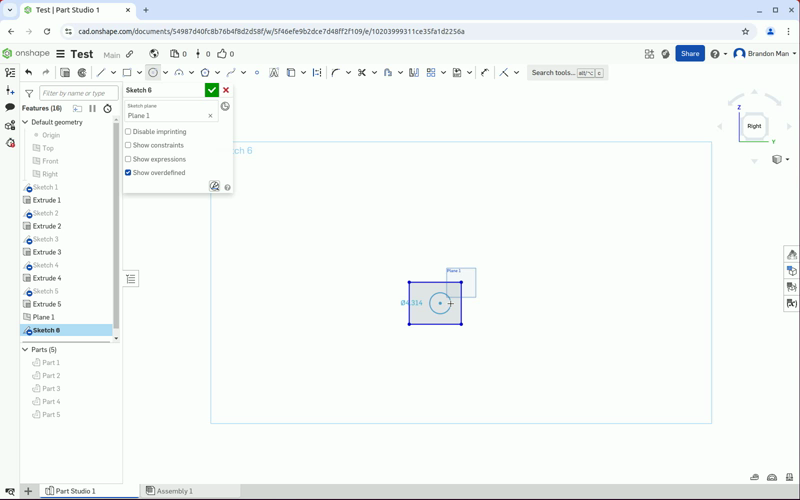
click(450, 303)
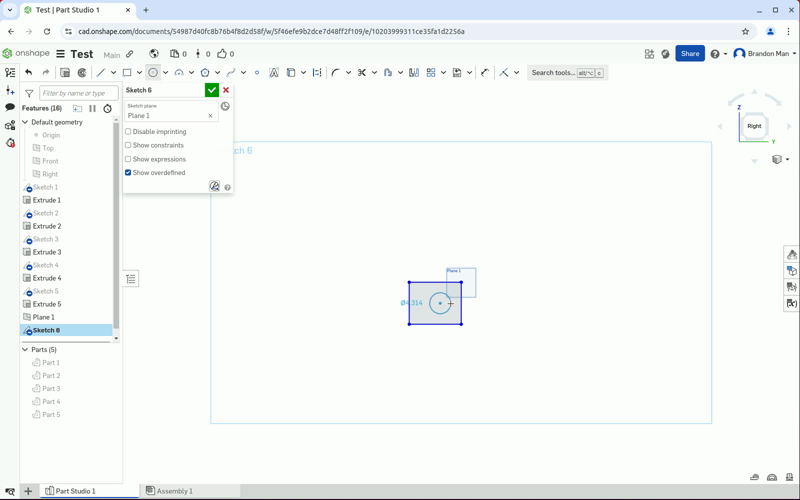
key(esc)
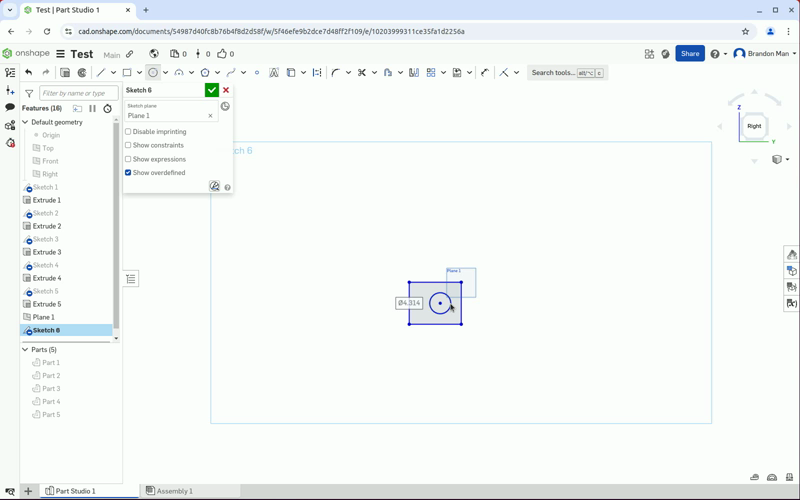
mouse_move(419, 301)
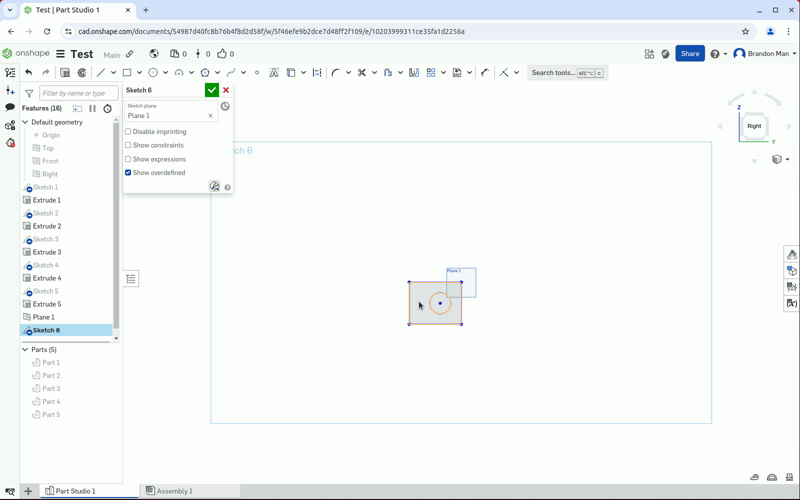
click(419, 301)
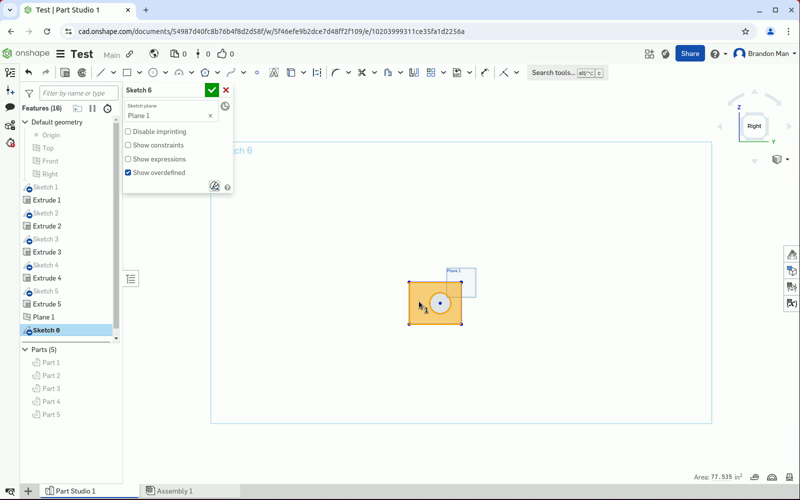
mouse_move(73, 352)
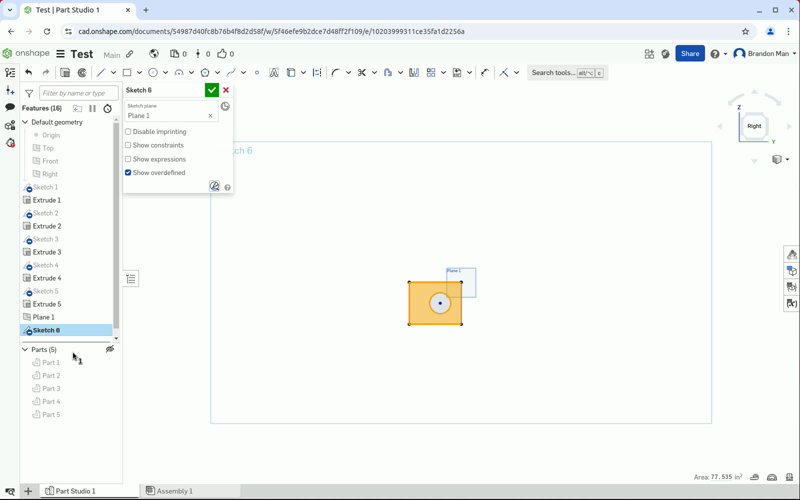
key(shift+y)
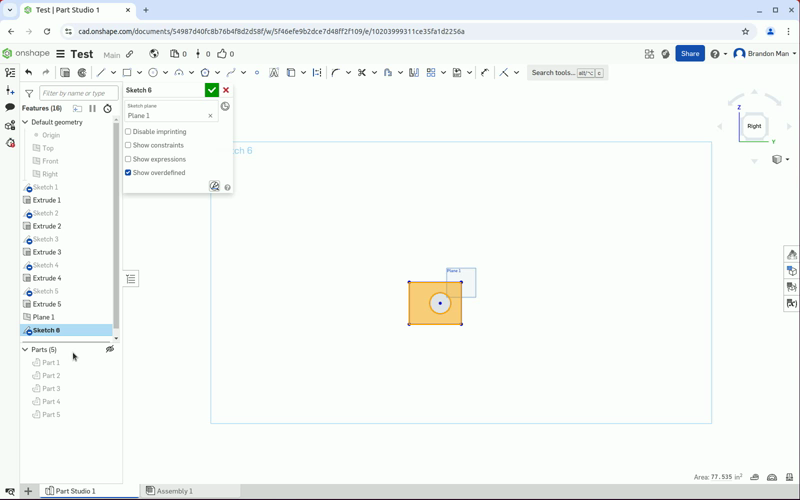
key(shift+e)
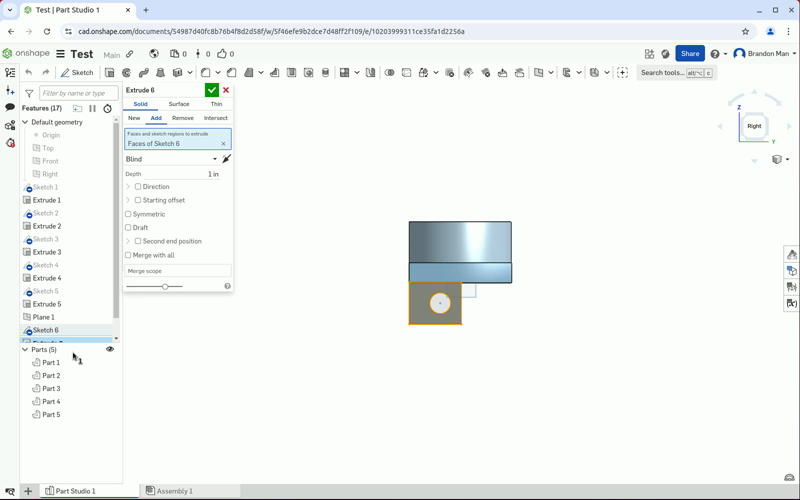
mouse_move(143, 106)
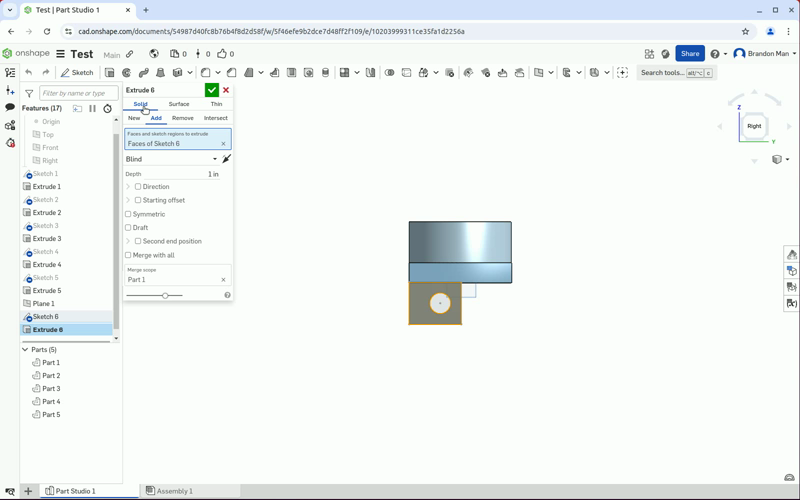
click(143, 106)
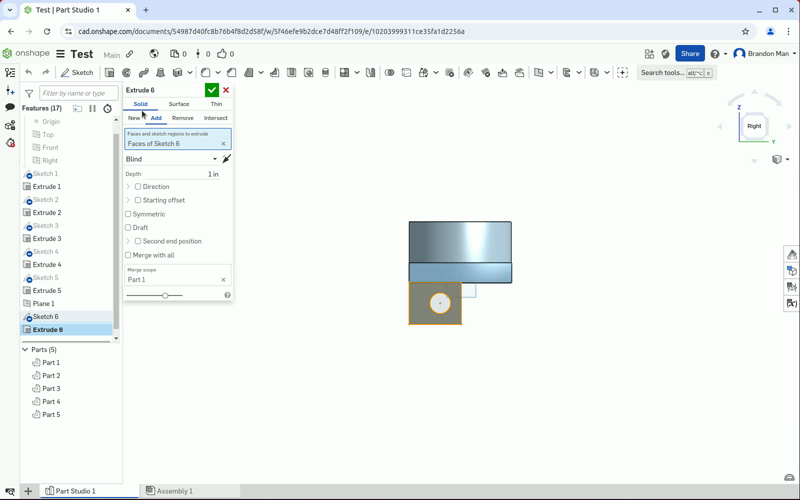
mouse_move(137, 120)
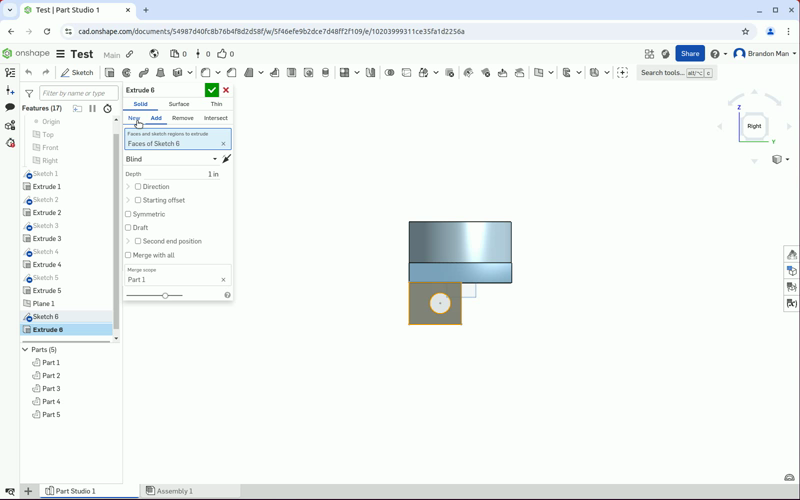
click(137, 120)
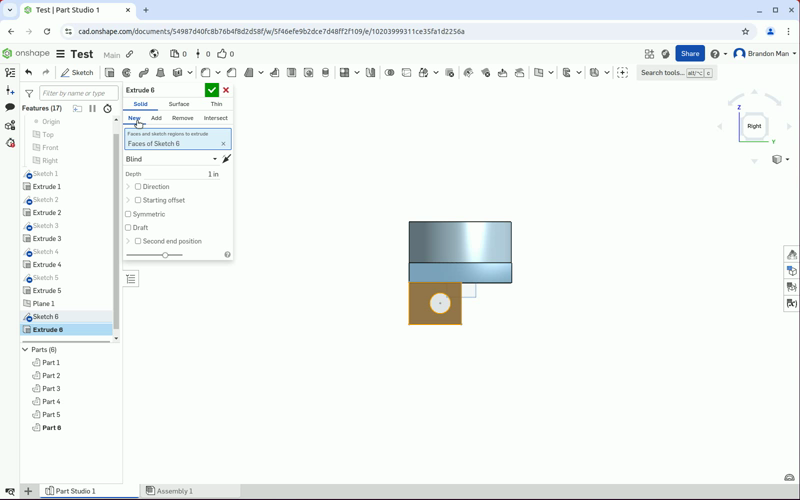
key(tab, 4)
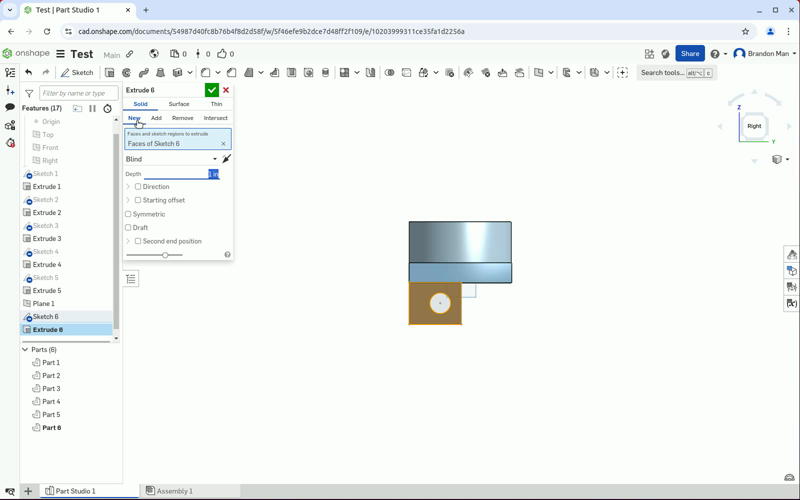
text(-4.092)
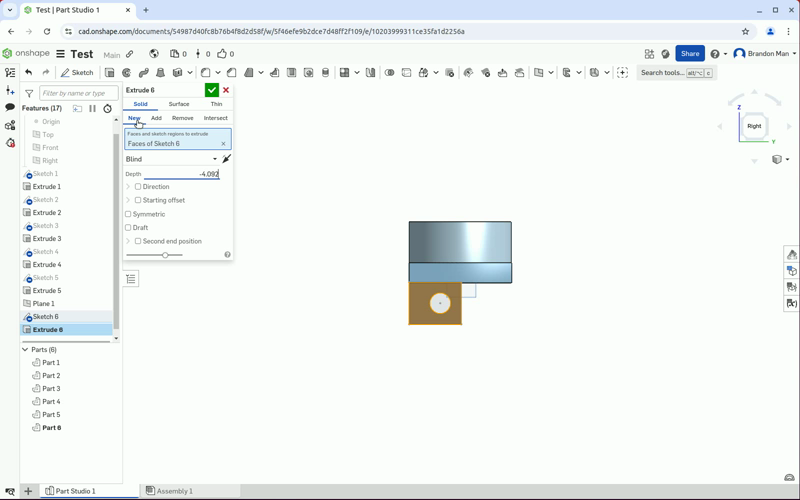
key(enter)
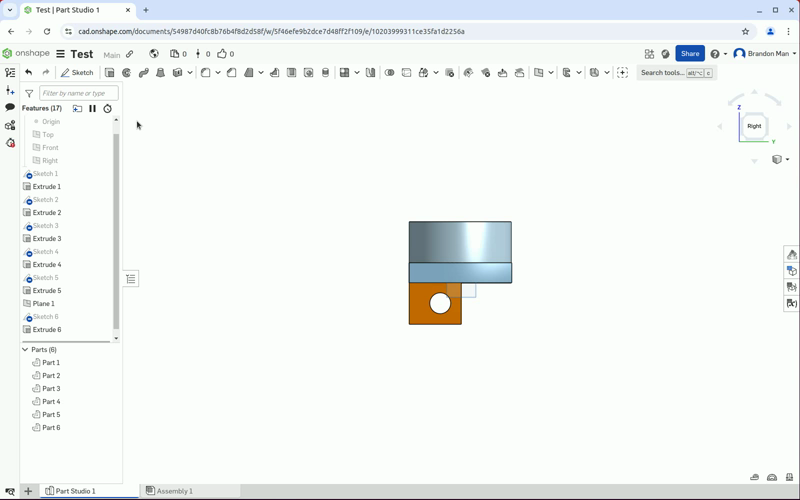
key(shift+h)
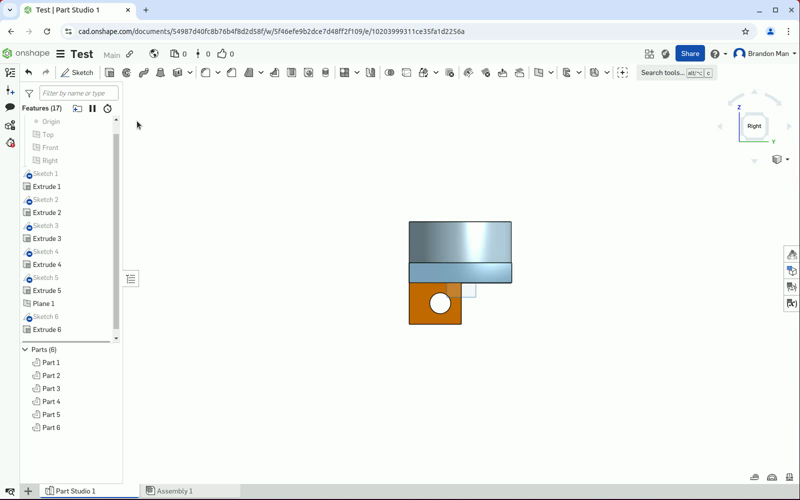
key(shift+h)
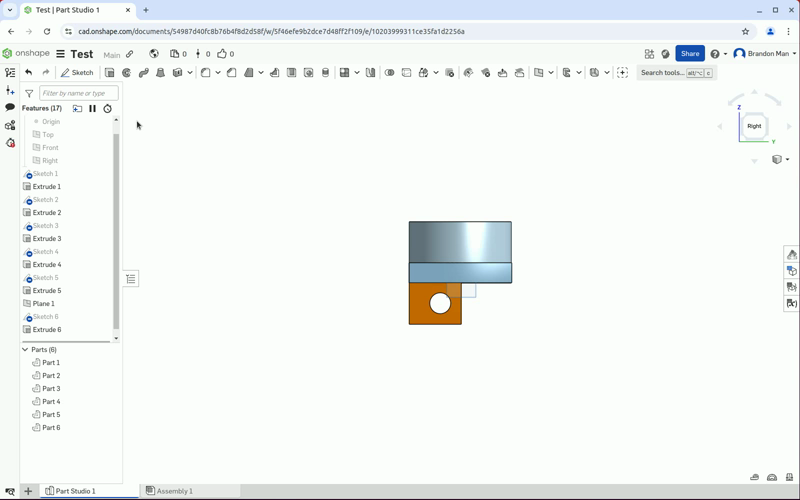
mouse_move(69, 176)
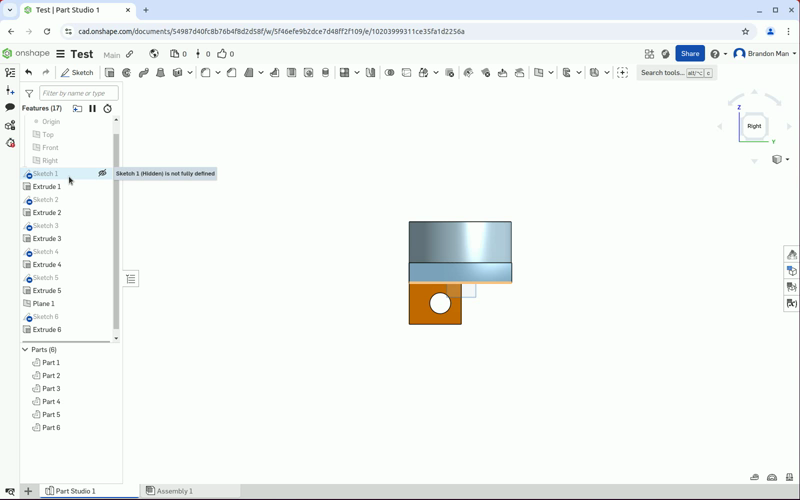
click(69, 176)
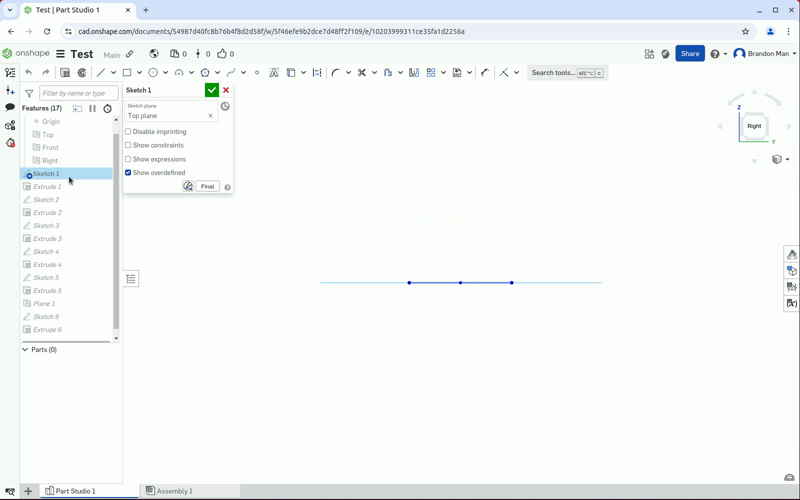
mouse_move(229, 92)
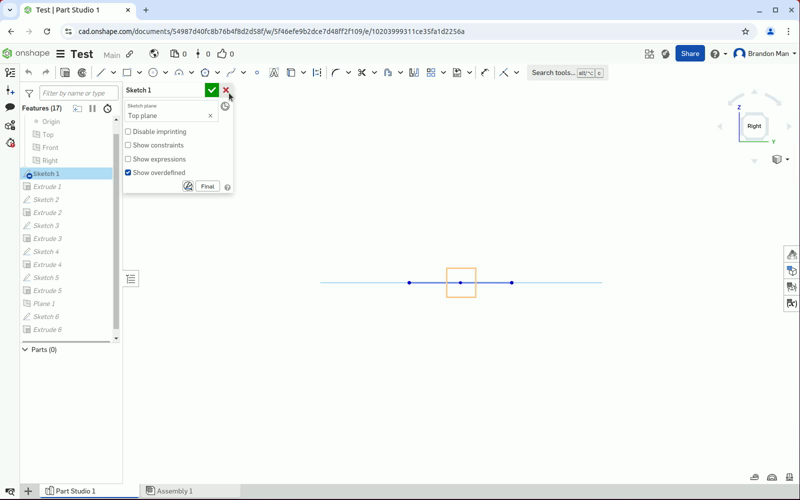
click(229, 92)
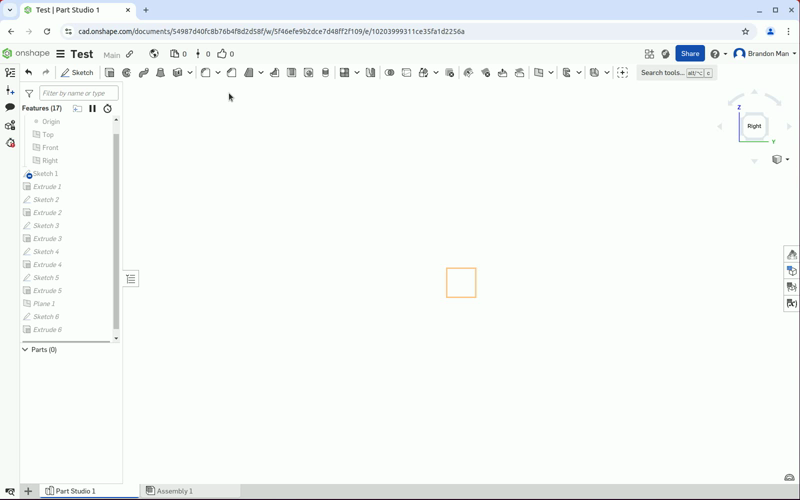
key(shift+s)
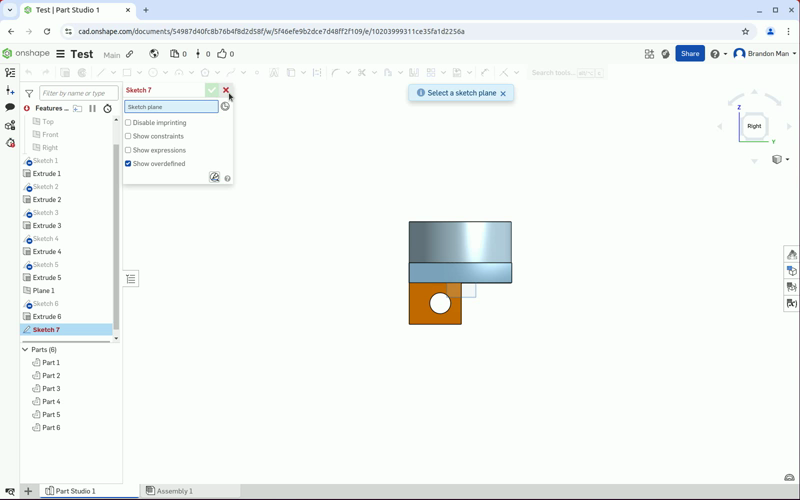
mouse_move(69, 293)
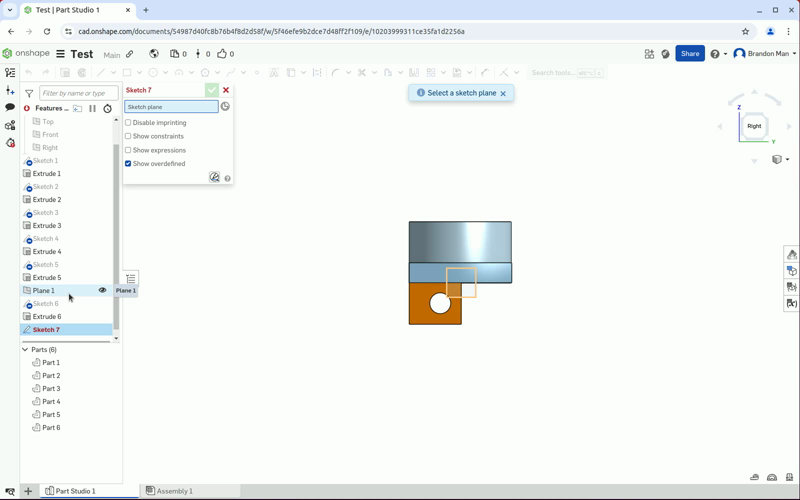
click(69, 293)
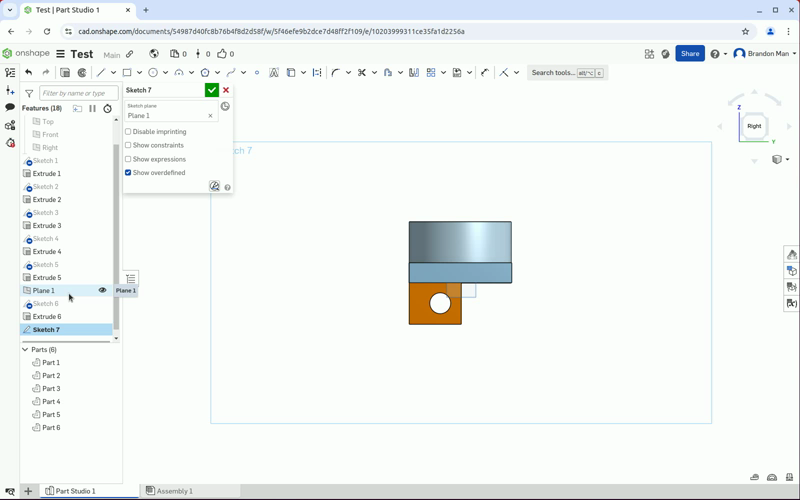
mouse_move(73, 352)
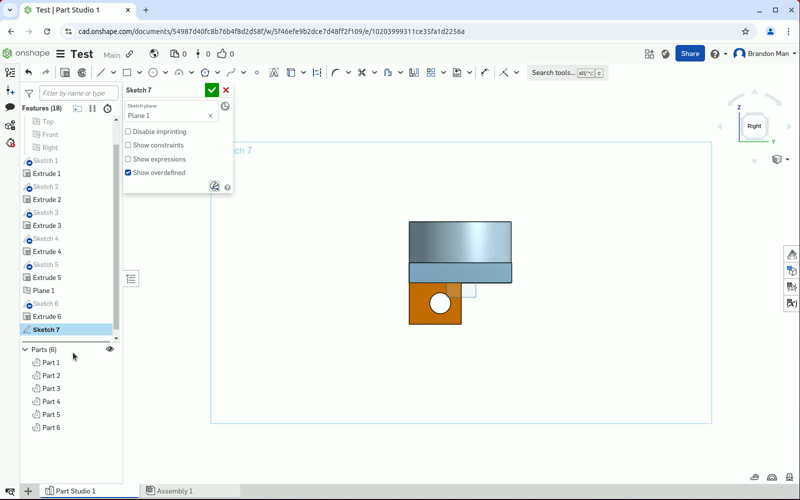
key(y)
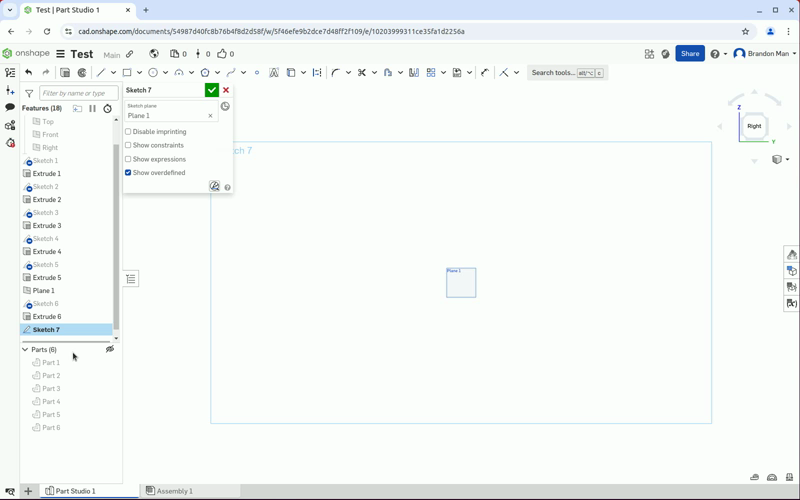
key(l)
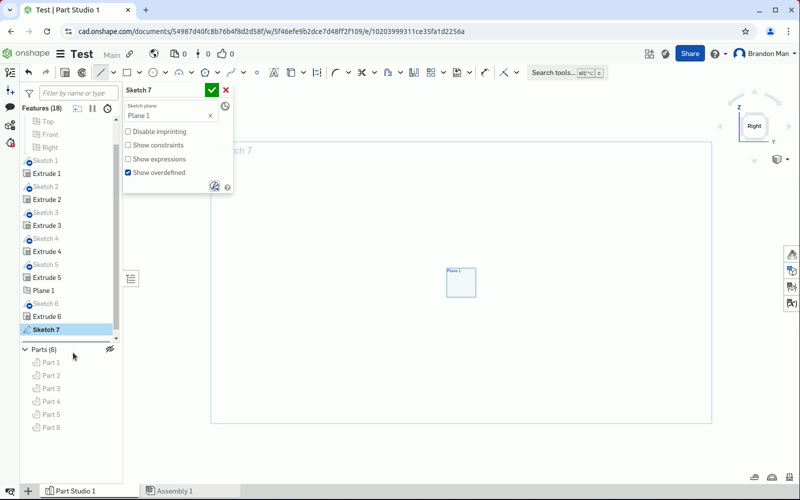
key_down(shift)
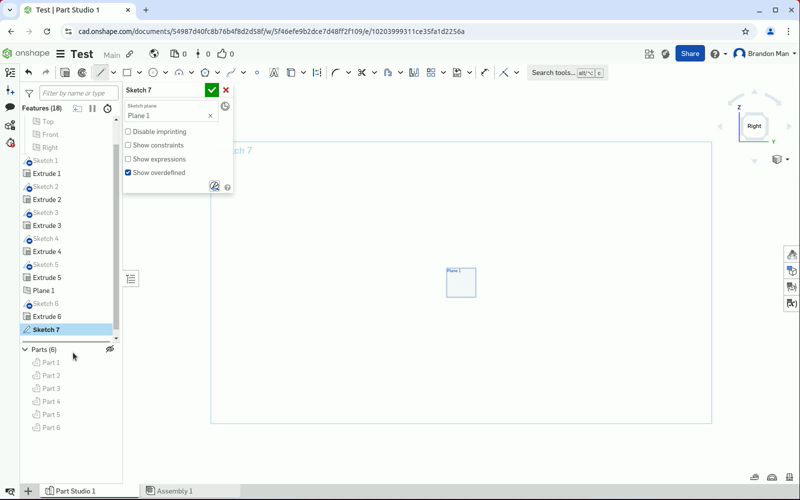
mouse_move(460, 324)
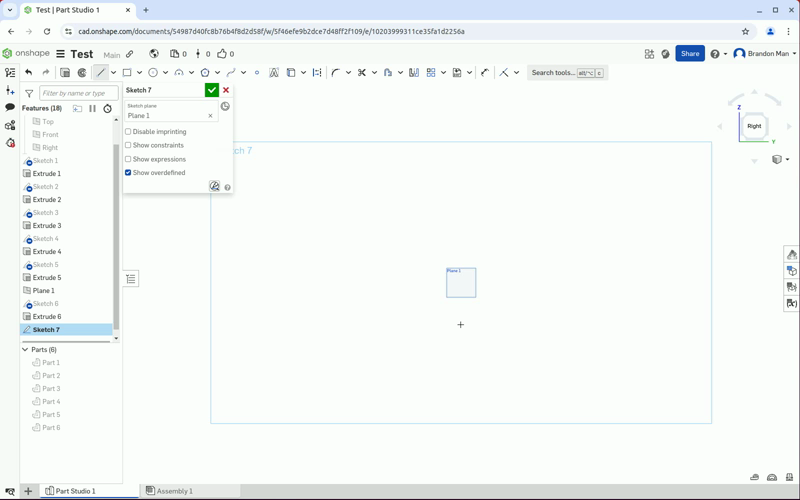
click(460, 324)
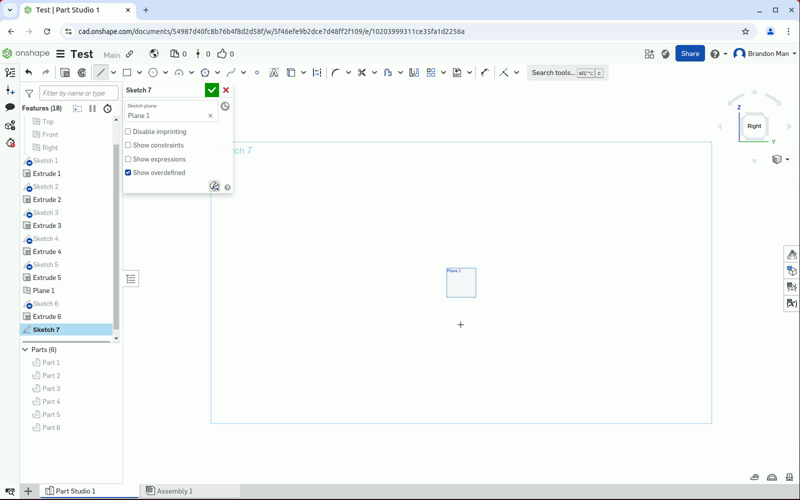
key_up(shift)
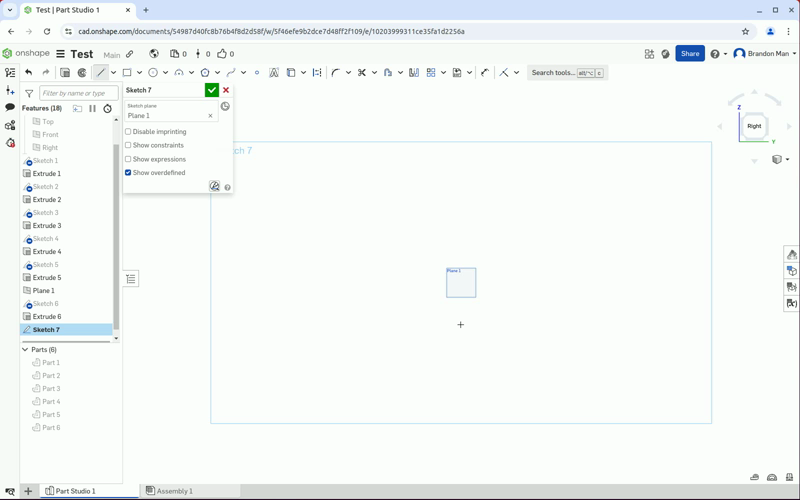
key_down(shift)
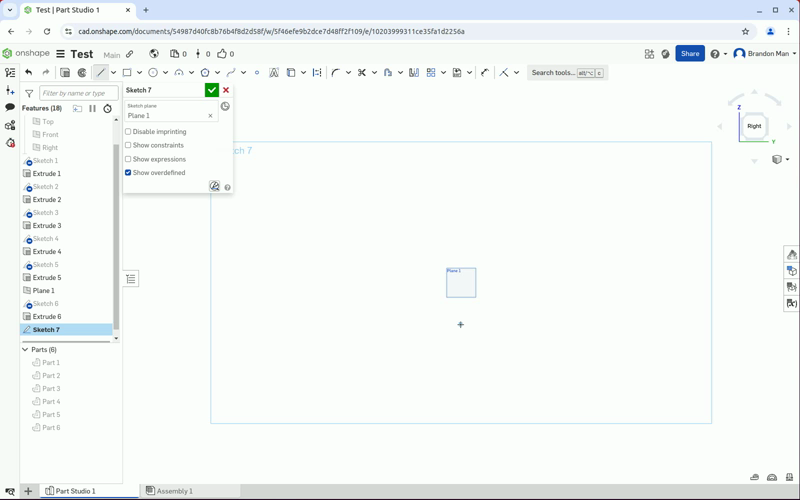
mouse_move(490, 324)
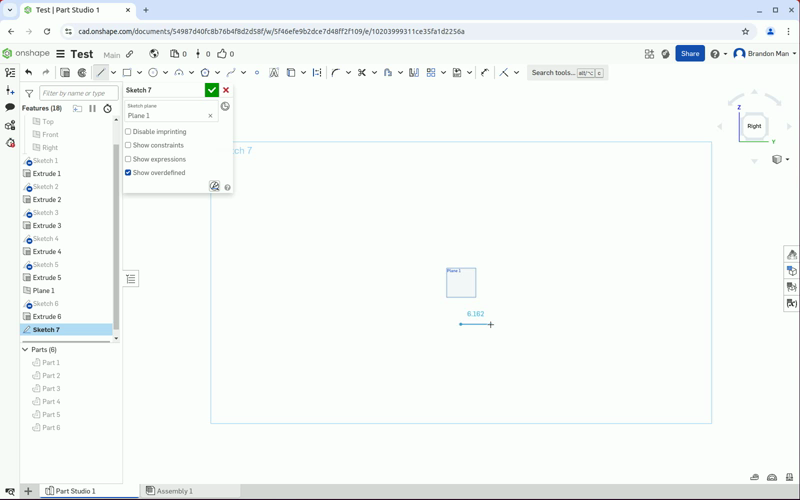
mouse_move(513, 324)
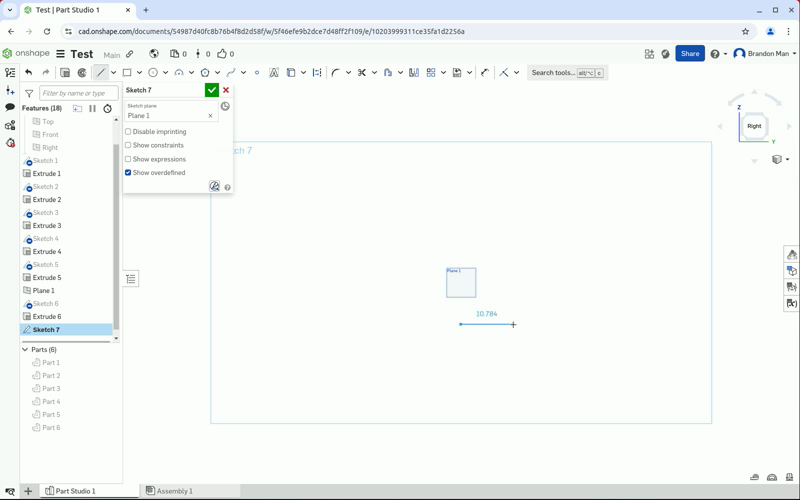
click(513, 324)
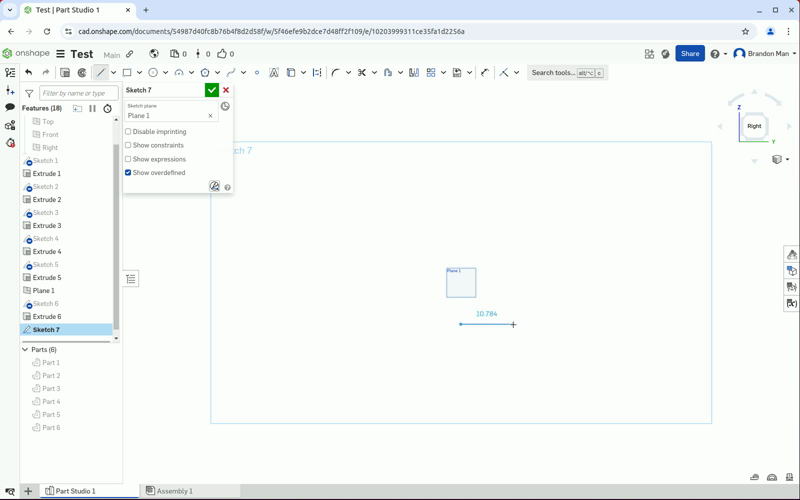
key_up(shift)
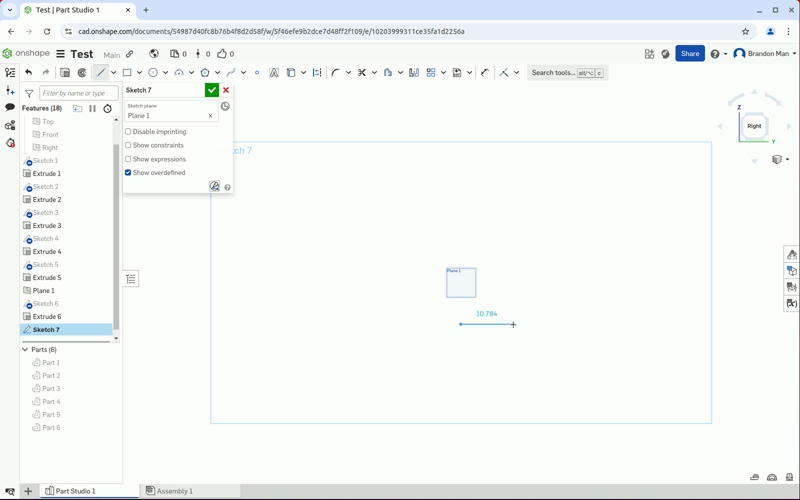
key_down(shift)
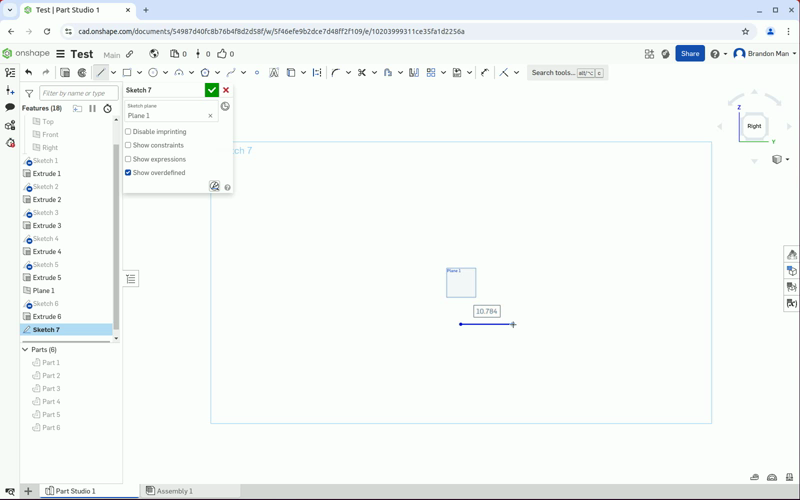
mouse_move(543, 324)
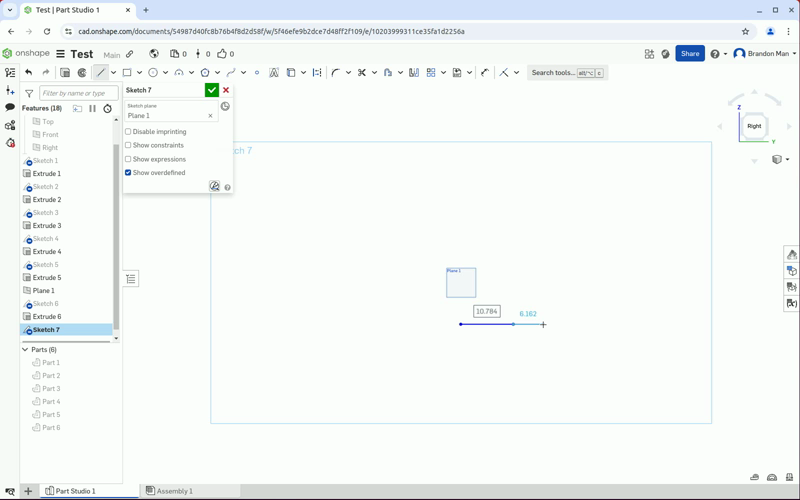
mouse_move(513, 282)
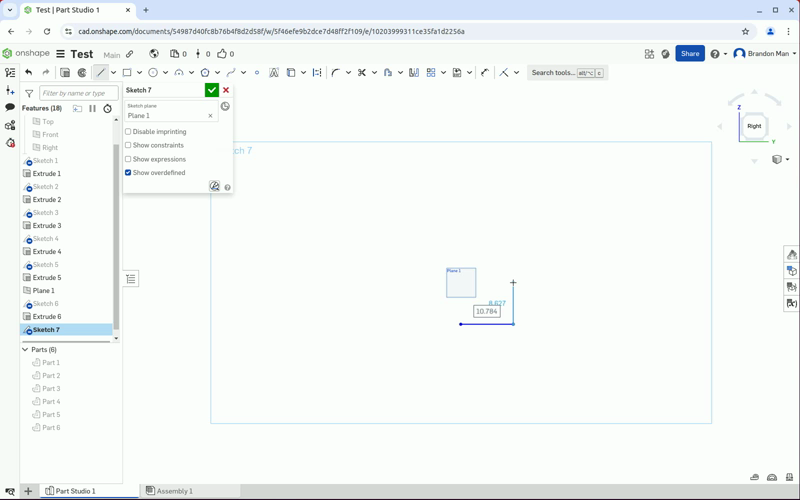
click(513, 282)
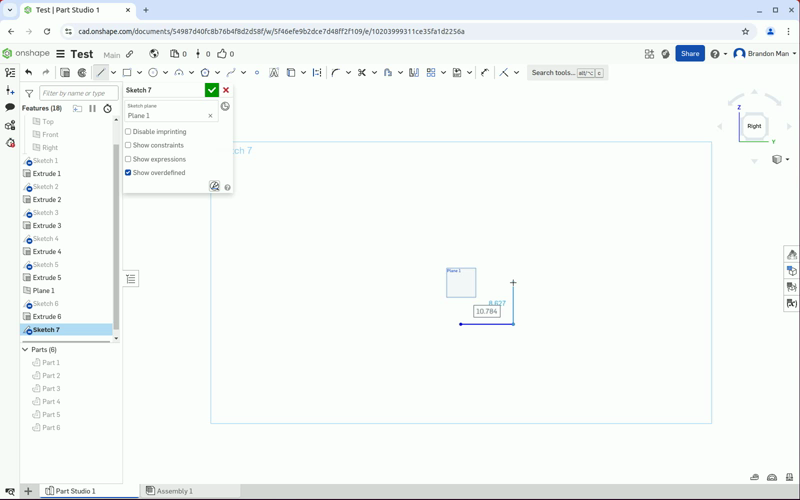
key_up(shift)
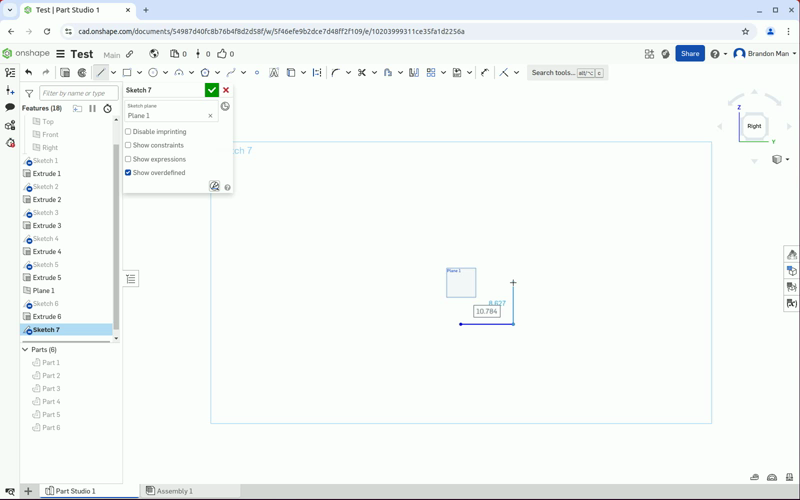
key_down(shift)
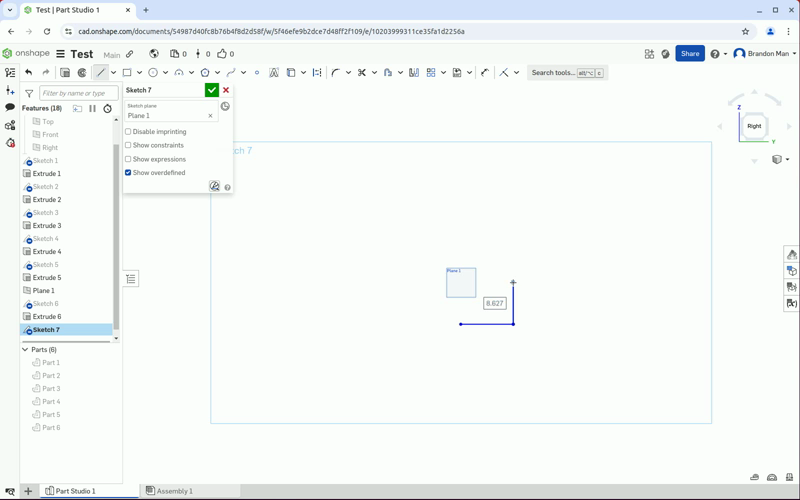
mouse_move(543, 282)
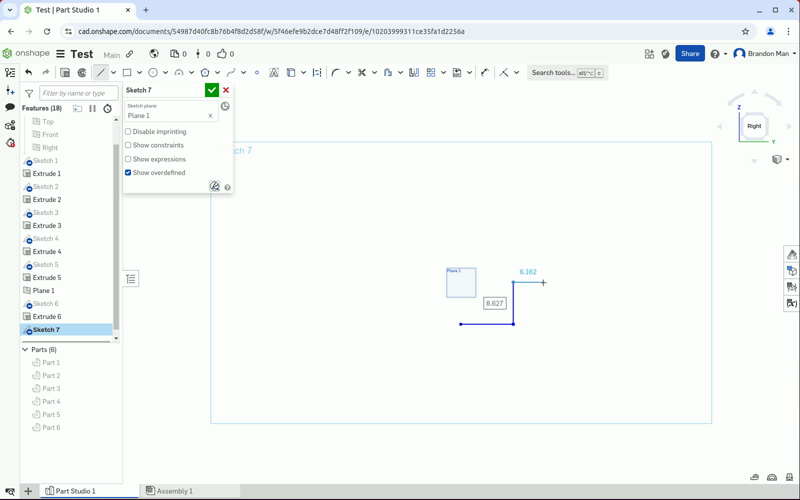
mouse_move(460, 282)
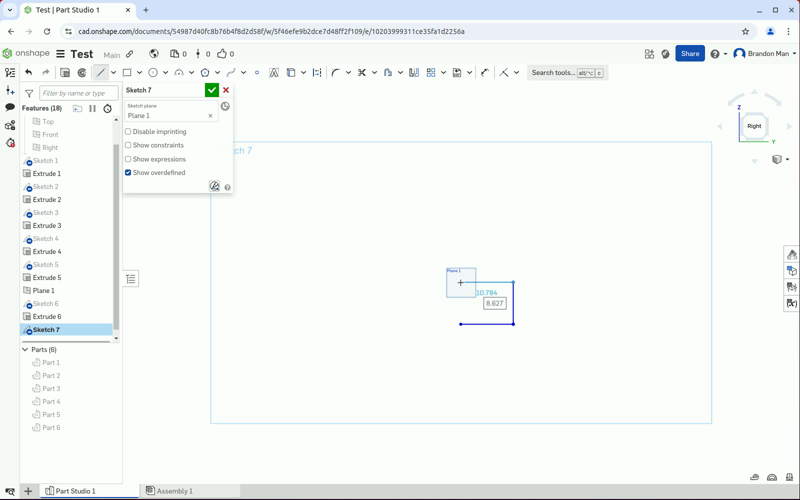
click(460, 282)
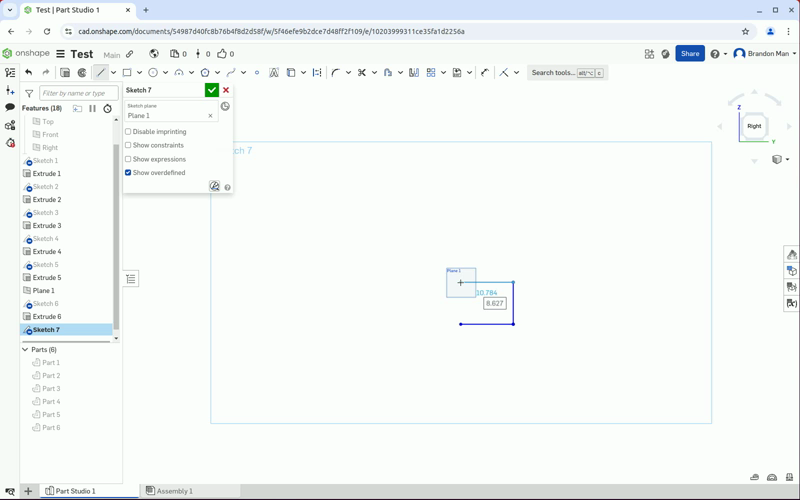
key_up(shift)
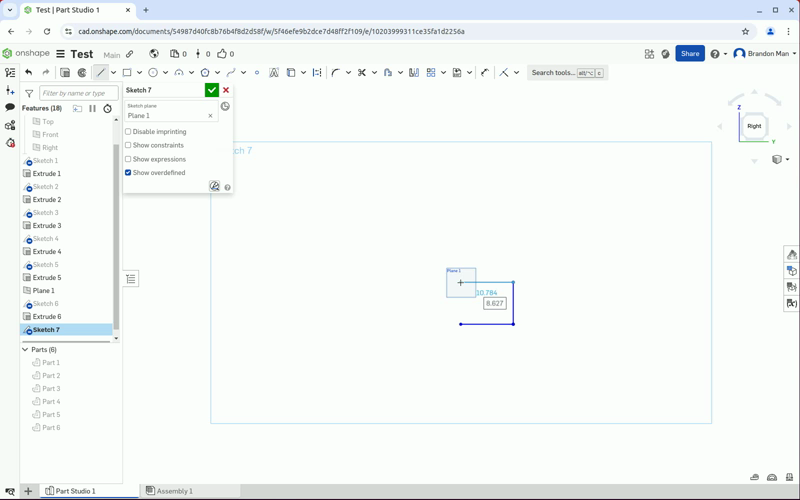
mouse_move(490, 282)
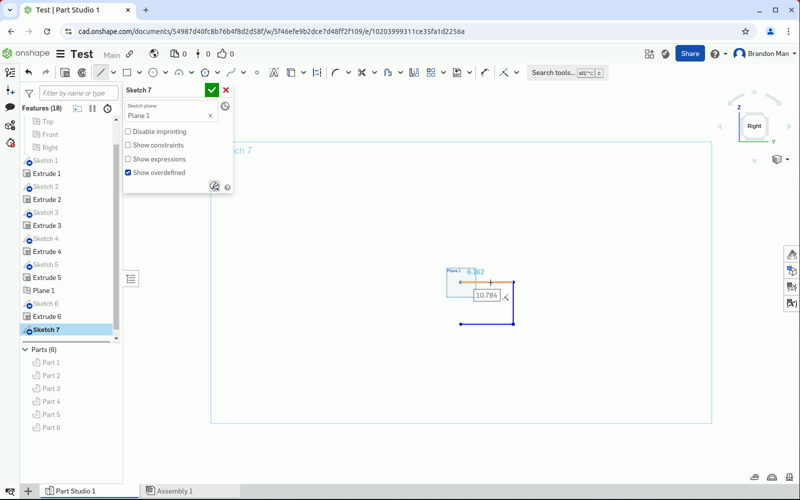
key_down(shift)
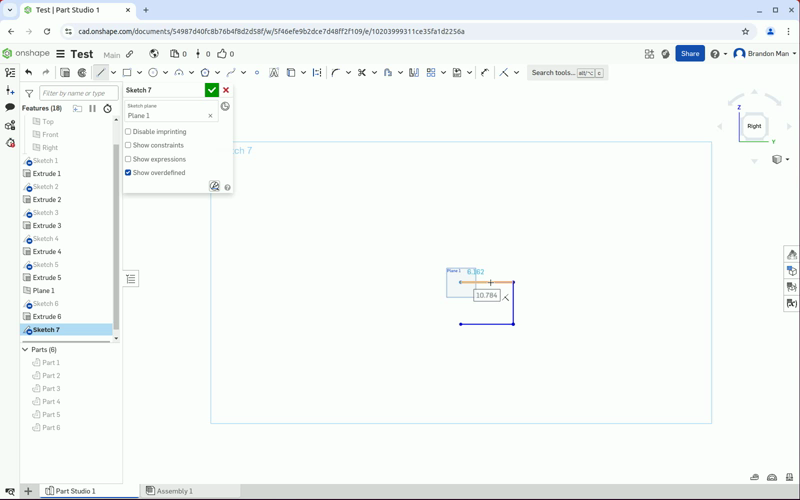
mouse_move(460, 324)
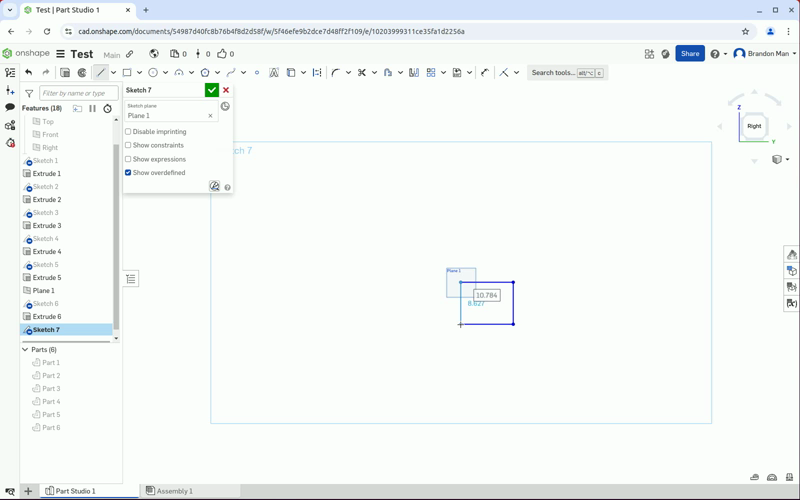
key_up(shift)
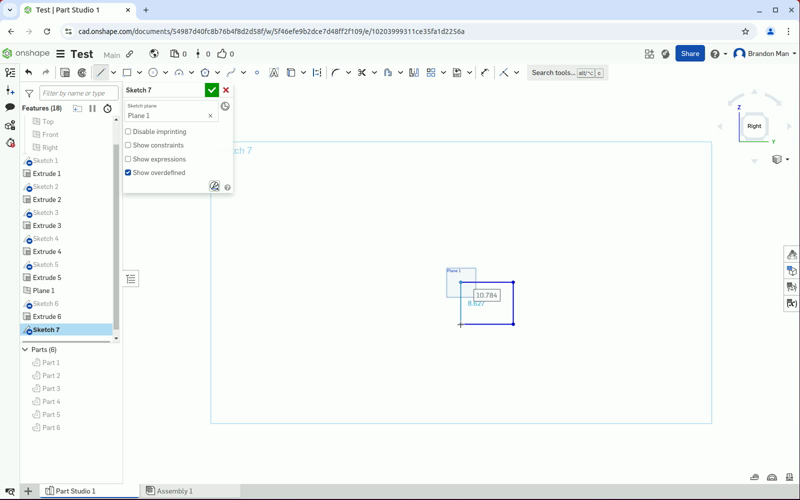
click(460, 324)
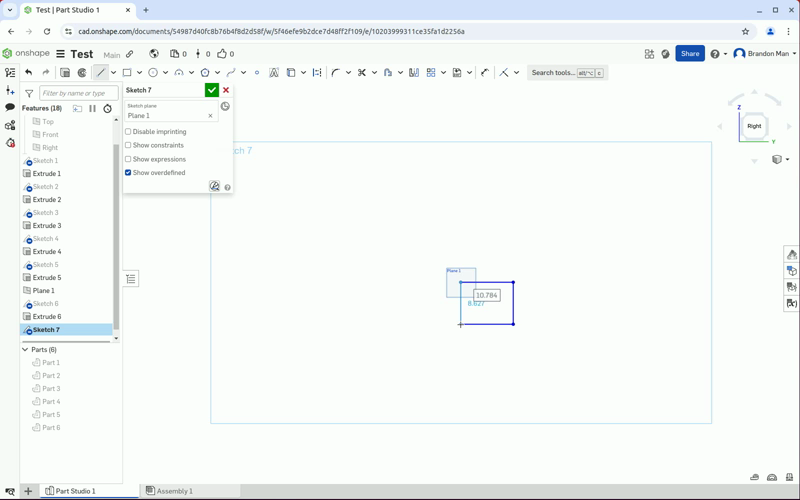
key(esc)
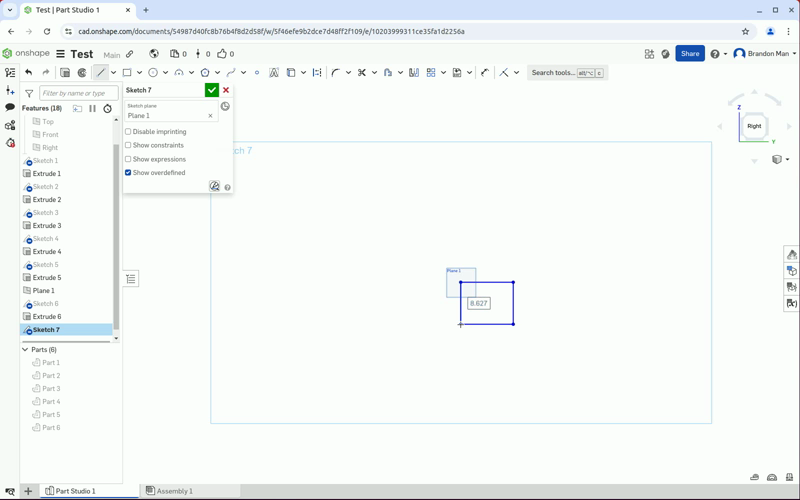
key(c)
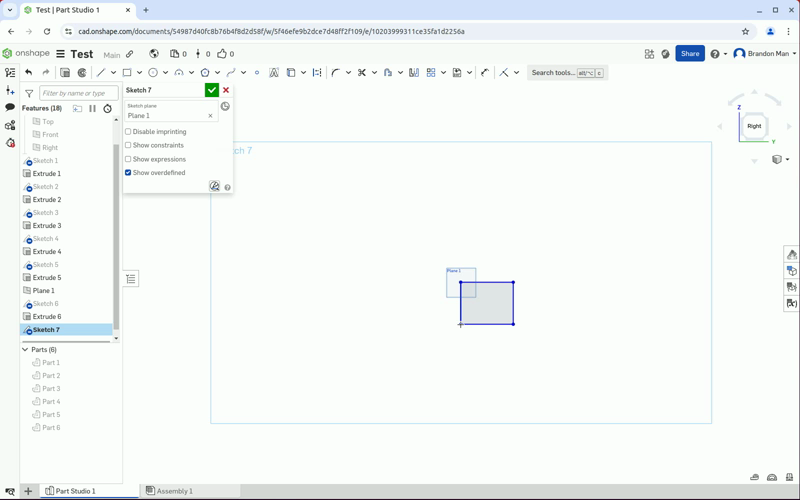
key_down(shift)
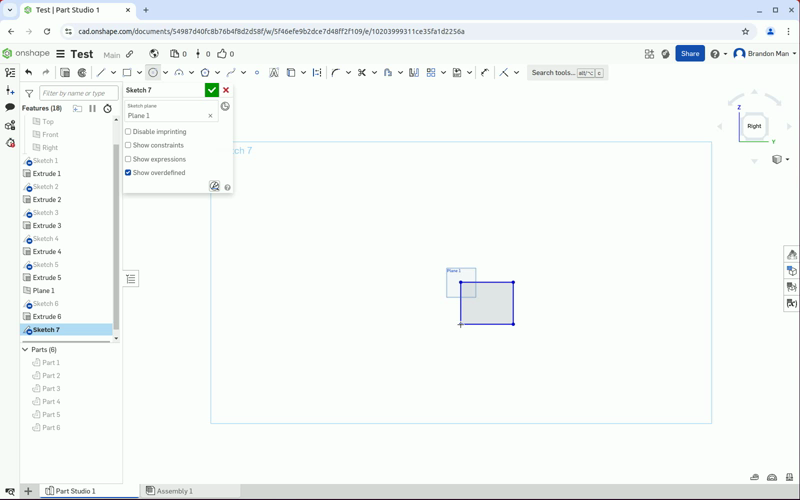
mouse_move(481, 303)
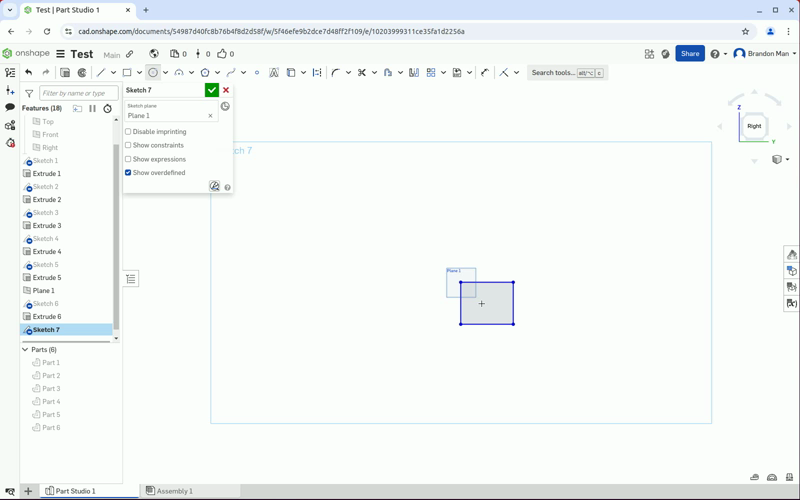
click(481, 303)
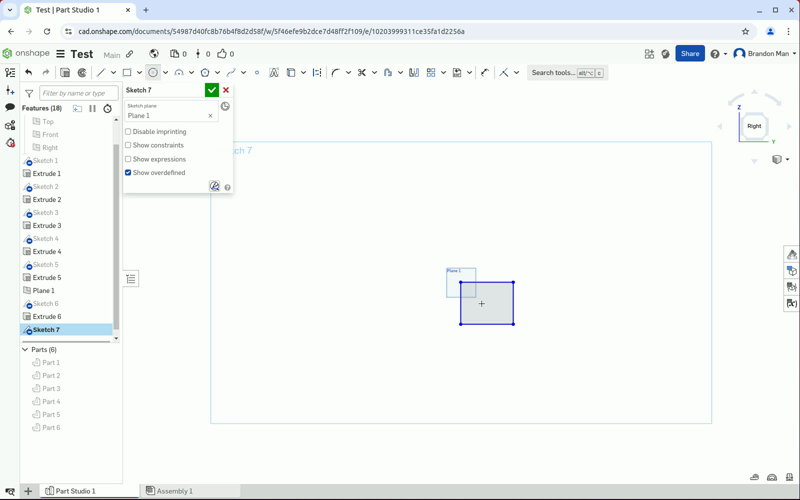
key_up(shift)
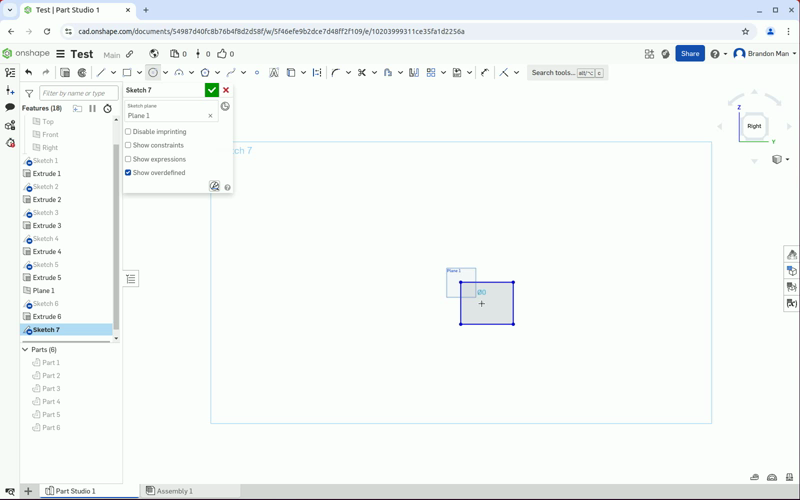
mouse_move(492, 303)
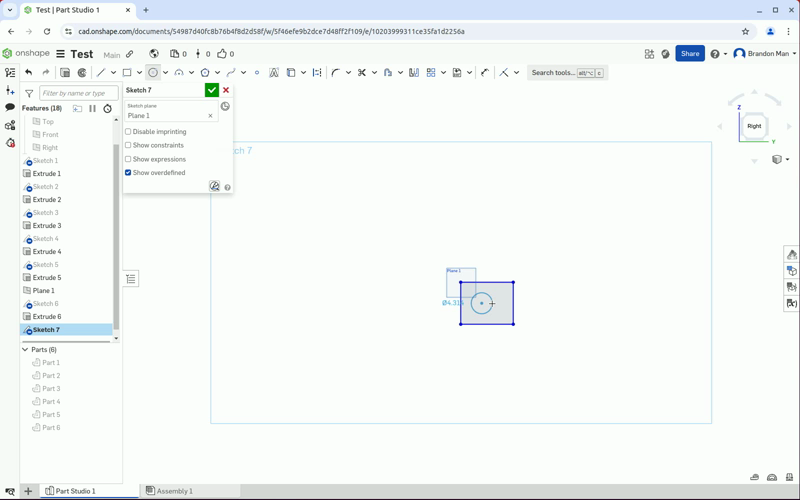
click(492, 303)
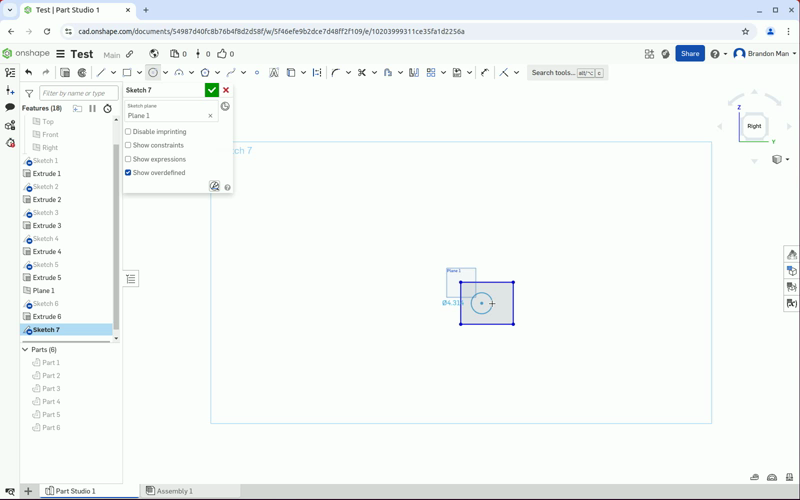
key(esc)
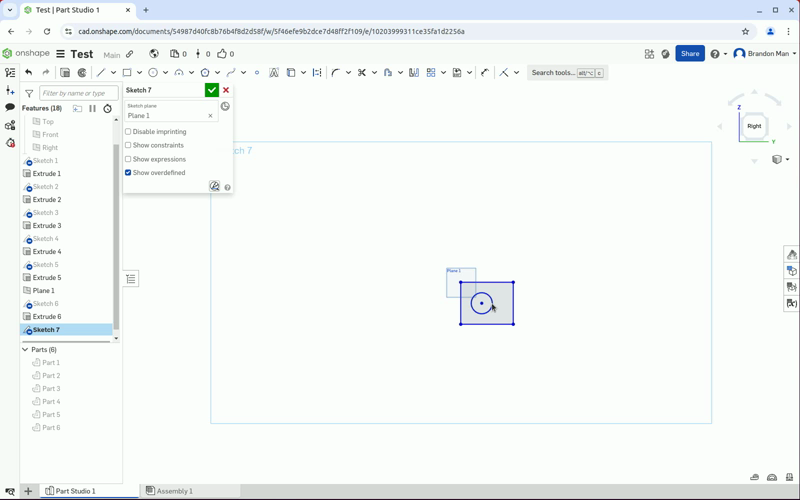
mouse_move(462, 306)
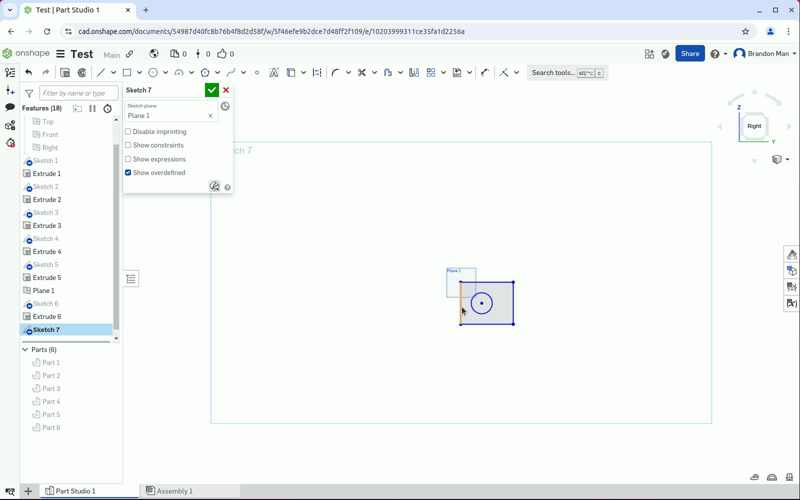
click(462, 306)
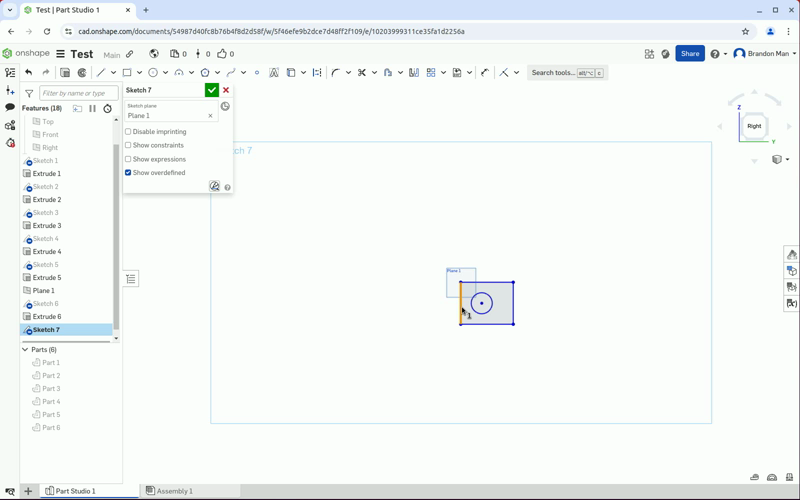
mouse_move(73, 352)
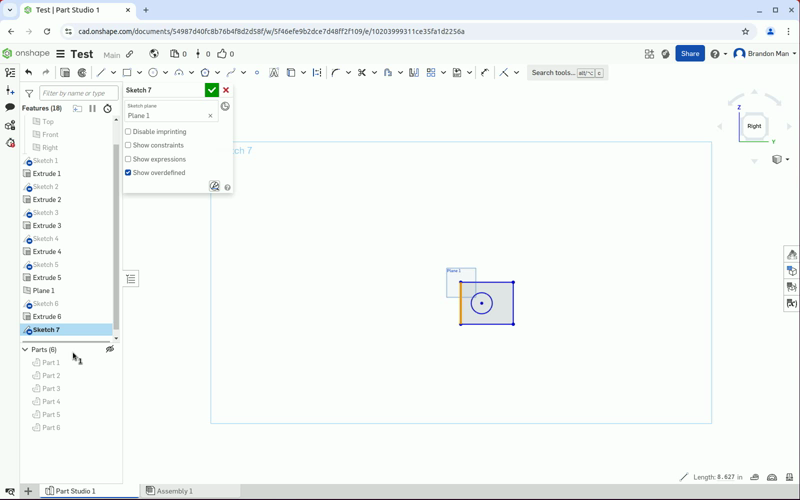
key(shift+y)
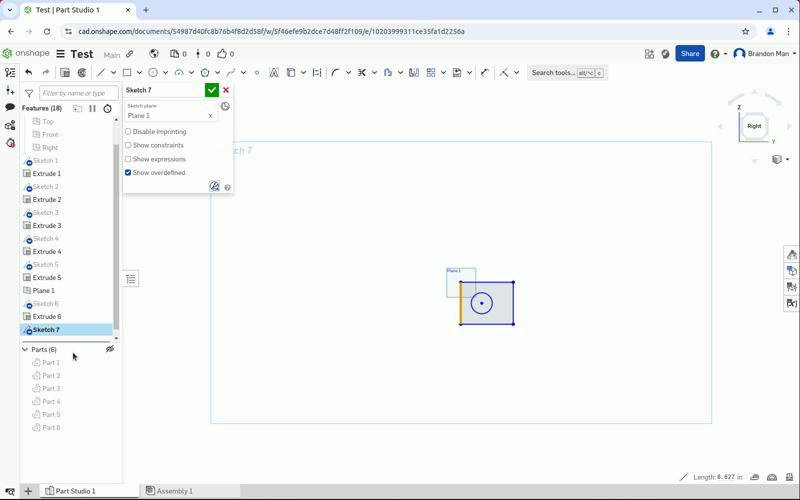
key(shift+e)
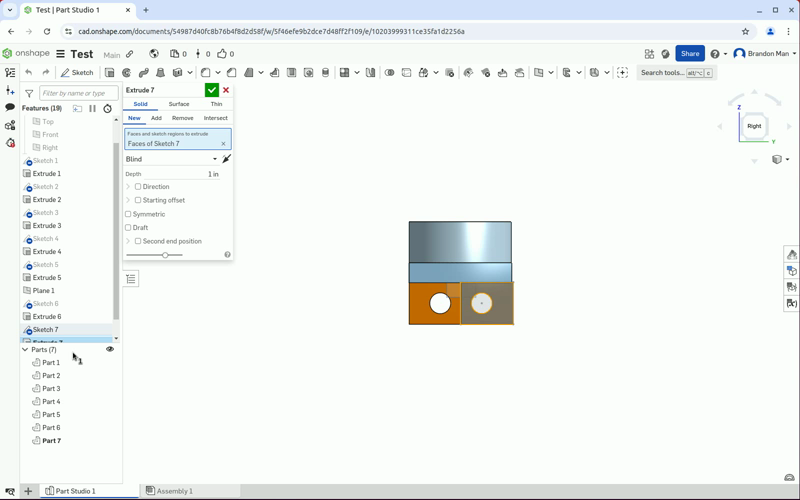
mouse_move(143, 106)
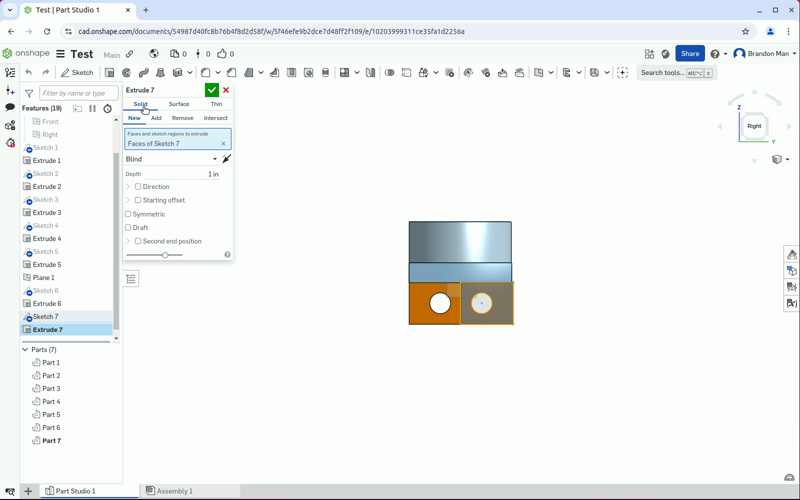
click(143, 106)
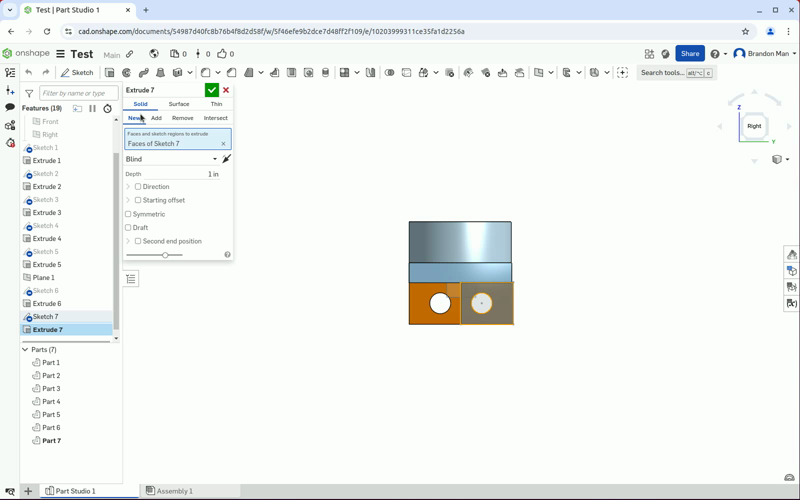
mouse_move(137, 120)
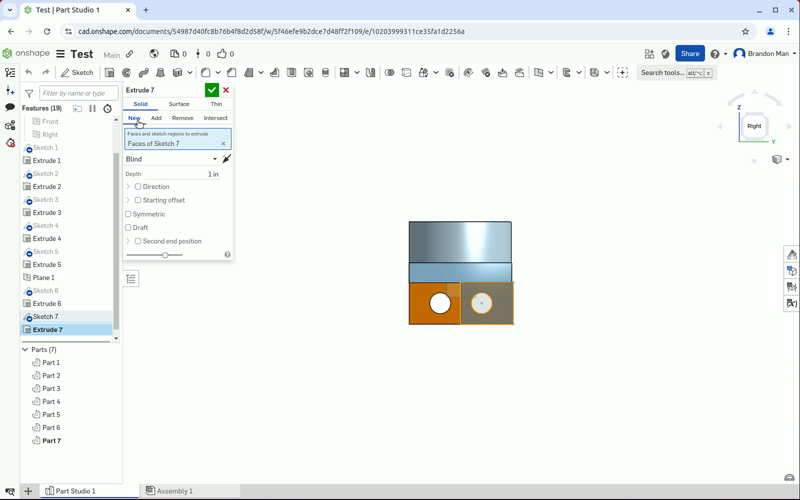
click(137, 120)
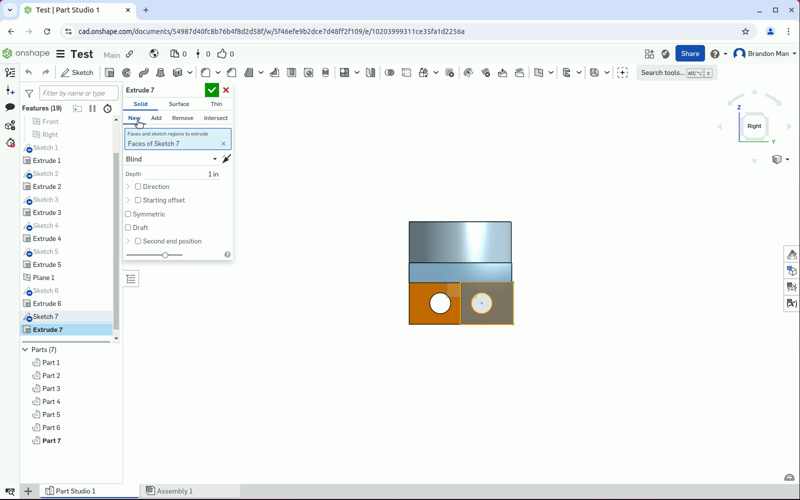
key(tab, 4)
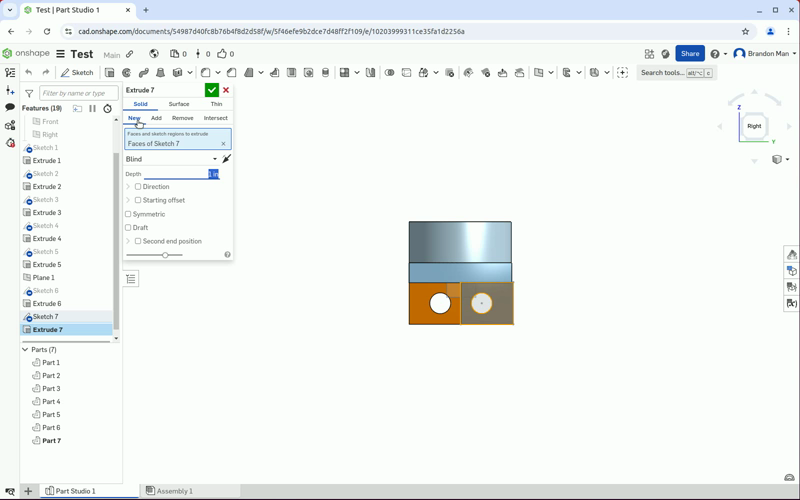
text(-4.092)
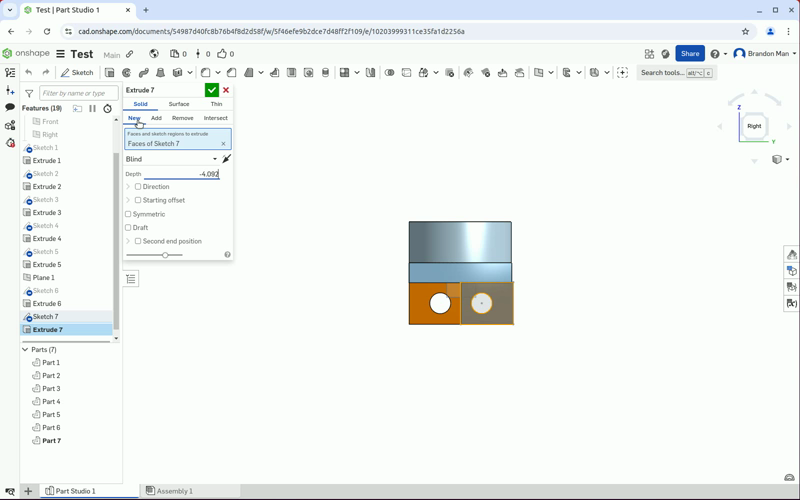
key(enter)
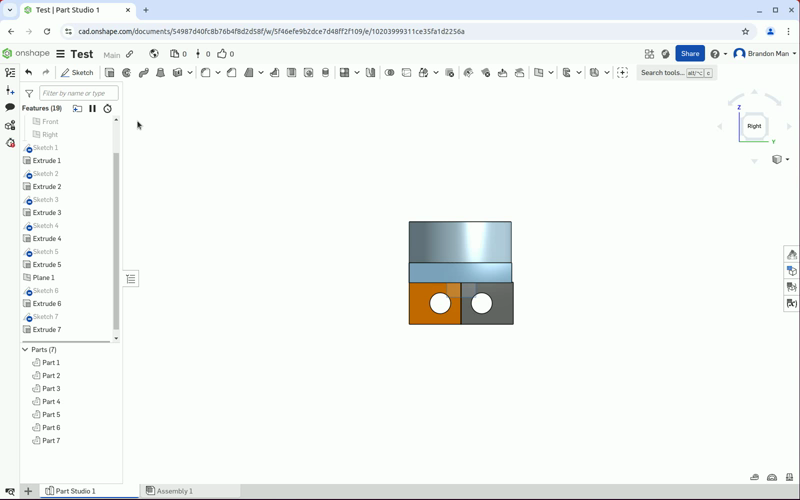
key(shift+h)
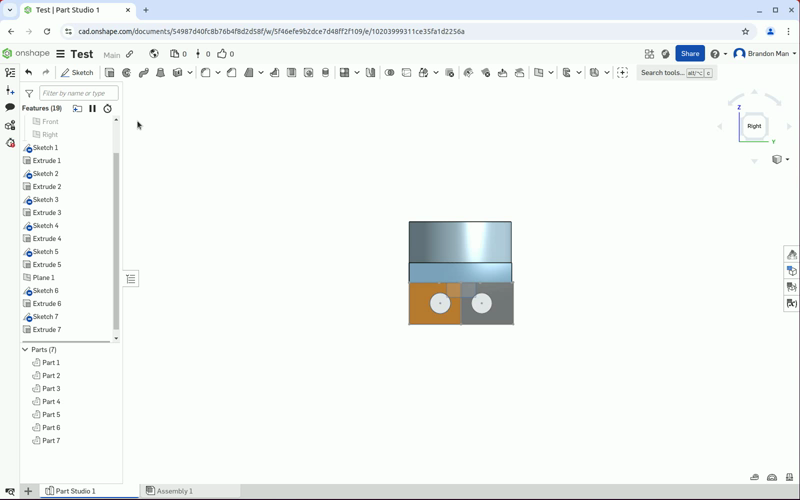
key(shift+h)
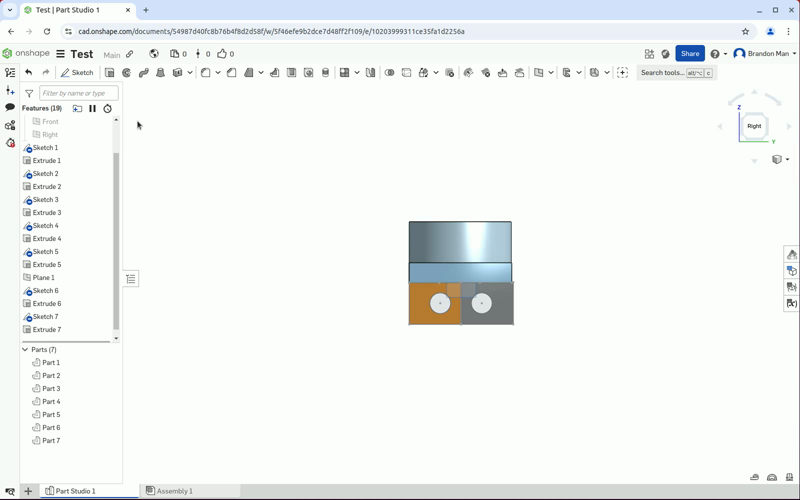
key(shift+7)
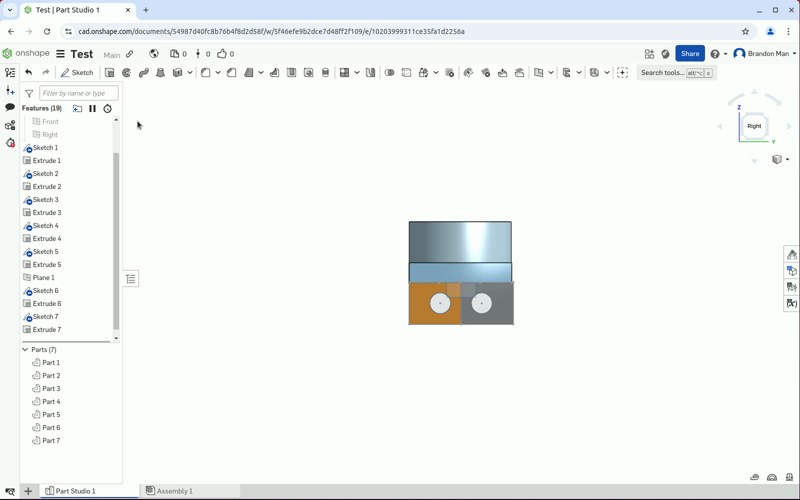
key(right, 2)
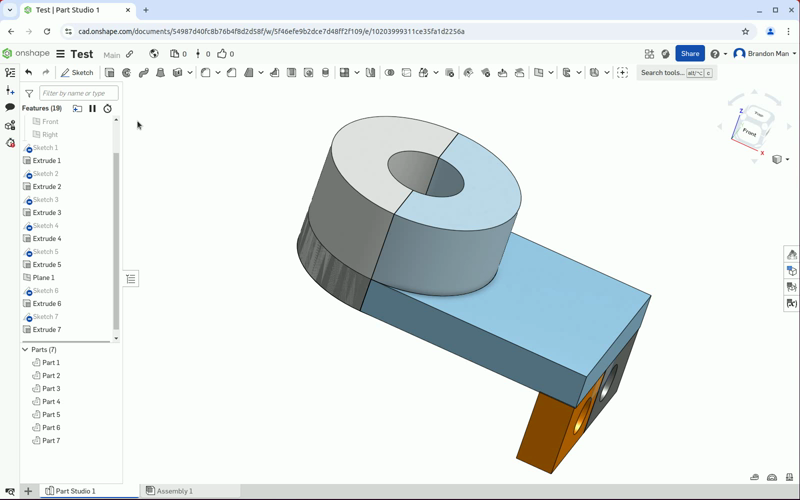
key(down, 2)
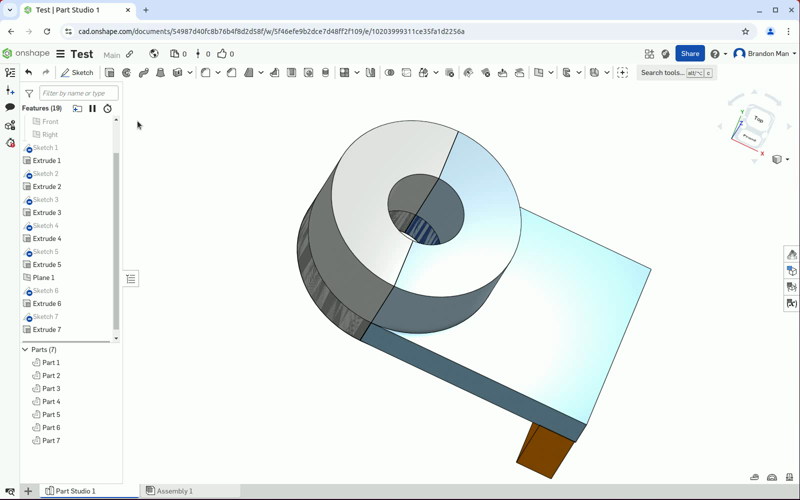
key(up, 2)
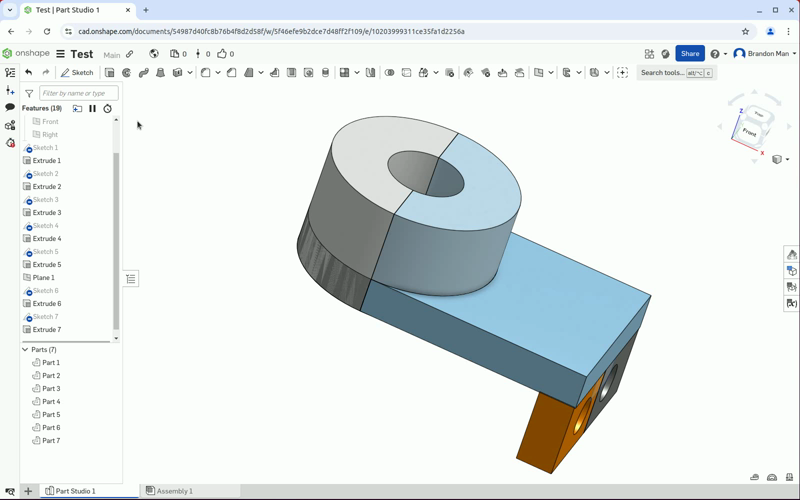
key(left, 2)
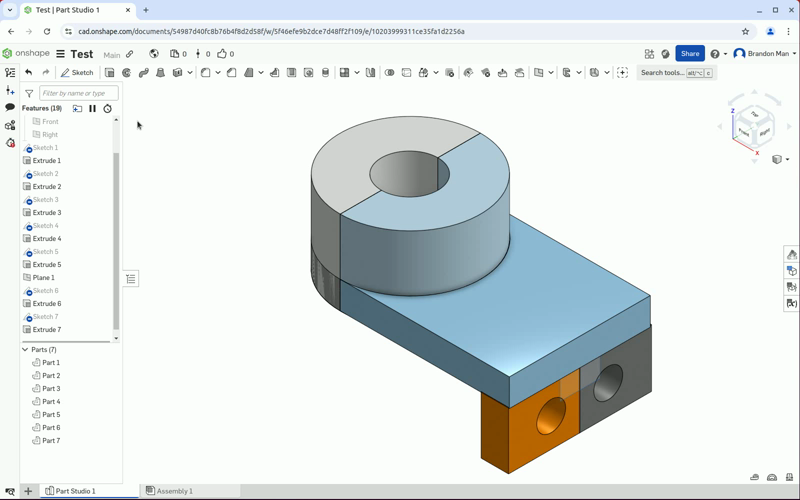
mouse_move(69, 150)
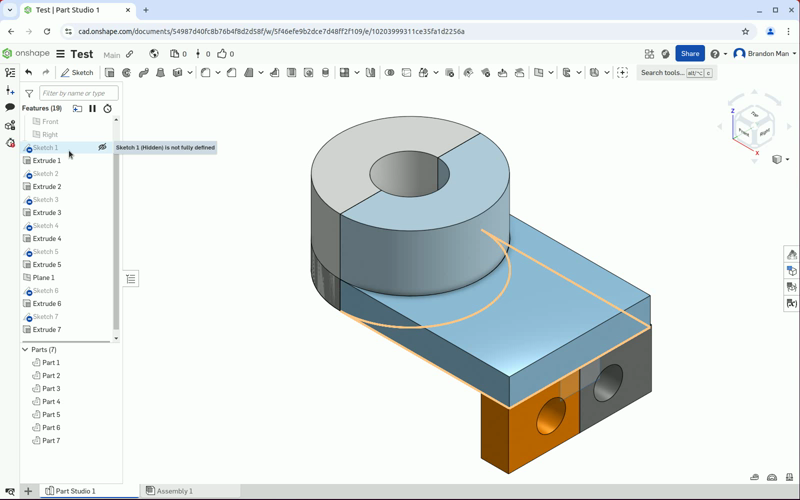
click(69, 150)